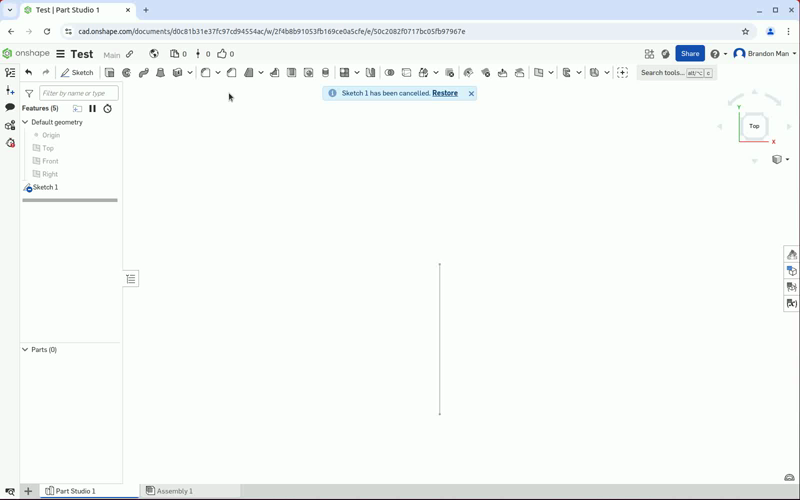
key(shift+h)
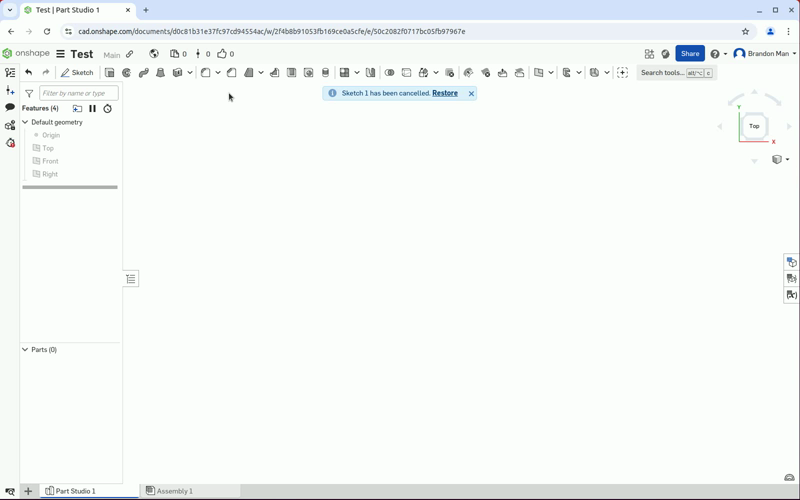
mouse_move(73, 352)
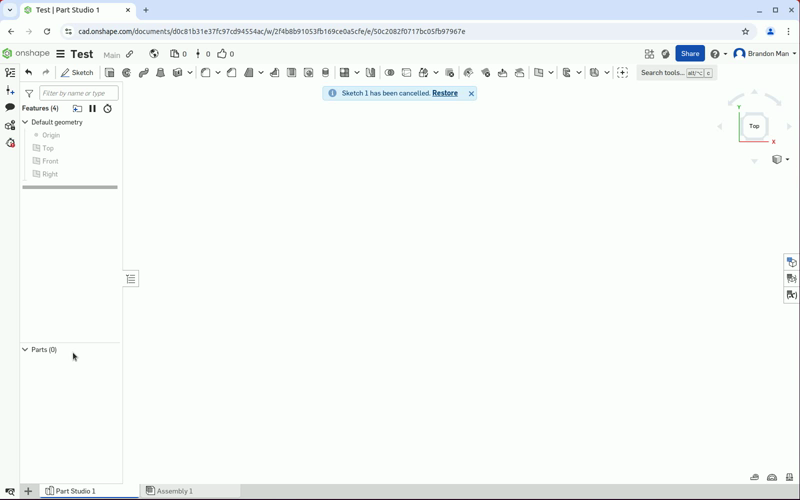
key(y)
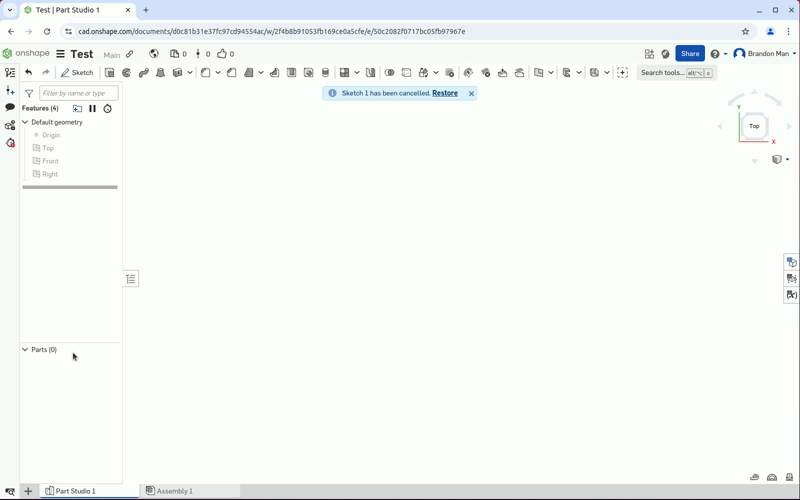
key(shift+p)
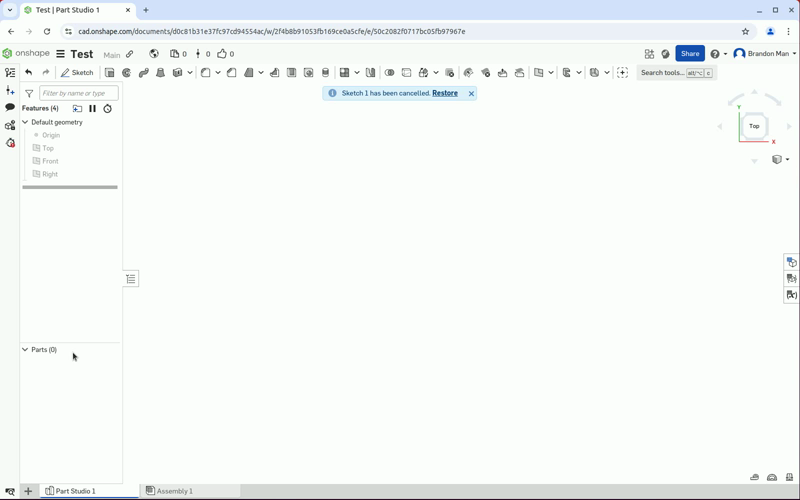
key(space)
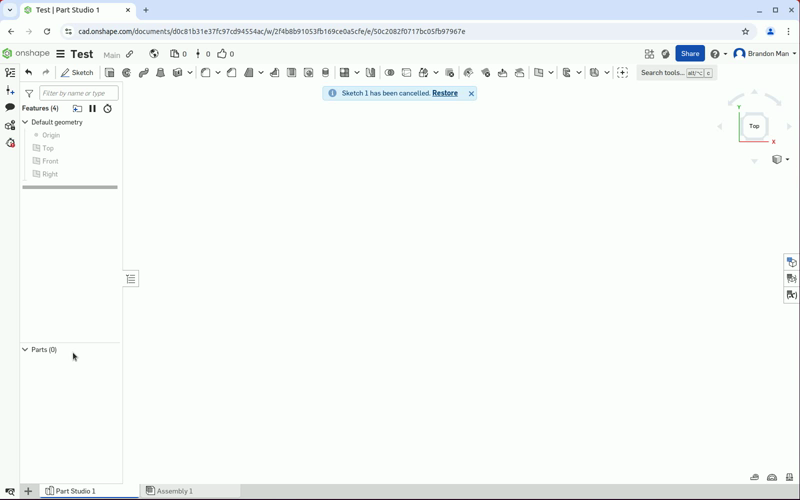
key_down(shift)
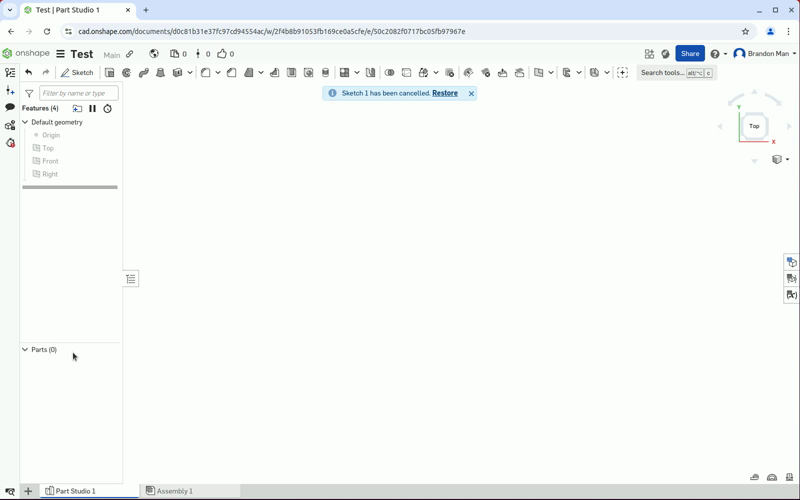
key(up)
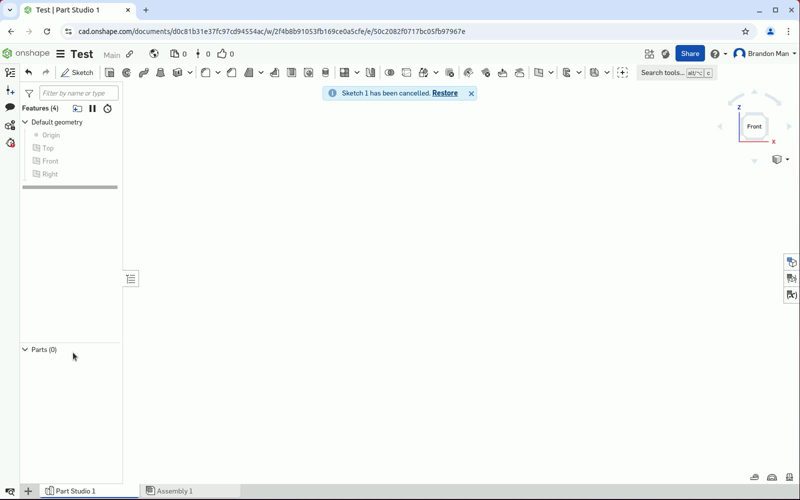
key_up(shift)
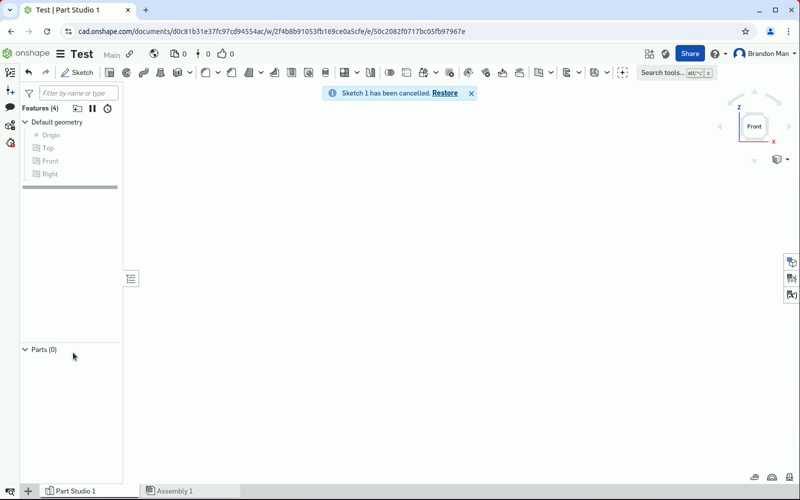
mouse_move(73, 352)
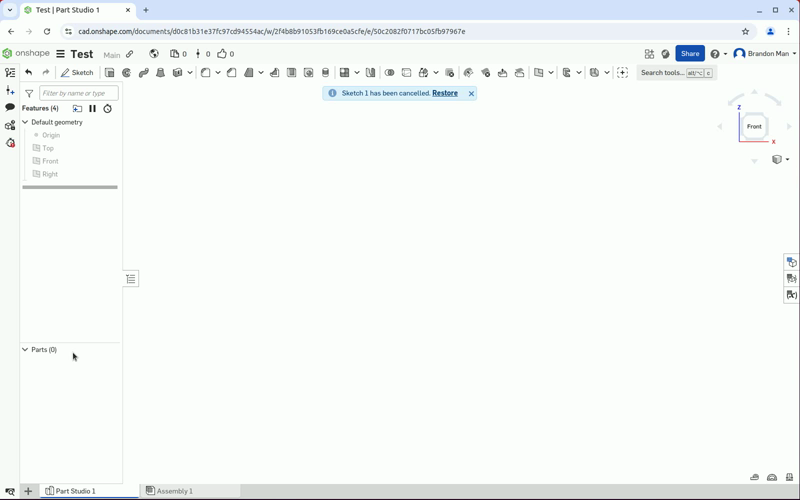
key(shift+y)
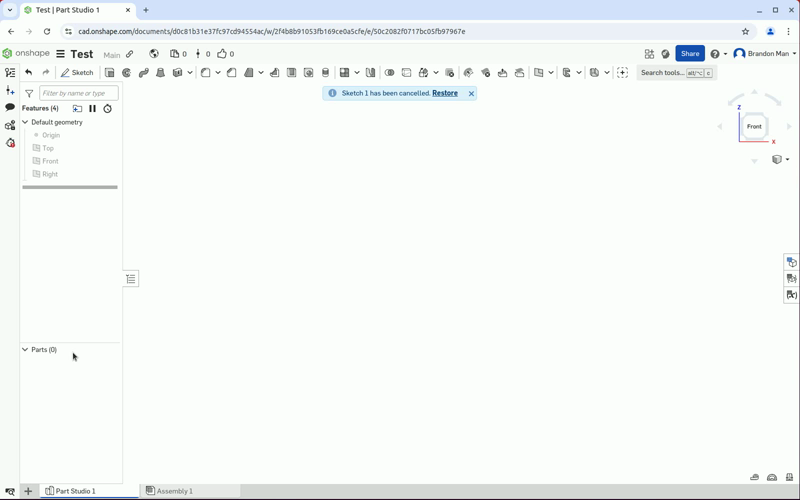
key(shift+s)
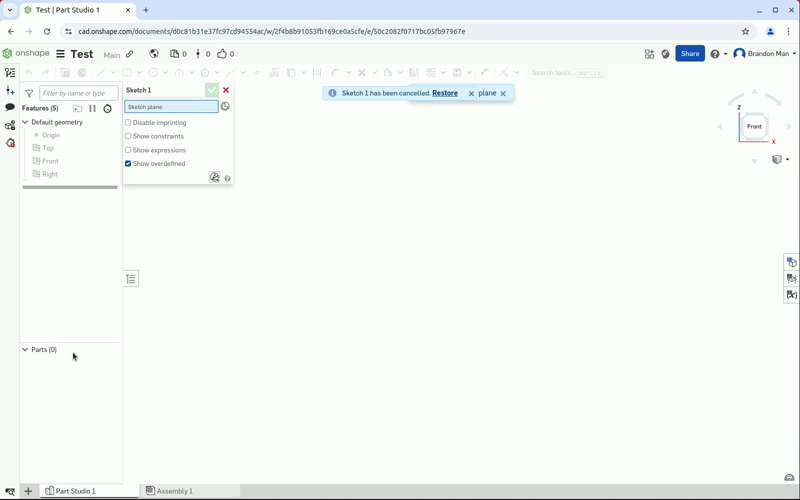
mouse_move(73, 163)
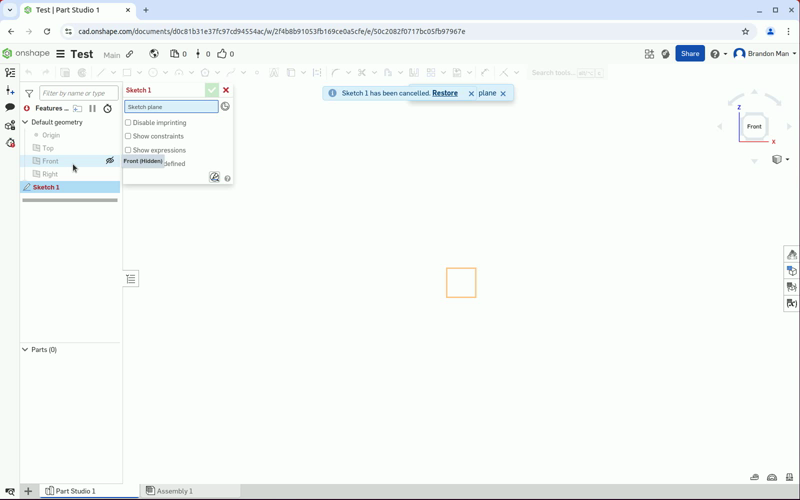
click(73, 163)
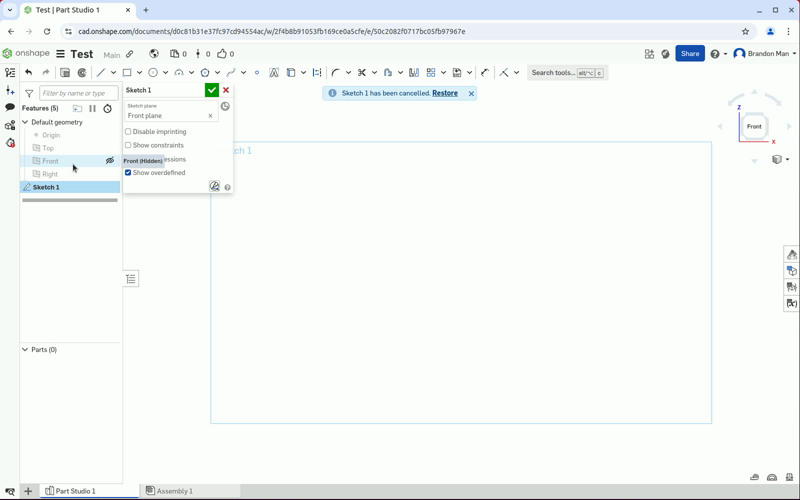
mouse_move(73, 352)
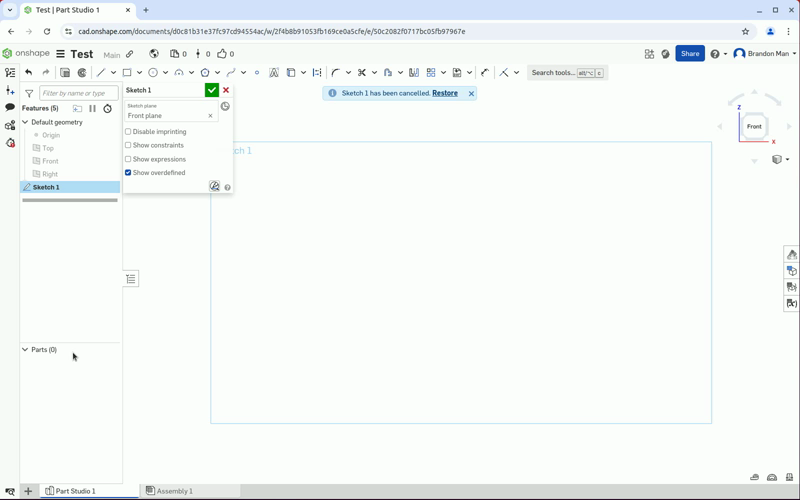
key(y)
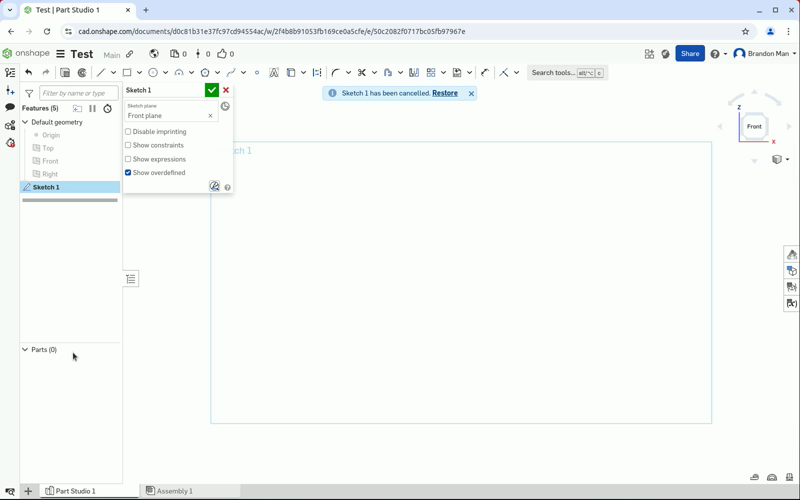
key(l)
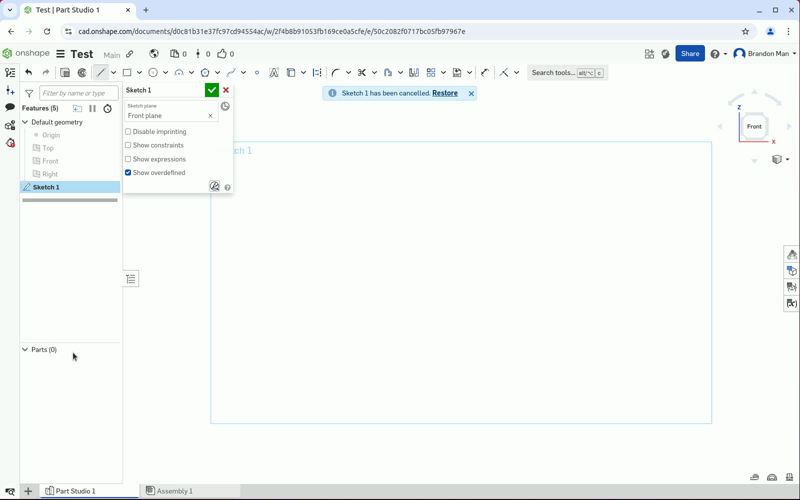
key_down(shift)
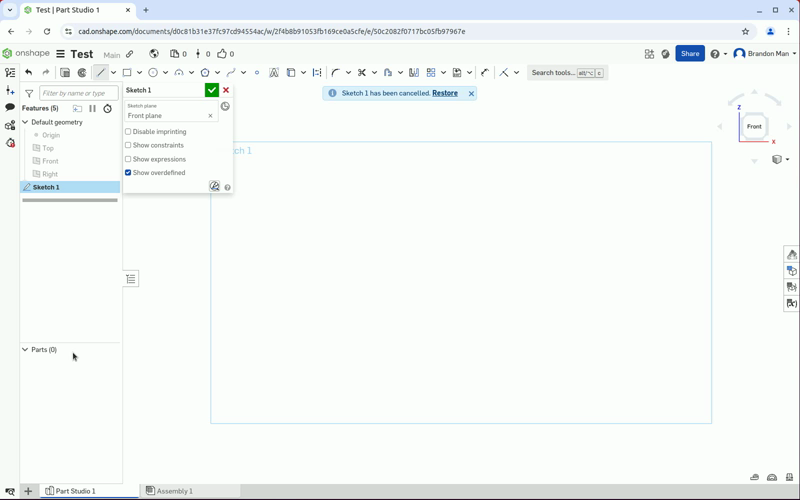
mouse_move(426, 316)
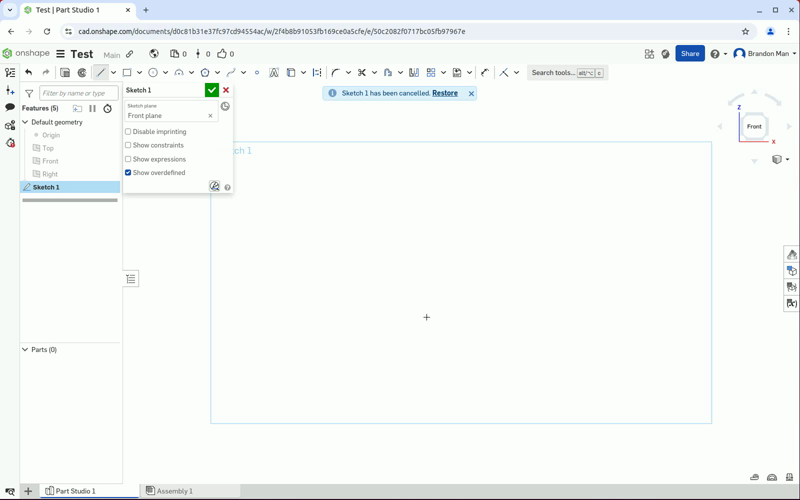
click(426, 316)
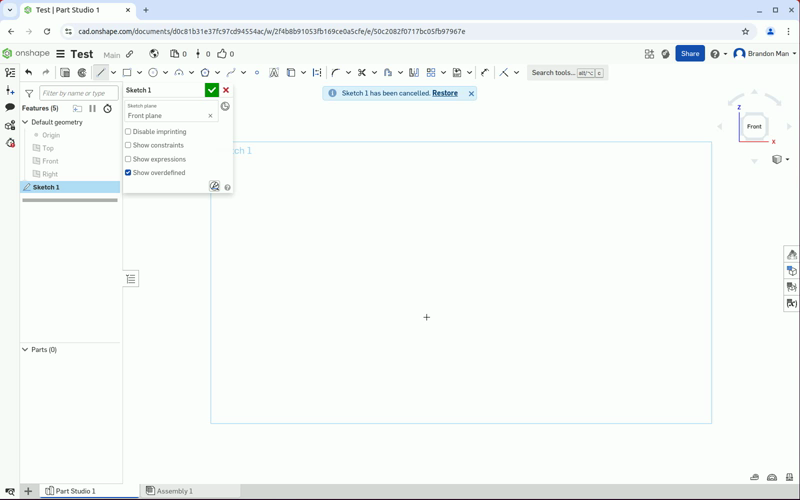
key_up(shift)
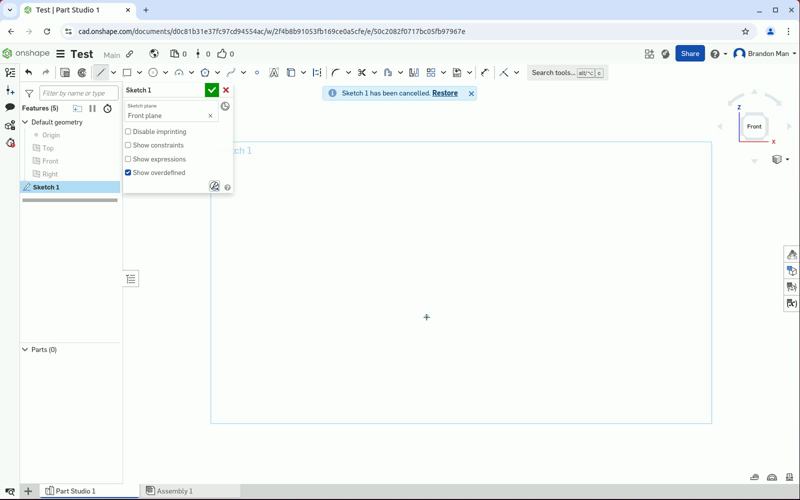
key_down(shift)
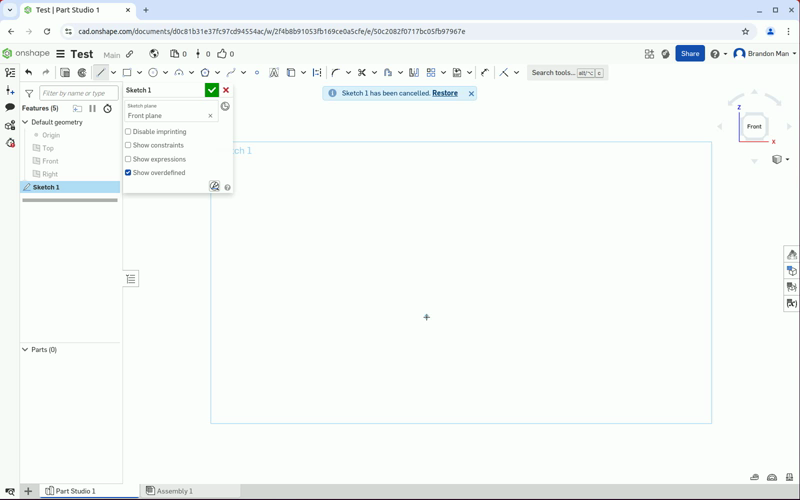
mouse_move(495, 316)
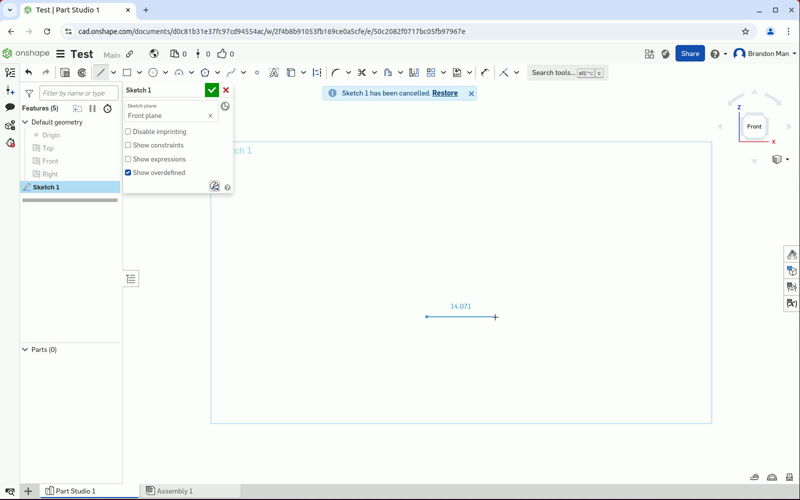
click(495, 316)
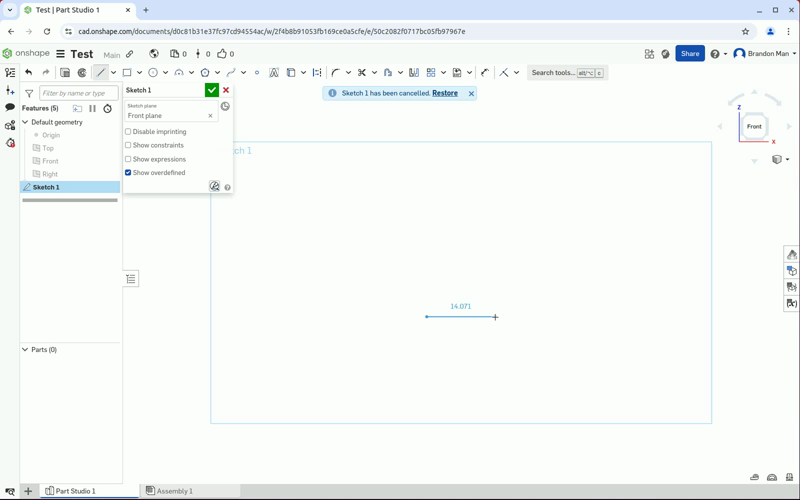
key_up(shift)
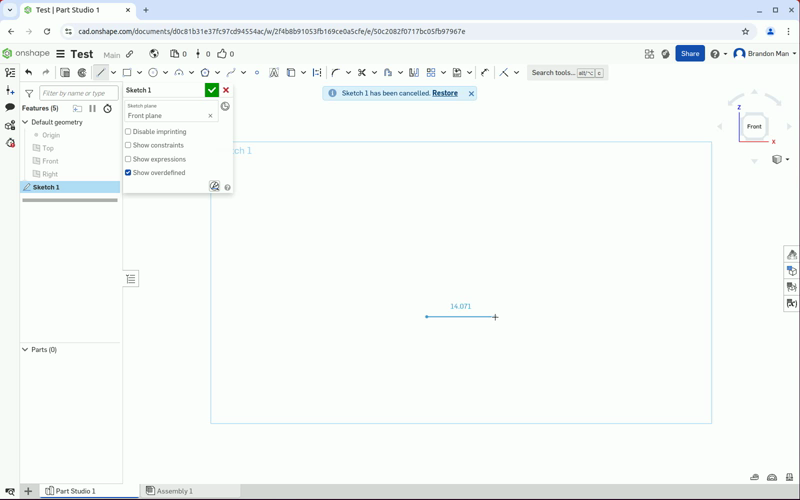
key_down(shift)
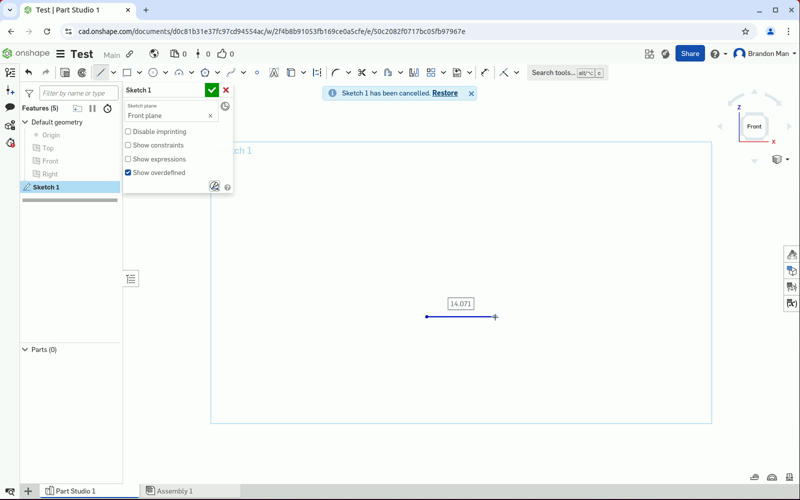
mouse_move(495, 249)
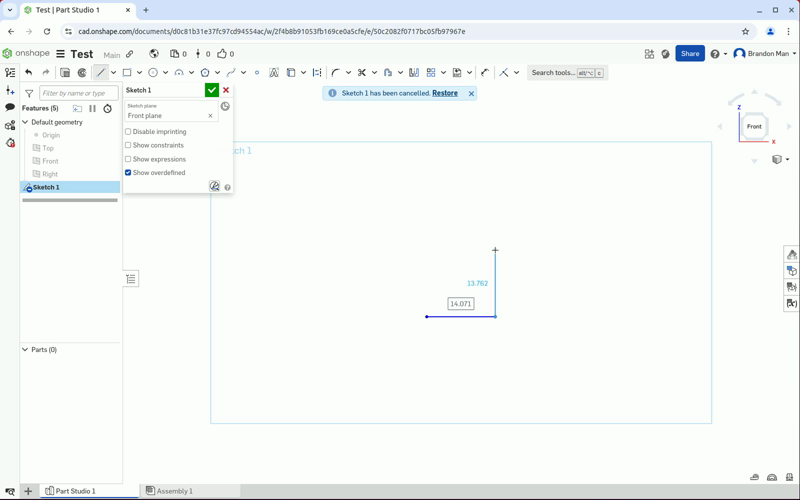
click(495, 249)
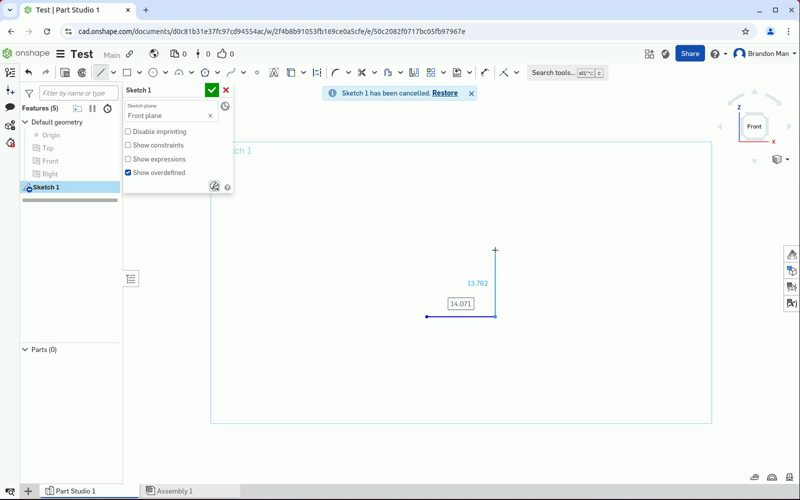
key_up(shift)
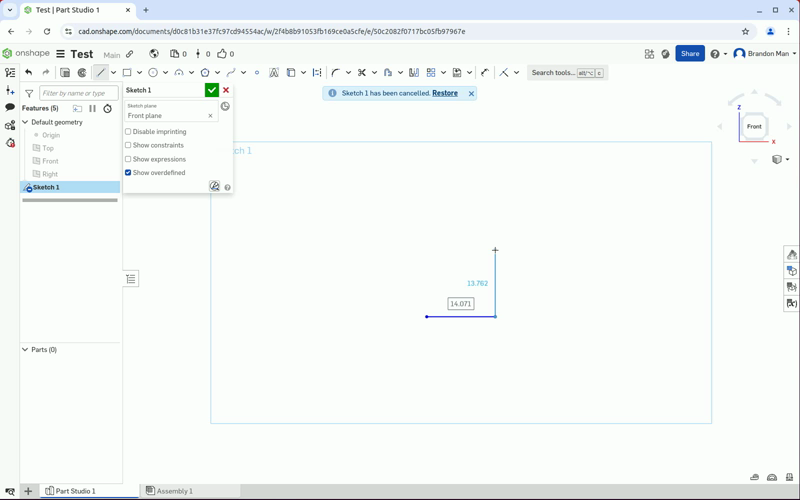
key_down(shift)
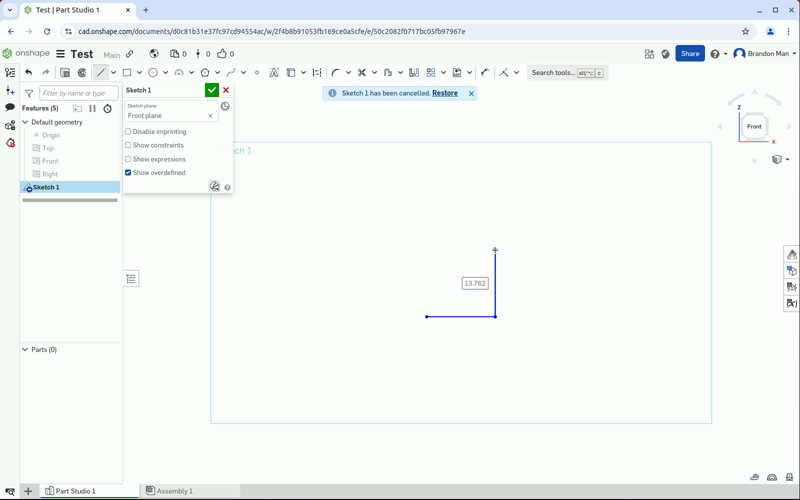
mouse_move(426, 249)
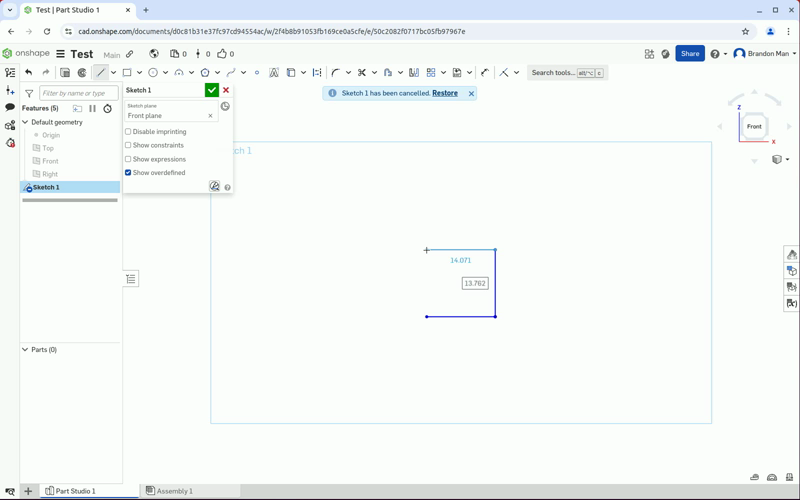
click(426, 249)
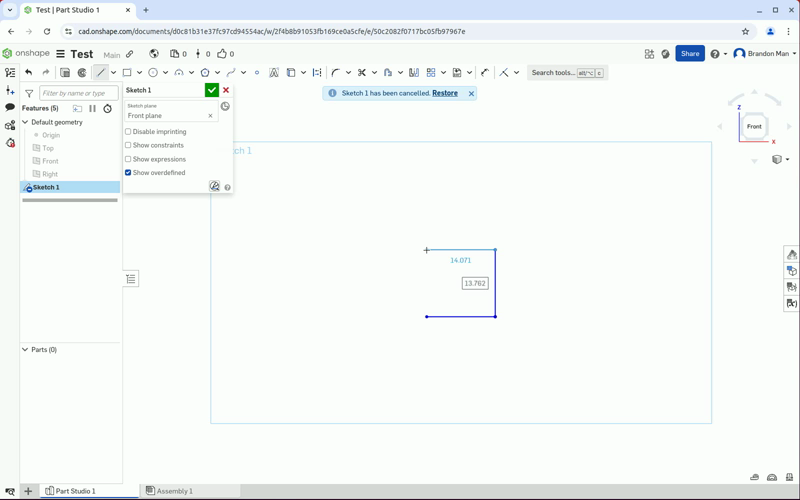
key_up(shift)
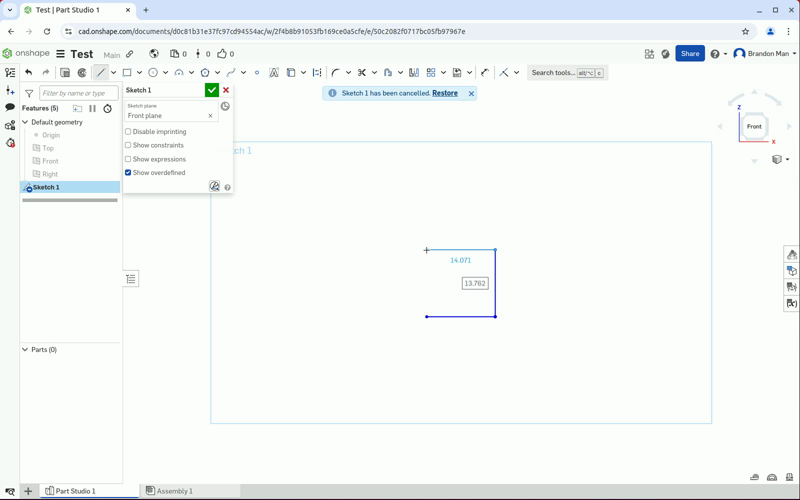
key_down(shift)
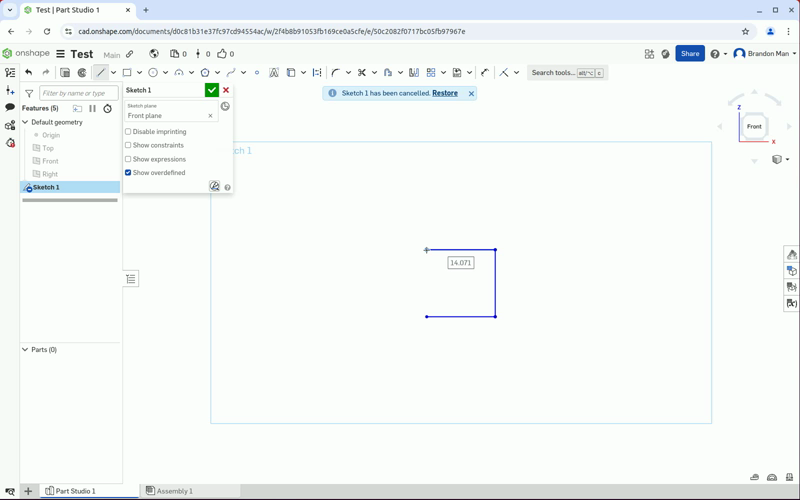
mouse_move(426, 316)
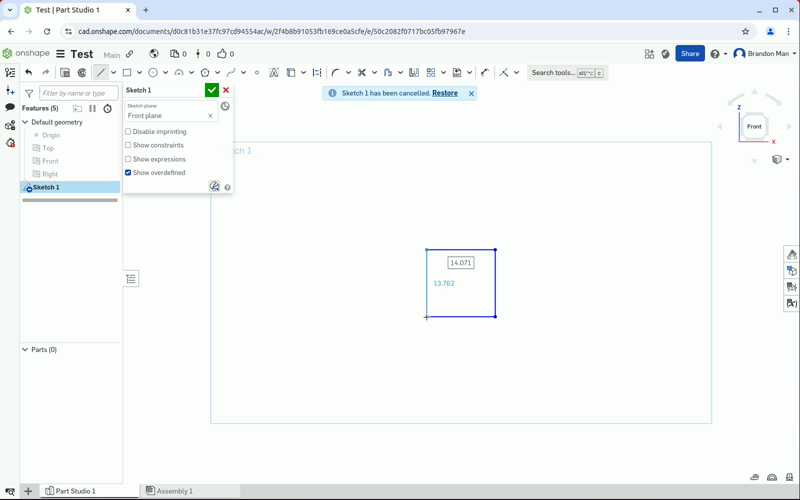
key_up(shift)
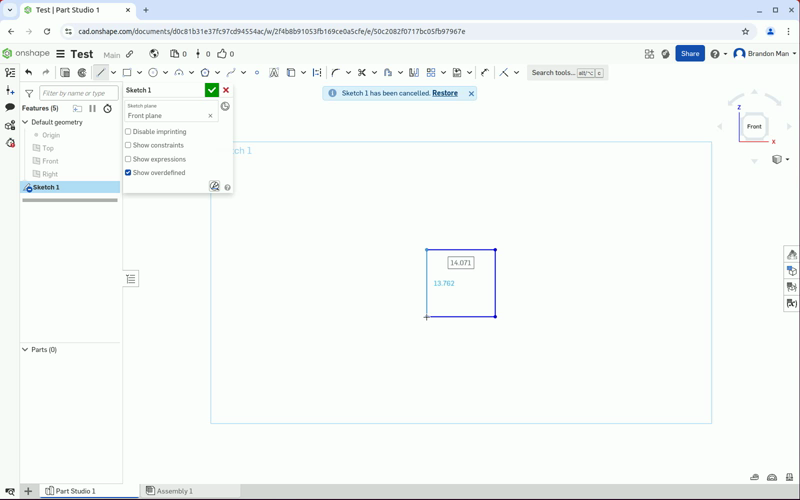
click(426, 316)
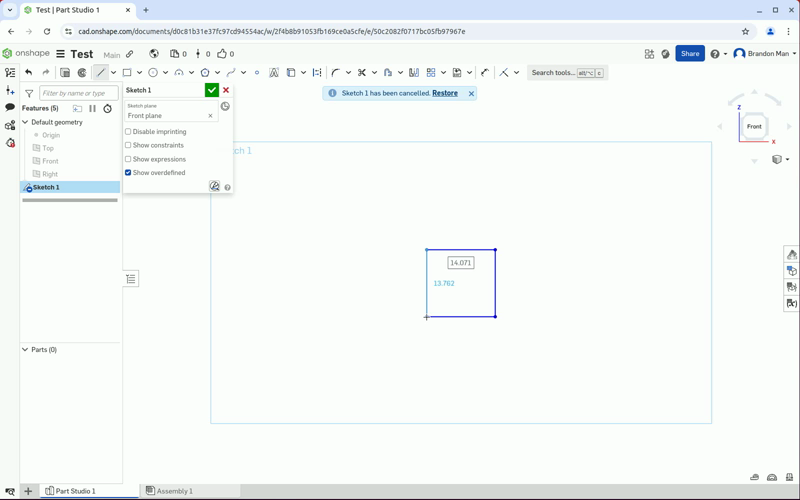
key(esc)
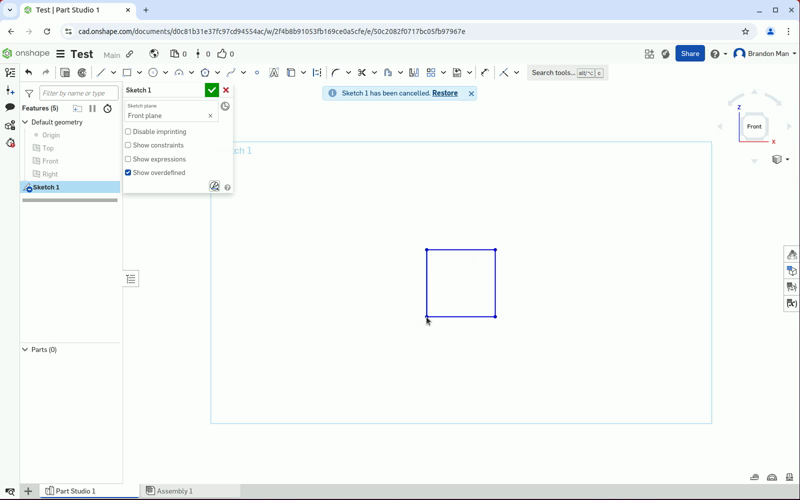
mouse_move(453, 256)
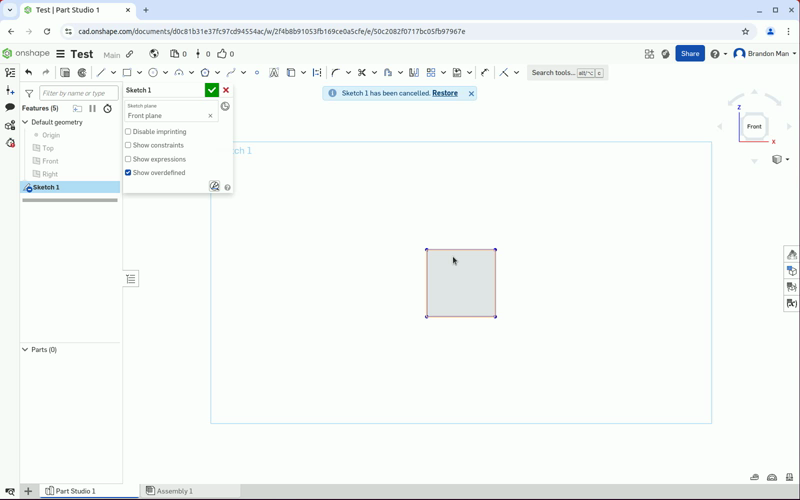
click(453, 256)
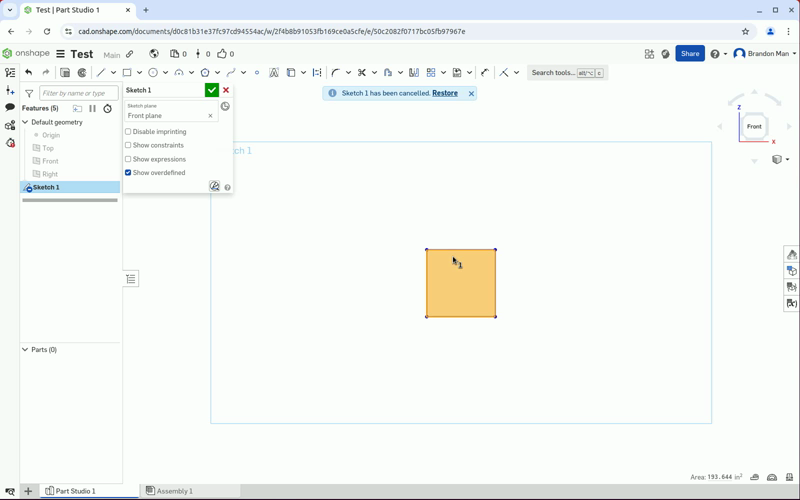
mouse_move(73, 352)
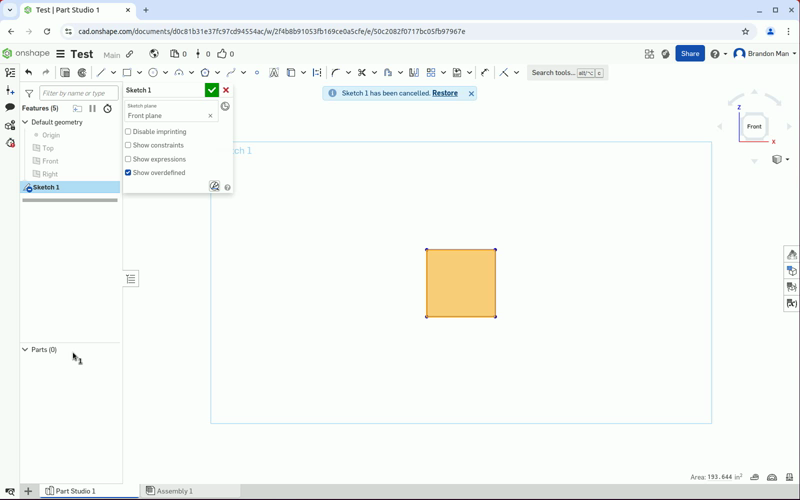
key(shift+y)
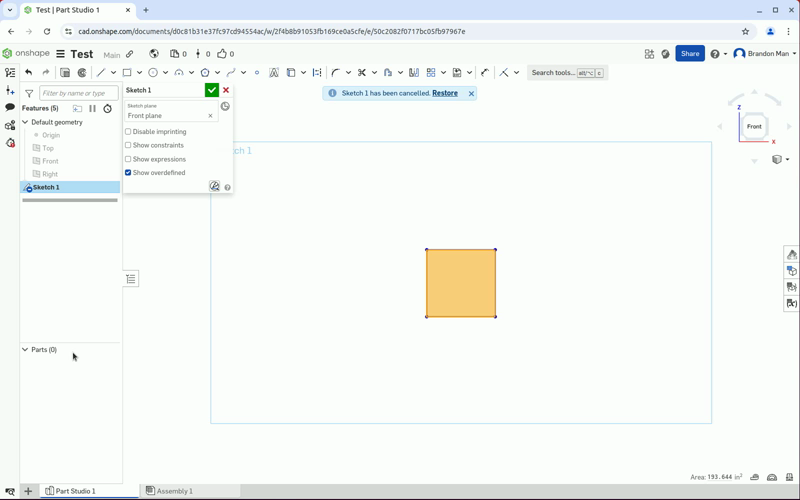
key(shift+e)
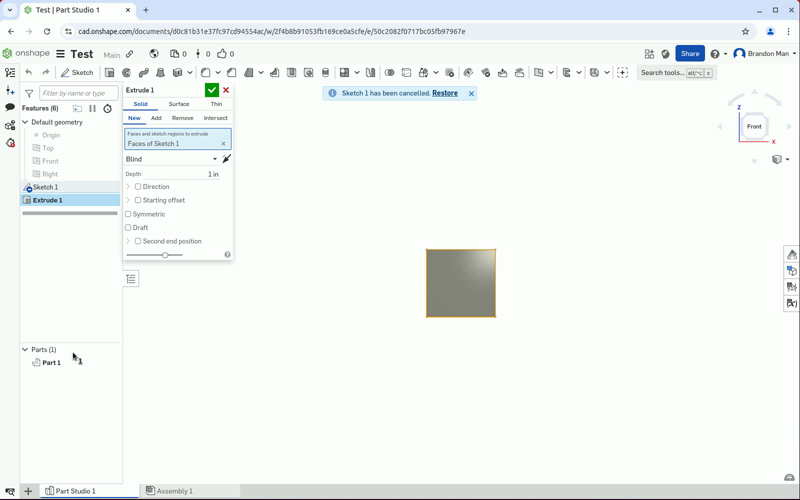
mouse_move(143, 106)
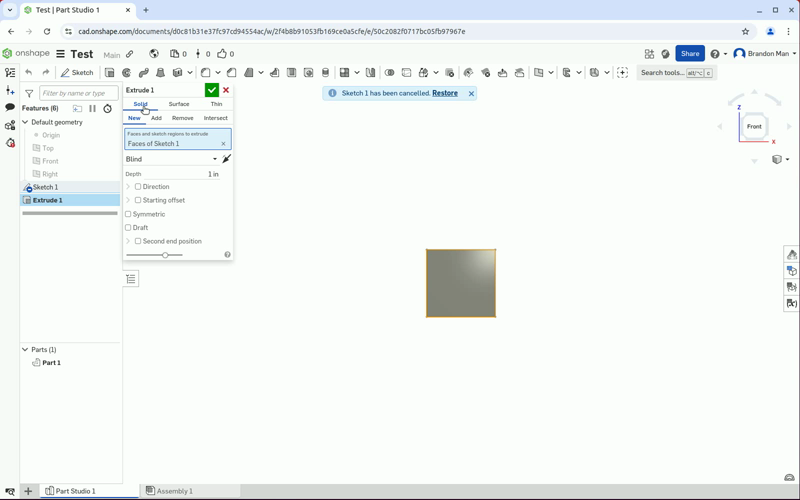
click(143, 106)
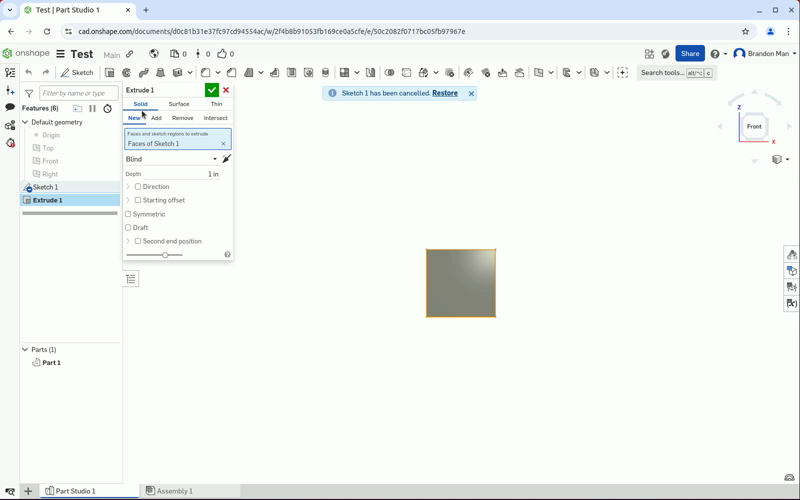
mouse_move(137, 120)
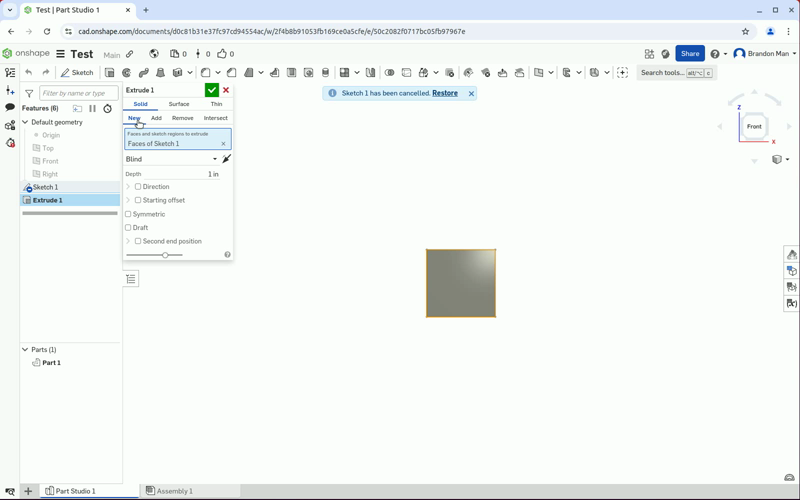
click(137, 120)
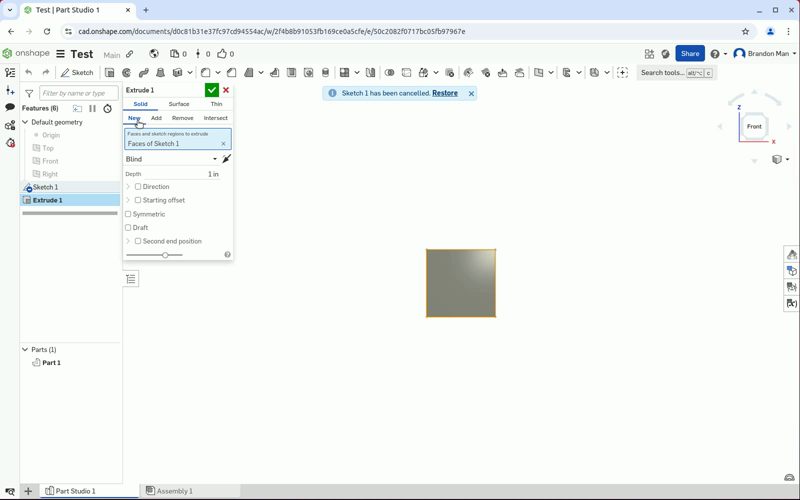
key(tab, 4)
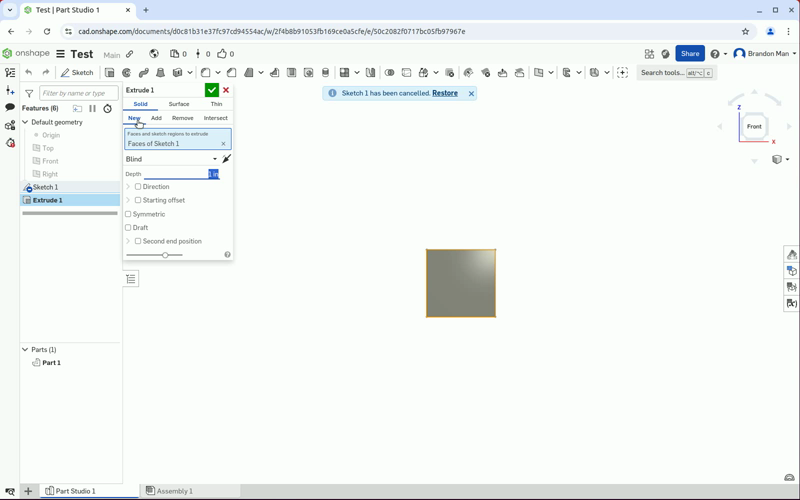
text(1.444)
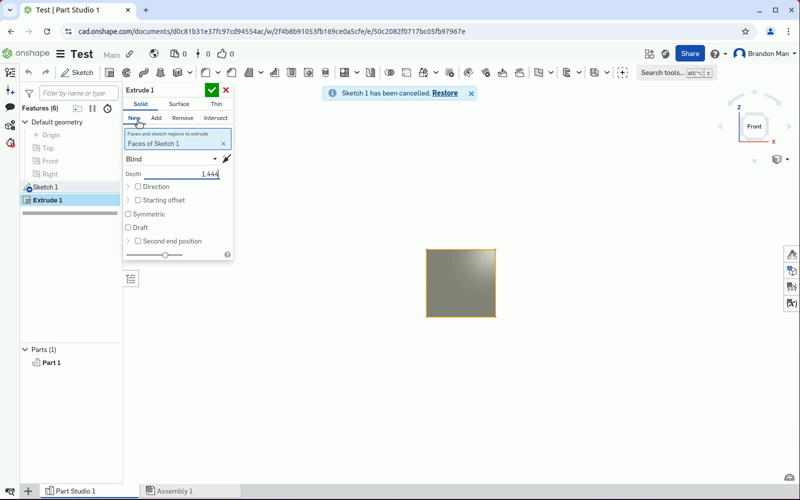
key(enter)
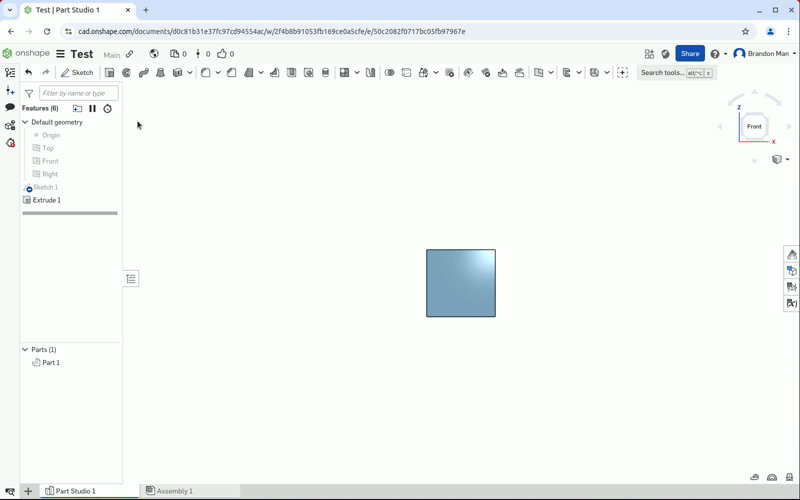
key(shift+h)
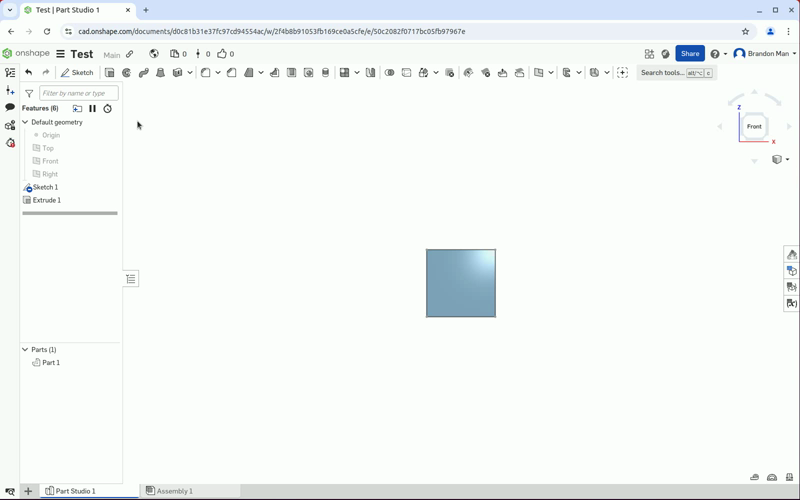
key(shift+h)
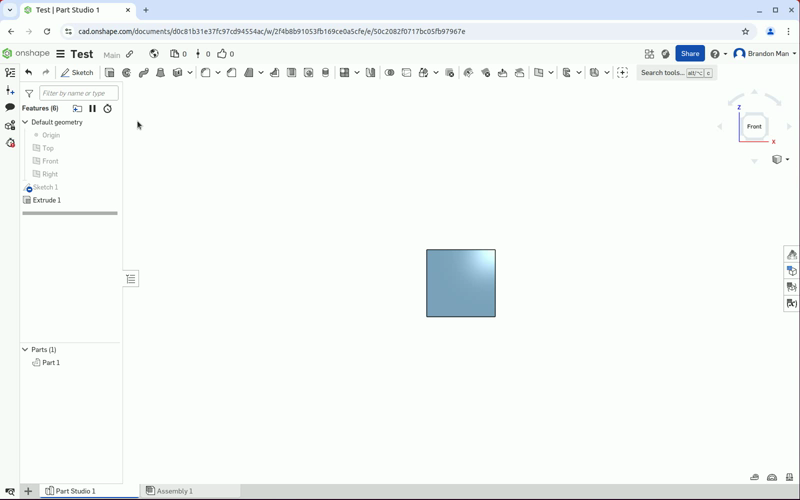
mouse_move(73, 189)
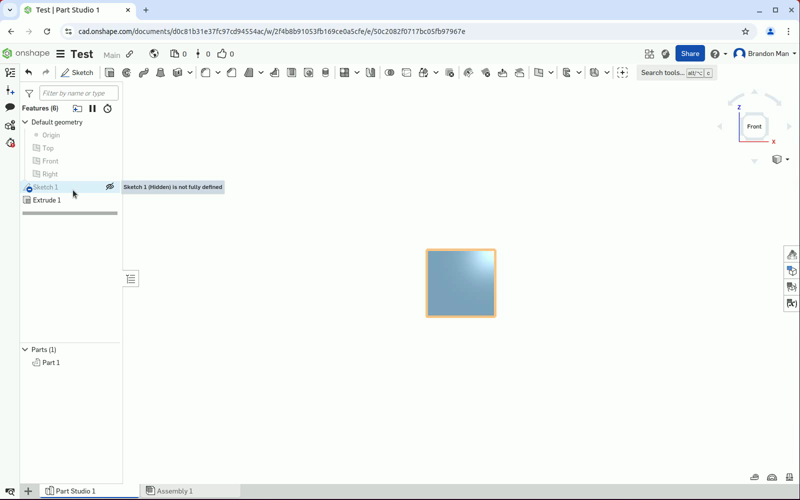
click(73, 189)
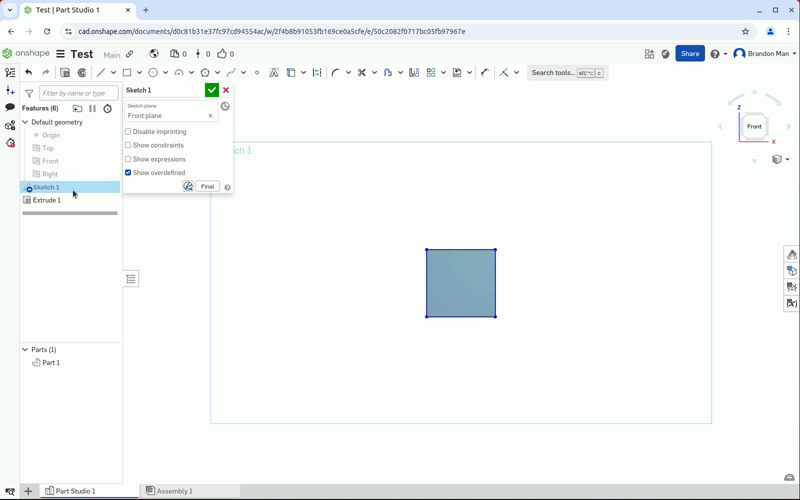
mouse_move(229, 92)
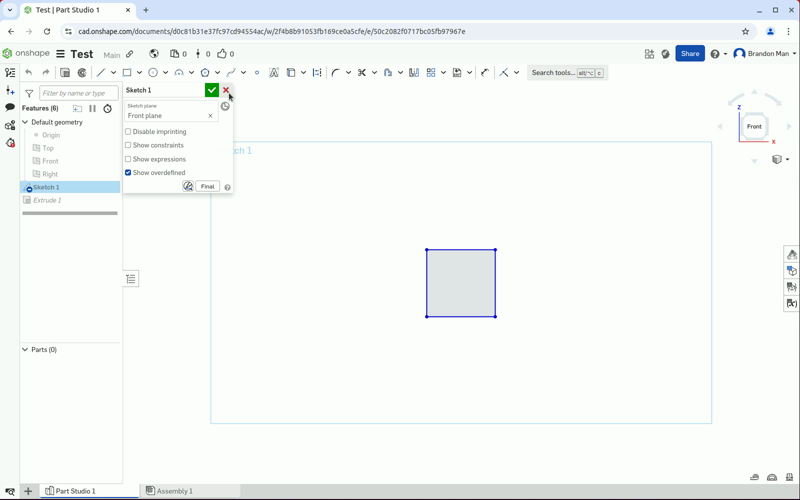
click(229, 92)
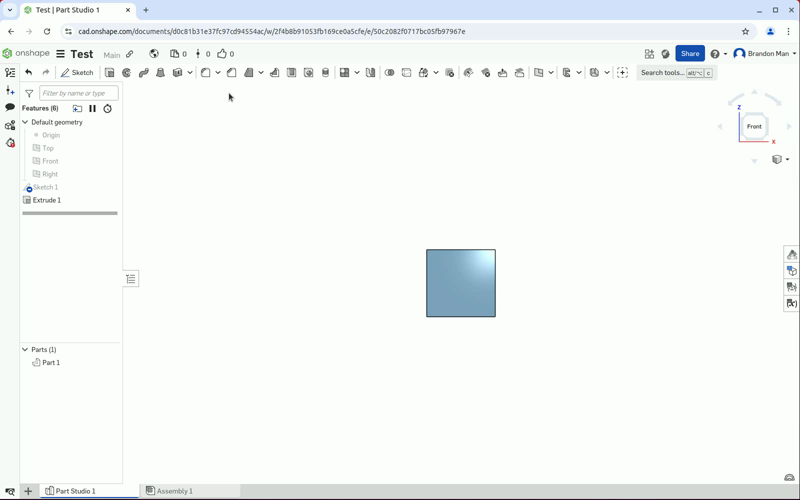
mouse_move(541, 75)
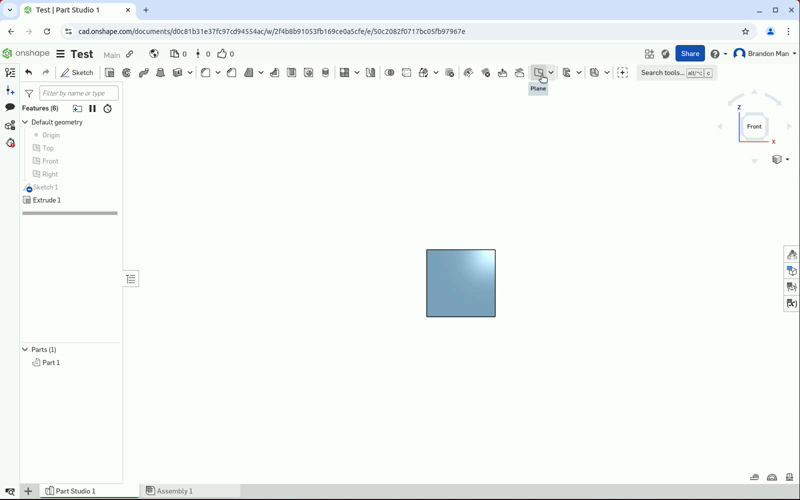
click(541, 75)
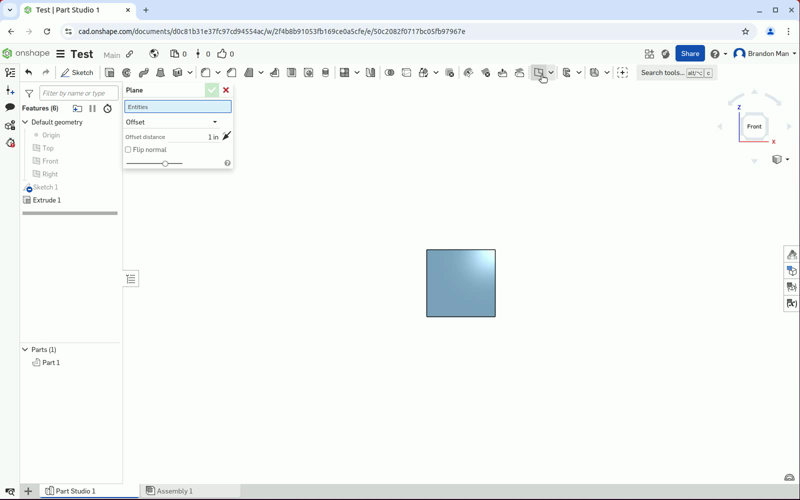
mouse_move(73, 163)
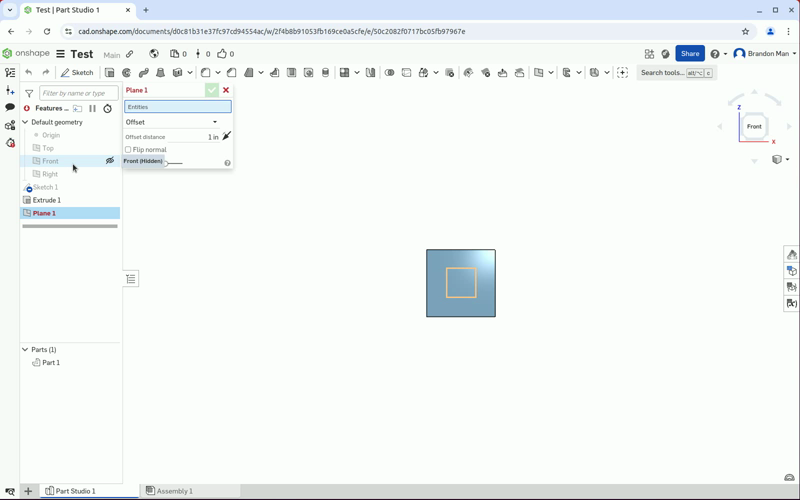
click(73, 163)
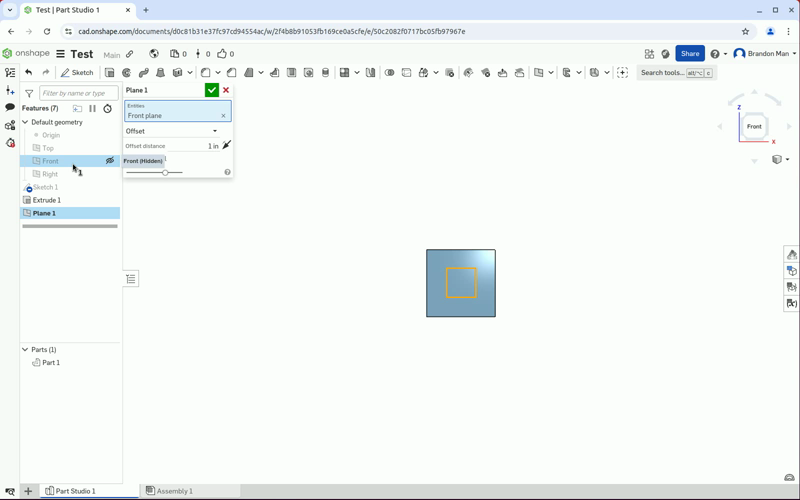
key(tab, 2)
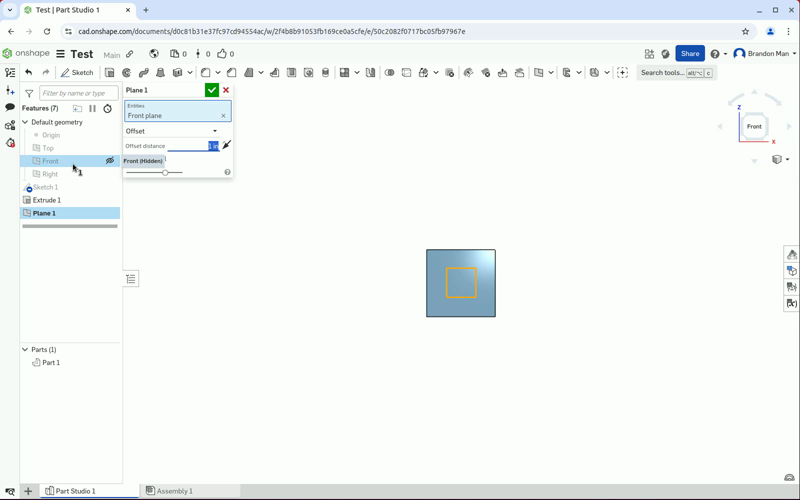
text(1.448)
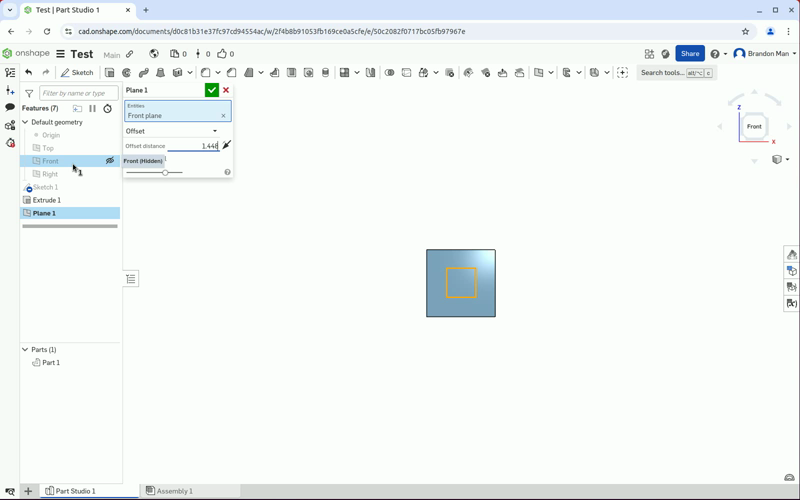
key(enter, 2)
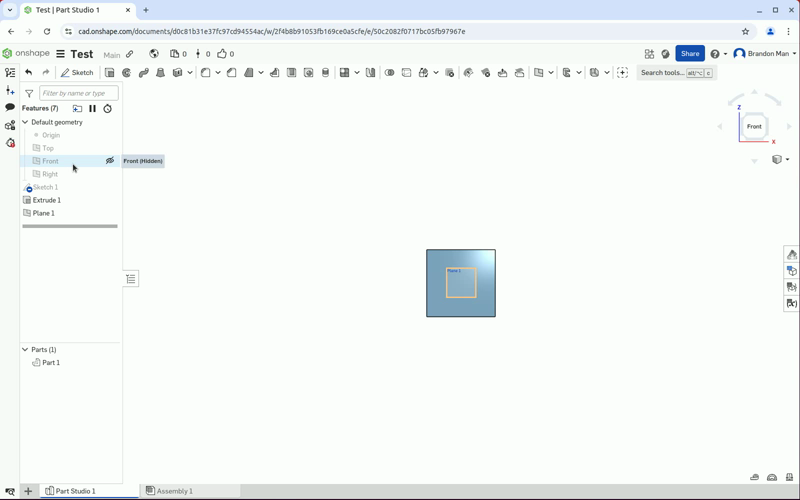
key(shift+s)
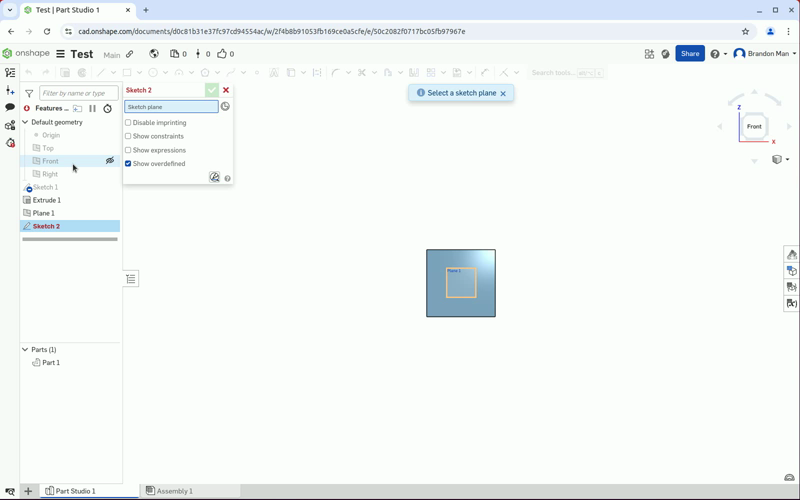
mouse_move(73, 215)
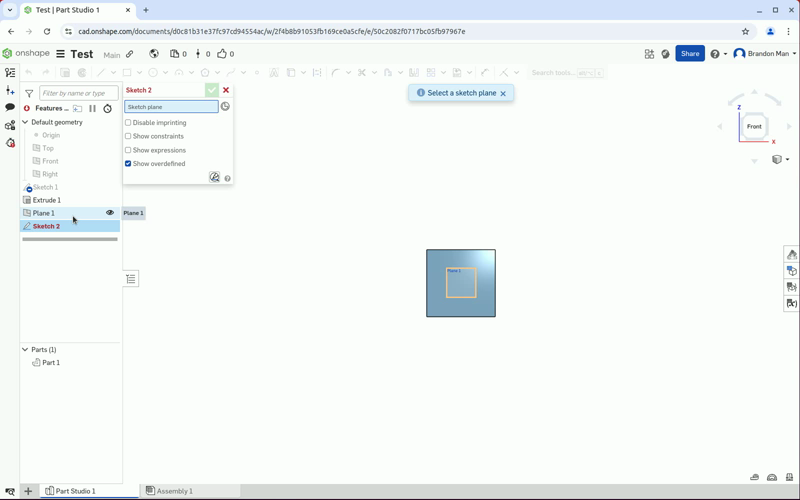
click(73, 215)
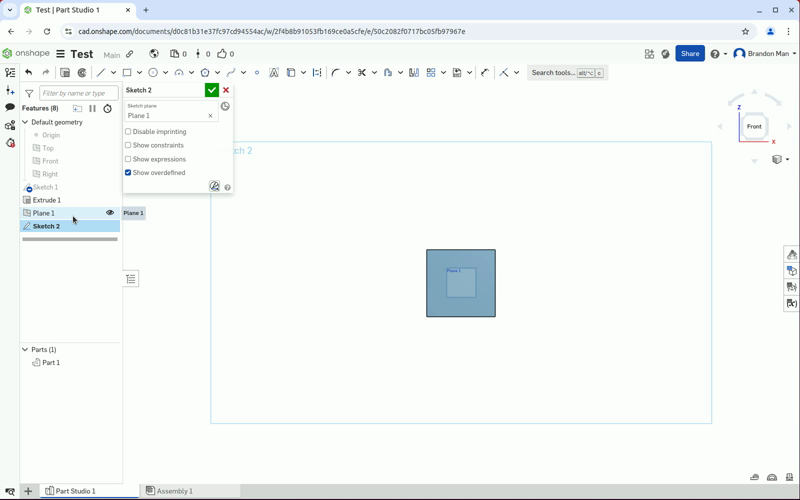
mouse_move(73, 352)
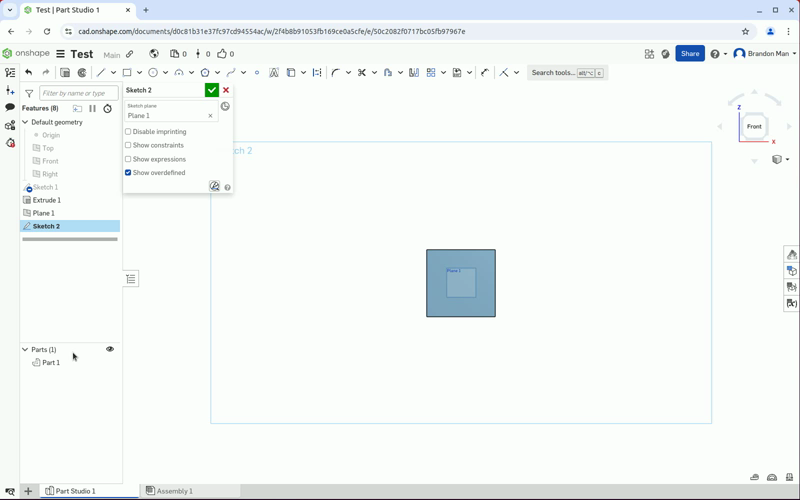
key(y)
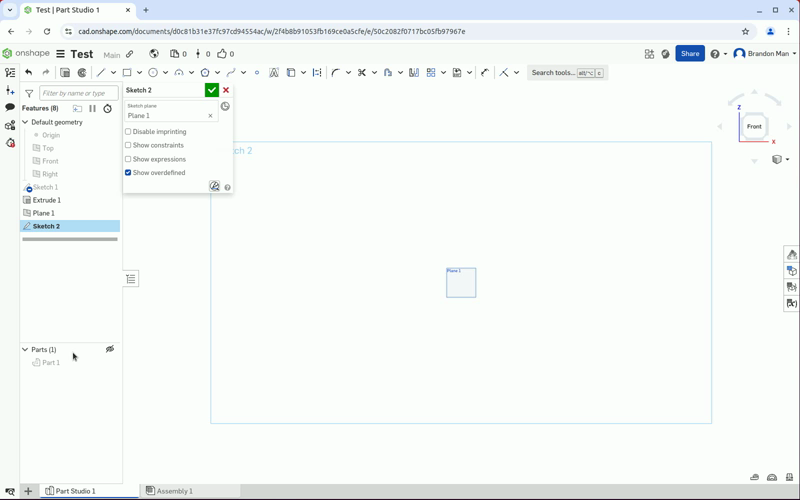
key(l)
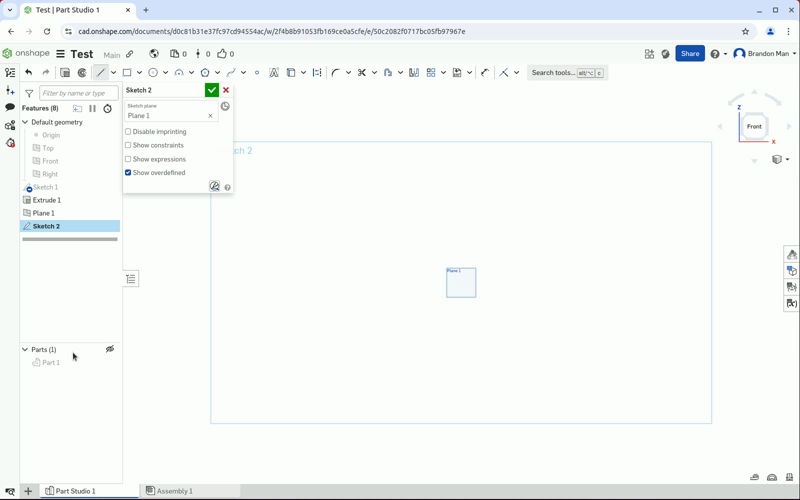
key_down(shift)
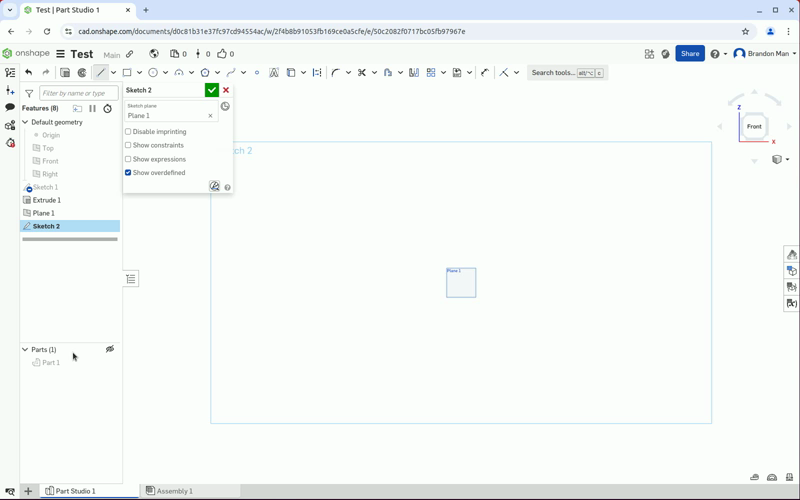
mouse_move(431, 259)
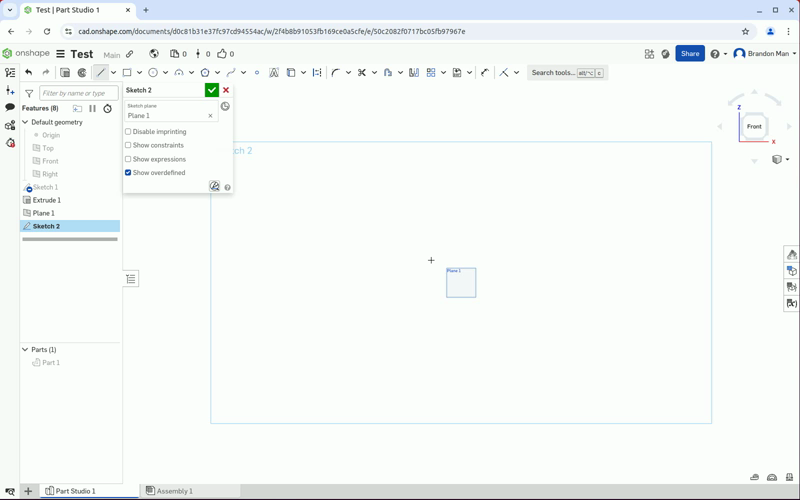
click(431, 259)
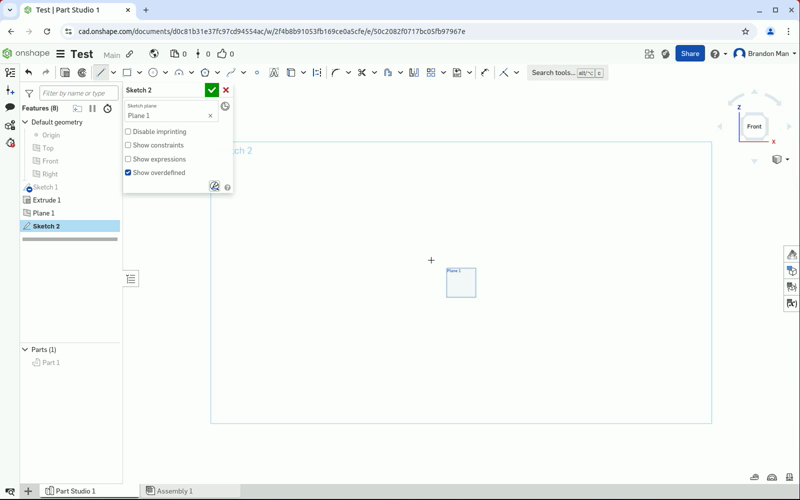
key_up(shift)
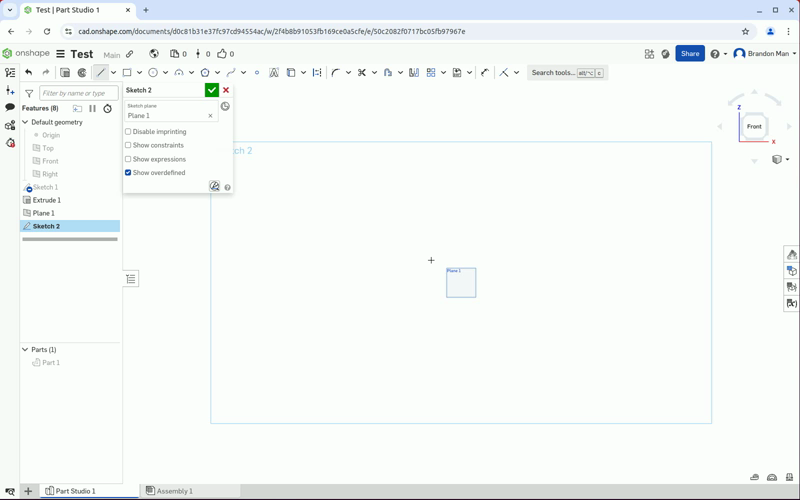
key_down(shift)
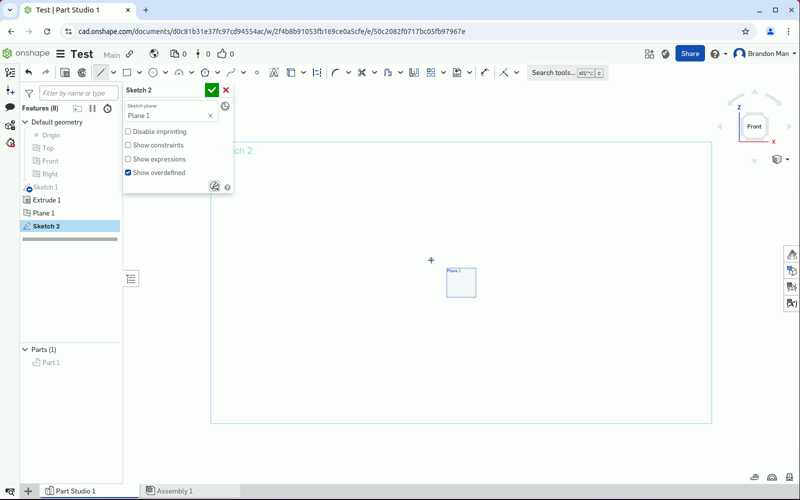
mouse_move(461, 259)
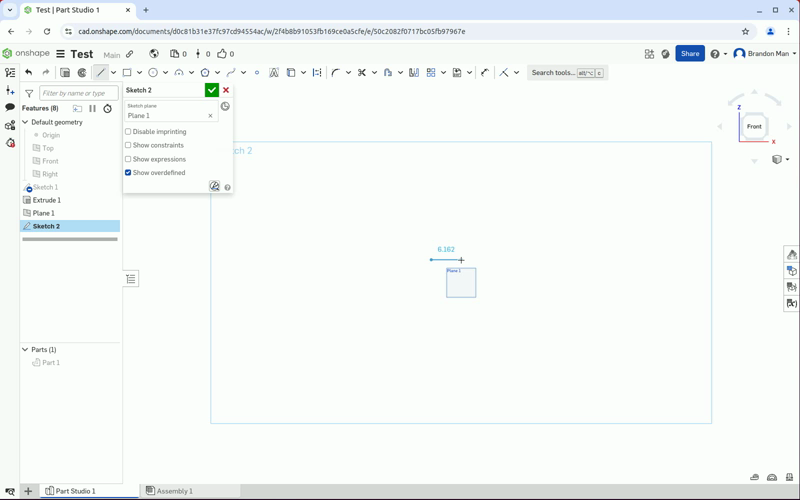
mouse_move(438, 259)
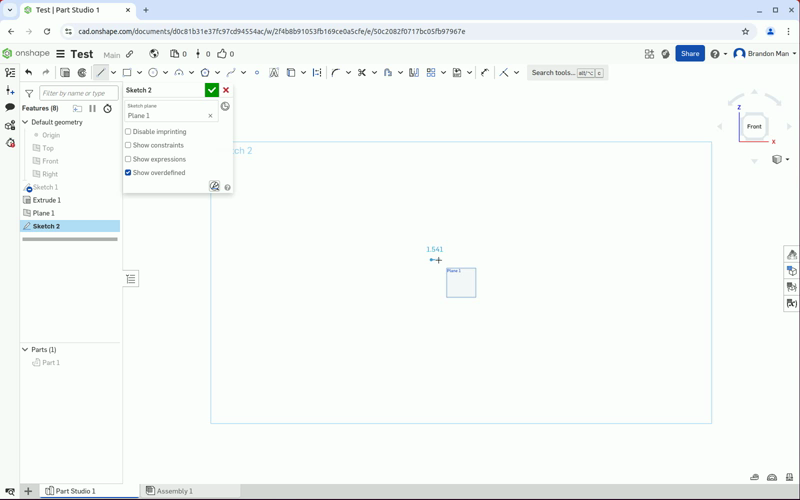
scroll(6)
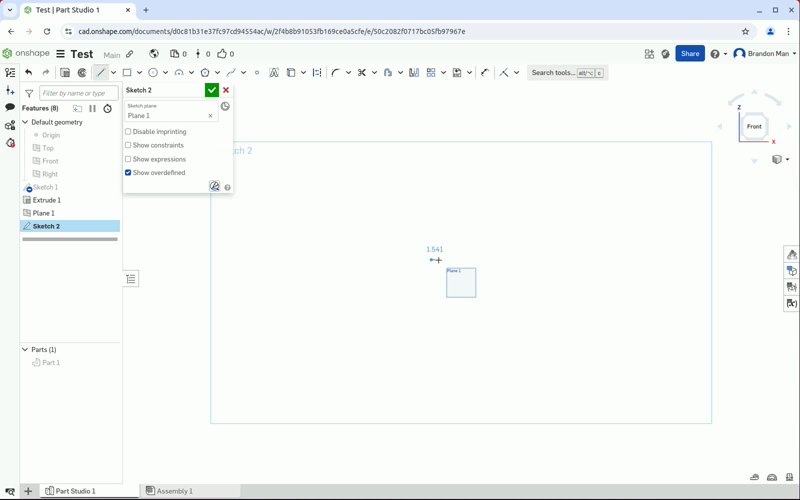
scroll(6)
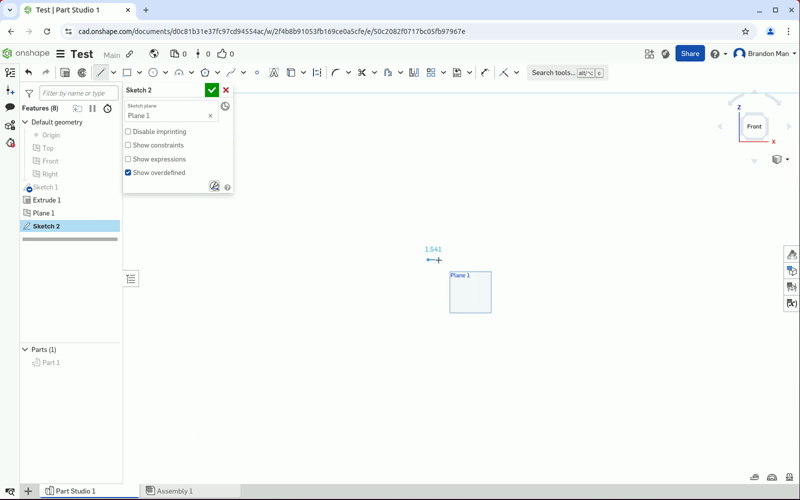
scroll(6)
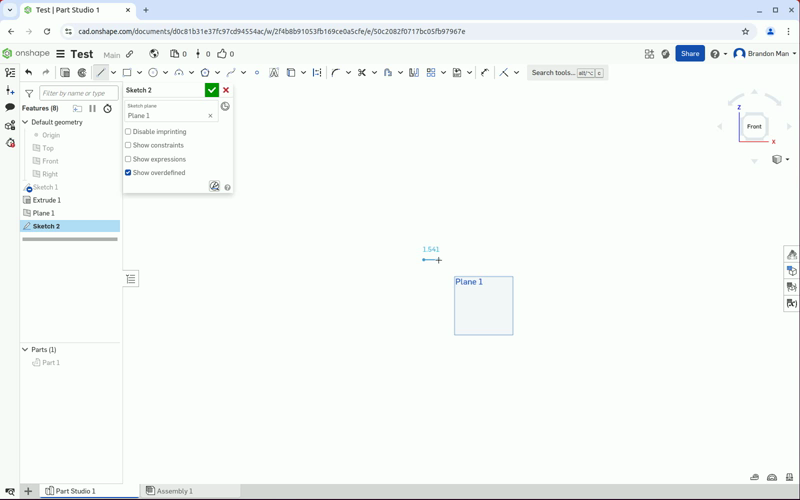
scroll(6)
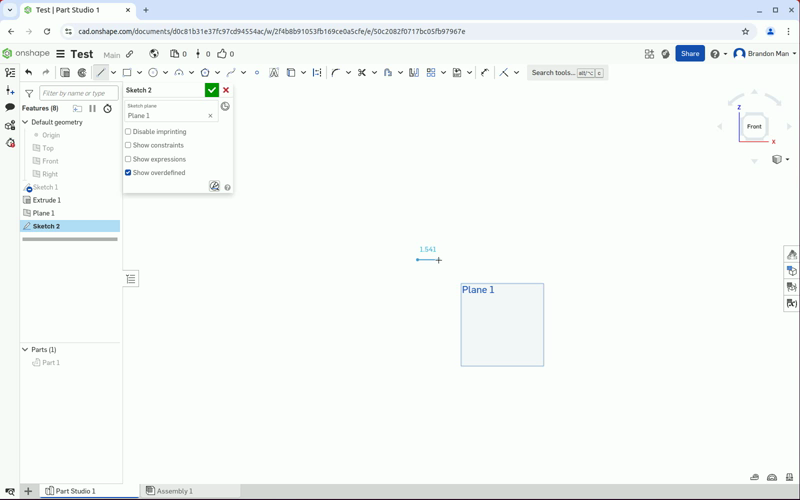
scroll(6)
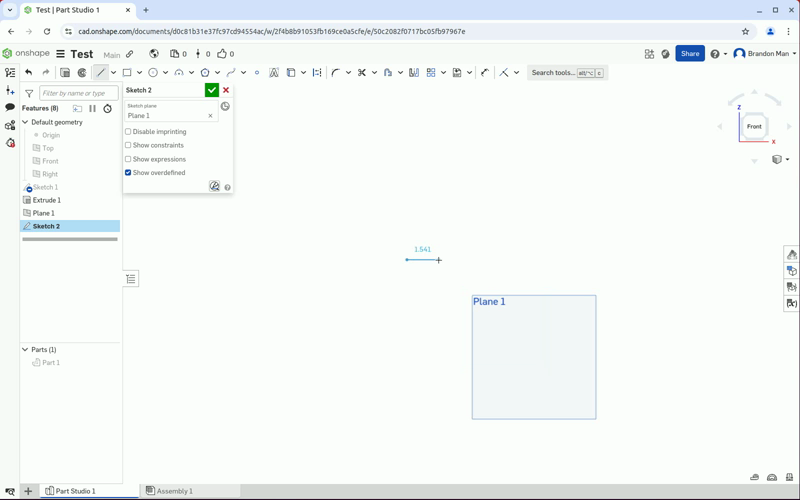
scroll(6)
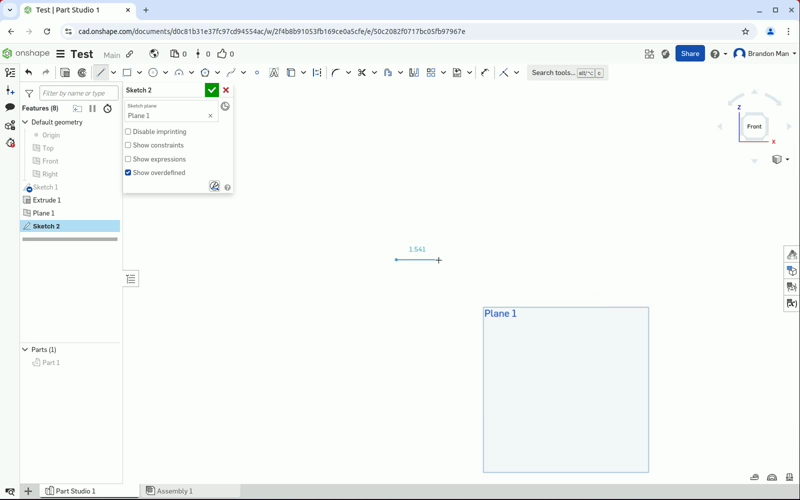
scroll(6)
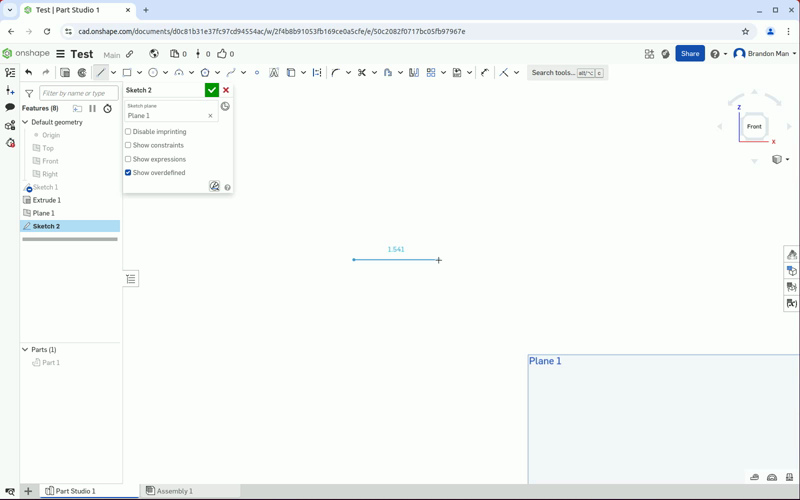
click(438, 259)
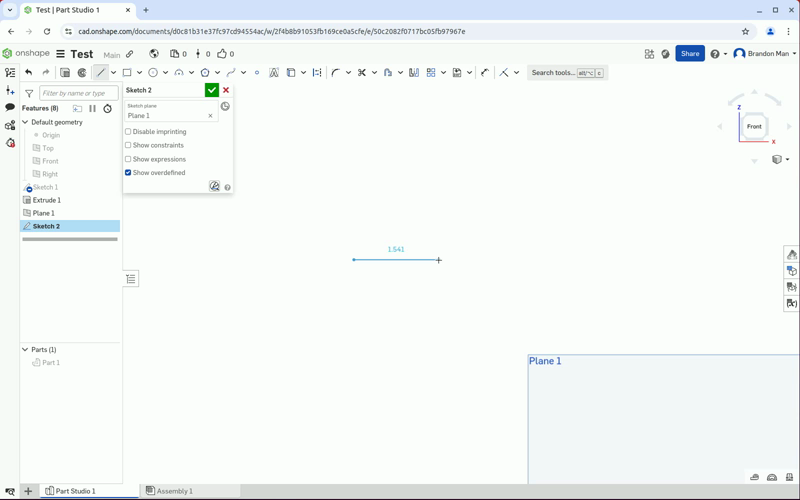
scroll(-6)
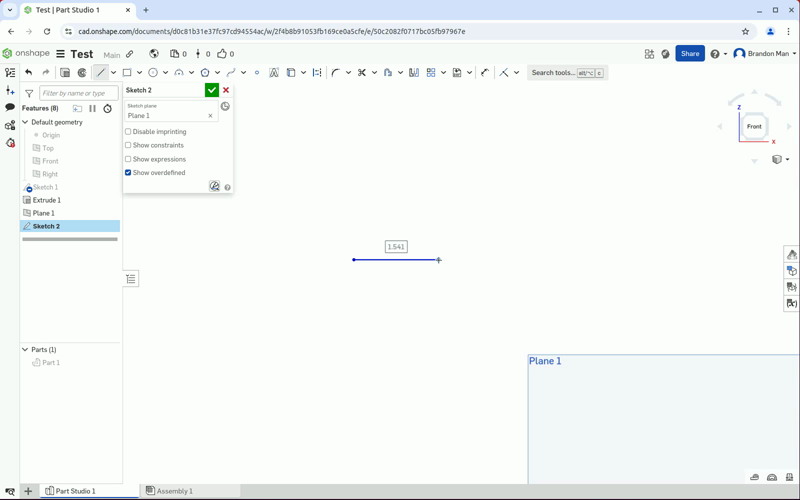
scroll(-6)
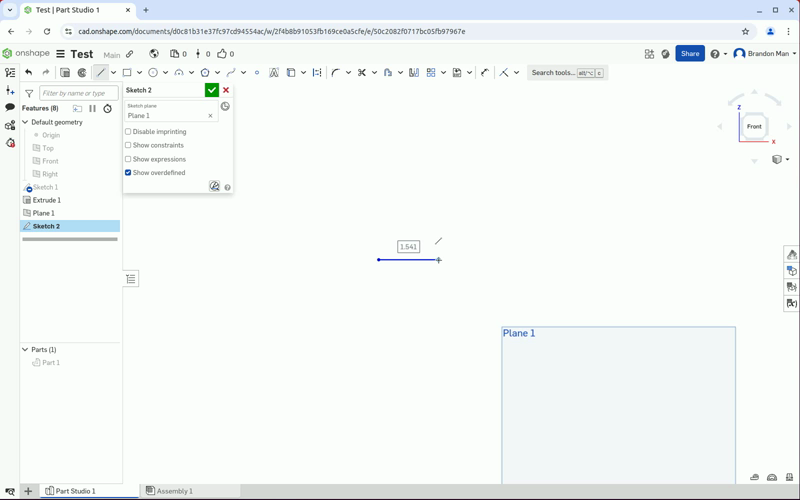
scroll(-6)
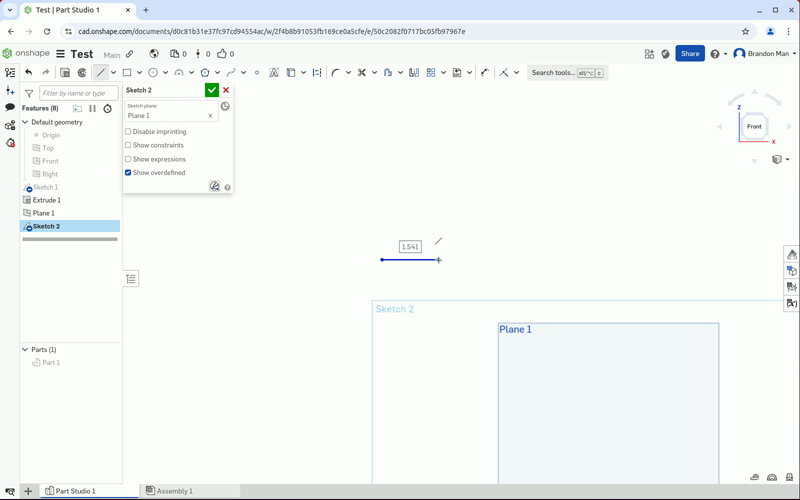
scroll(-6)
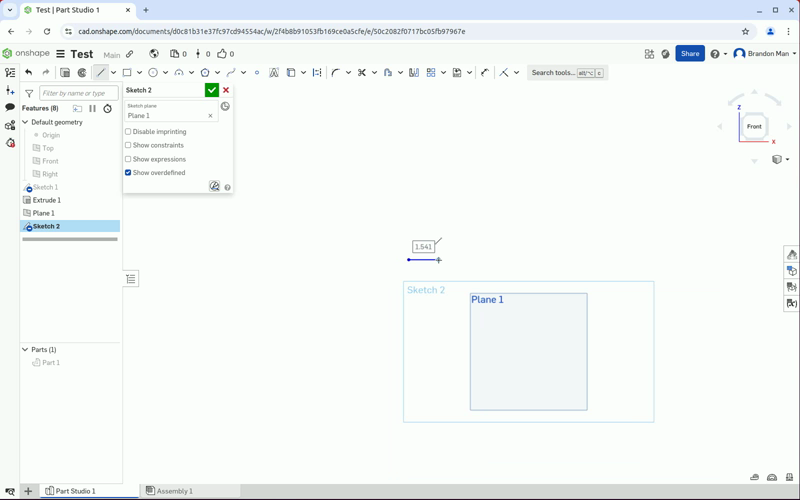
scroll(-6)
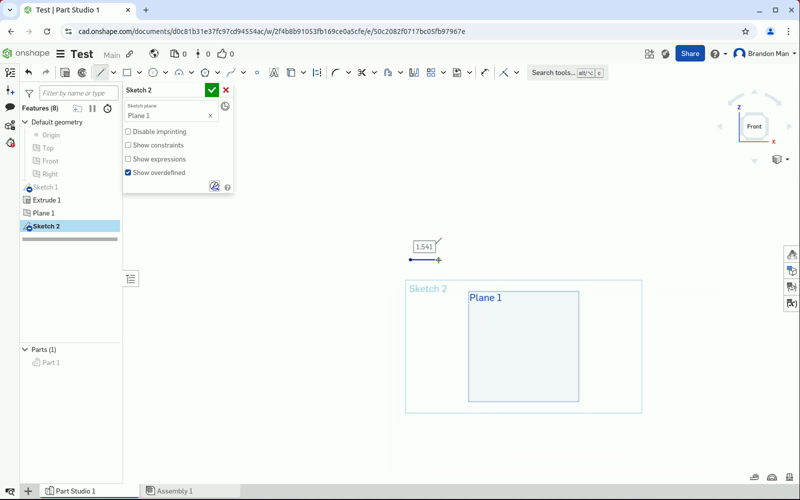
scroll(-6)
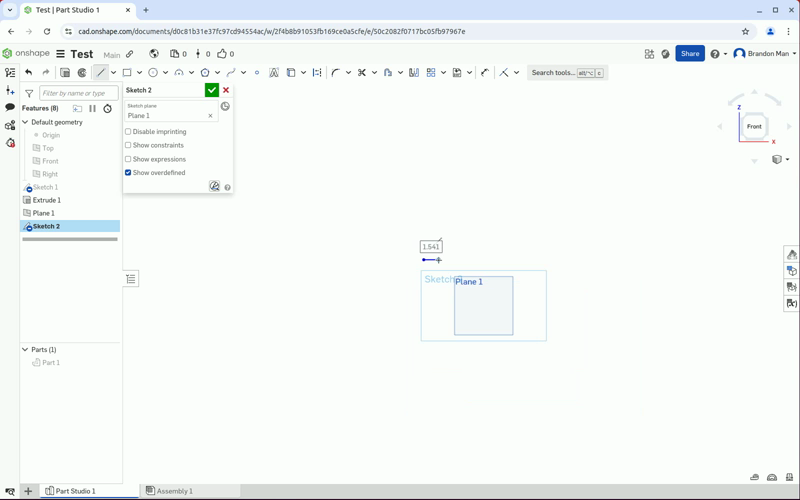
scroll(-6)
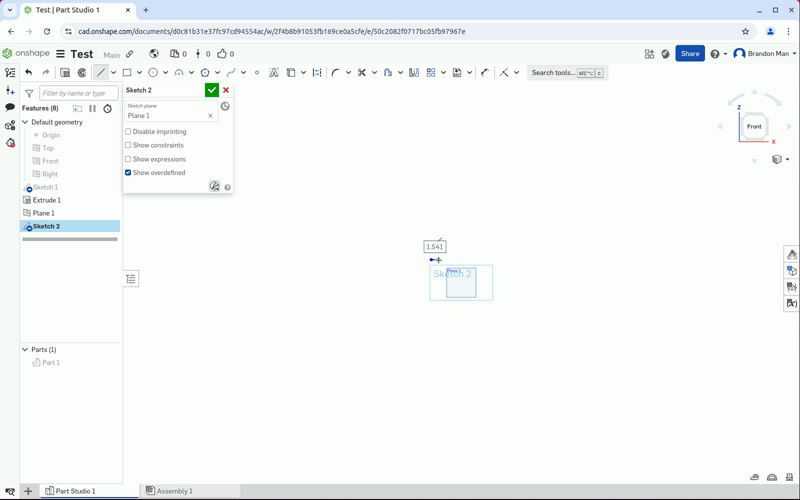
key_up(shift)
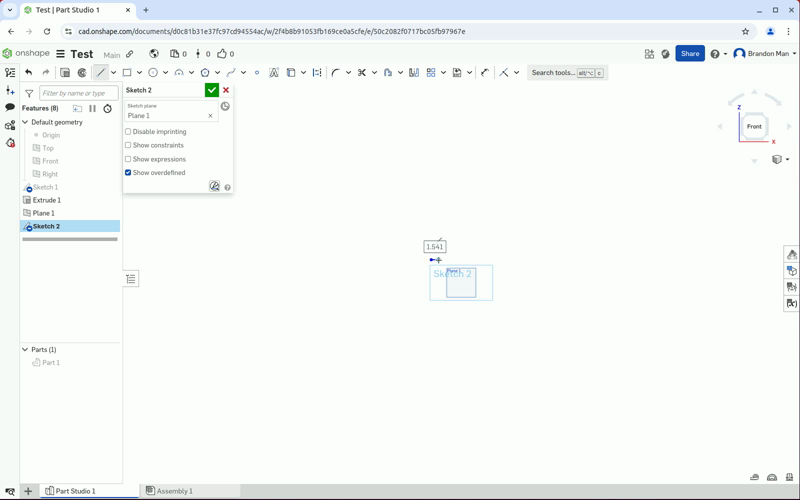
key_down(shift)
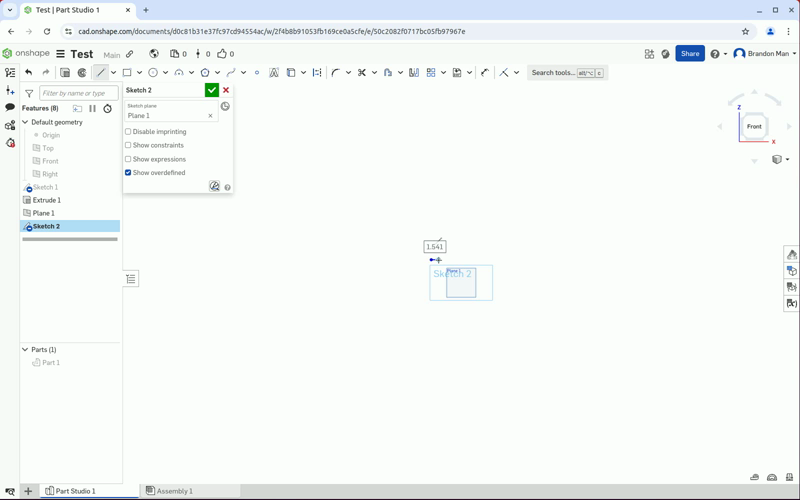
mouse_move(468, 259)
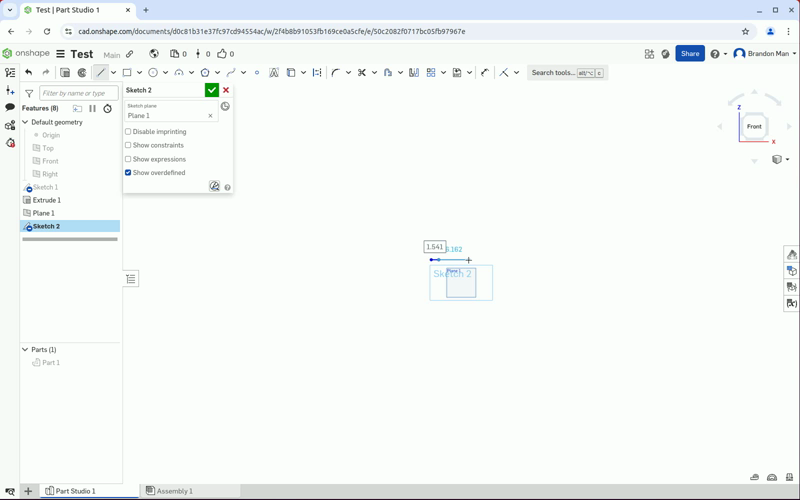
mouse_move(438, 252)
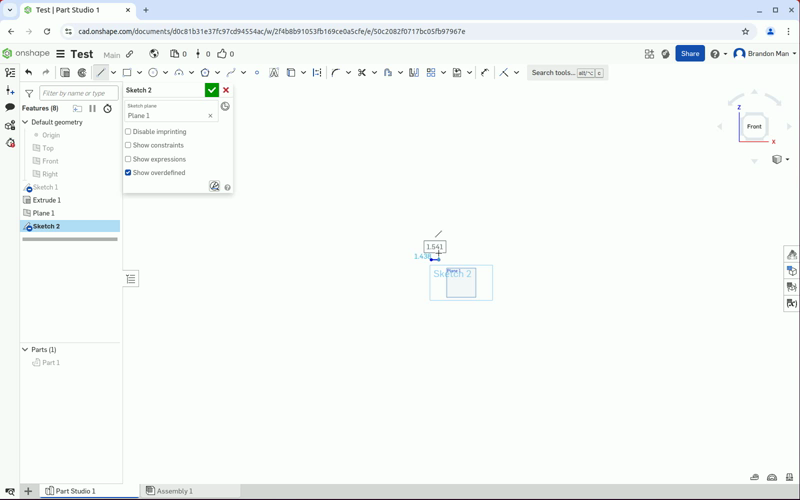
scroll(6)
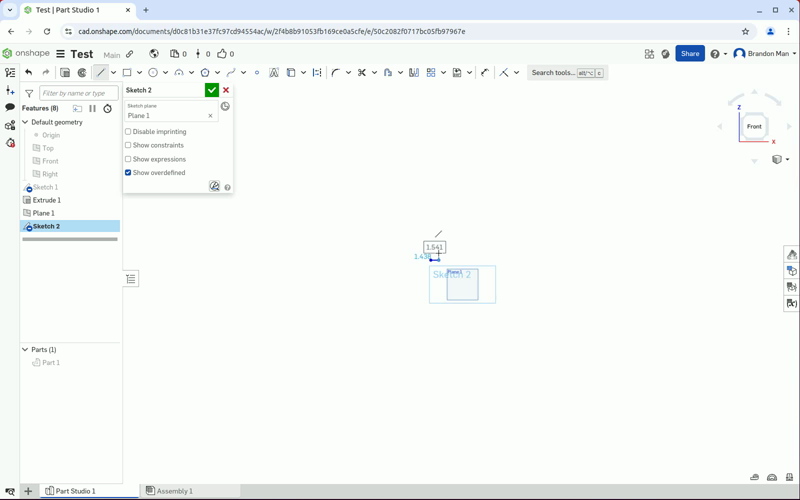
scroll(6)
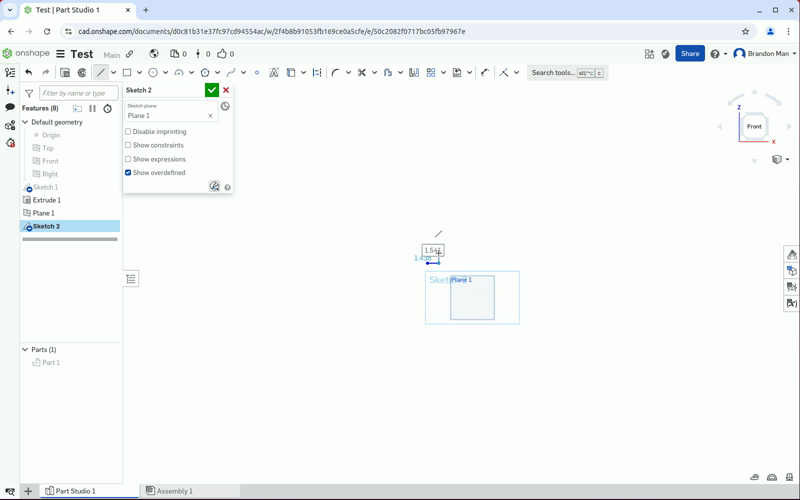
scroll(6)
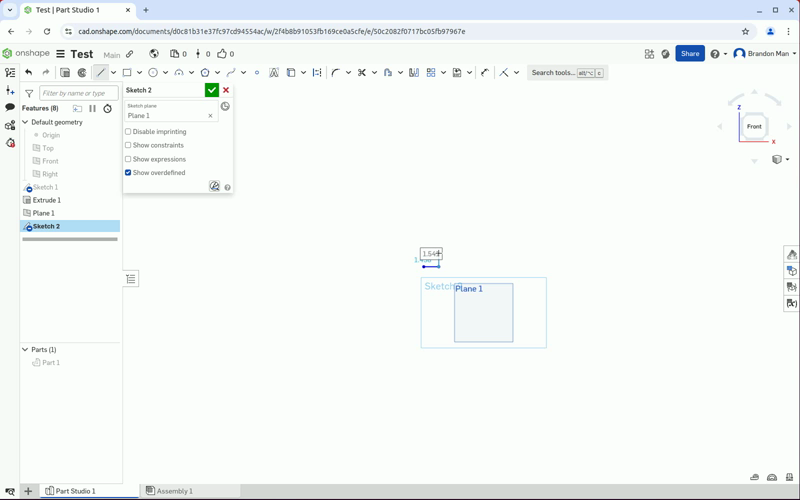
scroll(6)
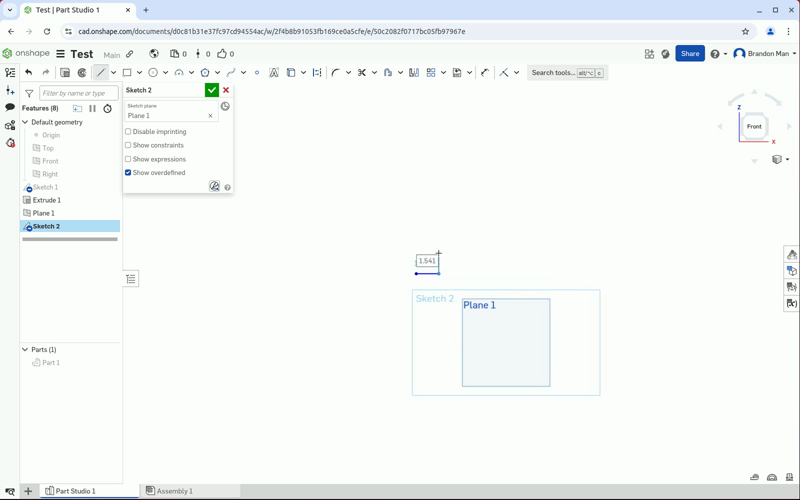
scroll(6)
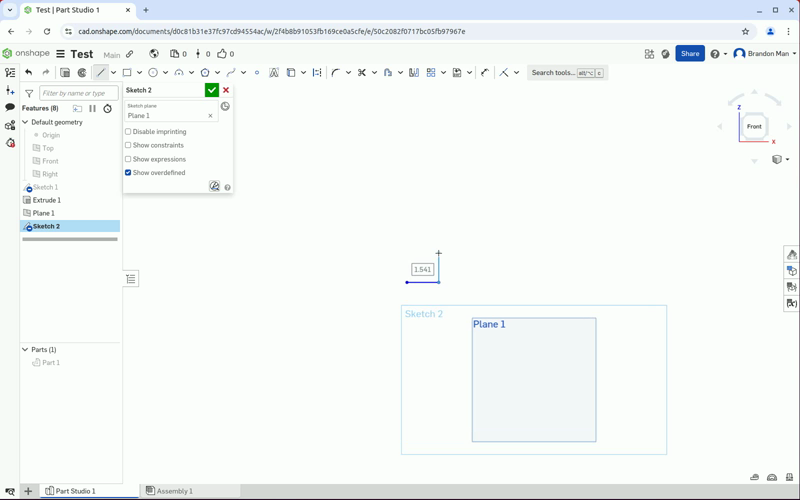
scroll(6)
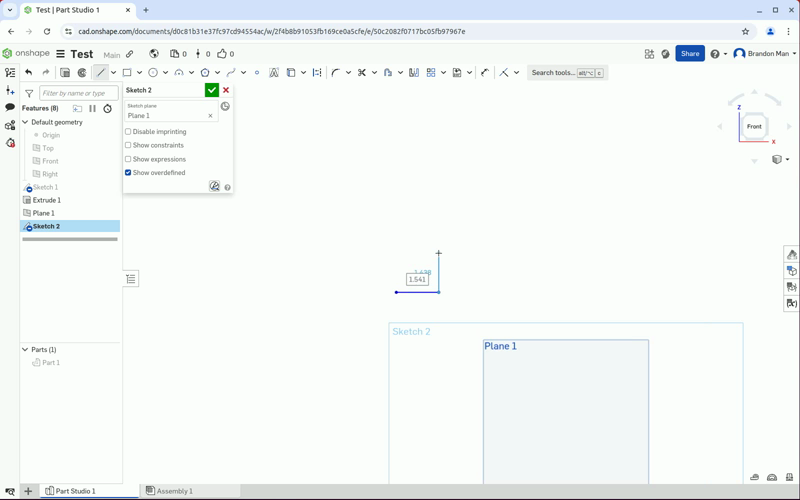
scroll(6)
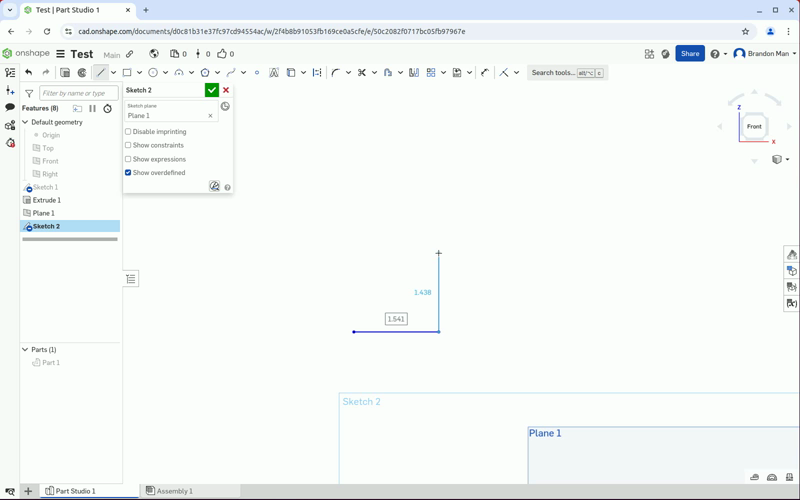
click(438, 252)
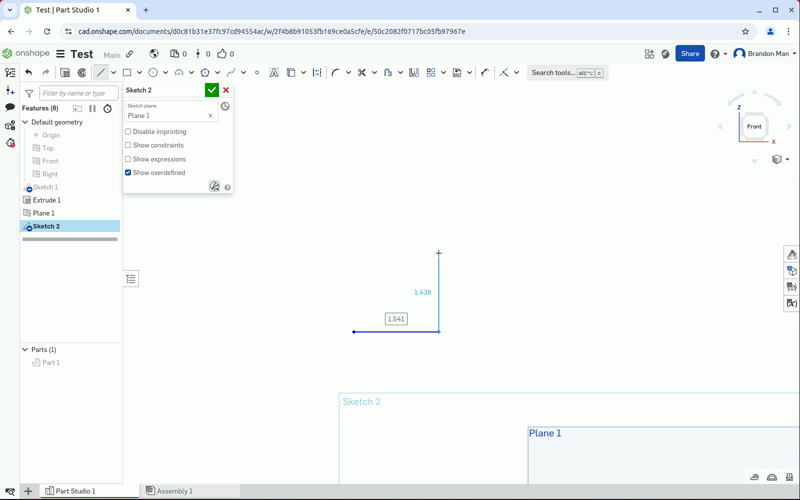
scroll(-6)
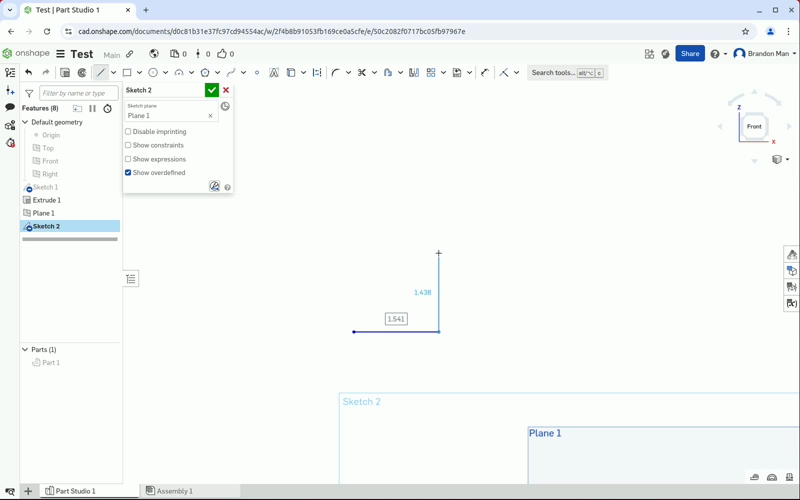
scroll(-6)
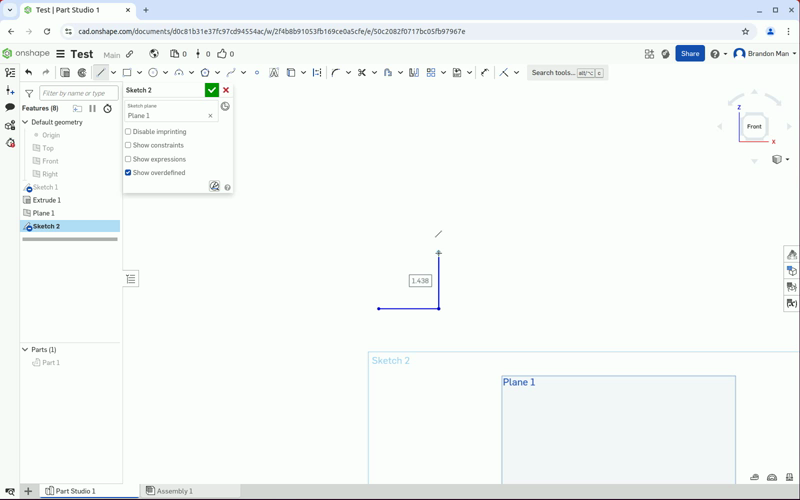
scroll(-6)
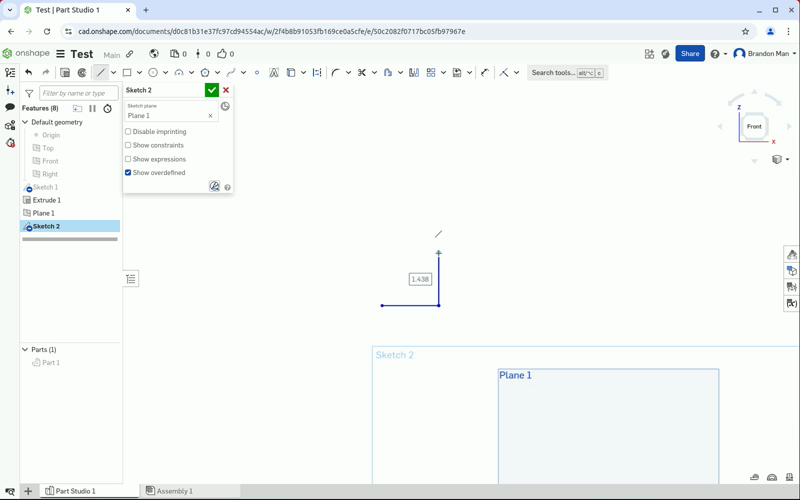
scroll(-6)
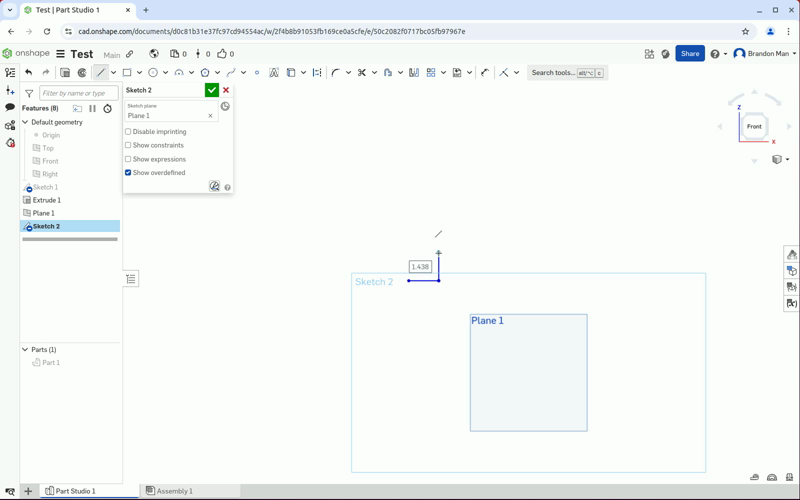
scroll(-6)
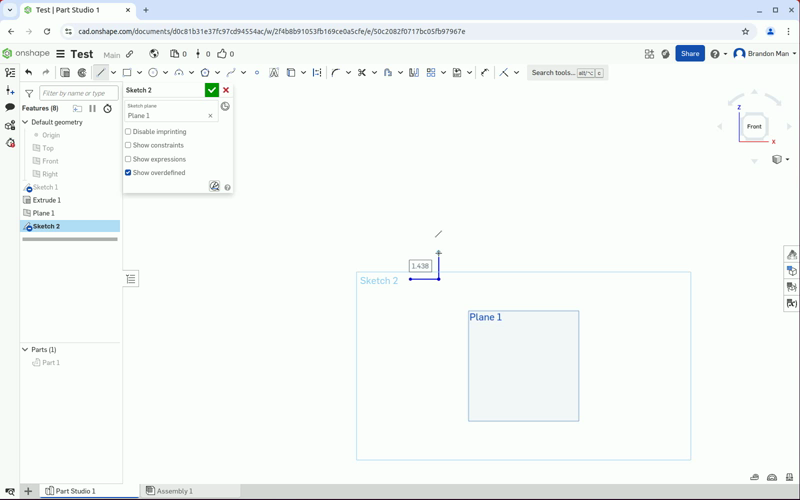
scroll(-6)
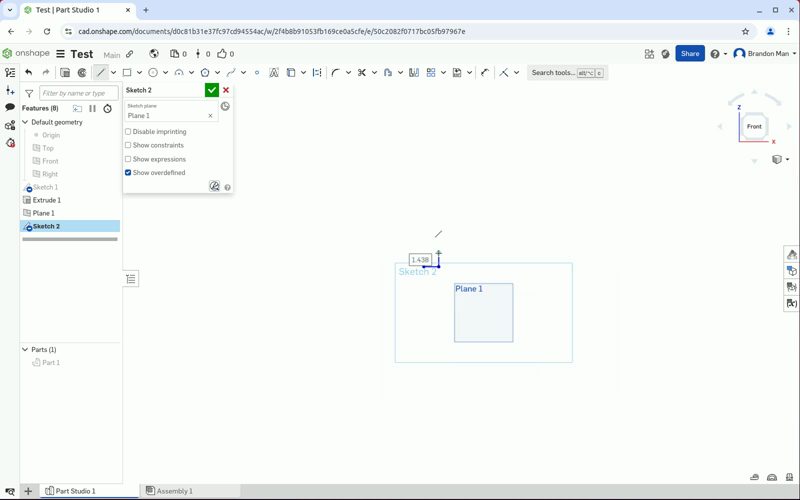
scroll(-6)
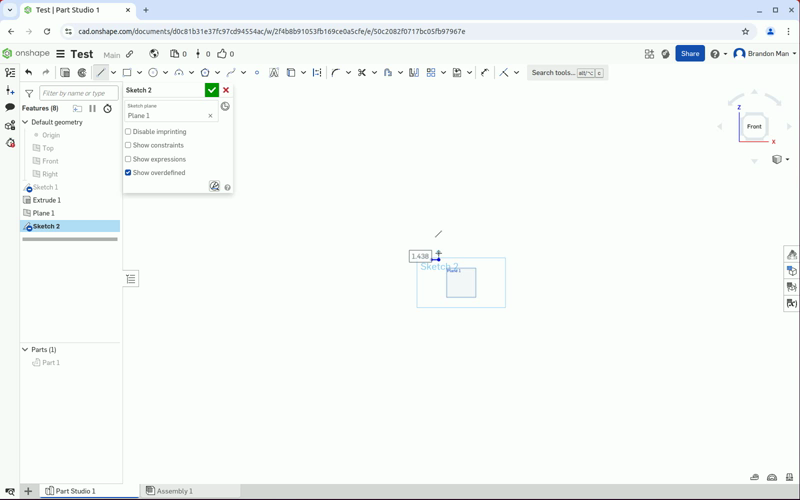
key_up(shift)
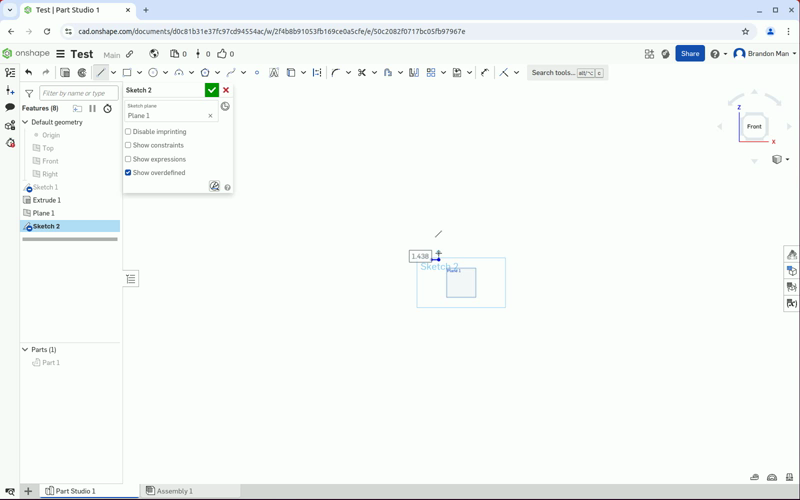
key_down(shift)
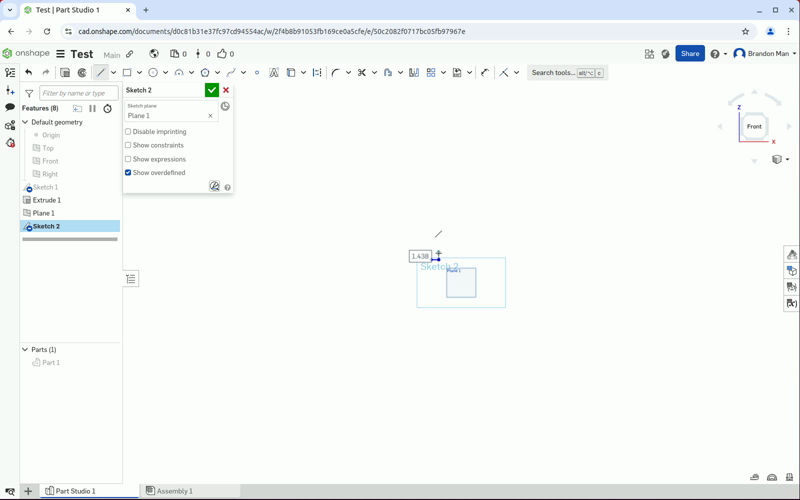
mouse_move(468, 252)
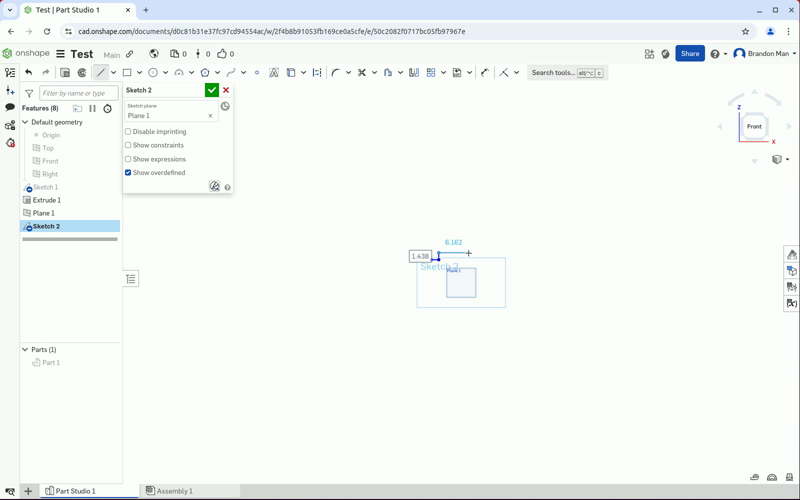
mouse_move(431, 252)
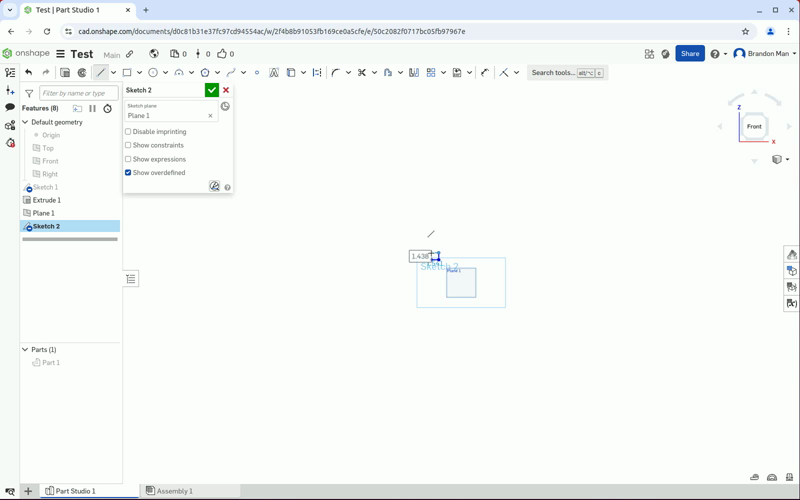
scroll(6)
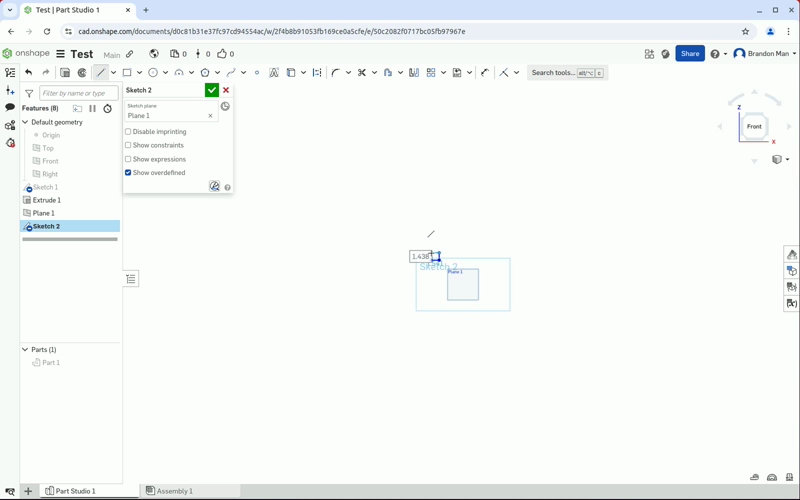
scroll(6)
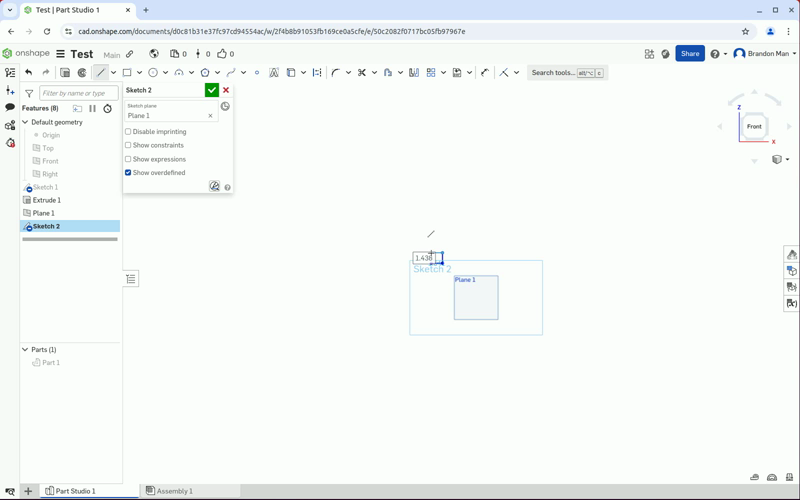
scroll(6)
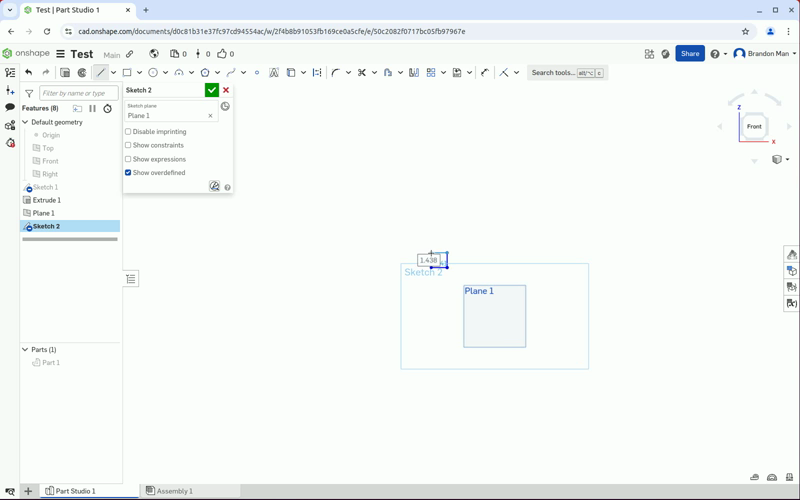
scroll(6)
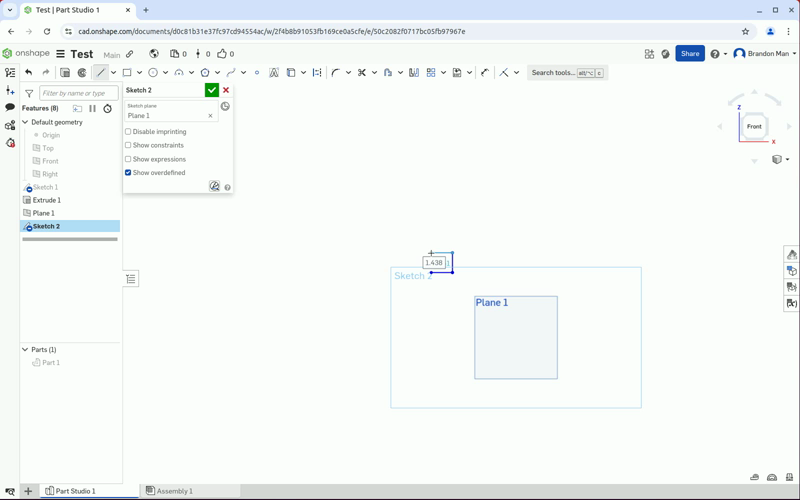
scroll(6)
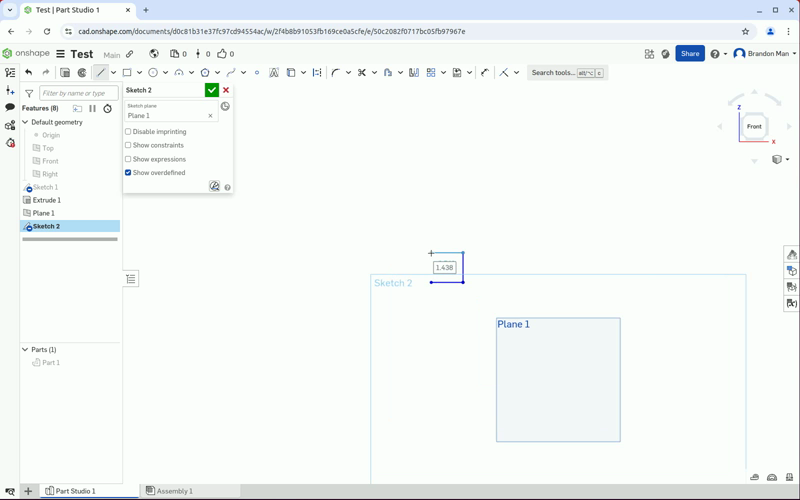
scroll(6)
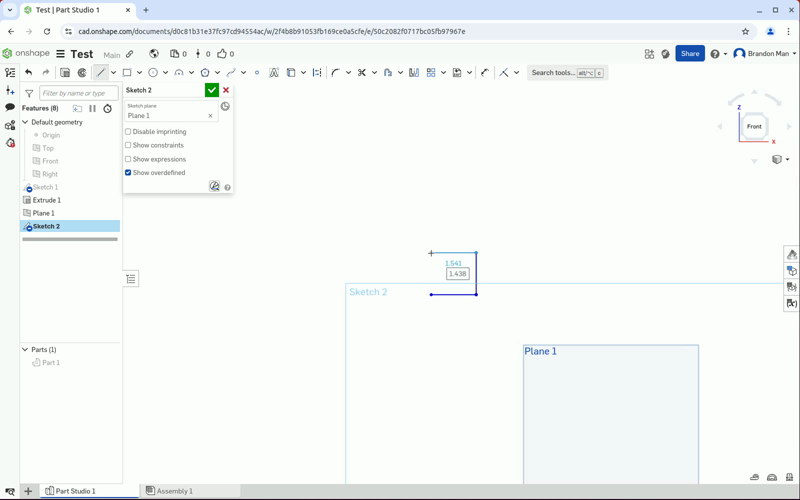
scroll(6)
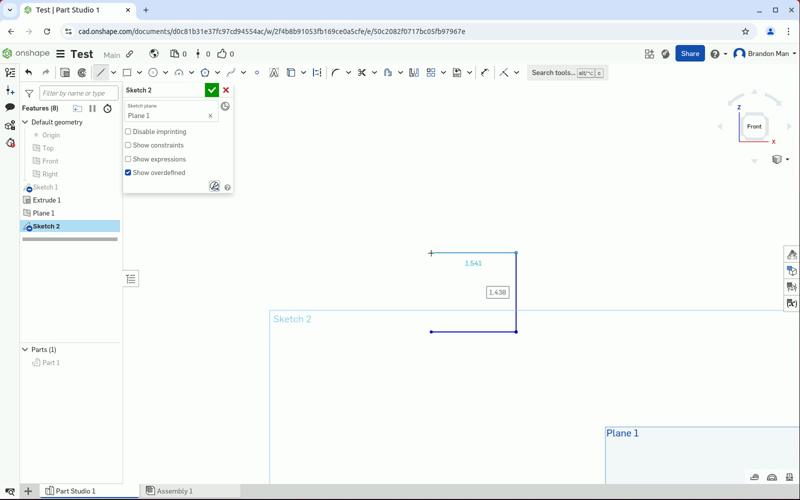
click(431, 252)
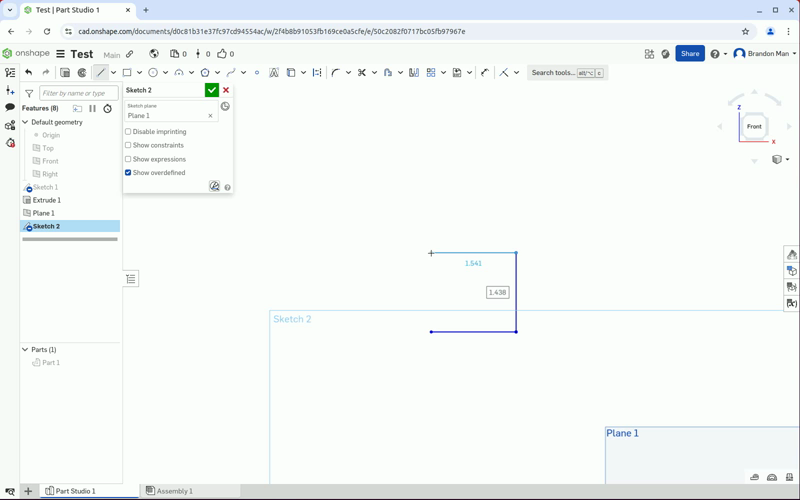
scroll(-6)
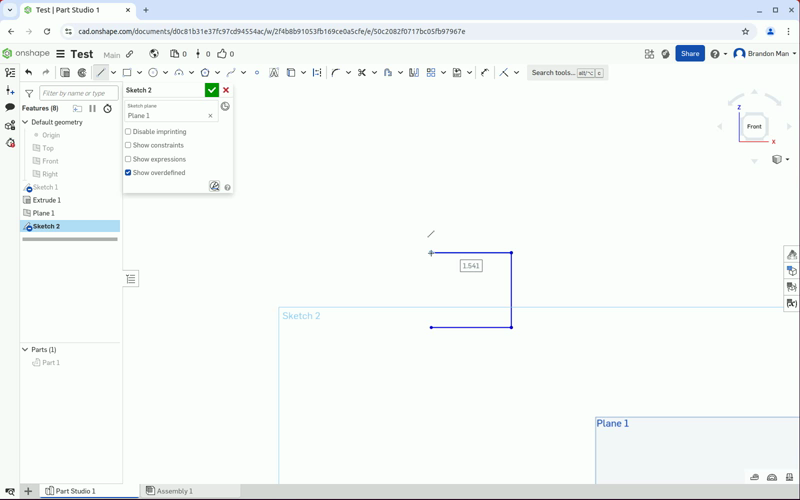
scroll(-6)
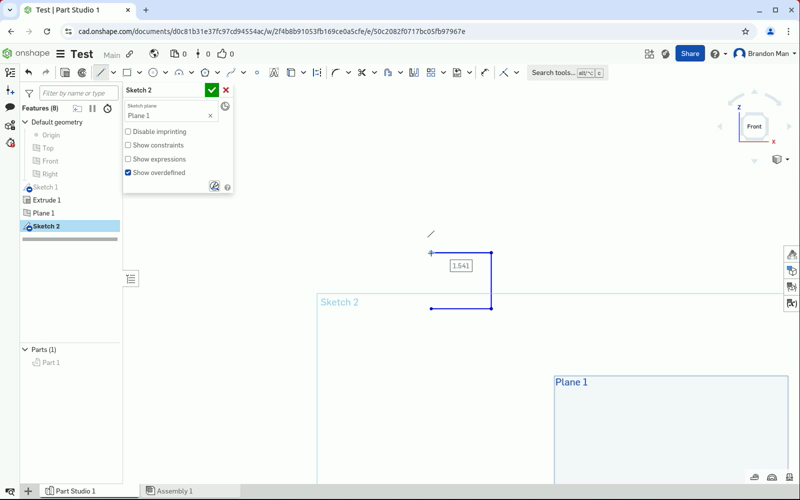
scroll(-6)
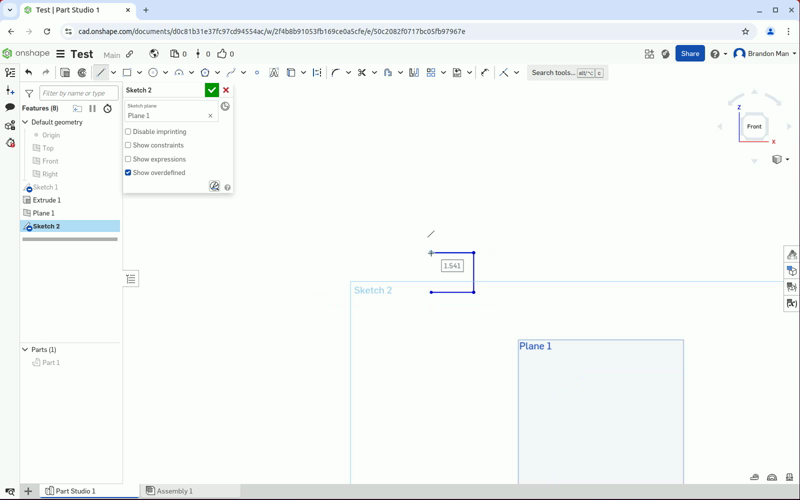
scroll(-6)
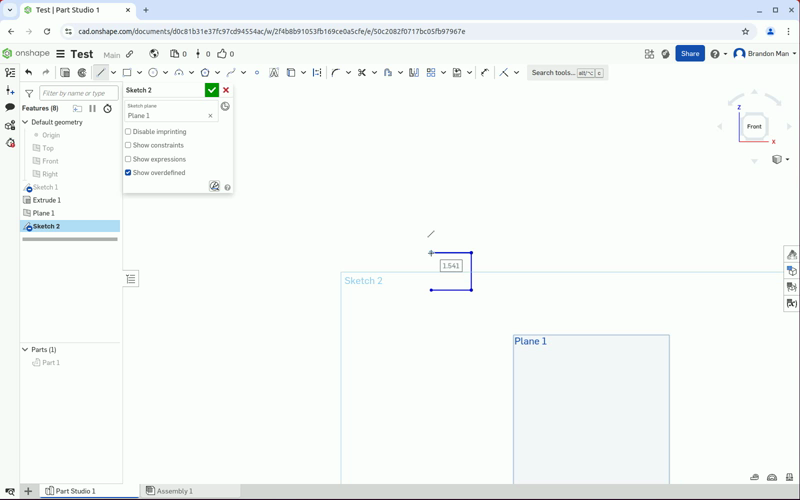
scroll(-6)
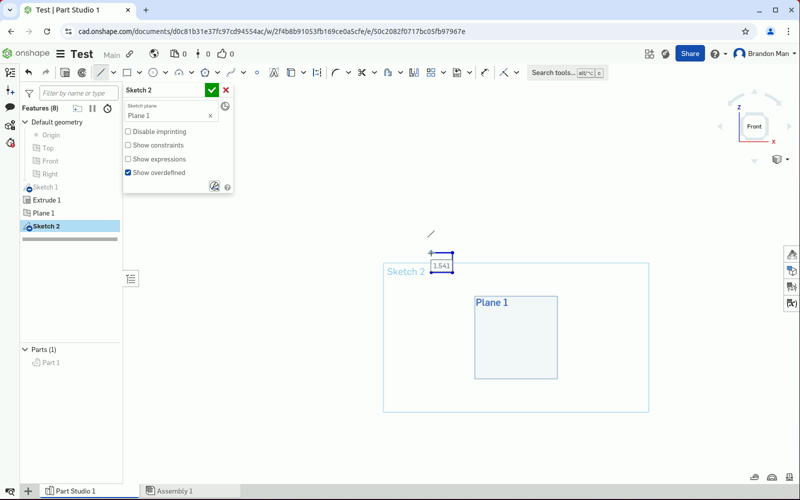
scroll(-6)
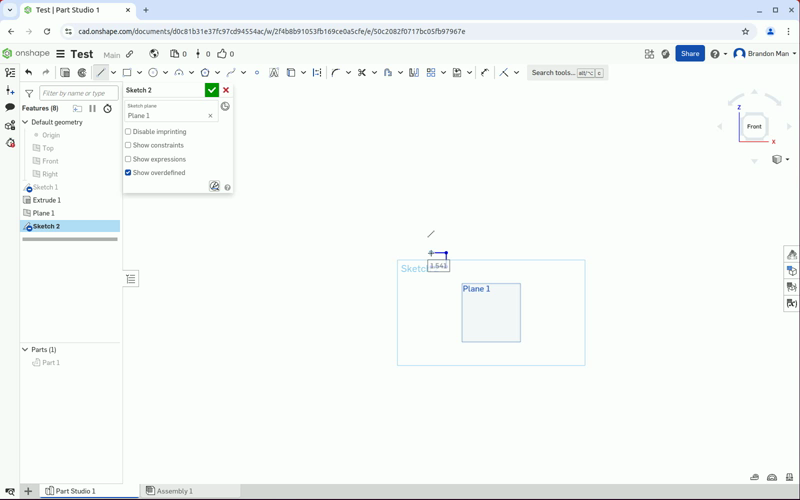
scroll(-6)
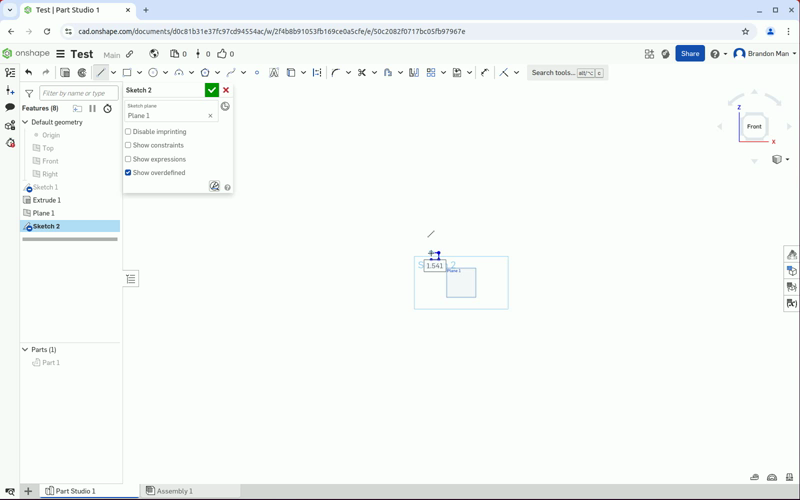
key_up(shift)
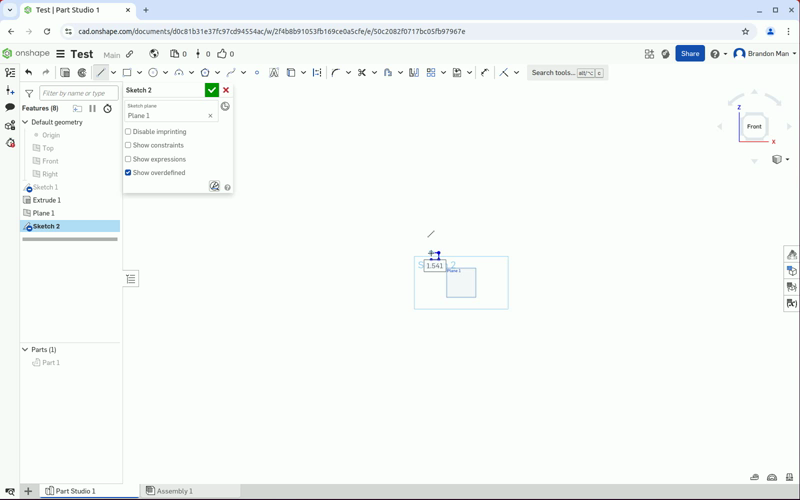
mouse_move(461, 252)
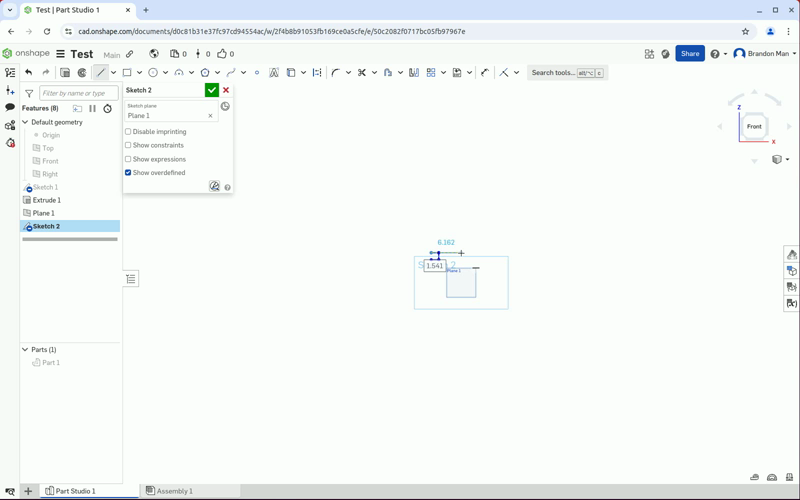
key_down(shift)
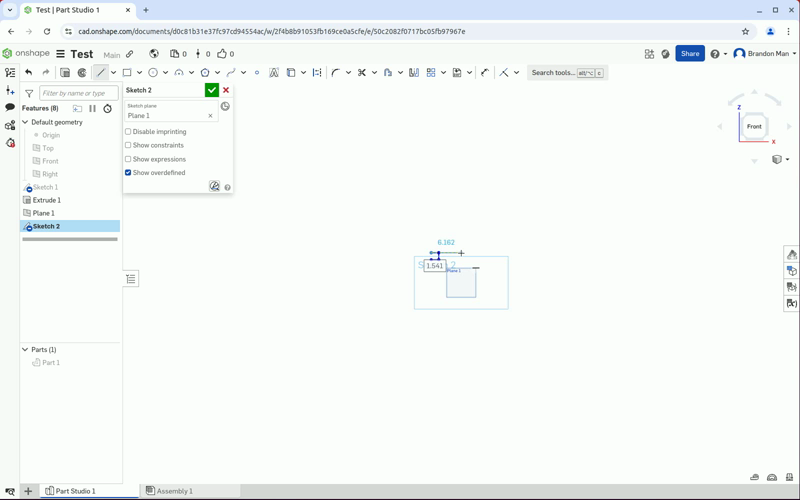
mouse_move(431, 259)
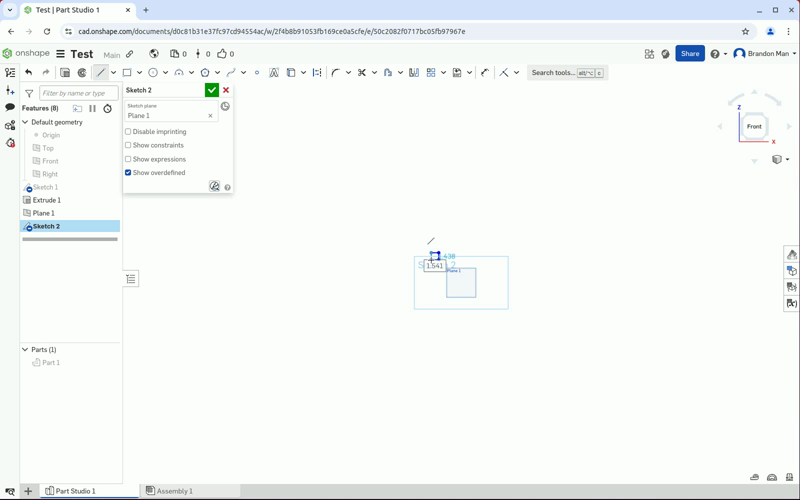
scroll(6)
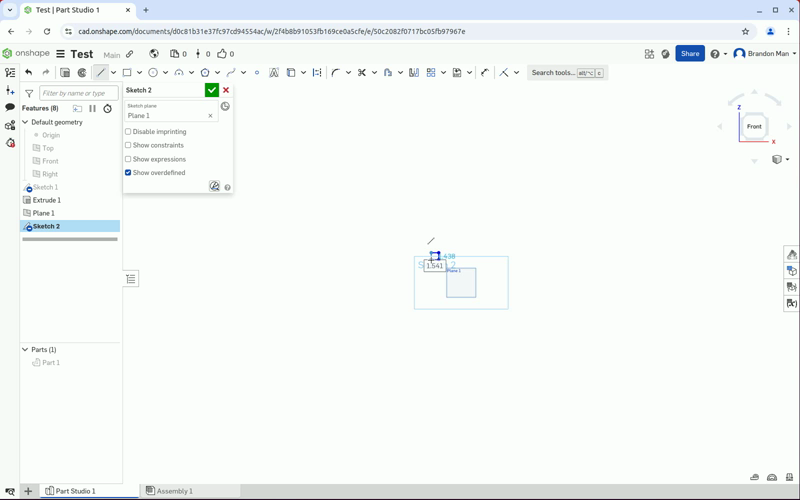
scroll(6)
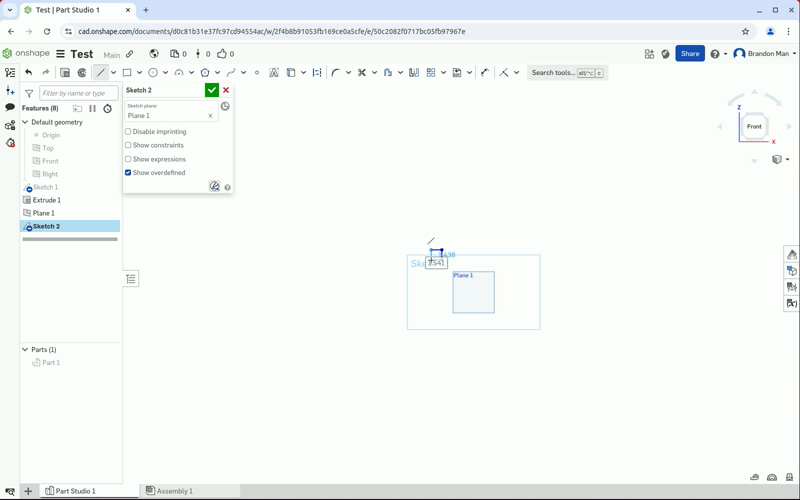
scroll(6)
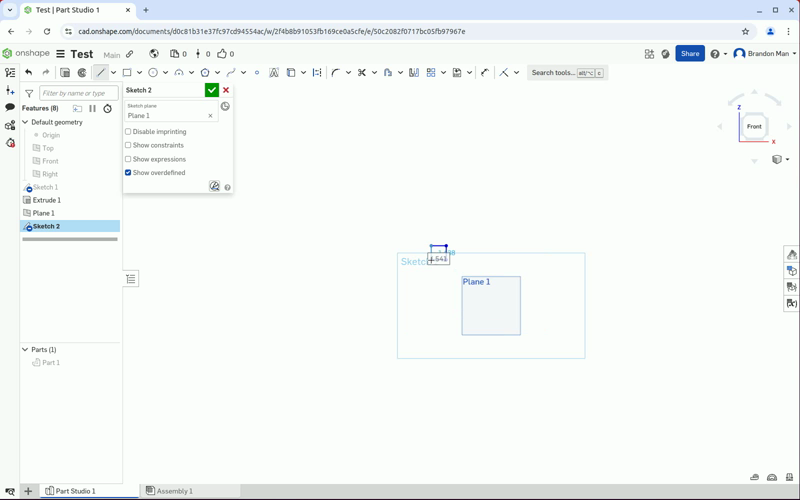
scroll(6)
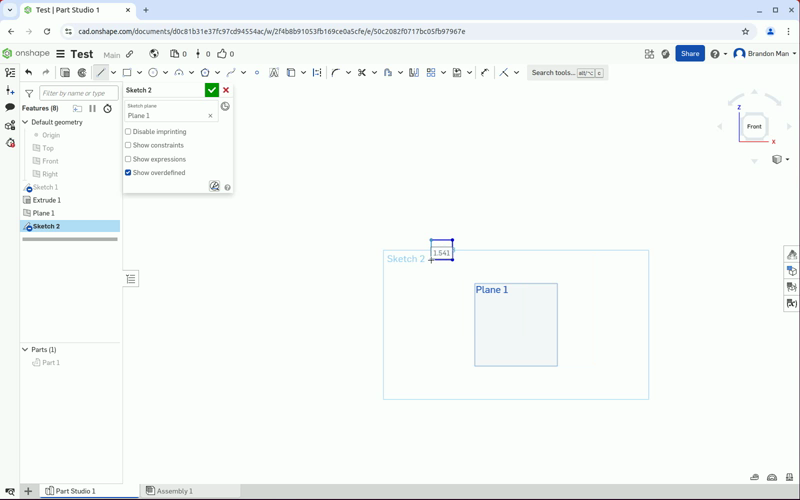
scroll(6)
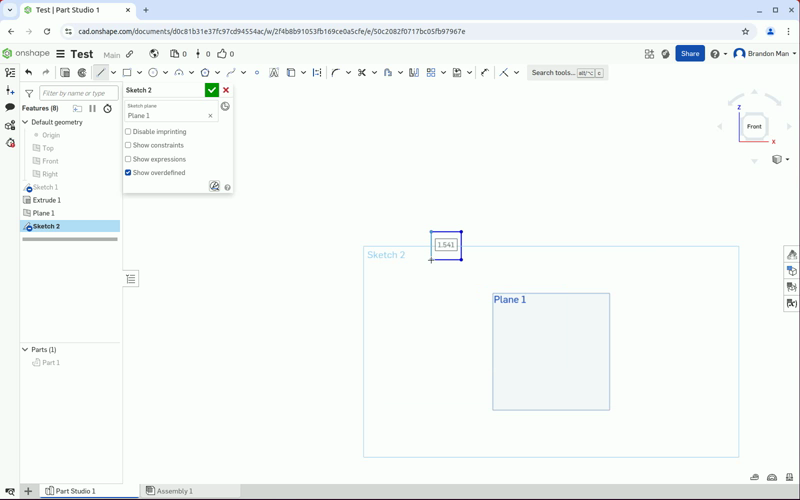
scroll(6)
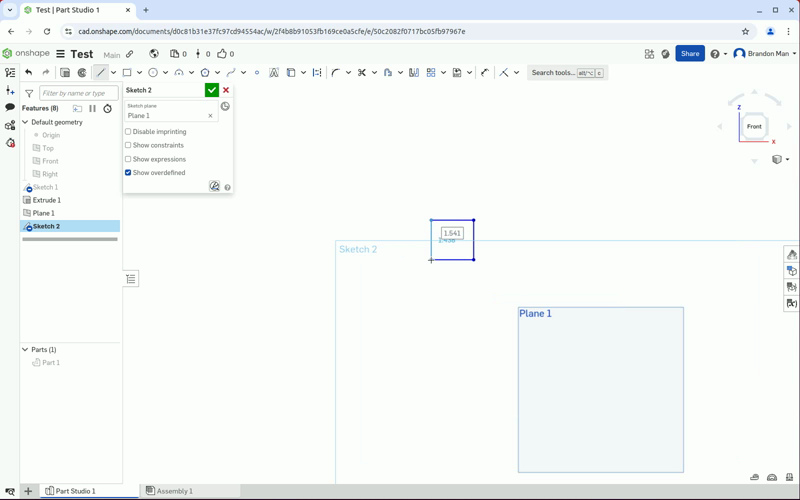
scroll(6)
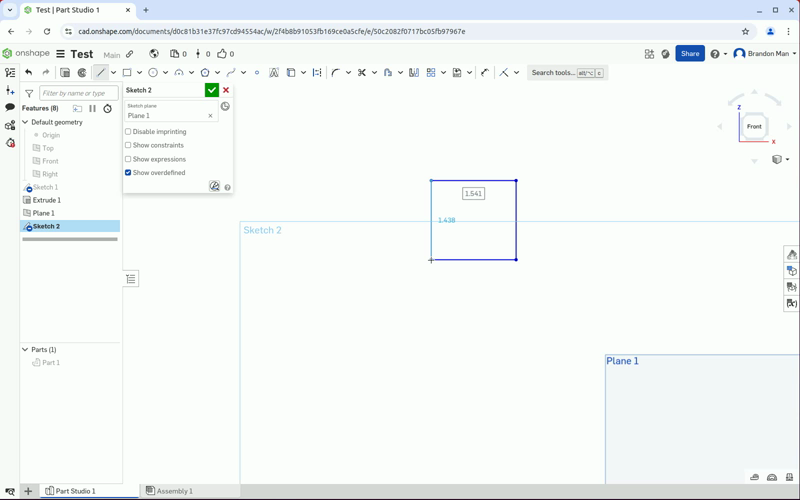
key_up(shift)
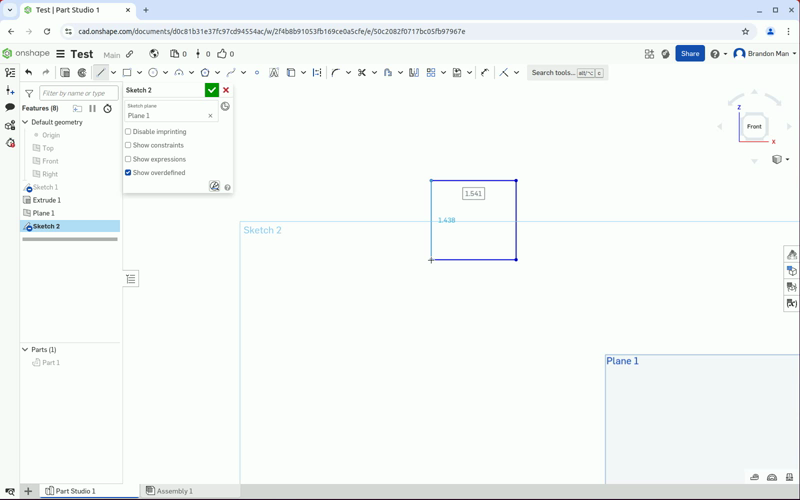
click(431, 259)
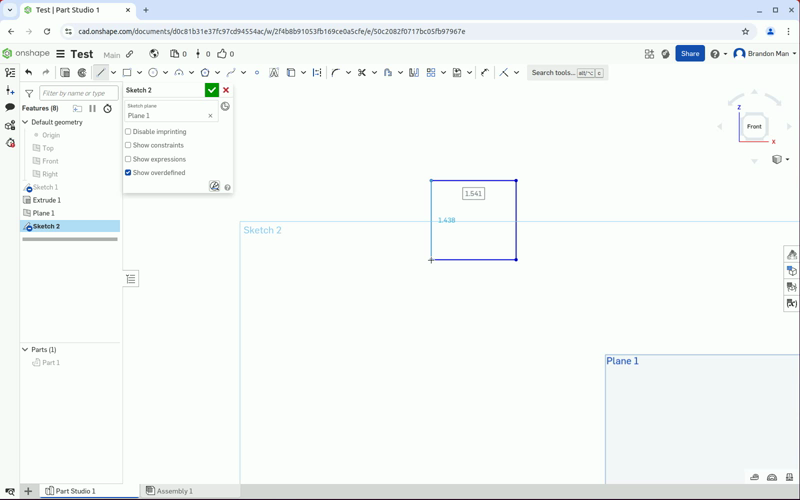
scroll(-6)
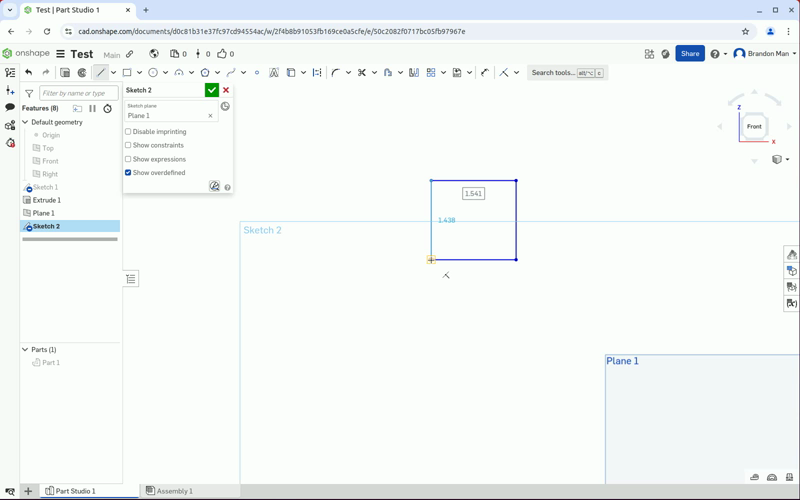
scroll(-6)
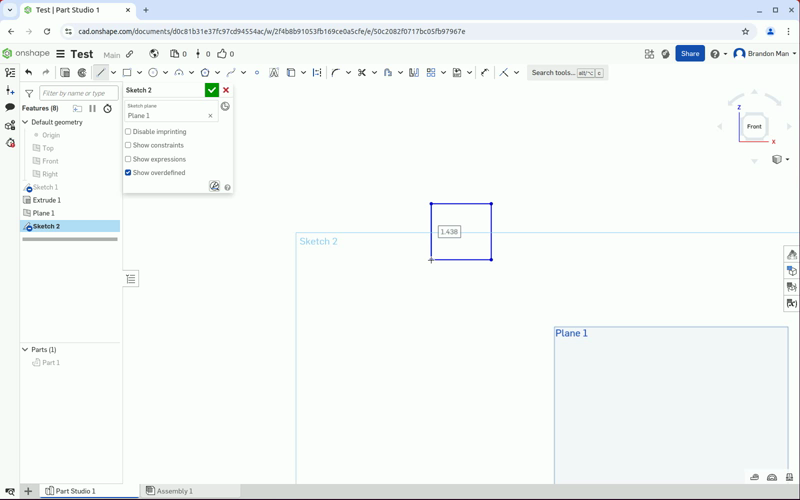
scroll(-6)
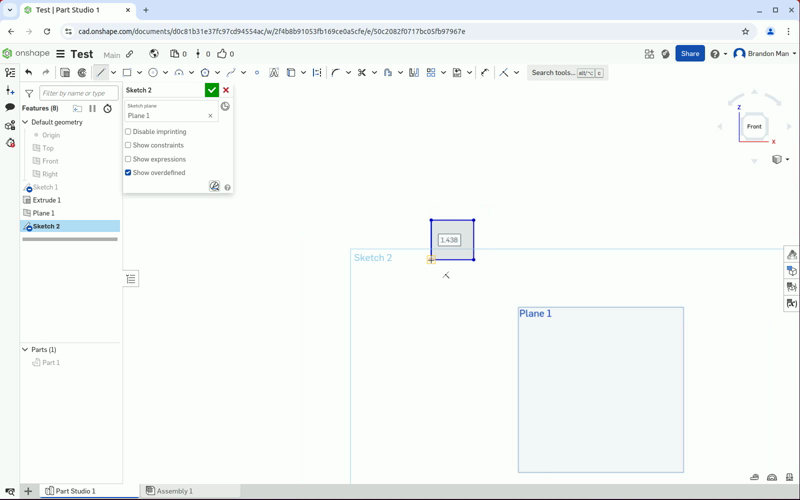
scroll(-6)
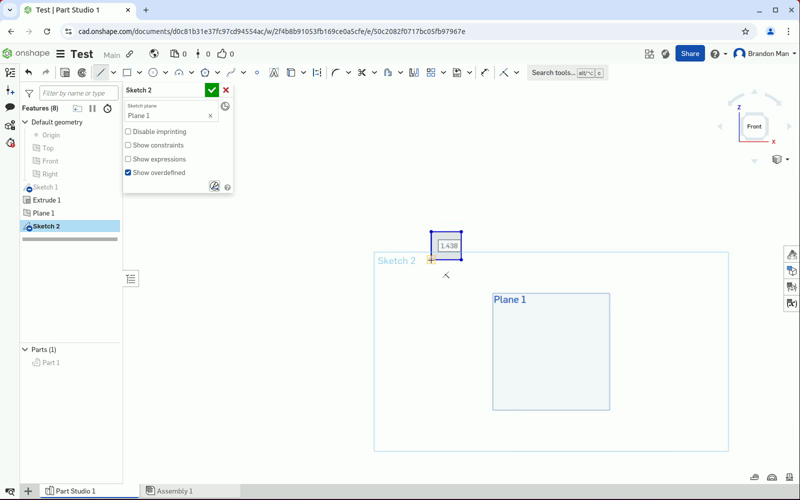
scroll(-6)
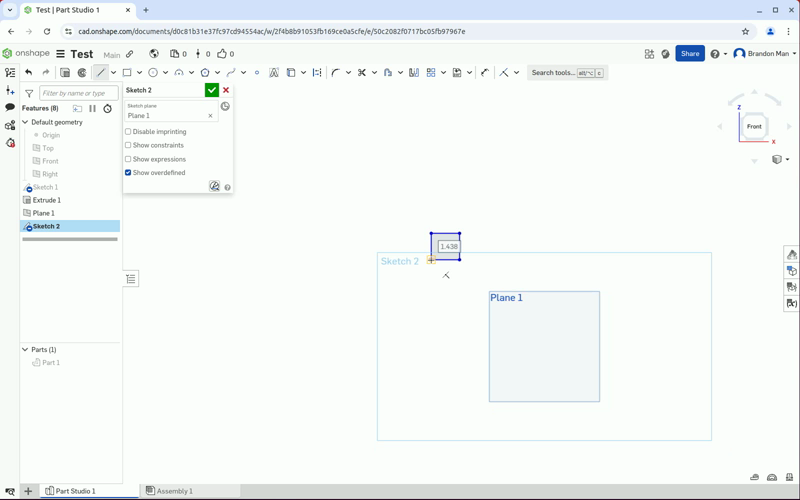
scroll(-6)
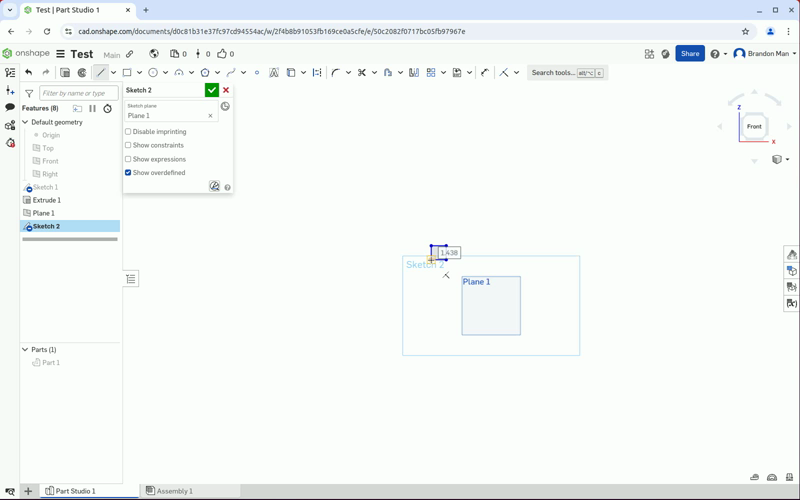
scroll(-6)
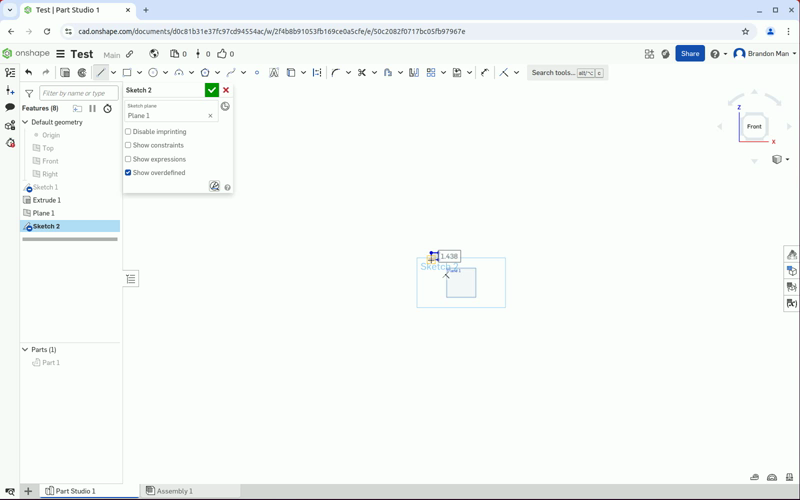
key(esc)
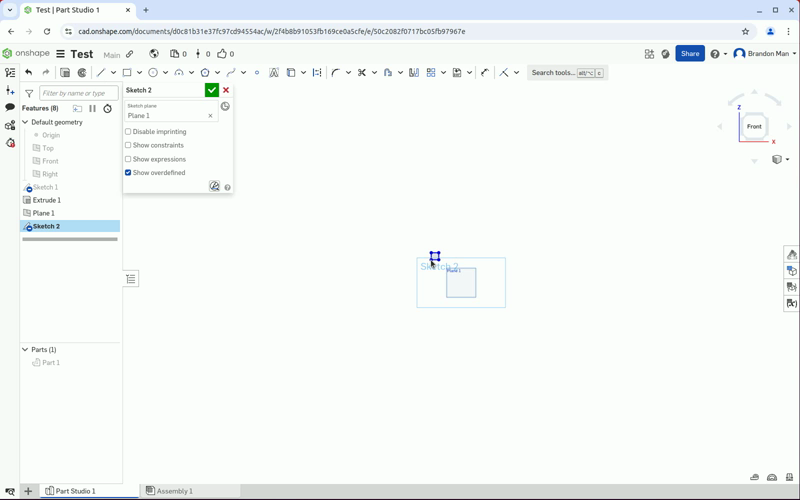
mouse_move(432, 257)
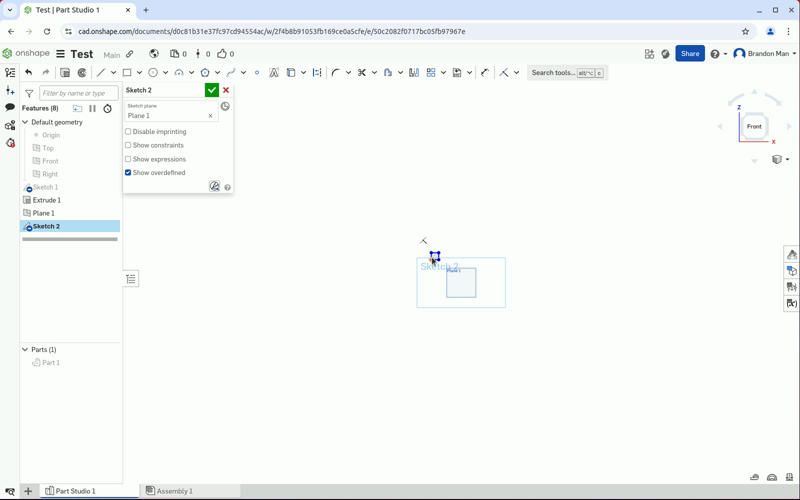
scroll(6)
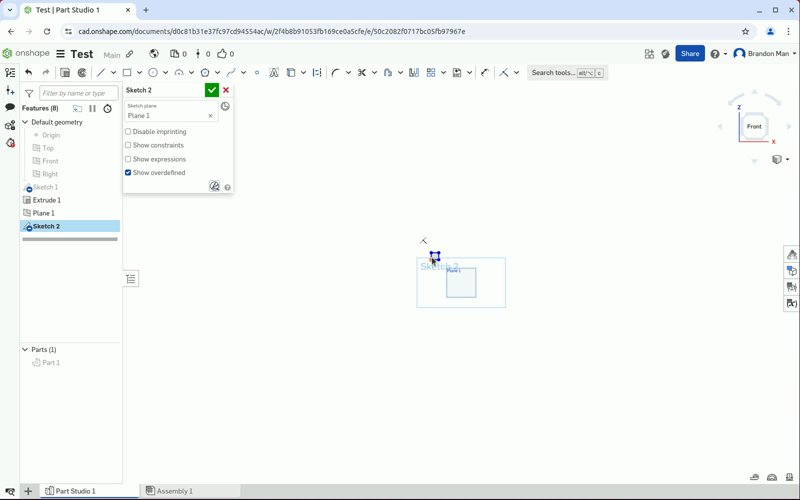
scroll(6)
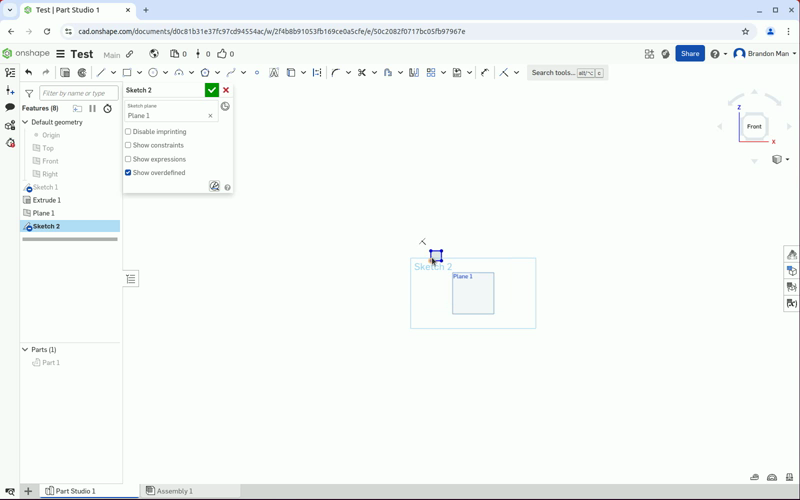
scroll(6)
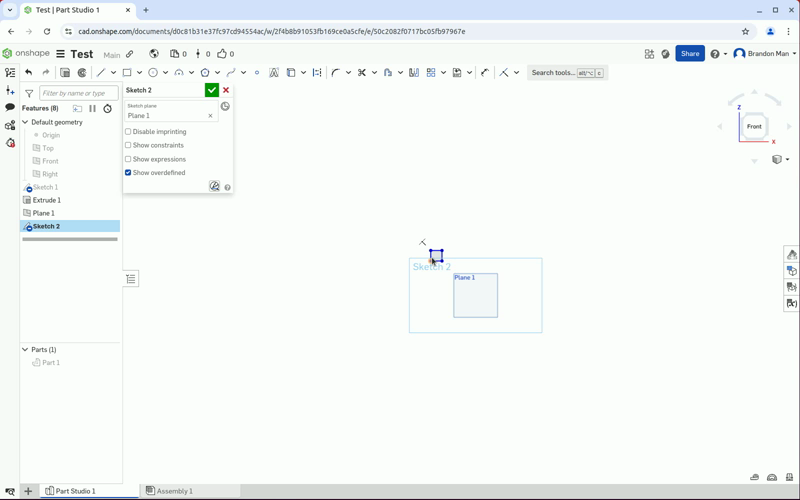
scroll(6)
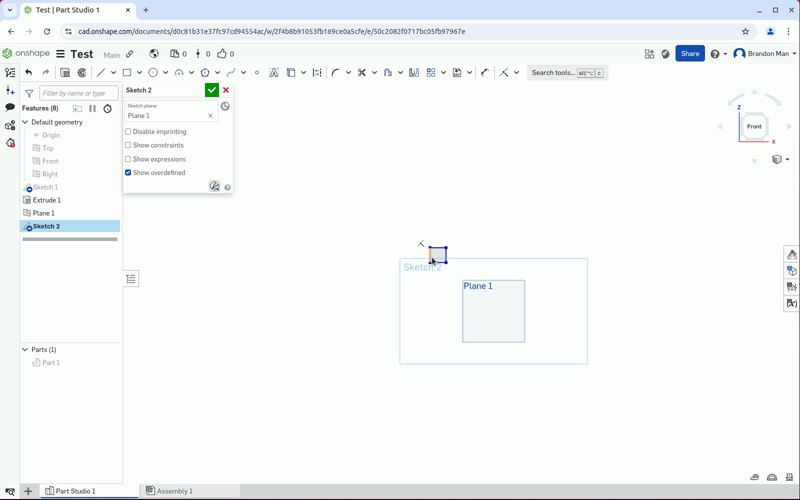
scroll(6)
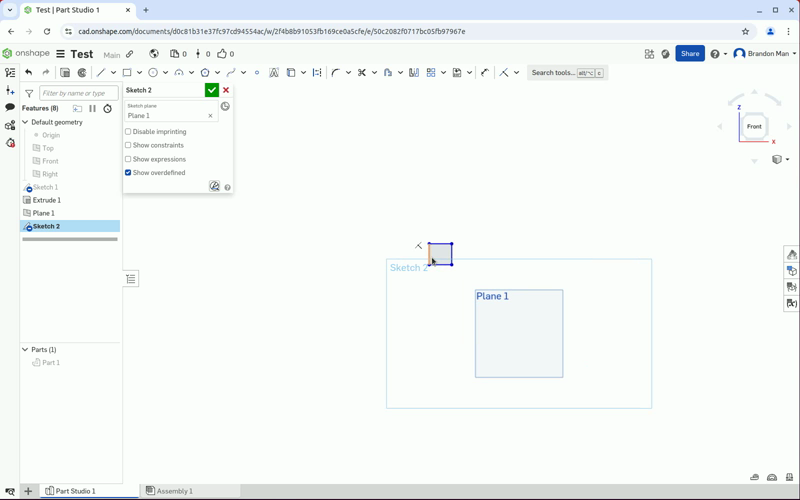
scroll(6)
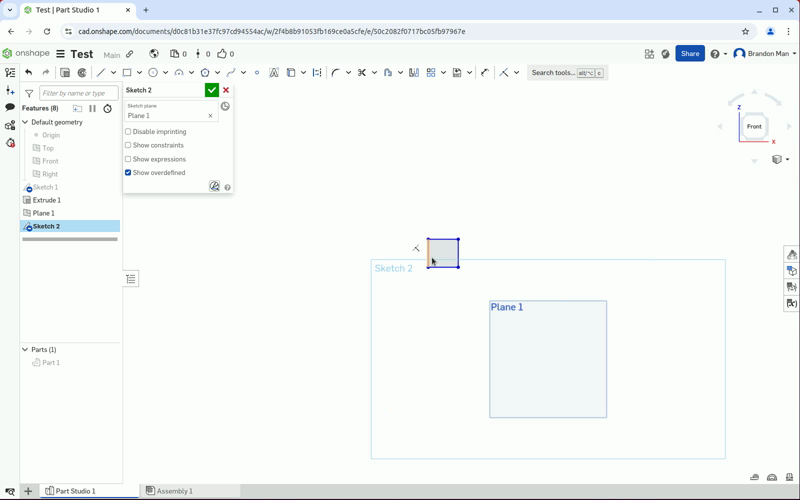
scroll(6)
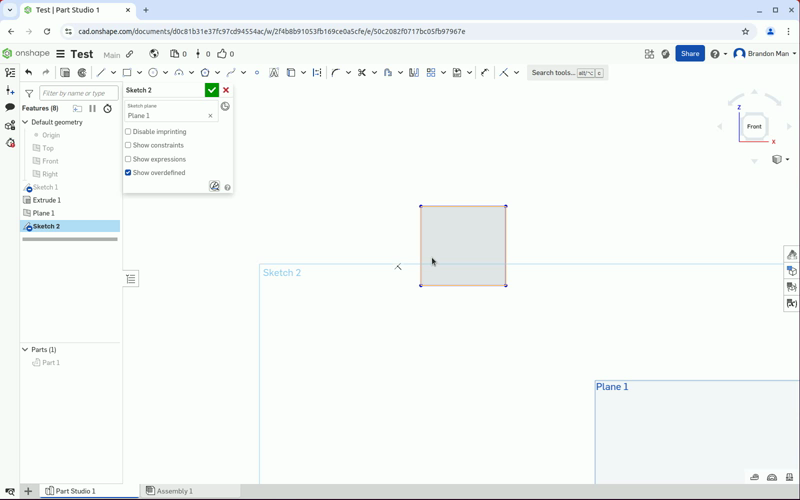
click(432, 257)
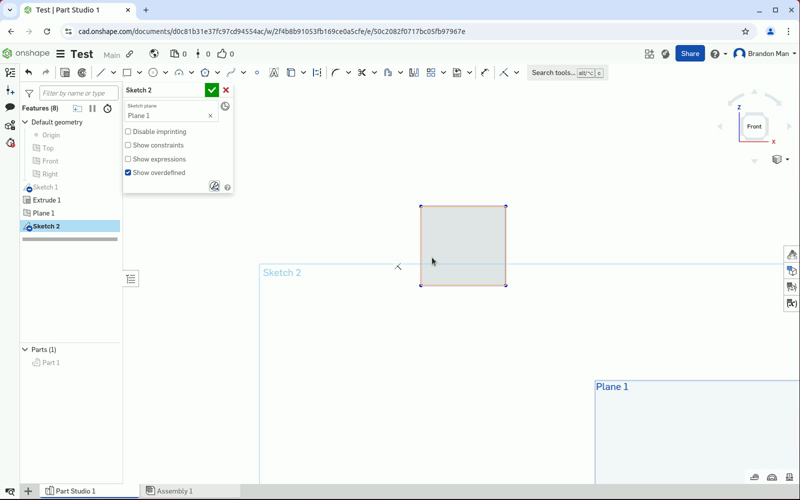
scroll(-6)
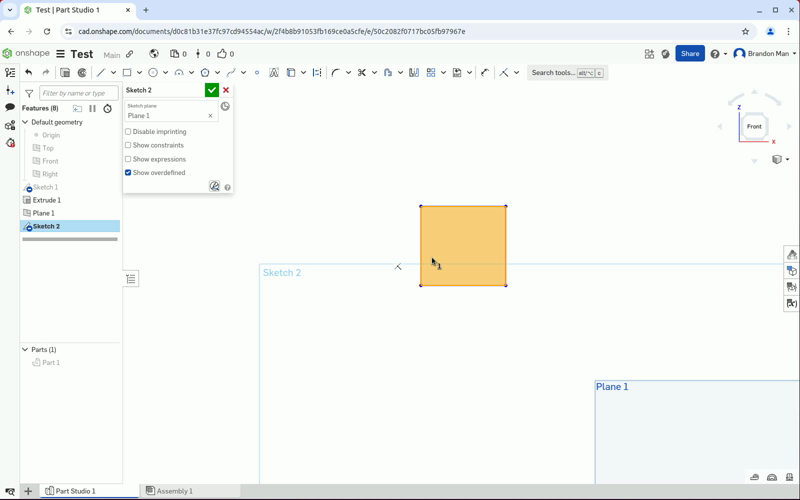
scroll(-6)
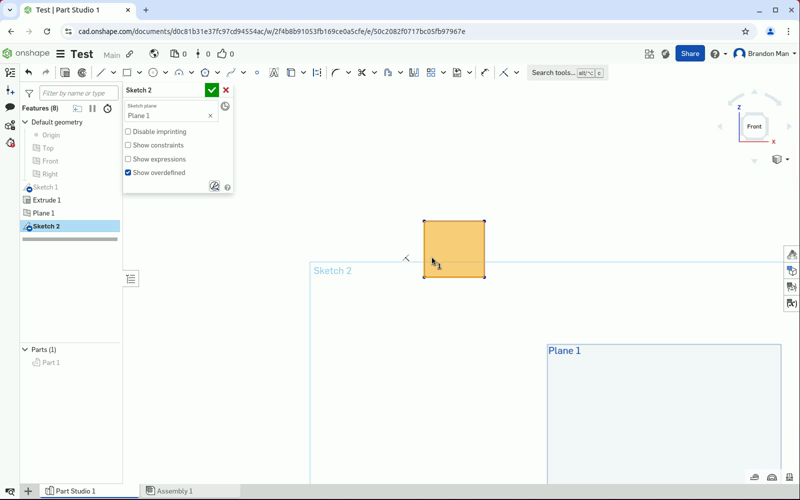
scroll(-6)
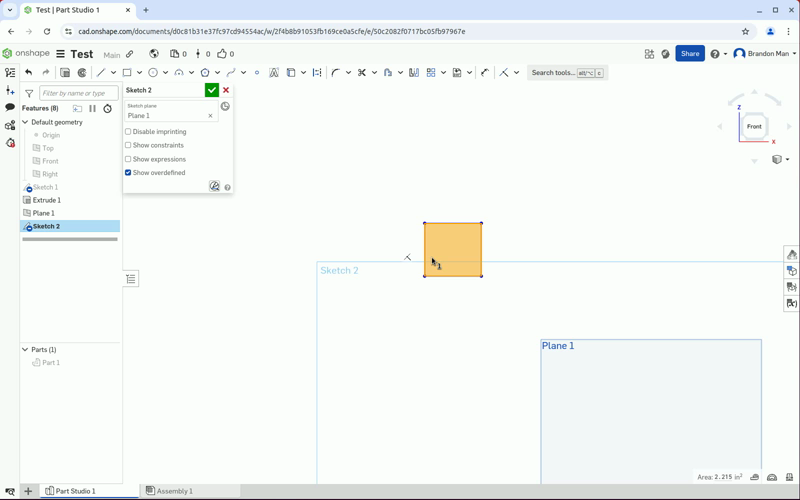
scroll(-6)
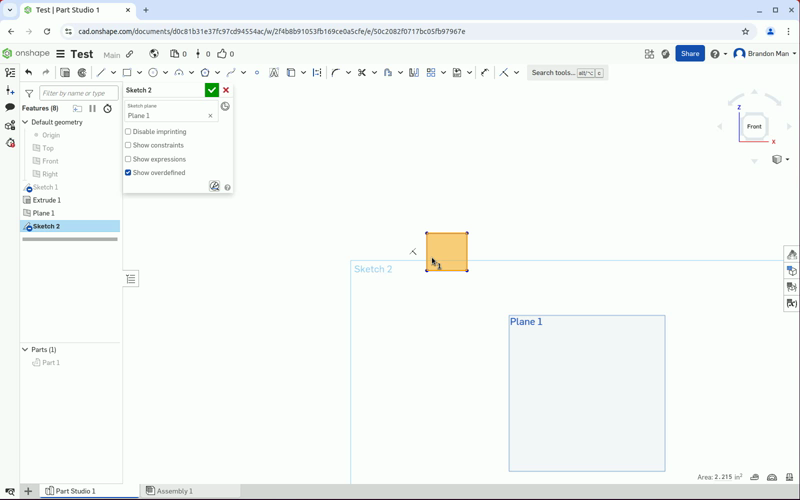
scroll(-6)
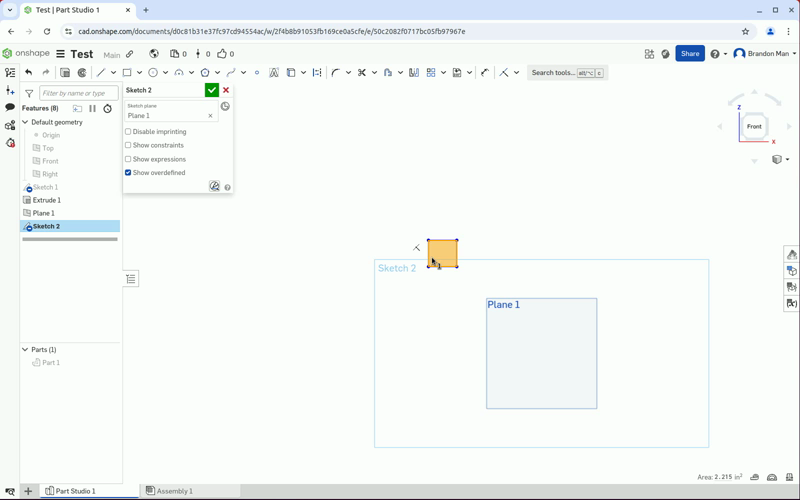
scroll(-6)
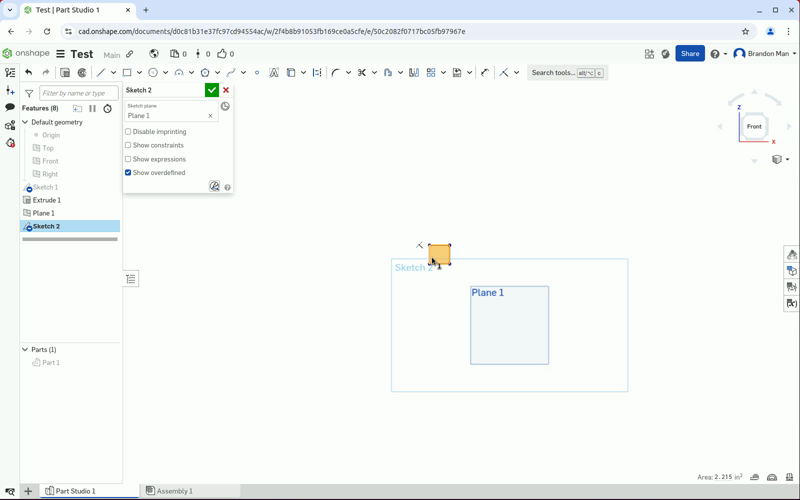
scroll(-6)
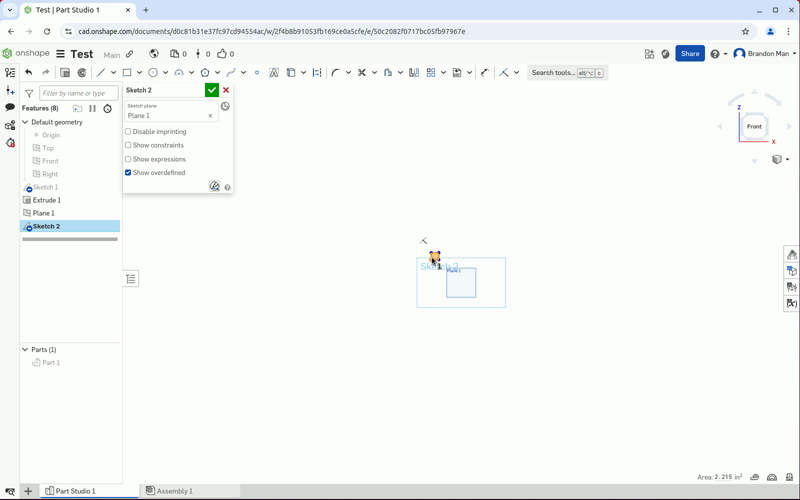
mouse_move(73, 352)
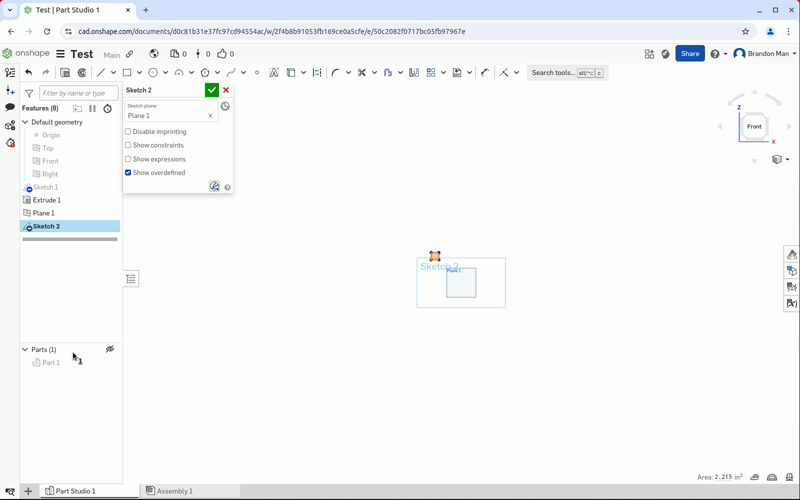
key(shift+y)
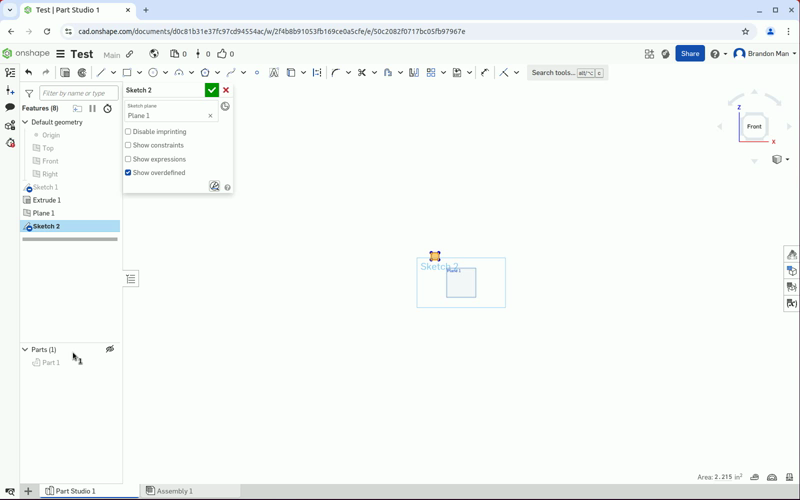
key(shift+e)
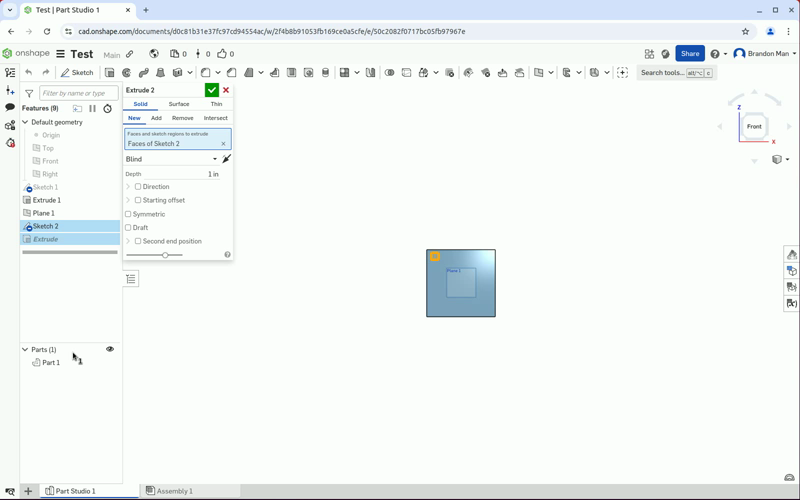
mouse_move(143, 106)
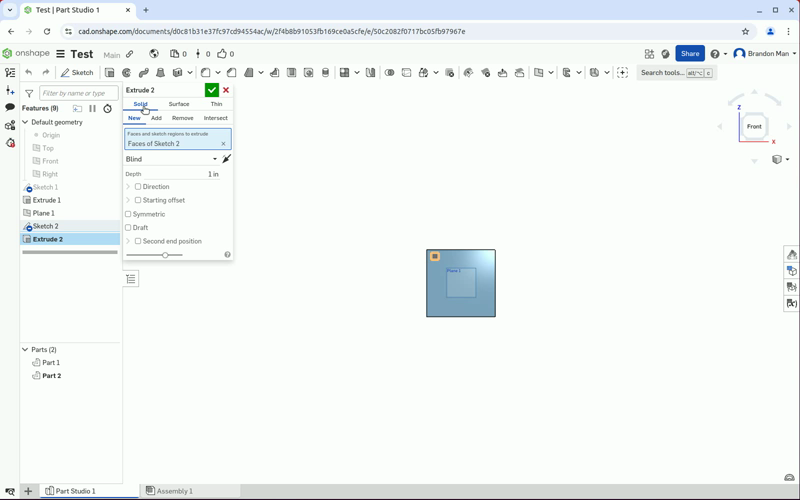
click(143, 106)
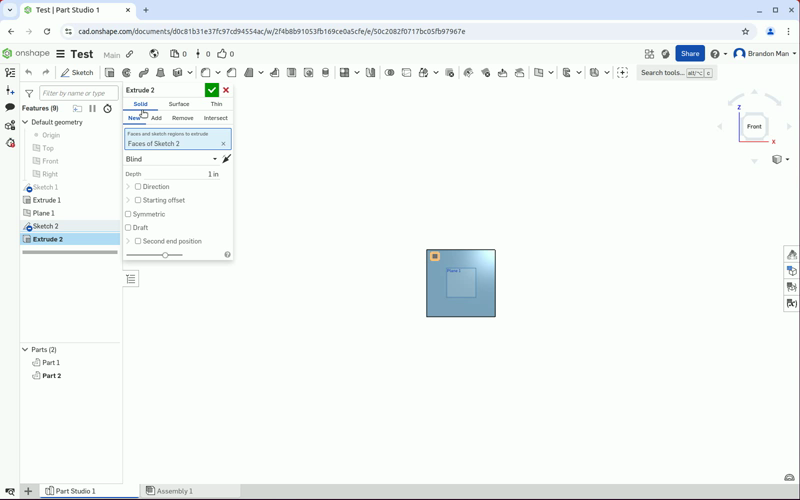
mouse_move(137, 120)
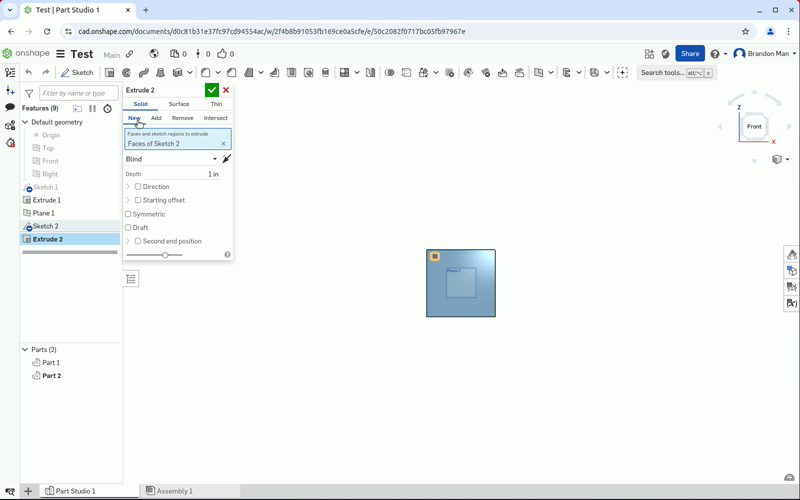
click(137, 120)
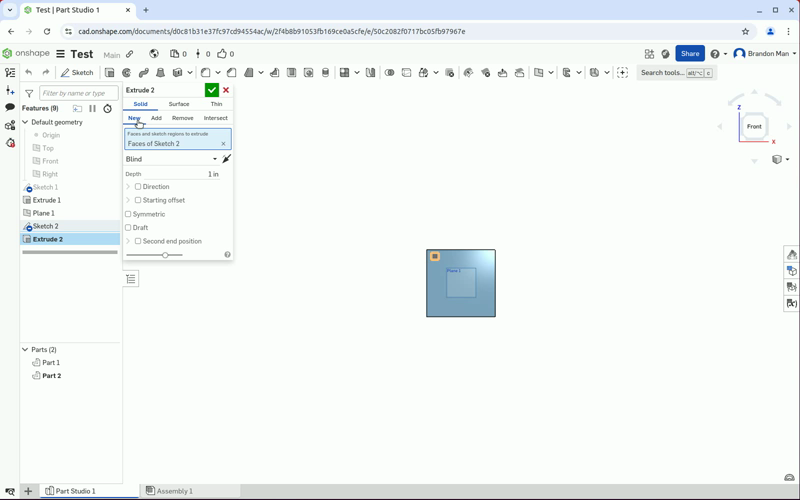
key(tab, 4)
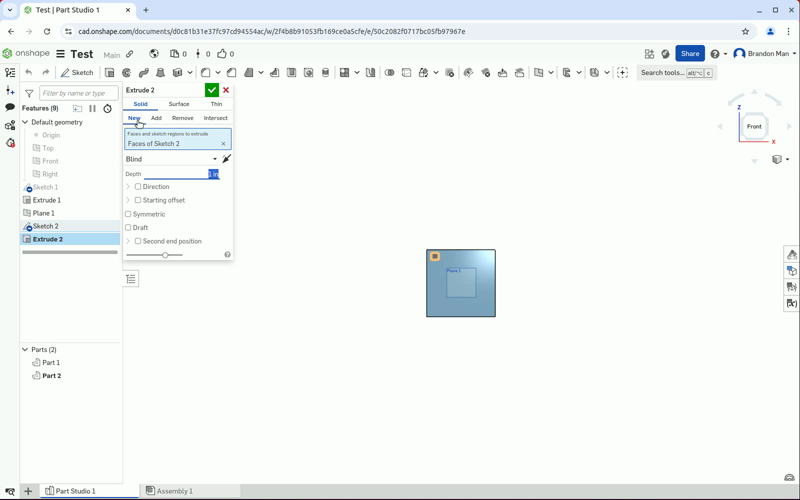
text(21.664)
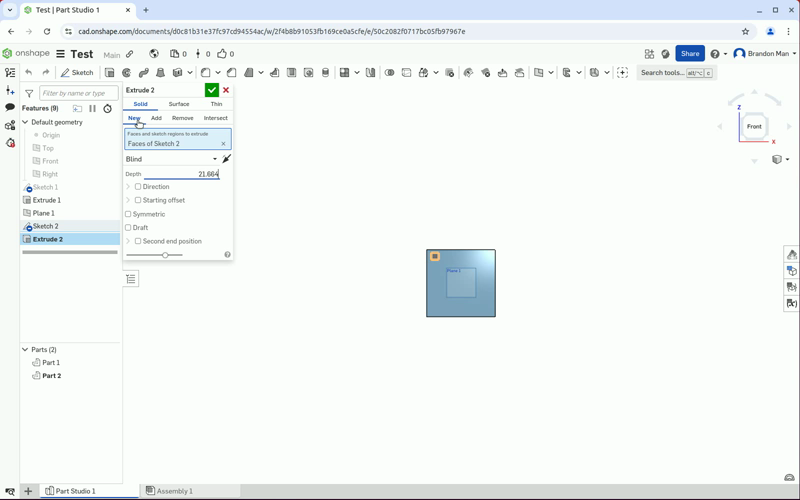
key(enter)
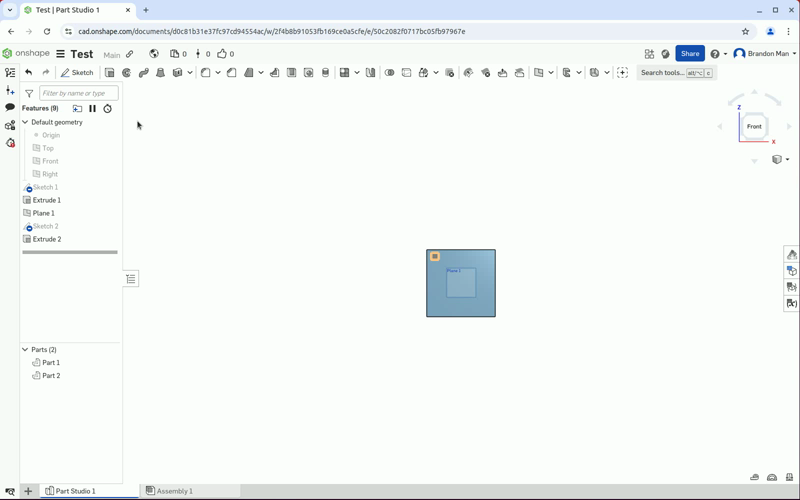
key(shift+h)
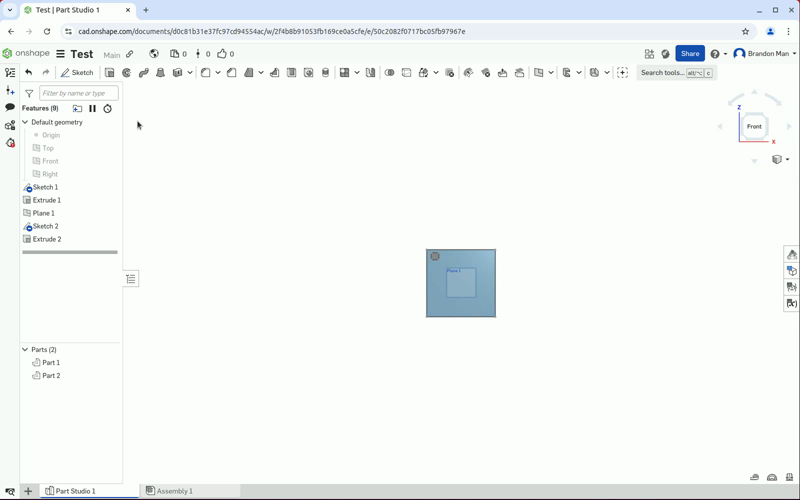
key(shift+h)
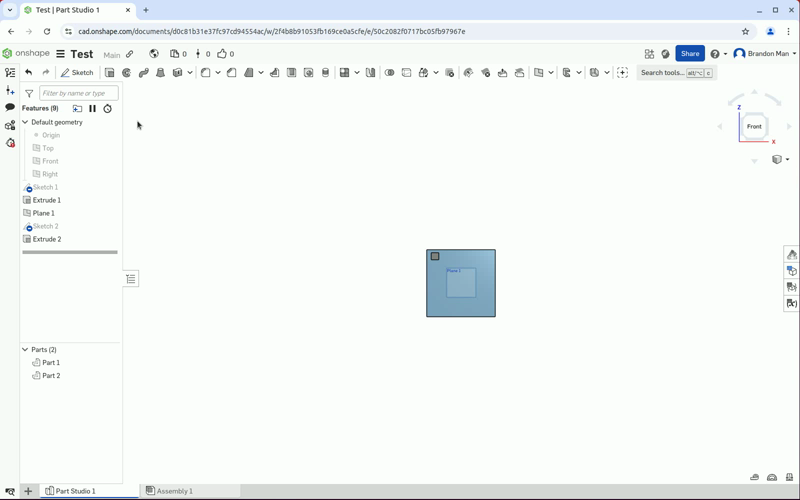
mouse_move(73, 189)
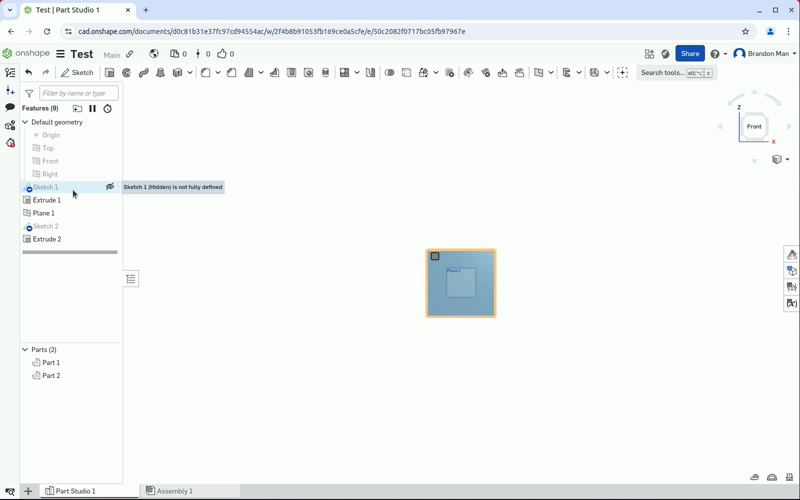
click(73, 189)
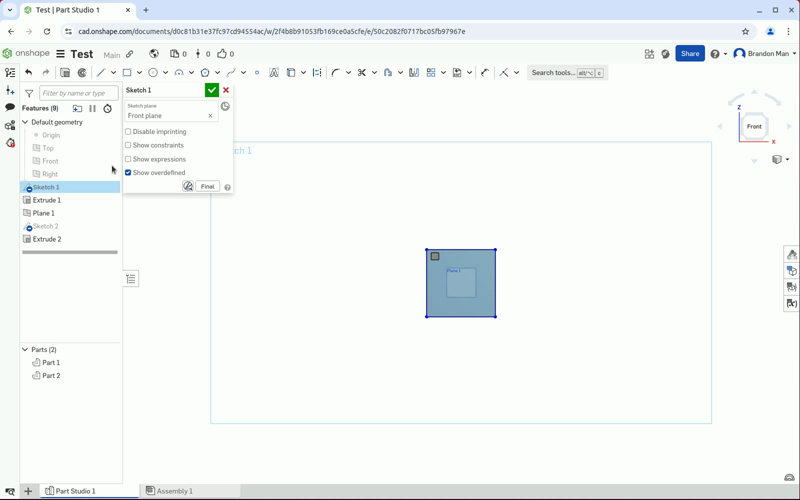
mouse_move(229, 92)
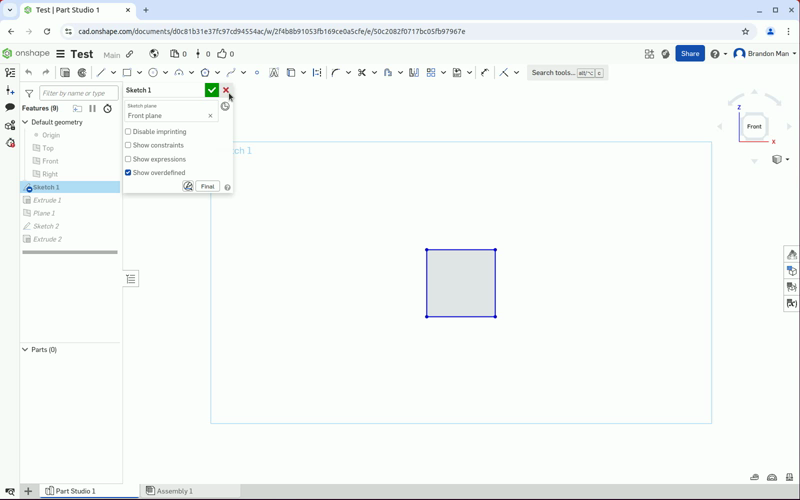
click(229, 92)
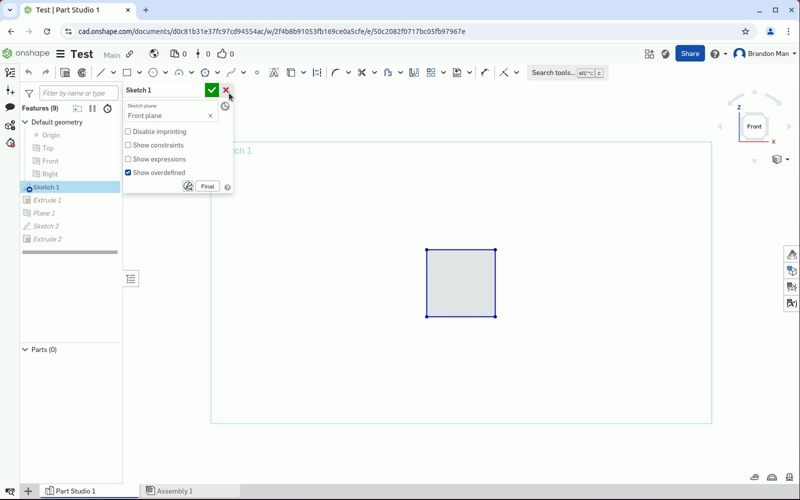
key(shift+s)
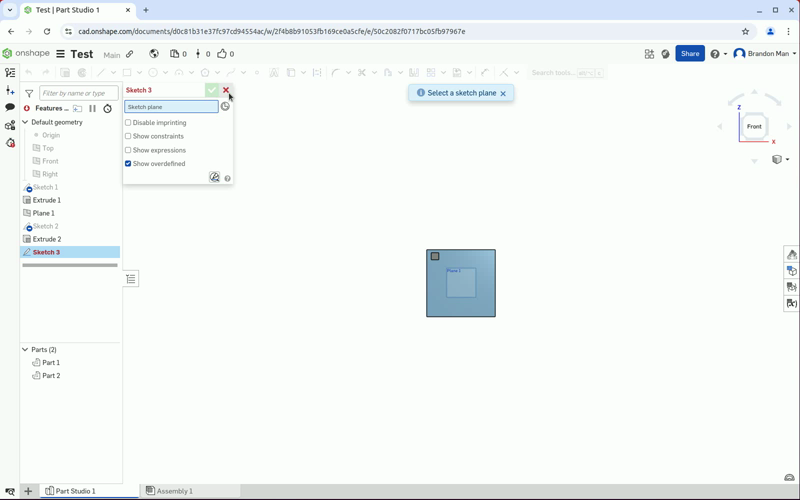
mouse_move(73, 215)
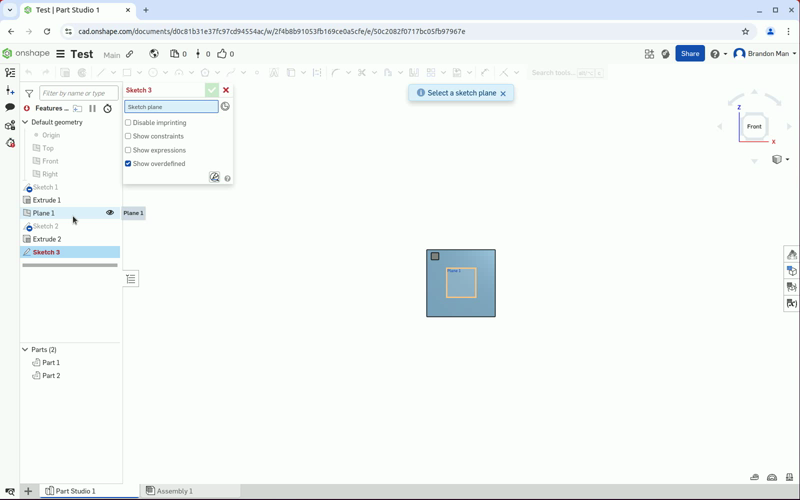
click(73, 215)
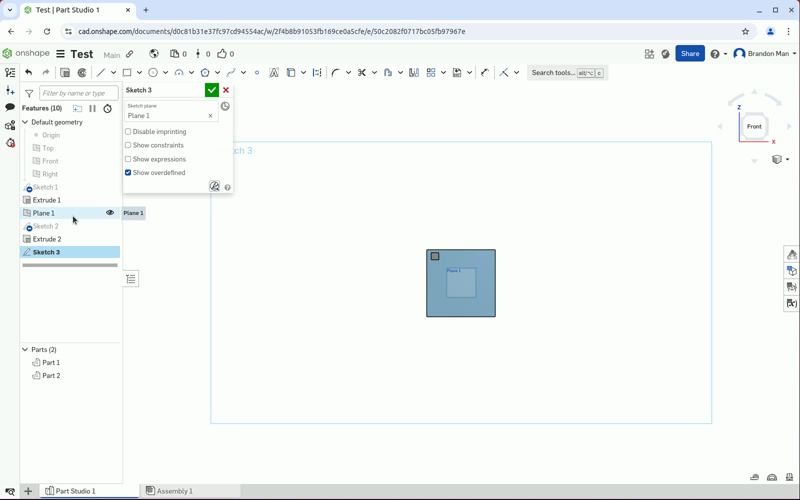
mouse_move(73, 352)
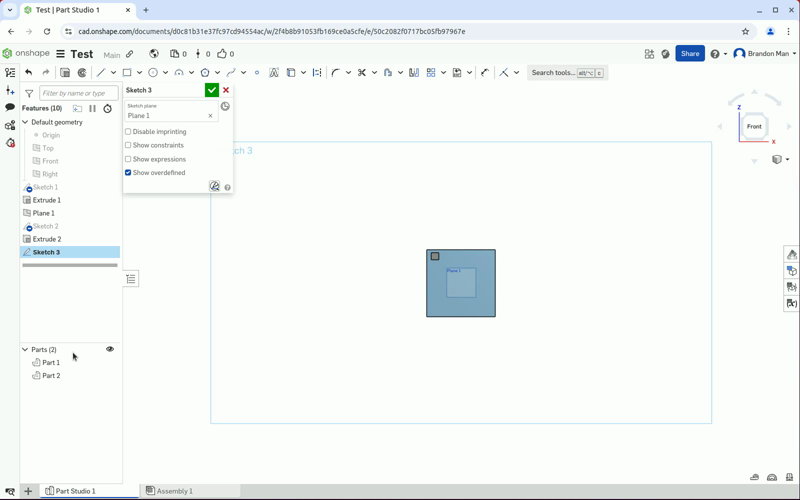
key(y)
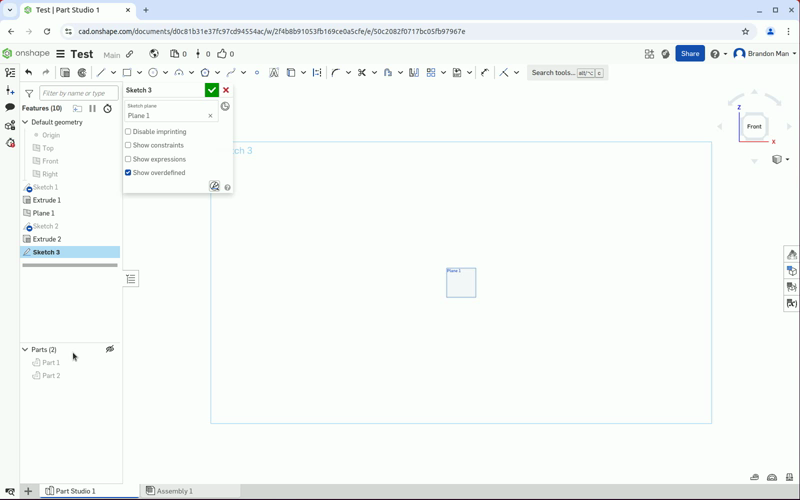
key(l)
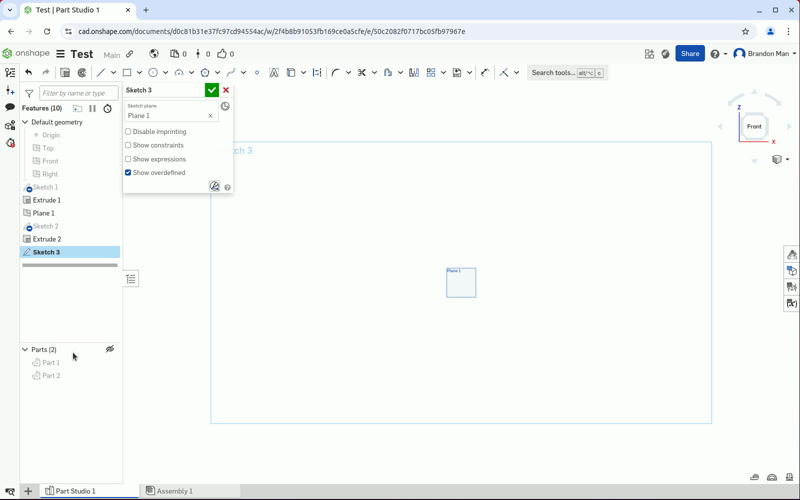
key_down(shift)
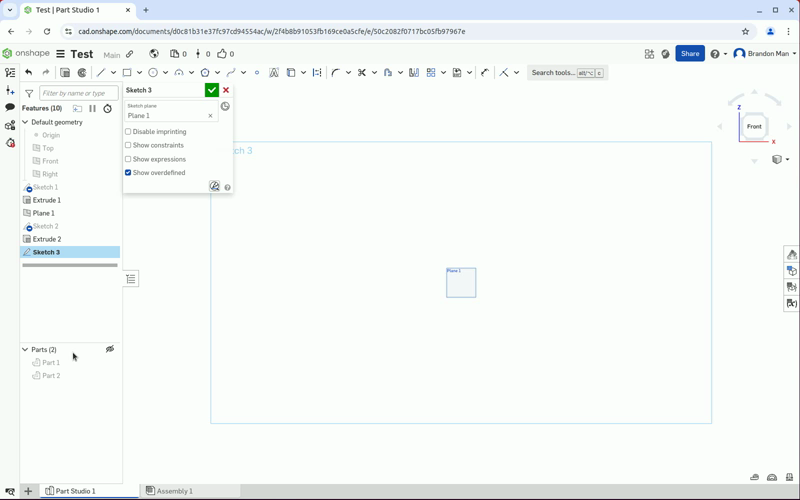
mouse_move(484, 259)
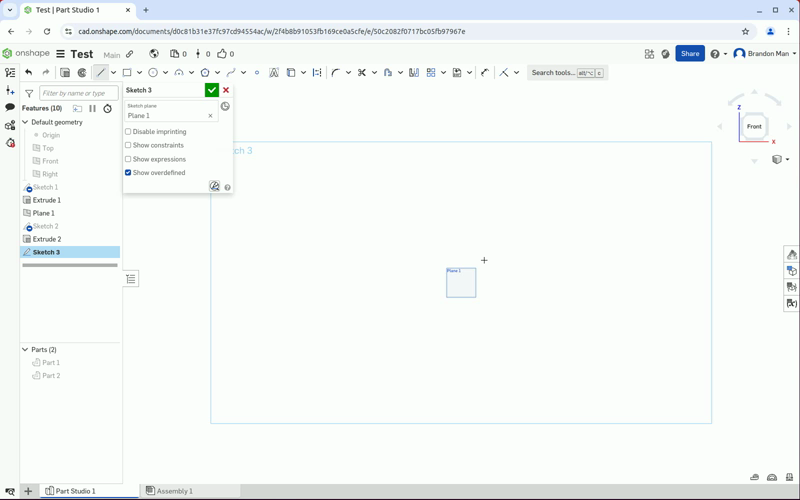
click(484, 259)
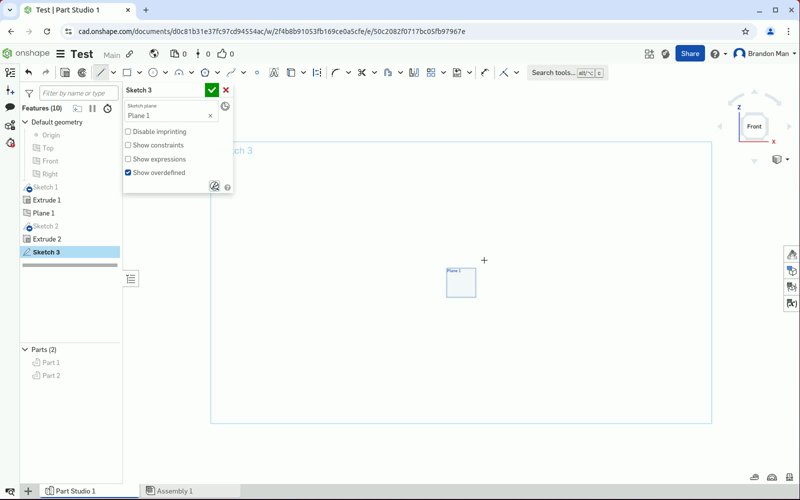
key_up(shift)
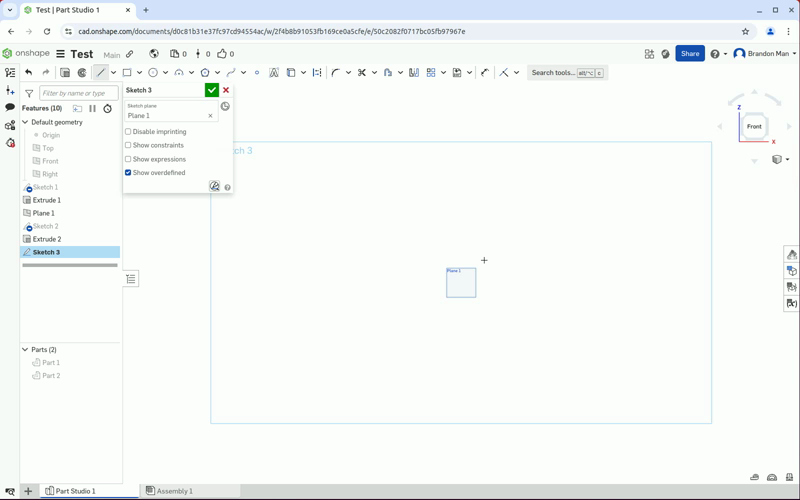
key_down(shift)
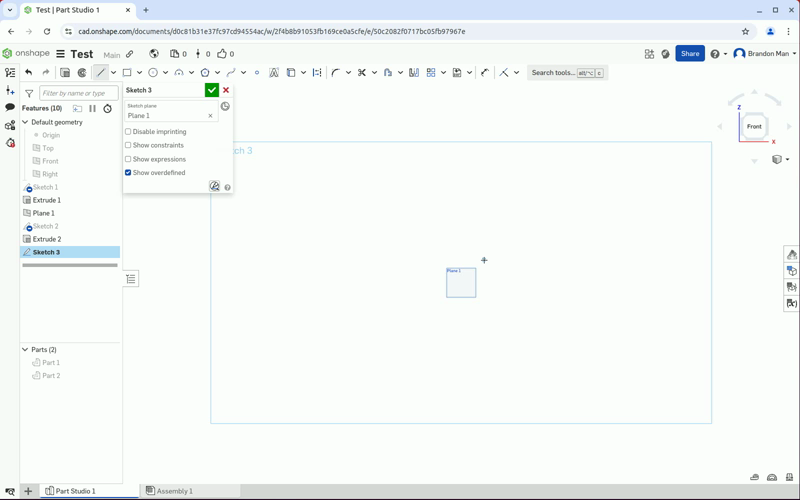
mouse_move(514, 259)
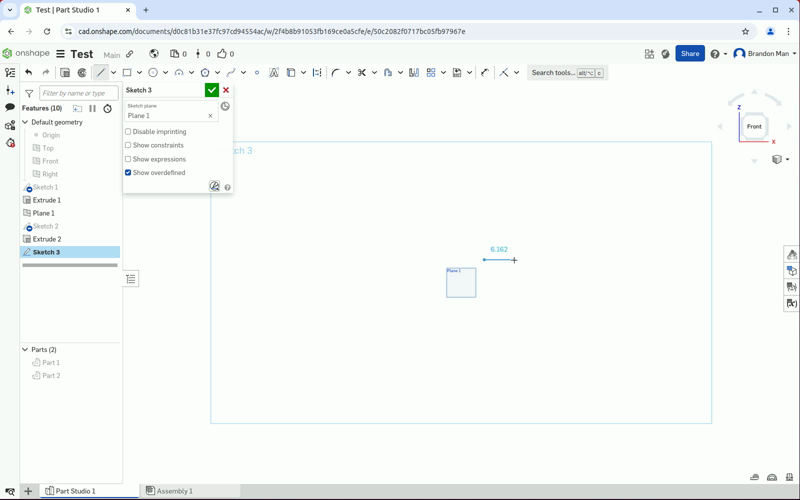
mouse_move(491, 259)
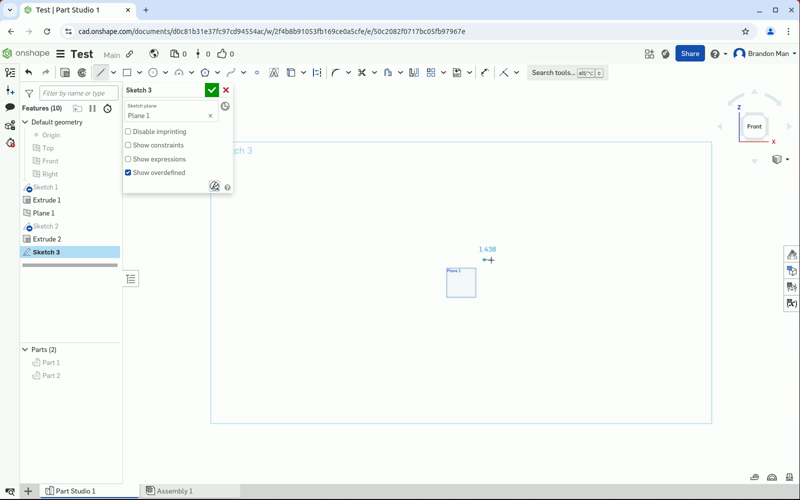
scroll(6)
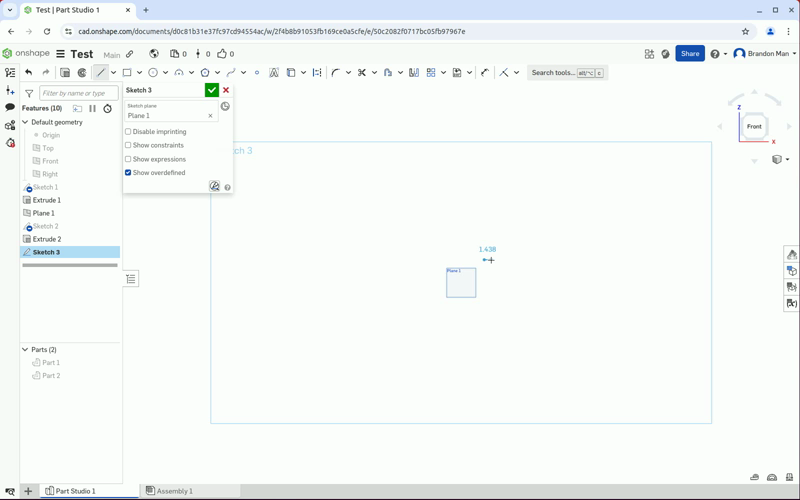
scroll(6)
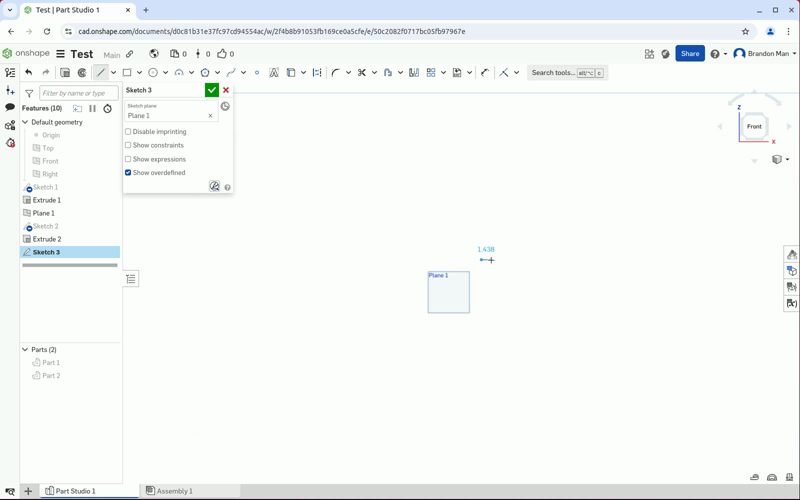
scroll(6)
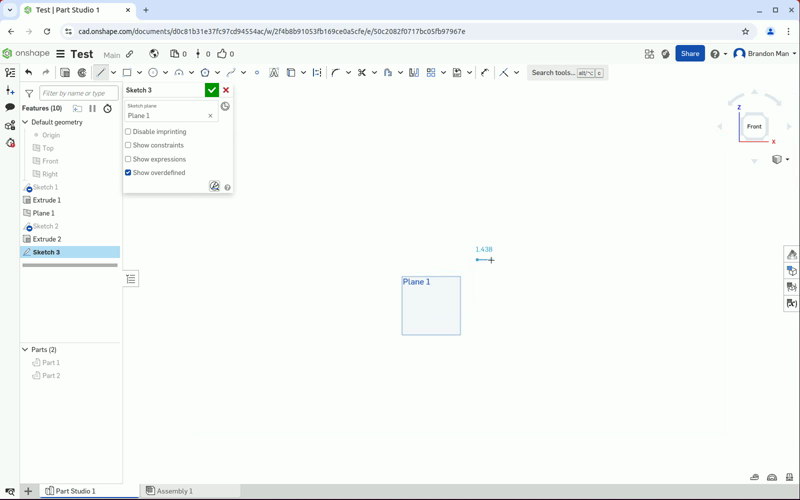
scroll(6)
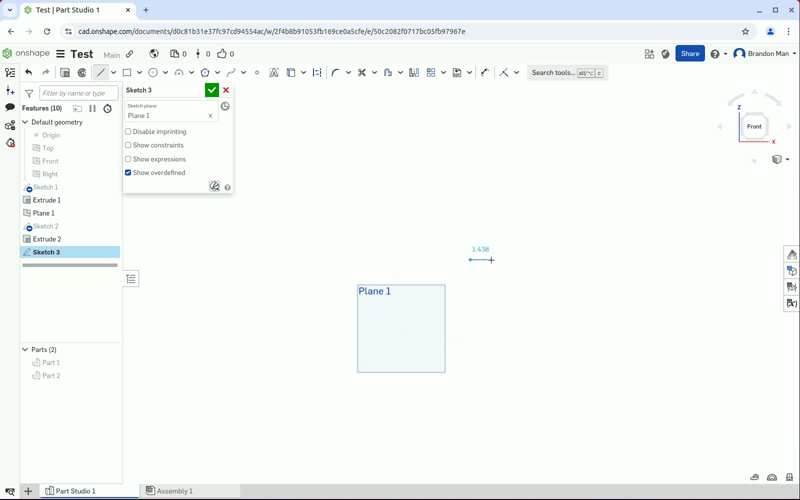
scroll(6)
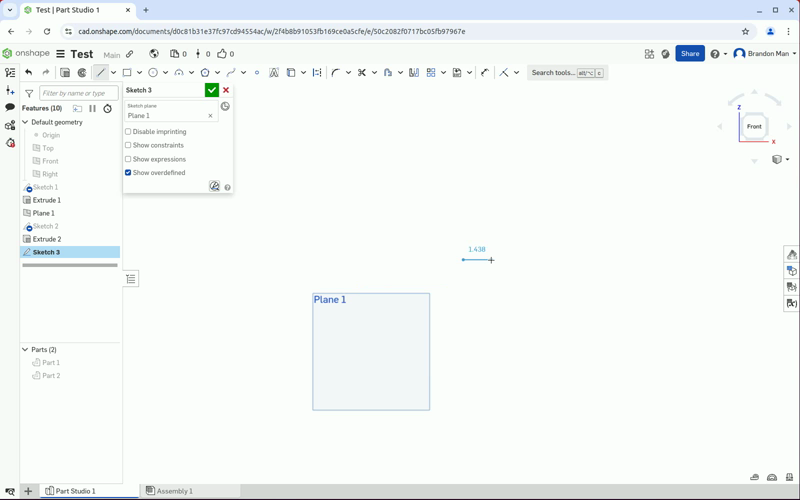
scroll(6)
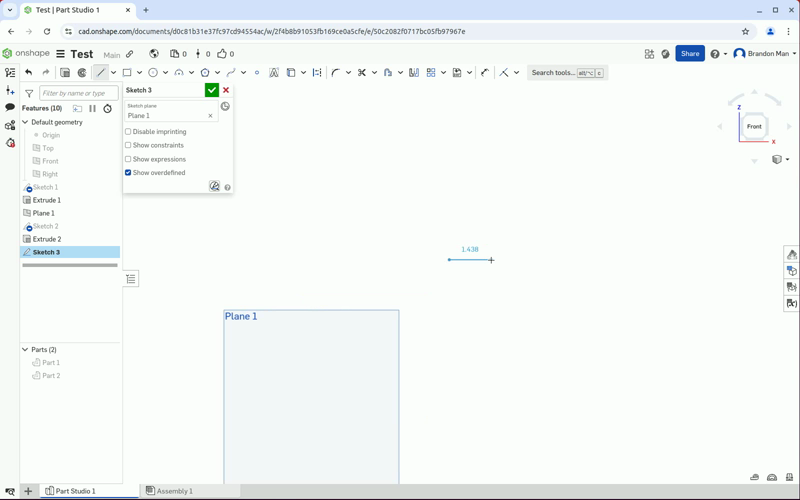
scroll(6)
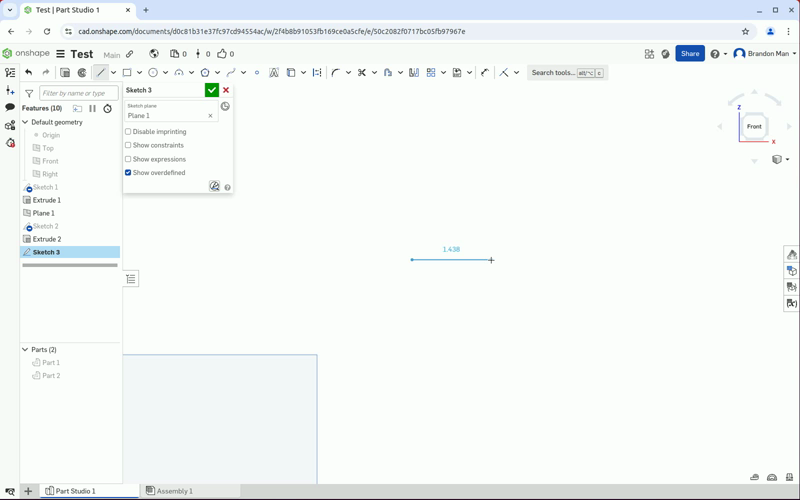
click(491, 259)
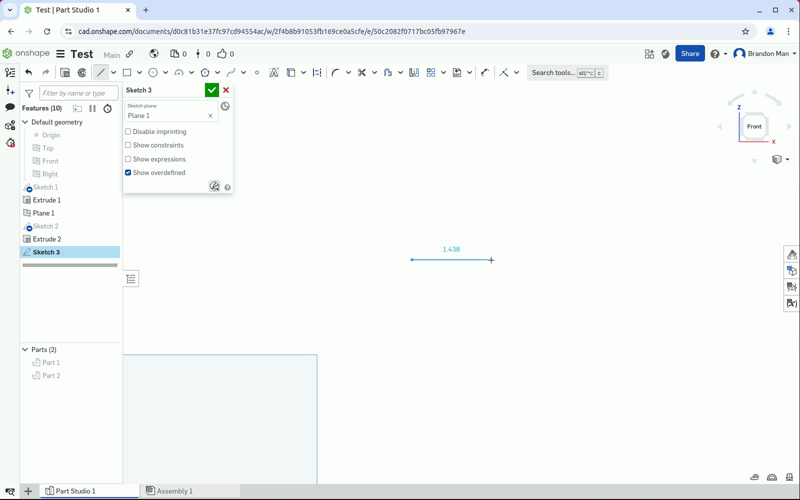
scroll(-6)
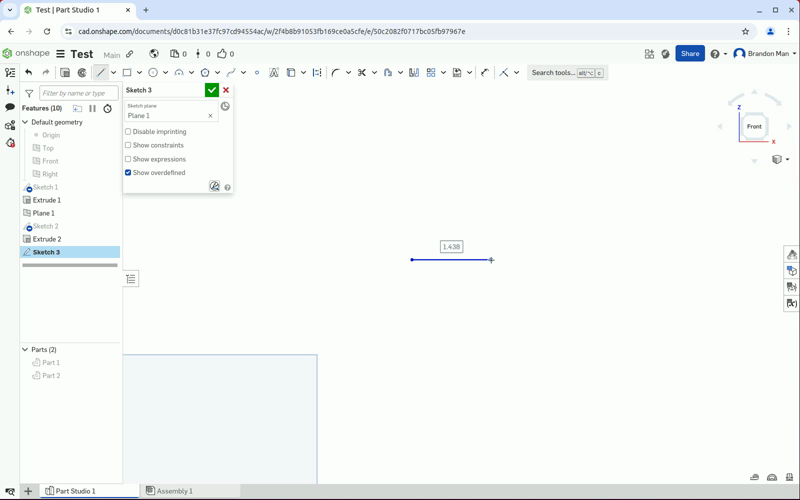
scroll(-6)
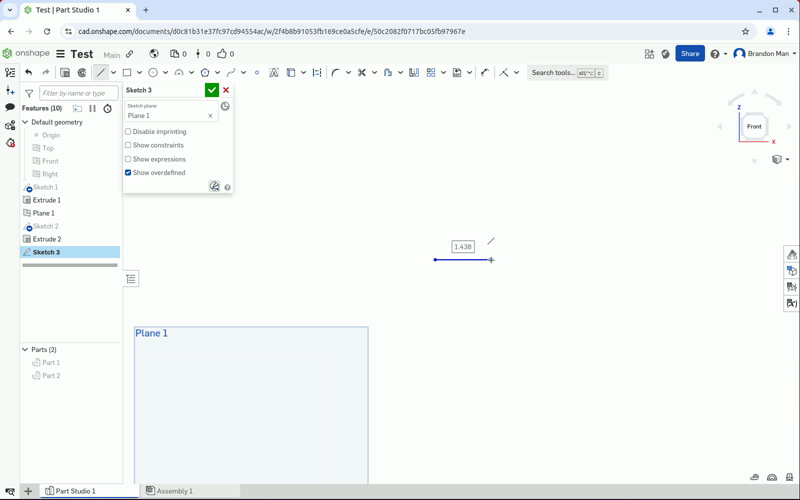
scroll(-6)
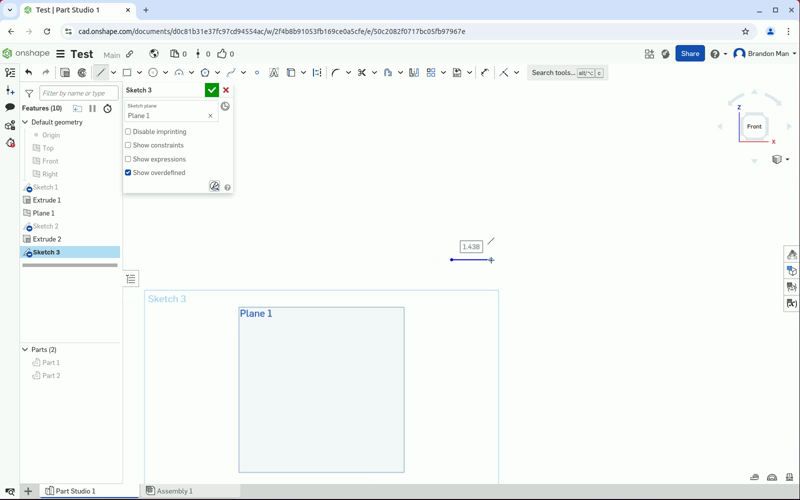
scroll(-6)
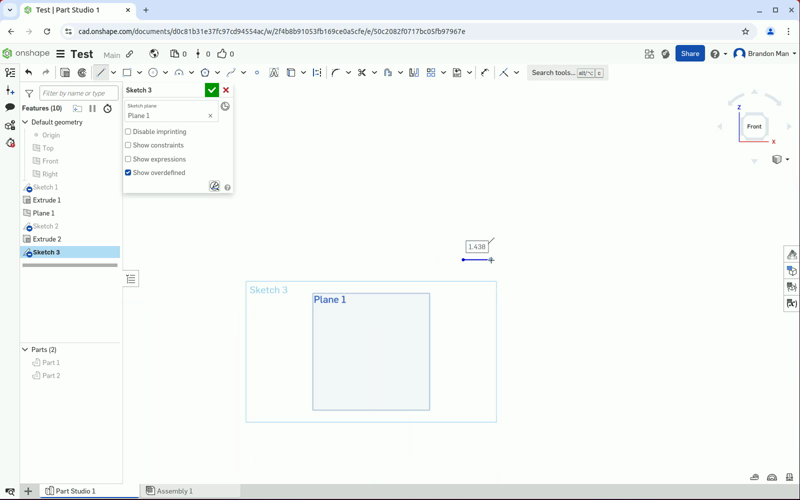
scroll(-6)
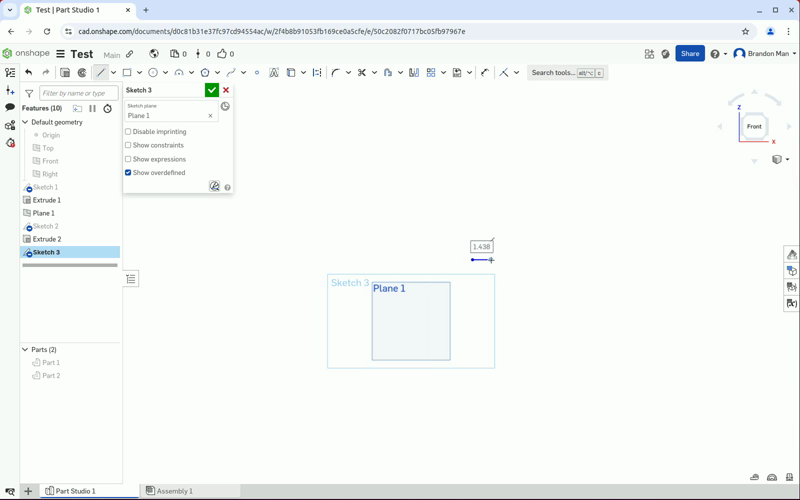
scroll(-6)
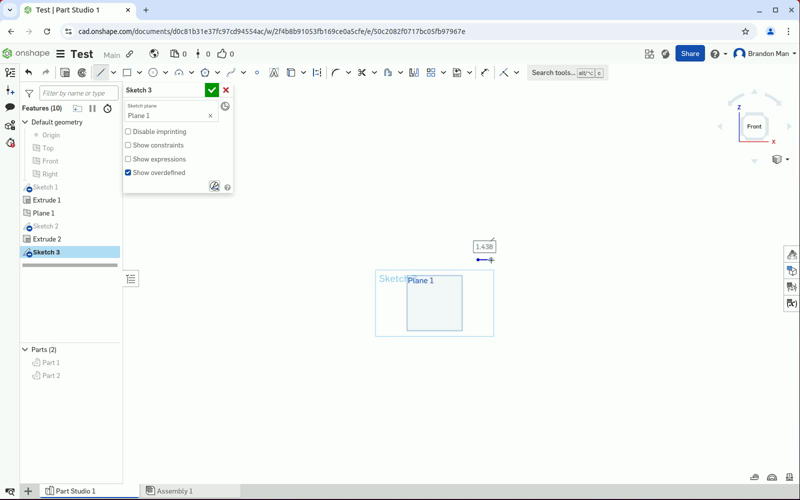
scroll(-6)
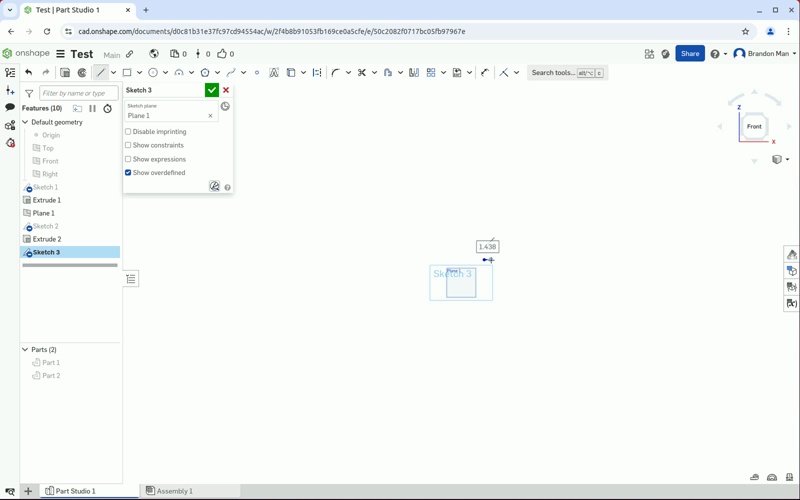
key_up(shift)
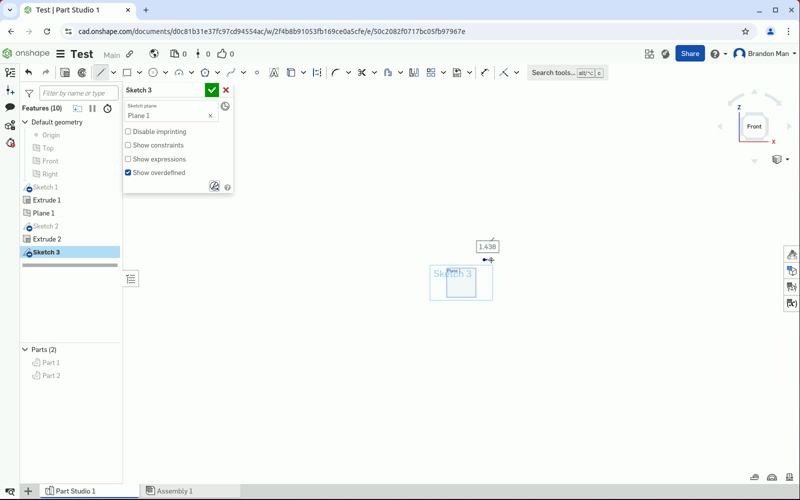
key_down(shift)
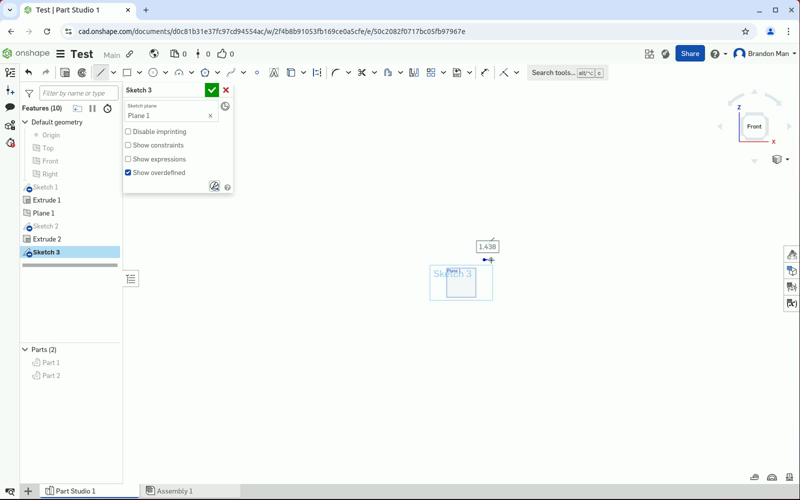
mouse_move(521, 259)
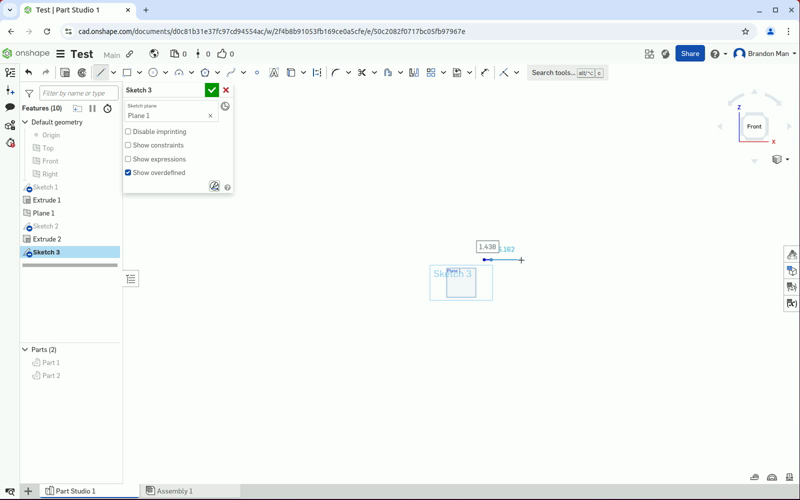
mouse_move(491, 252)
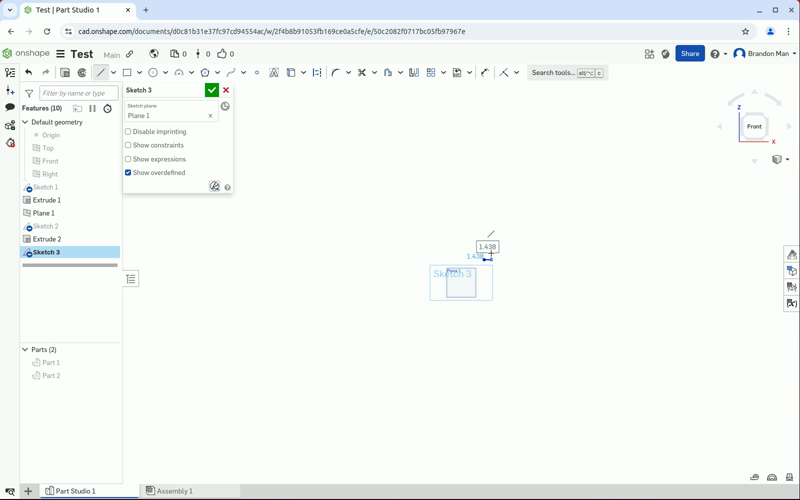
scroll(6)
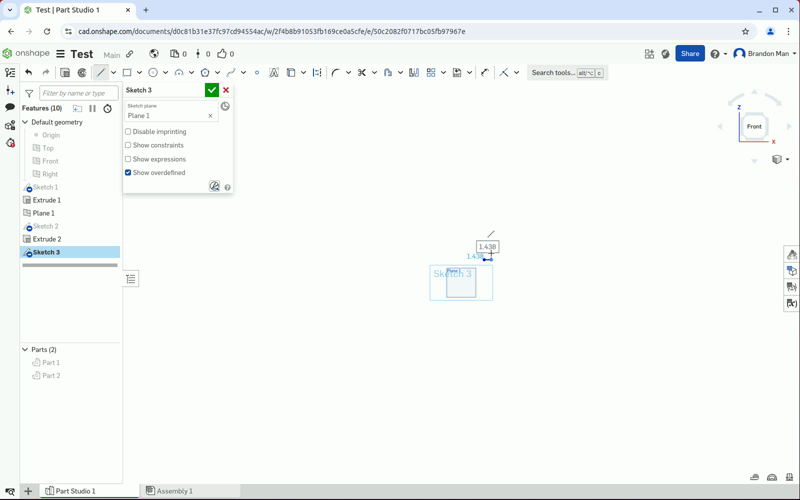
scroll(6)
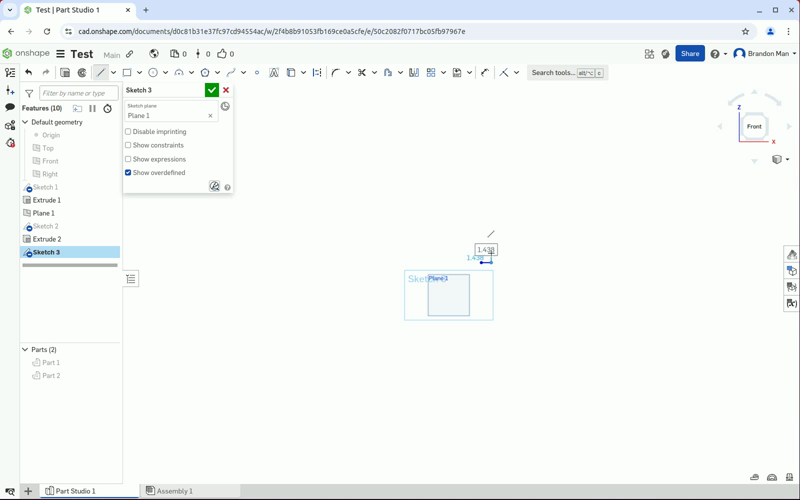
scroll(6)
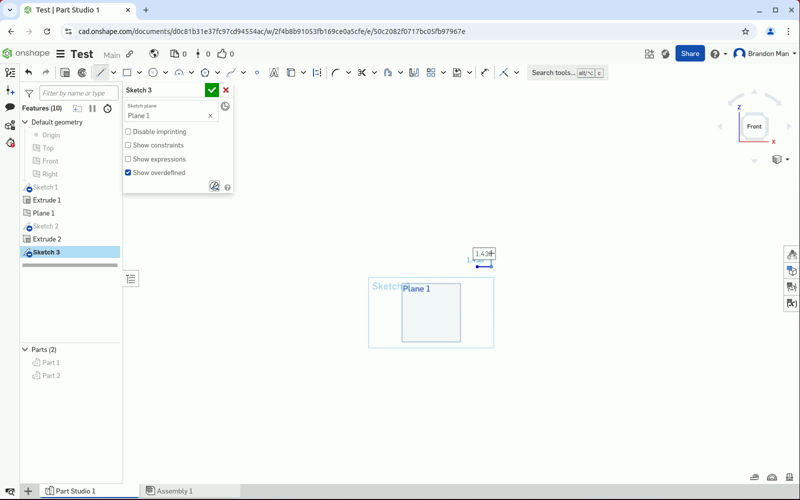
scroll(6)
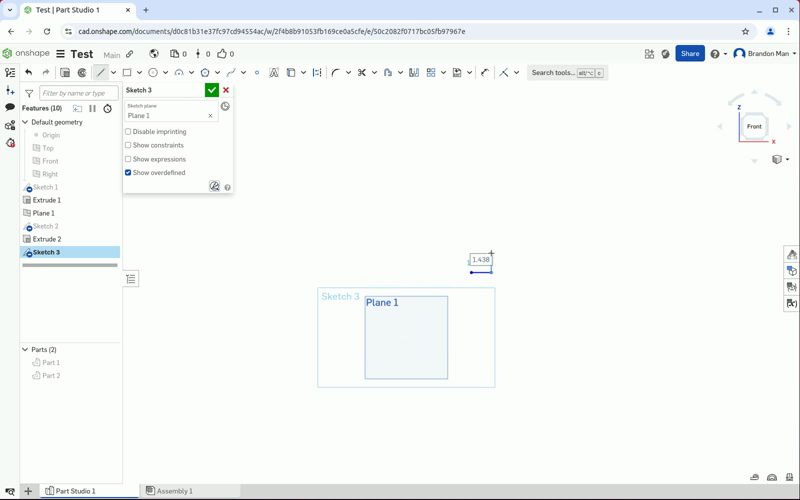
scroll(6)
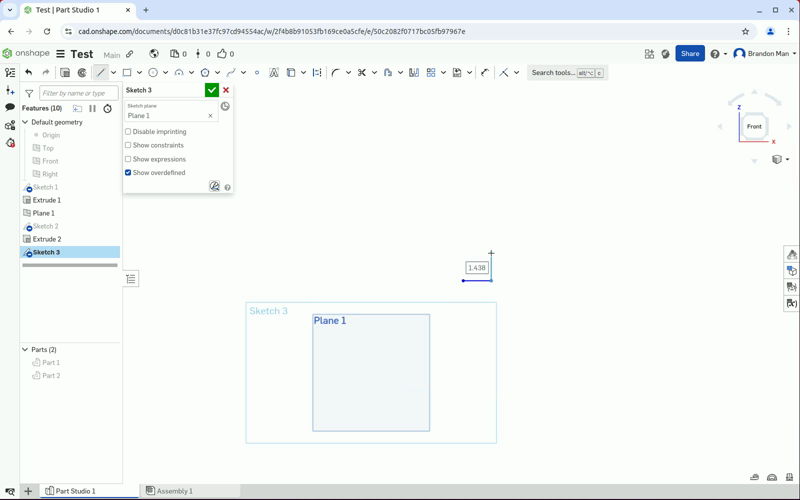
scroll(6)
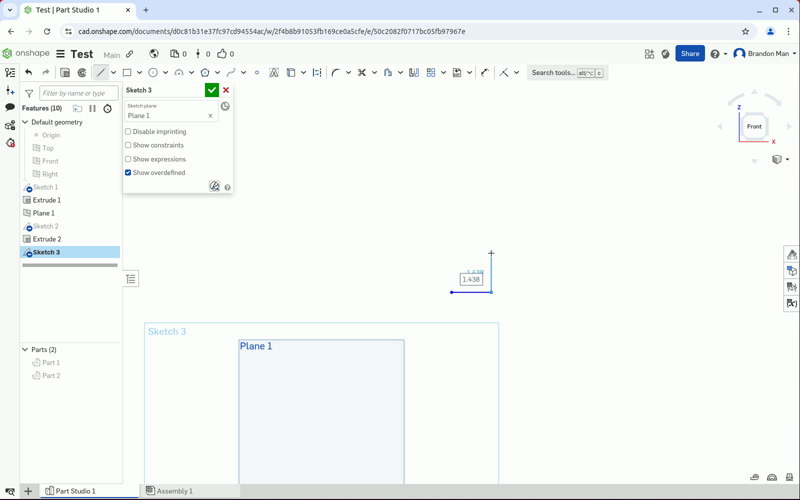
scroll(6)
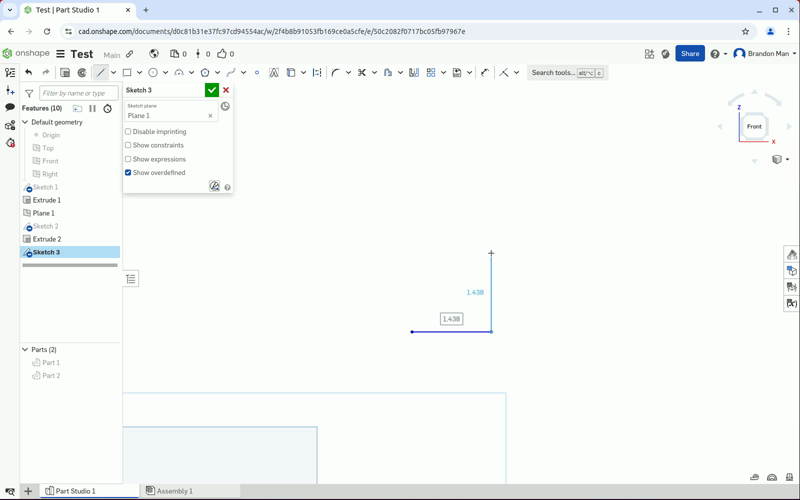
click(491, 252)
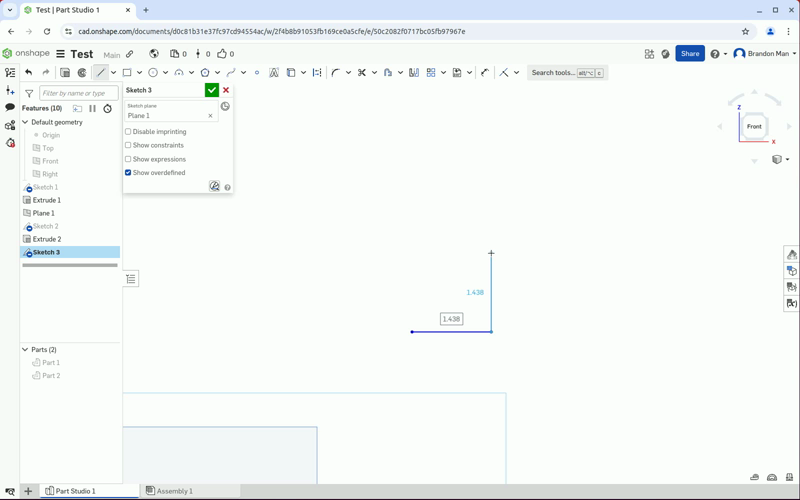
scroll(-6)
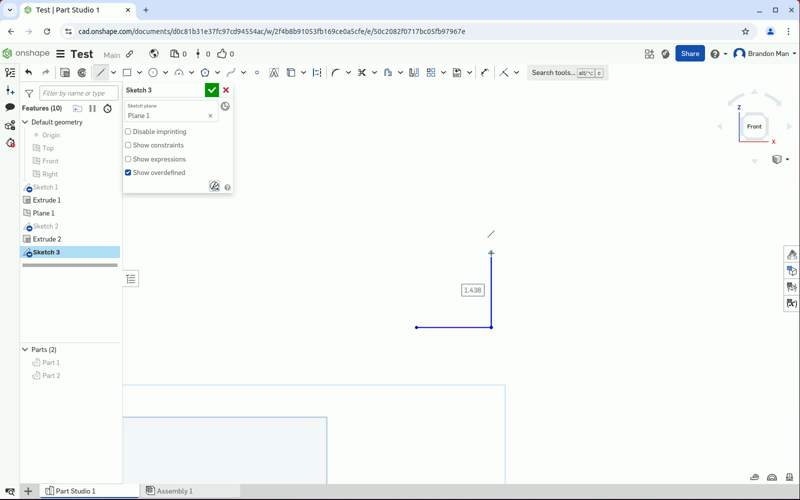
scroll(-6)
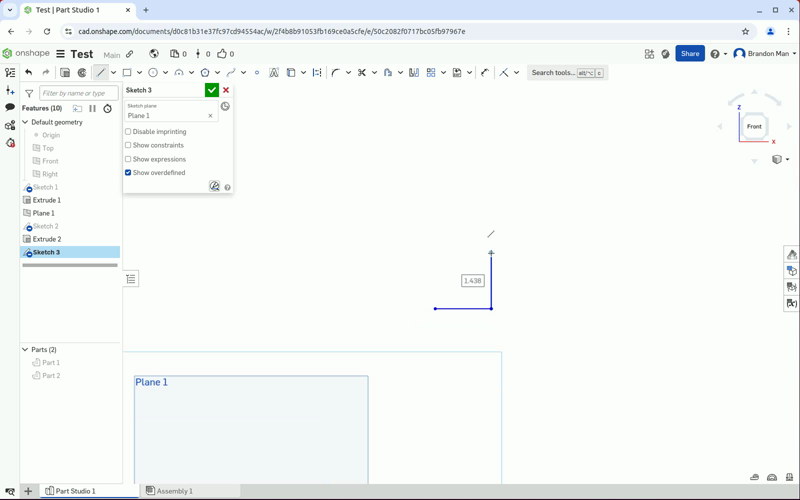
scroll(-6)
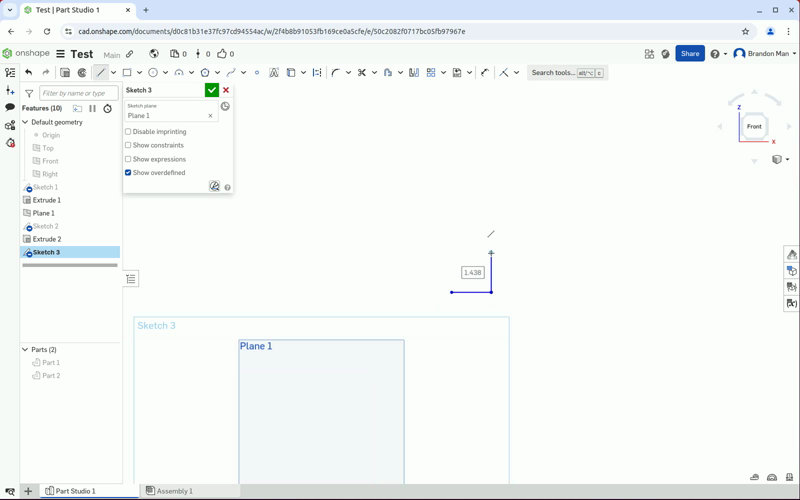
scroll(-6)
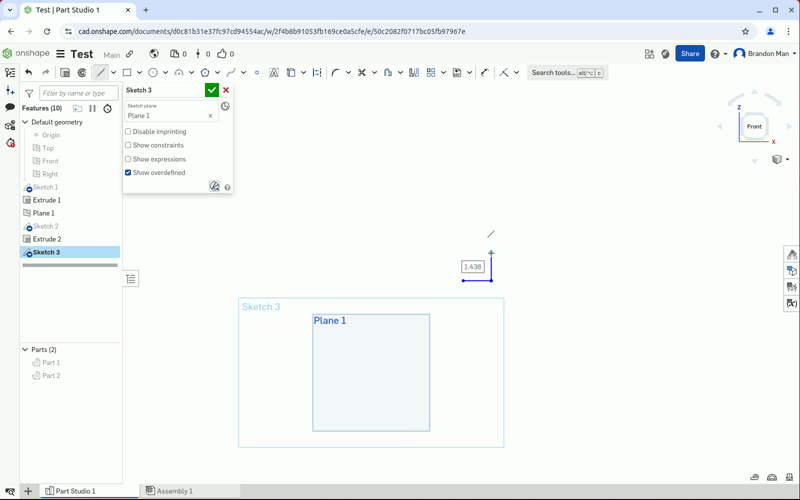
scroll(-6)
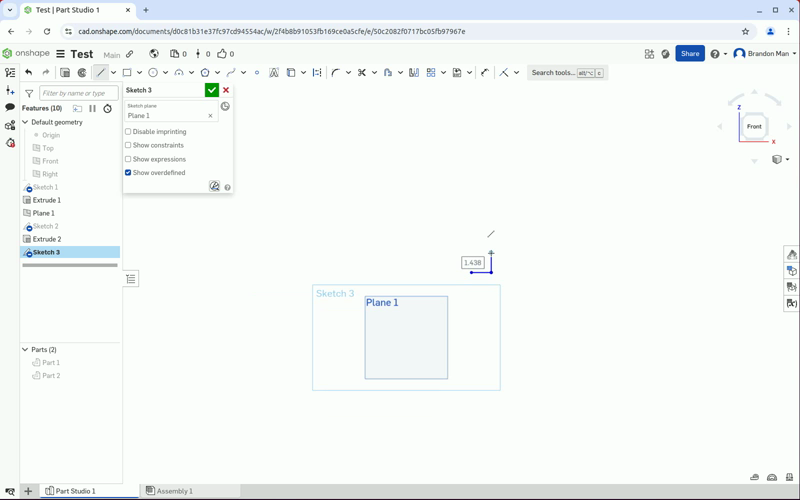
scroll(-6)
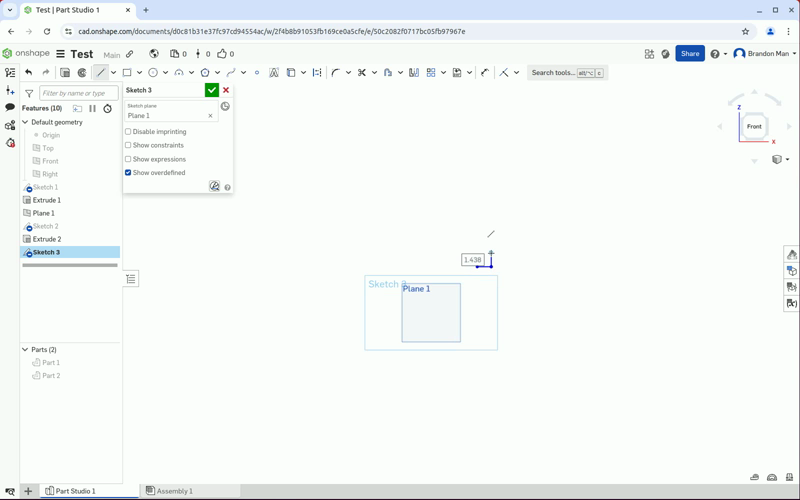
scroll(-6)
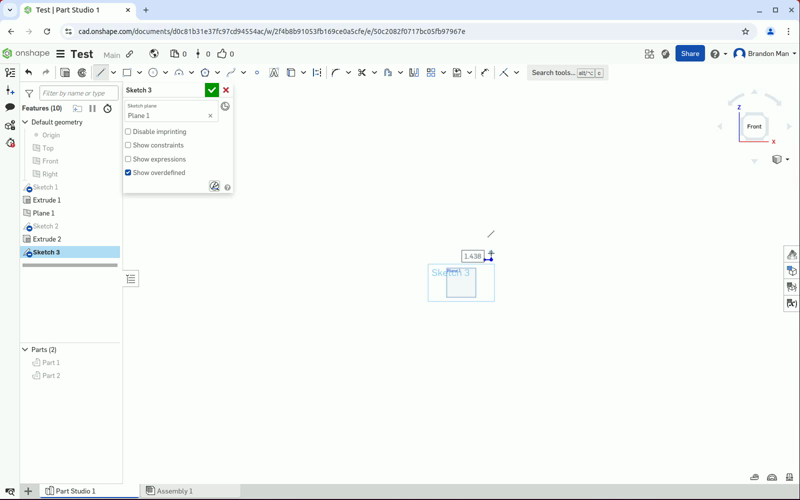
key_up(shift)
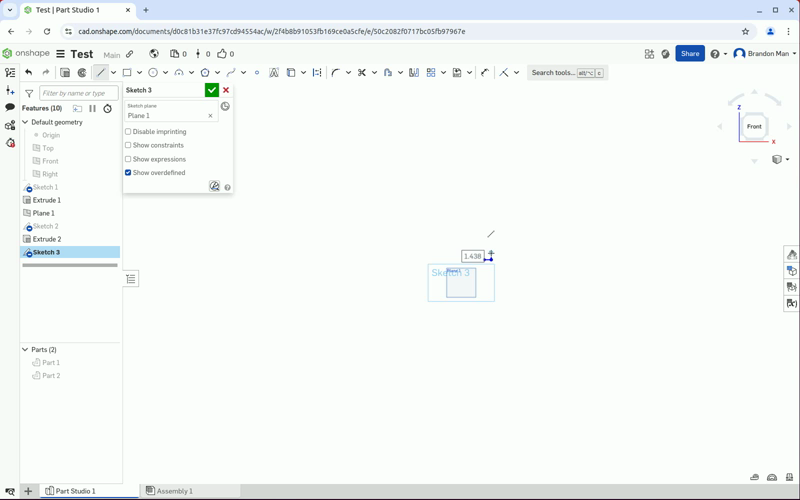
key_down(shift)
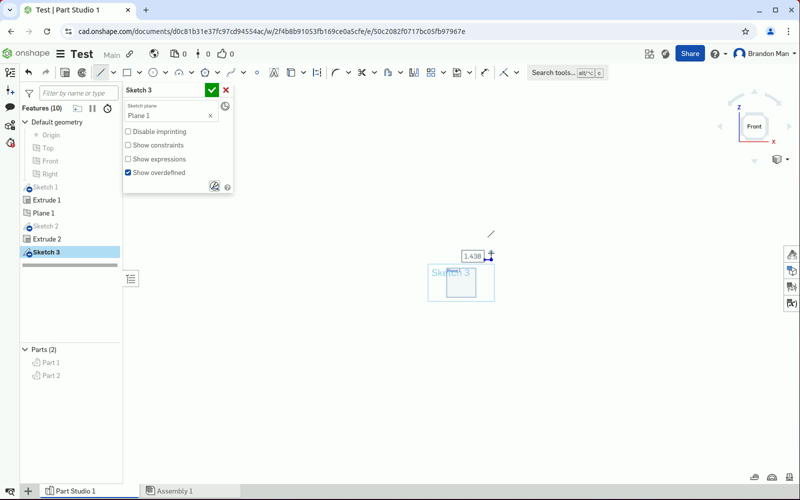
mouse_move(521, 252)
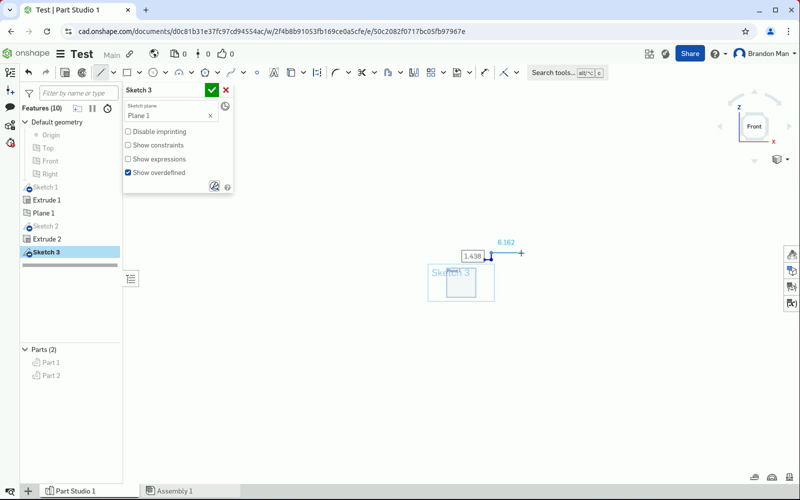
mouse_move(484, 252)
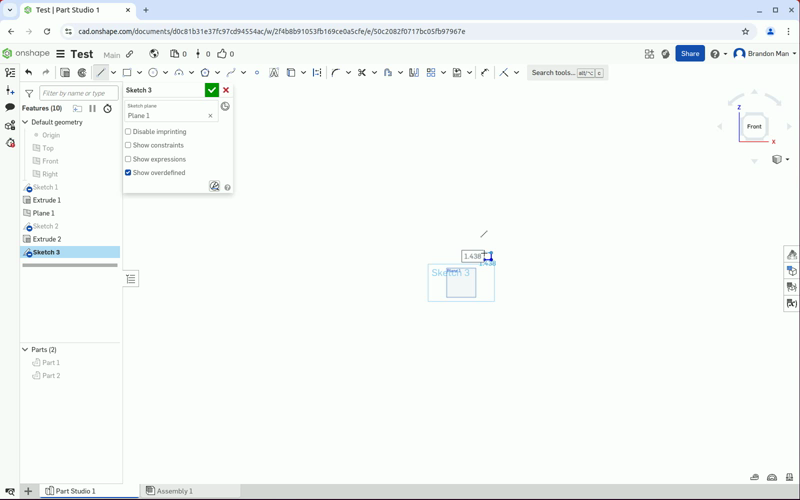
scroll(6)
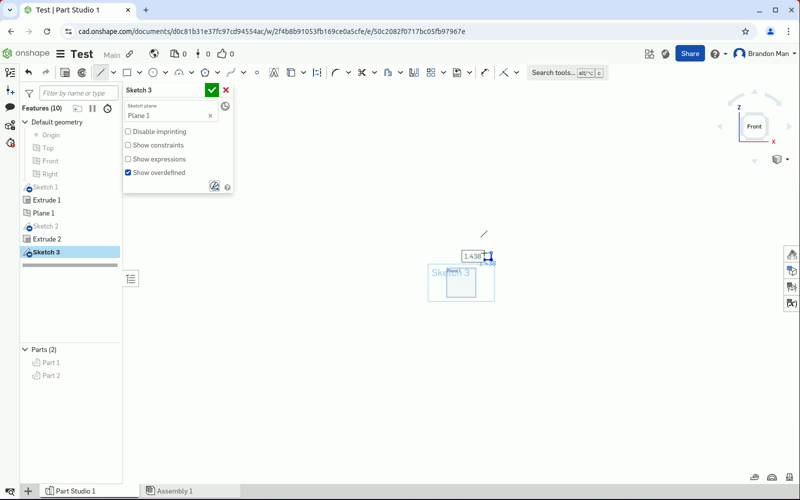
scroll(6)
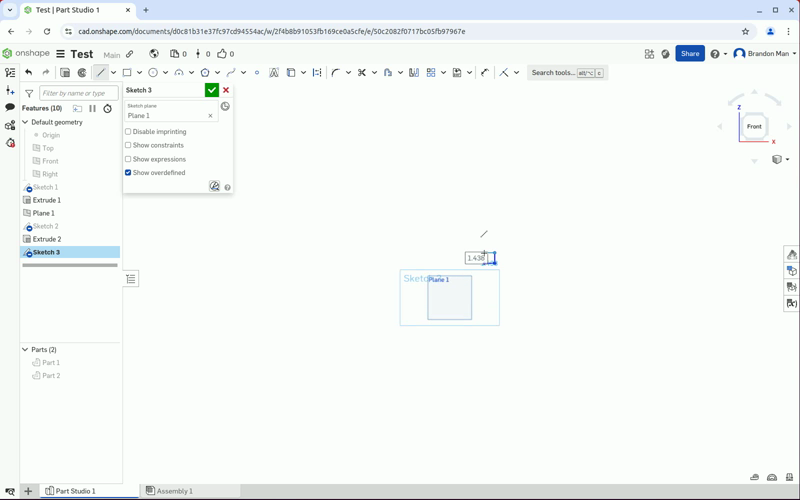
scroll(6)
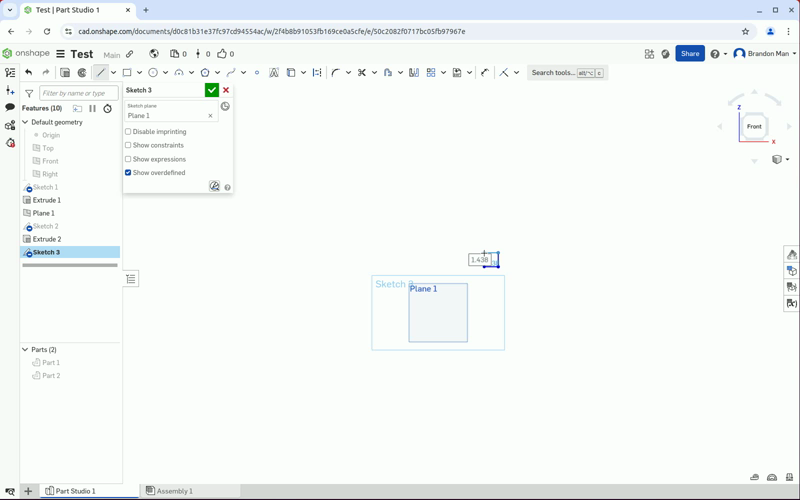
scroll(6)
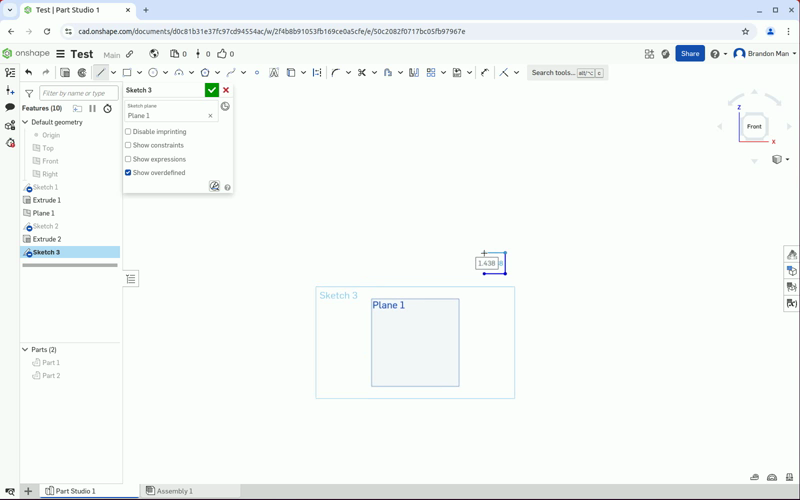
scroll(6)
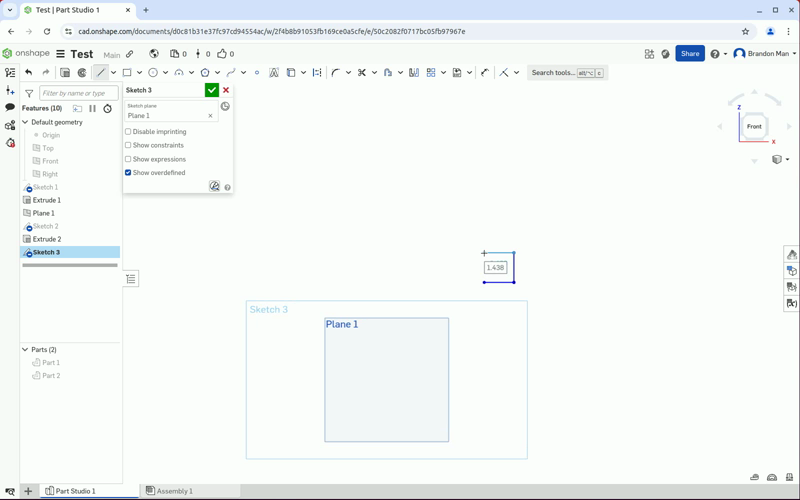
scroll(6)
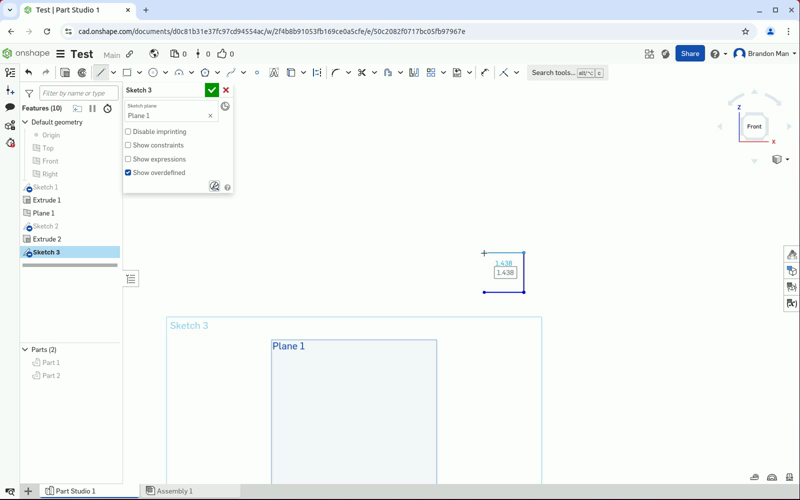
scroll(6)
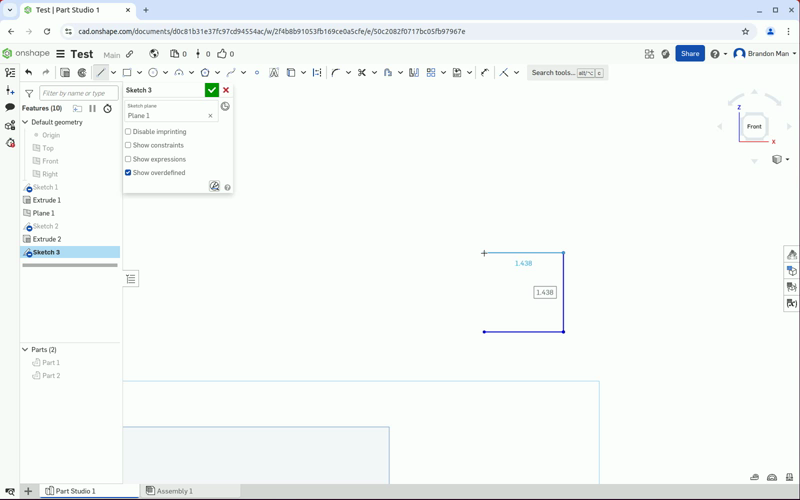
click(484, 252)
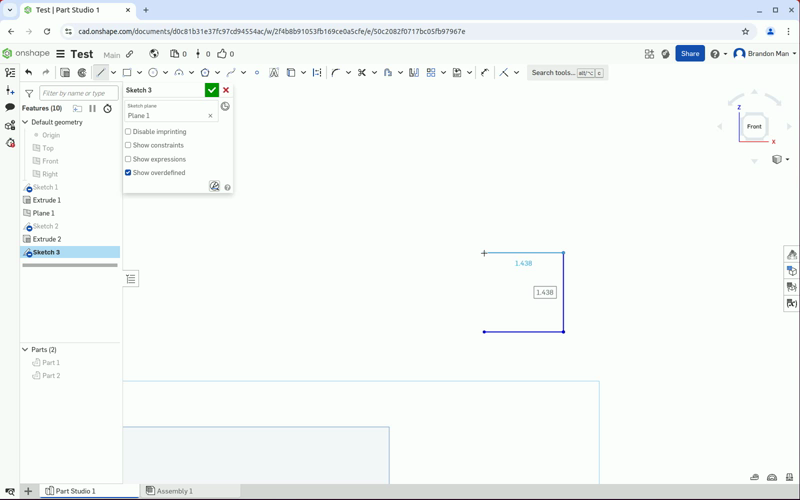
scroll(-6)
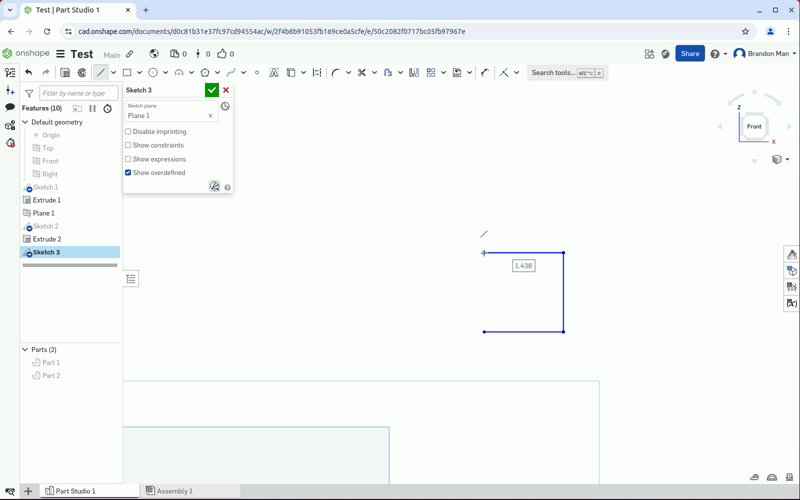
scroll(-6)
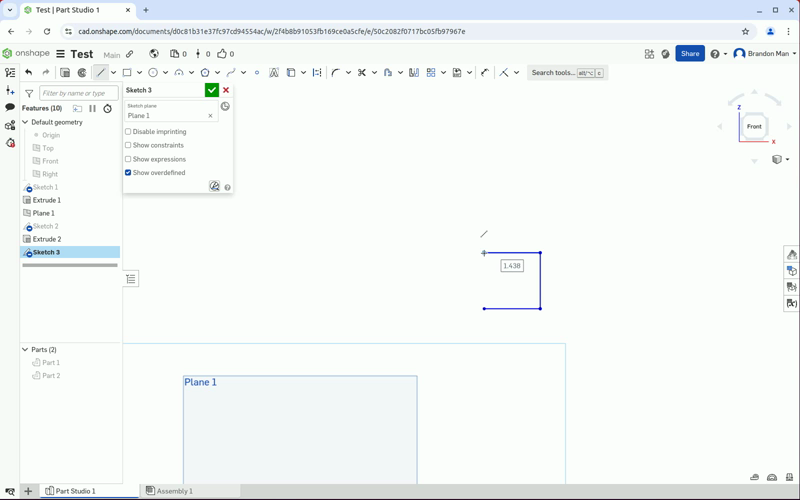
scroll(-6)
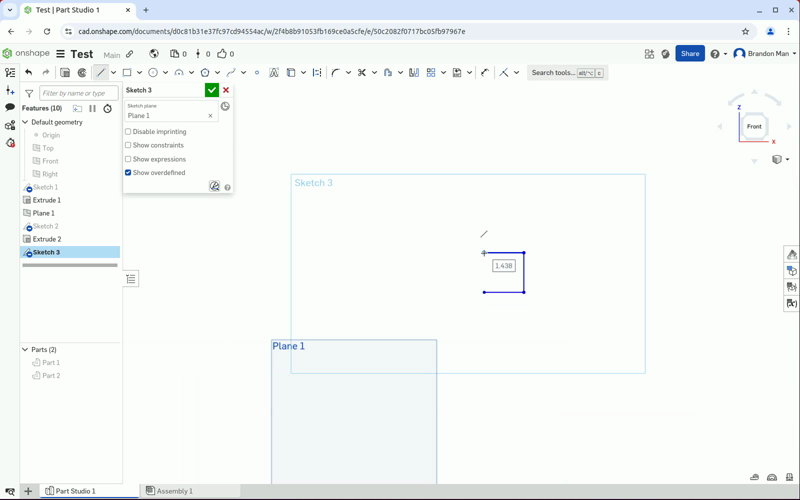
scroll(-6)
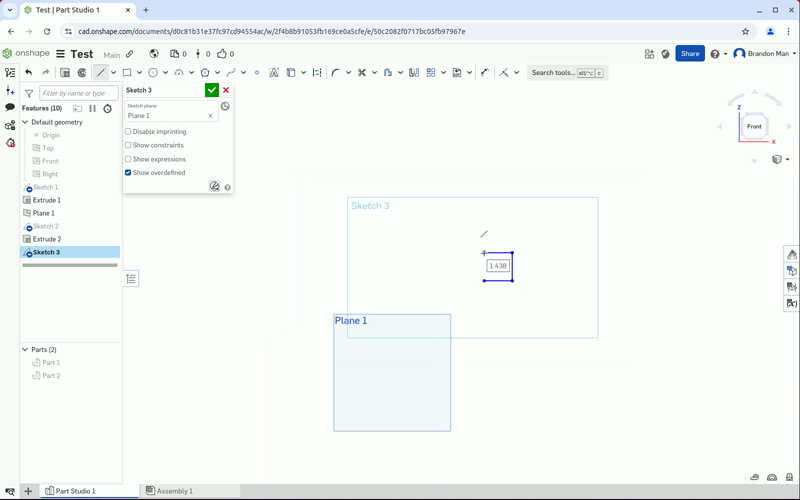
scroll(-6)
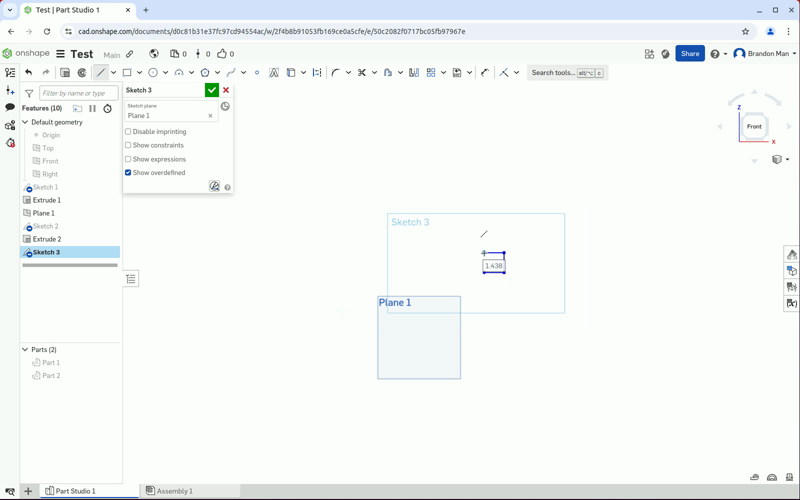
scroll(-6)
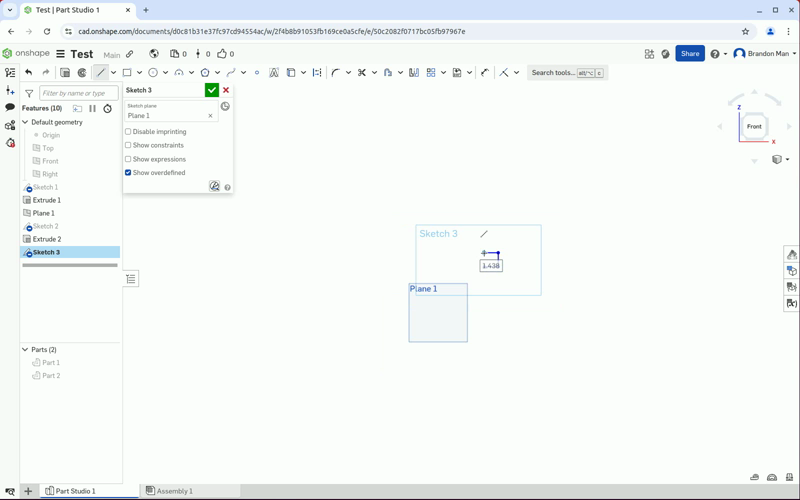
scroll(-6)
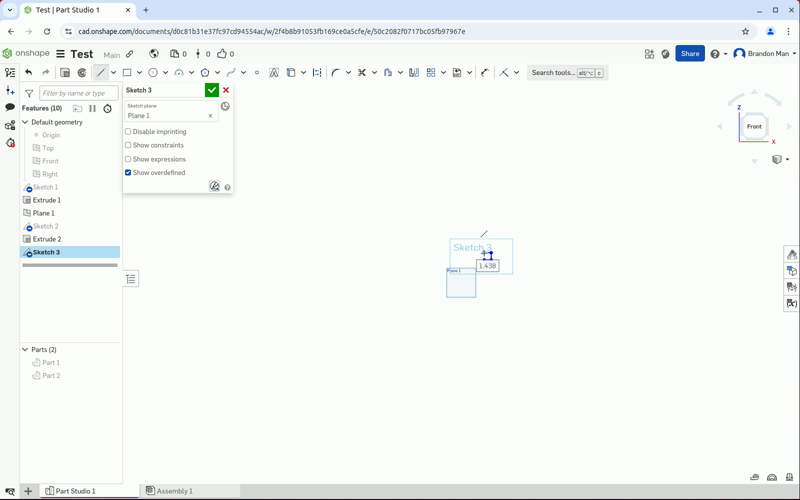
key_up(shift)
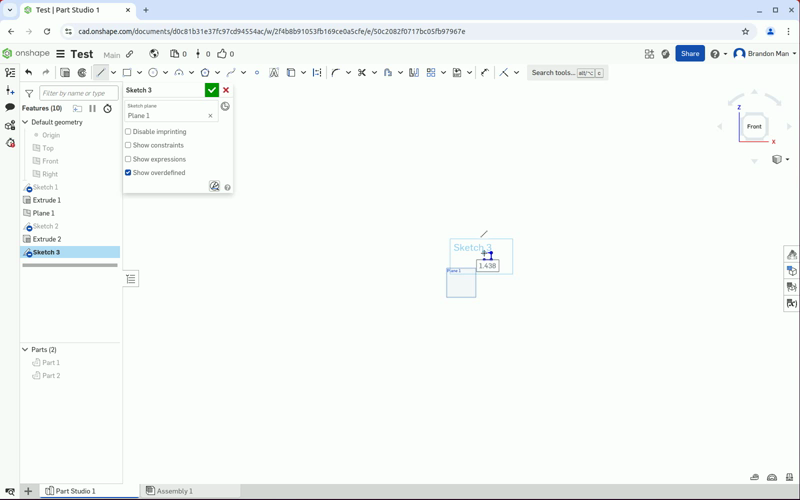
mouse_move(514, 252)
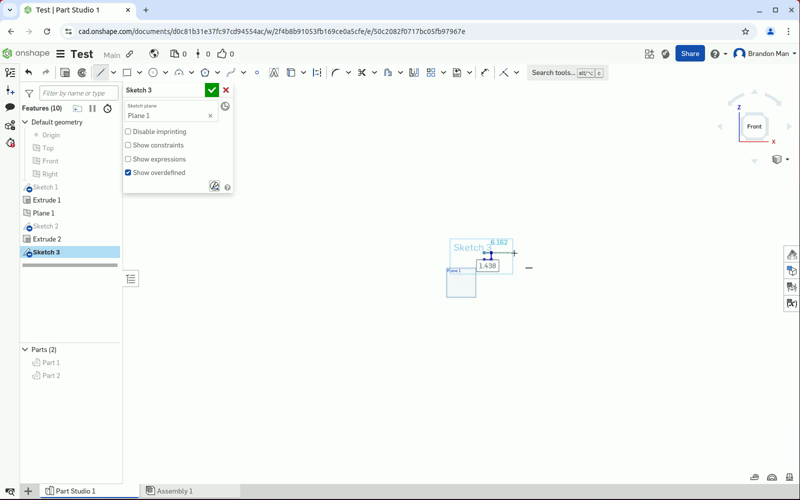
key_down(shift)
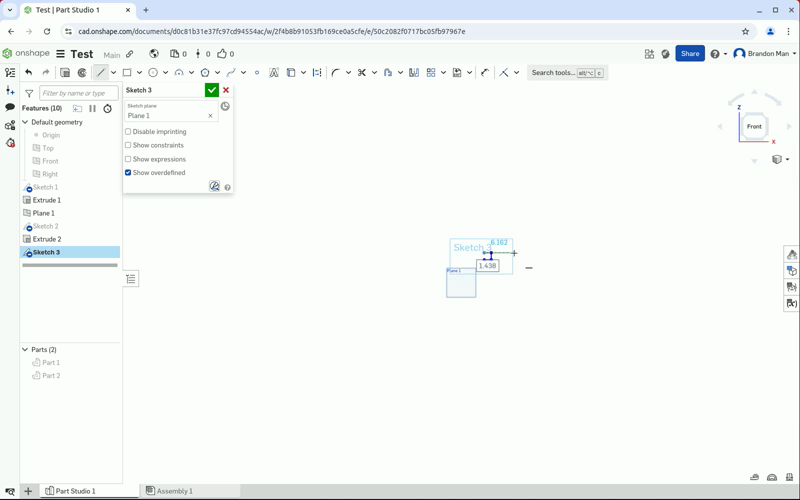
mouse_move(484, 259)
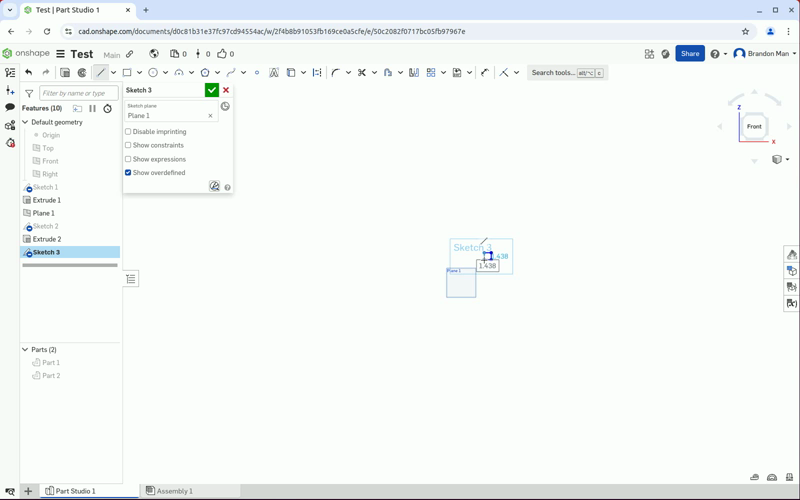
scroll(6)
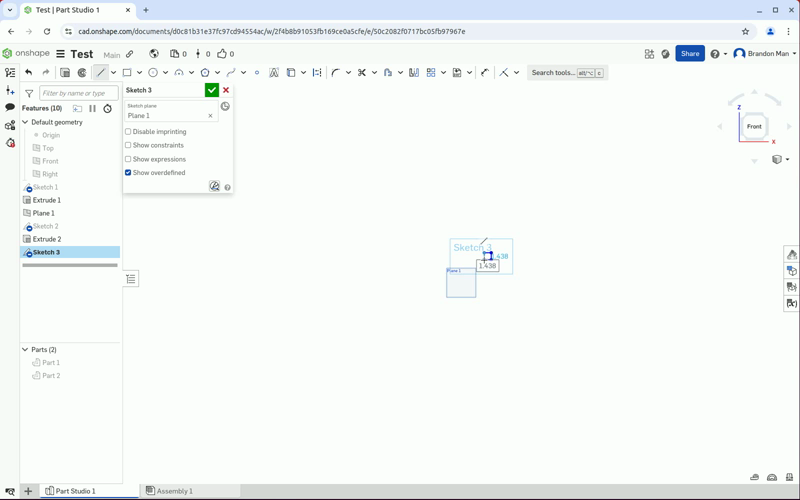
scroll(6)
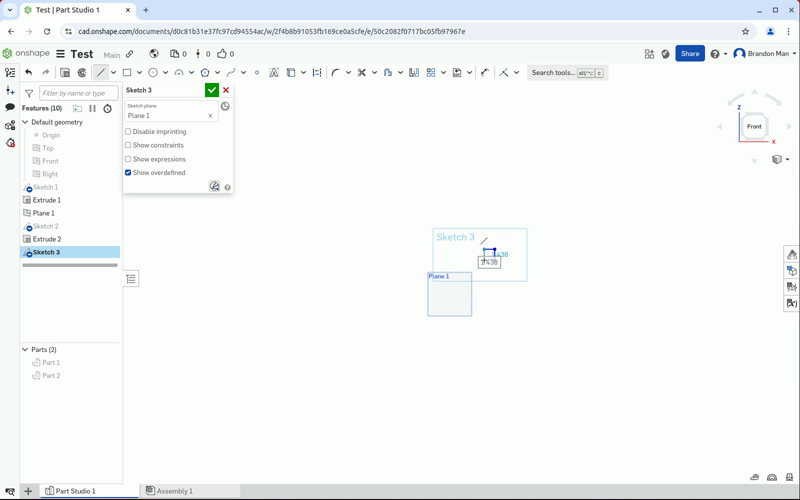
scroll(6)
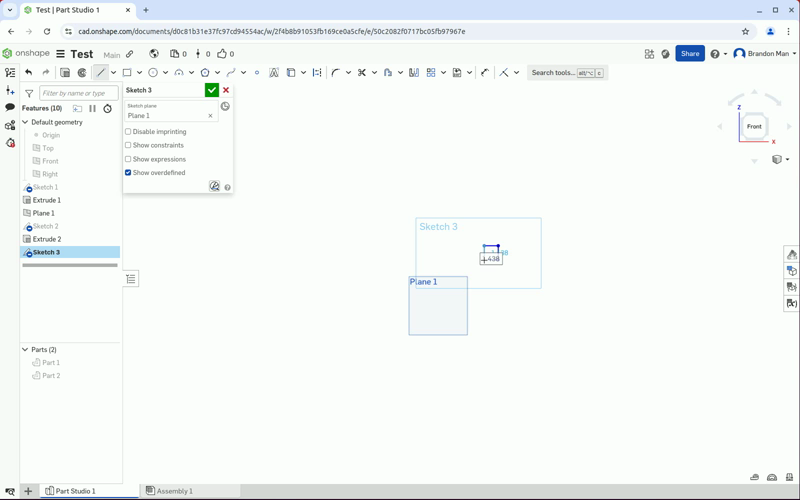
scroll(6)
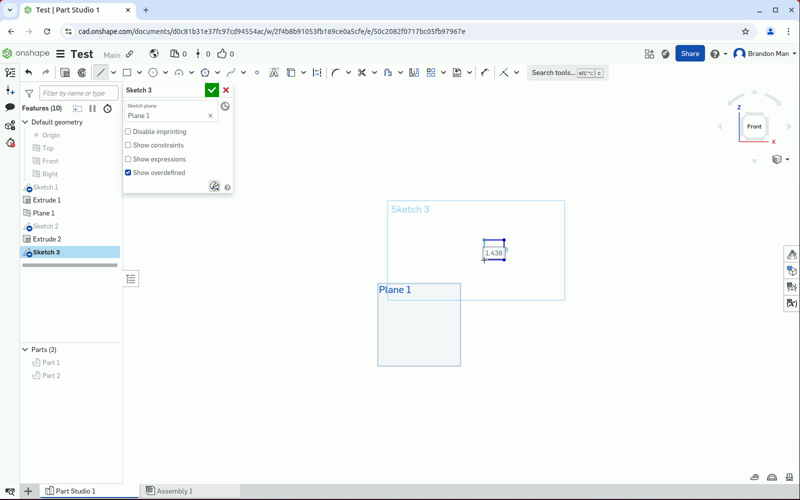
scroll(6)
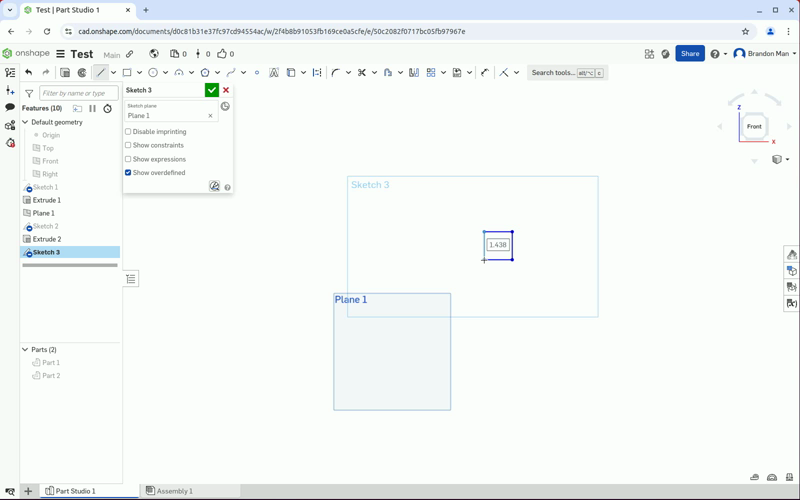
scroll(6)
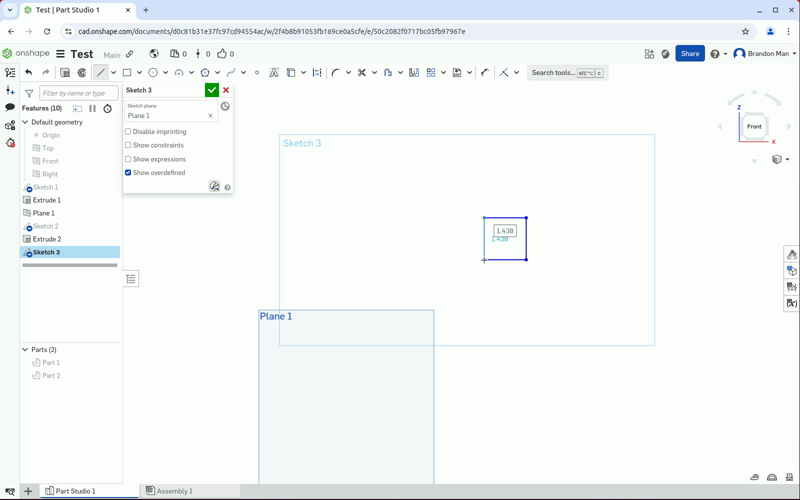
scroll(6)
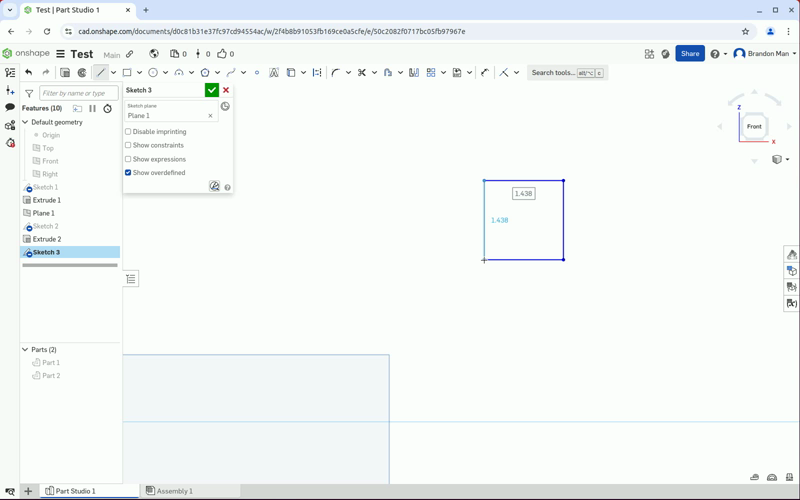
key_up(shift)
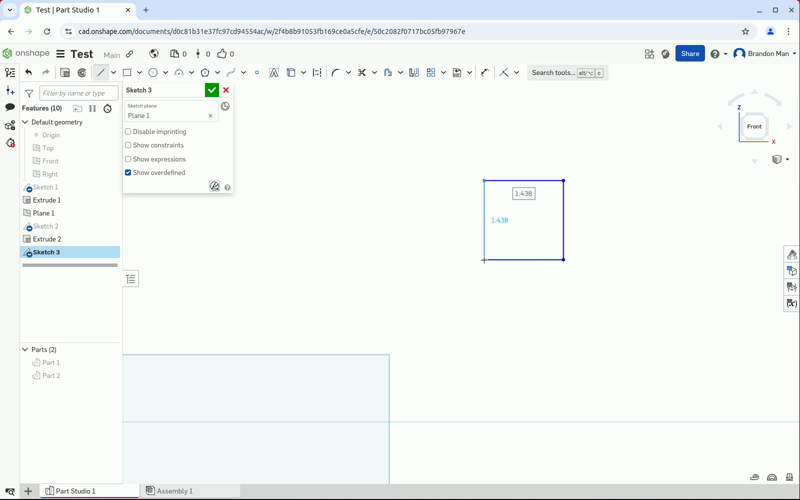
click(484, 259)
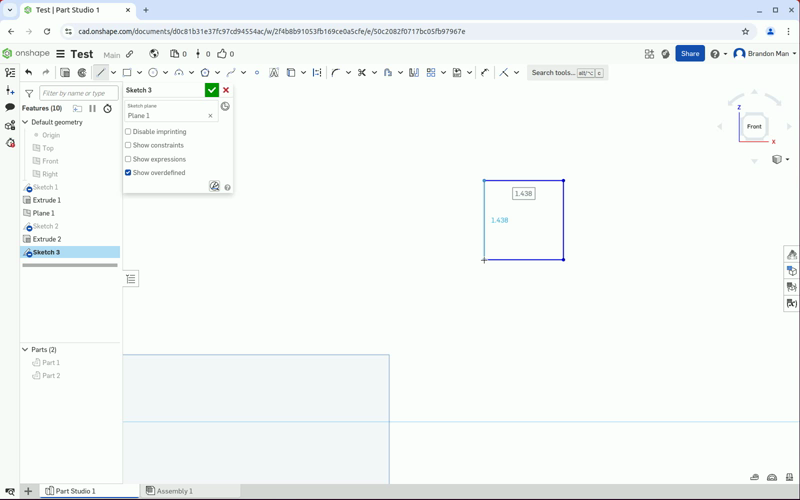
scroll(-6)
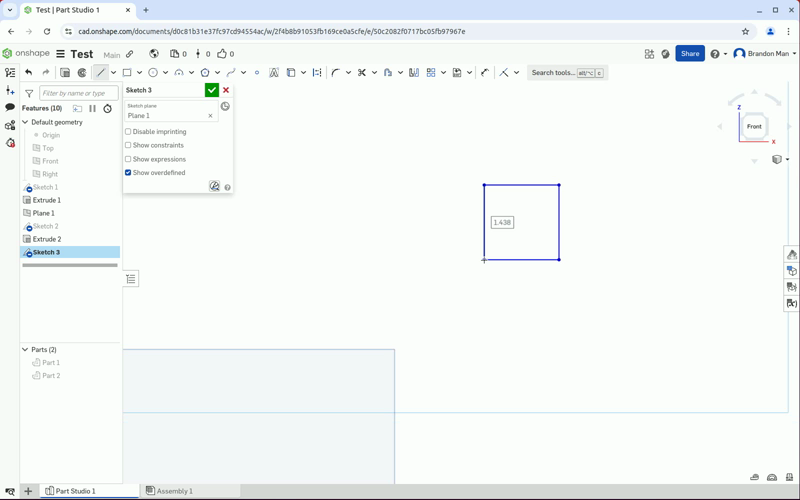
scroll(-6)
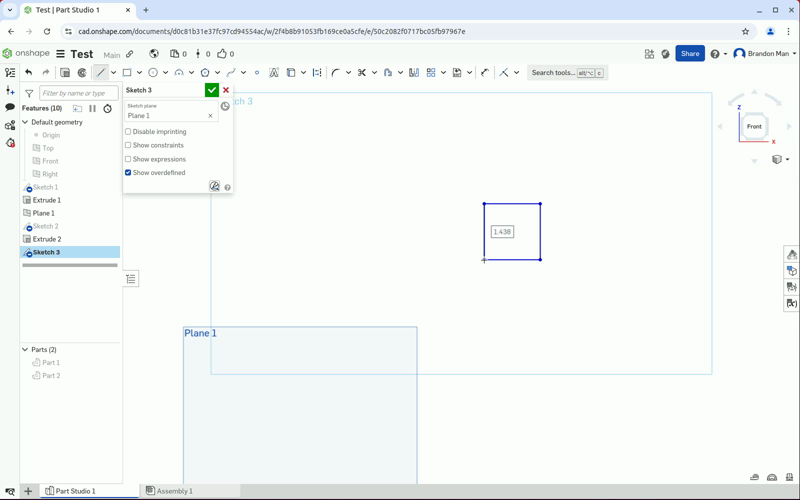
scroll(-6)
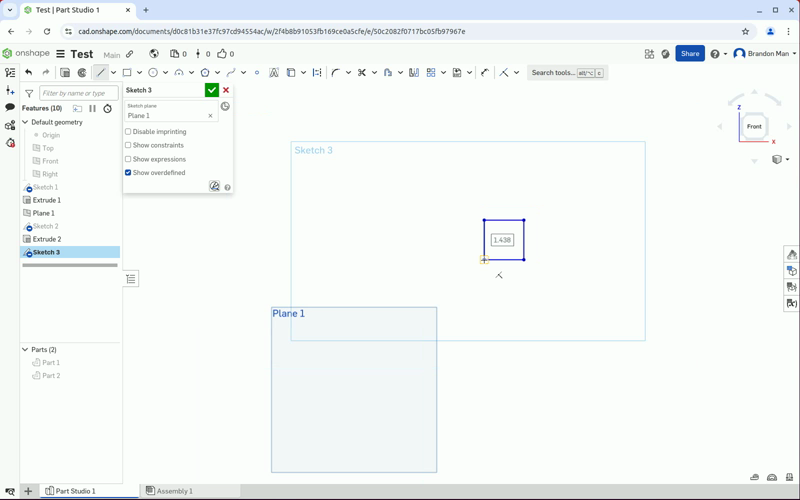
scroll(-6)
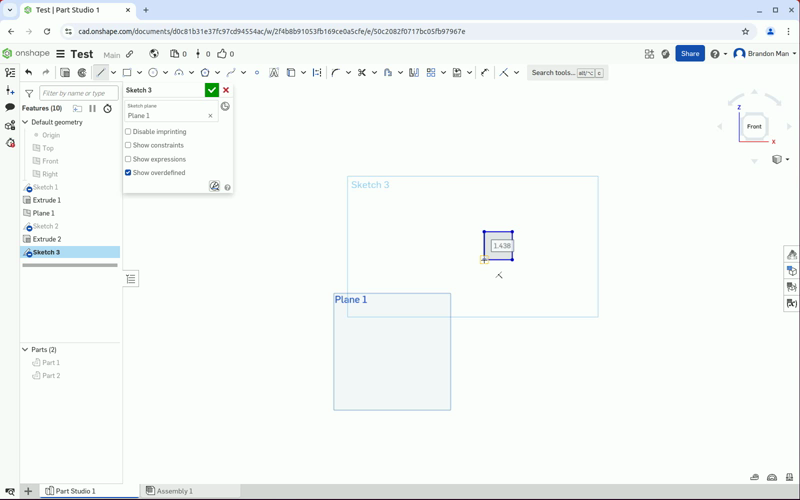
scroll(-6)
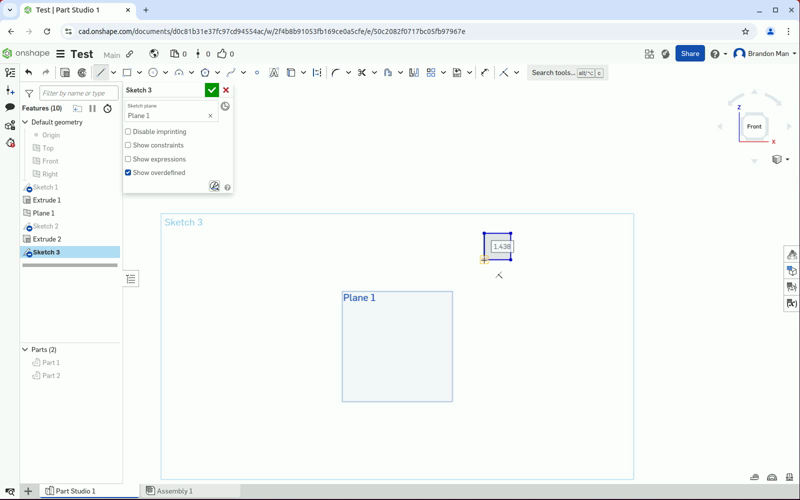
scroll(-6)
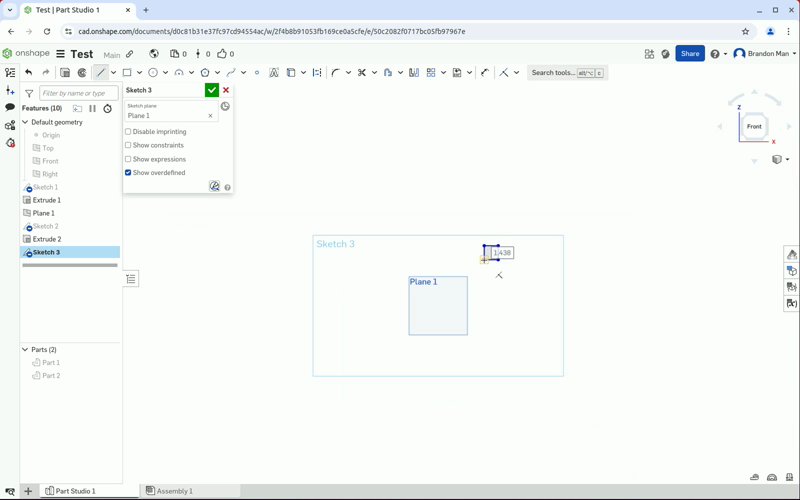
scroll(-6)
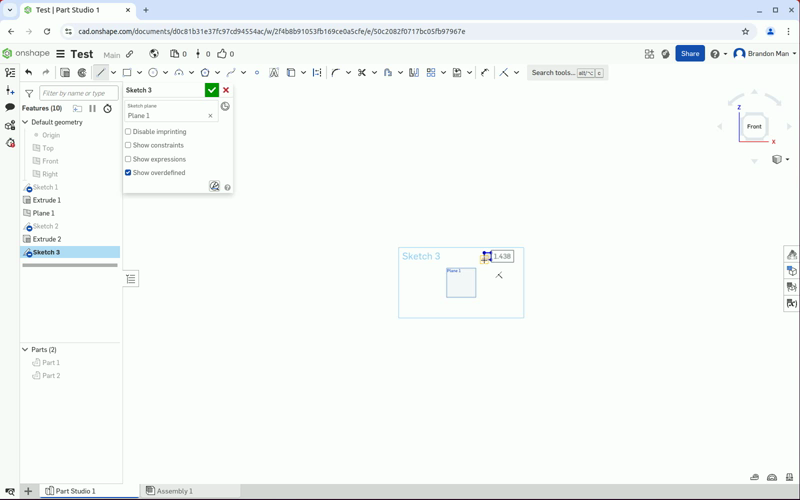
key(esc)
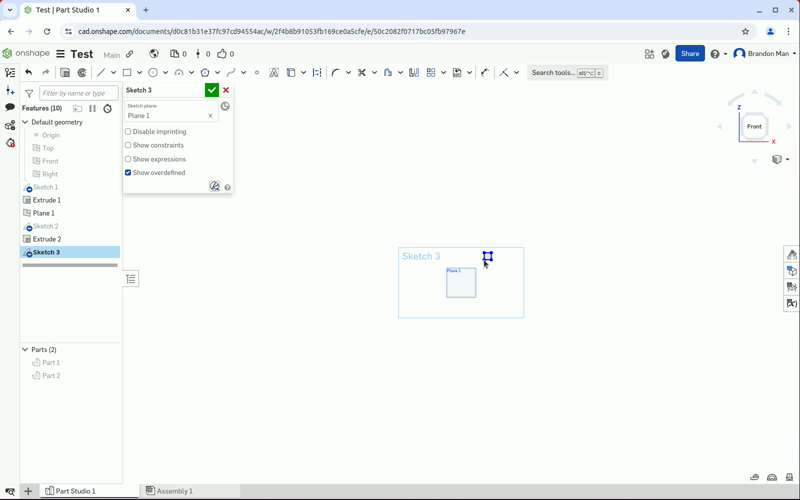
mouse_move(486, 256)
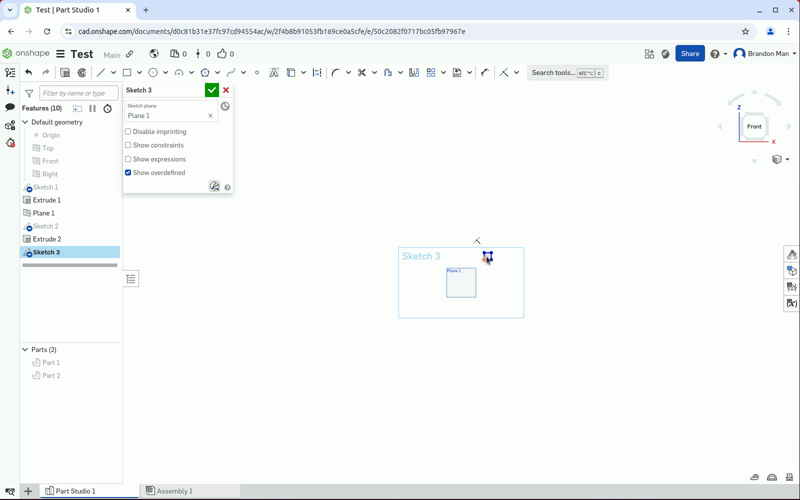
scroll(6)
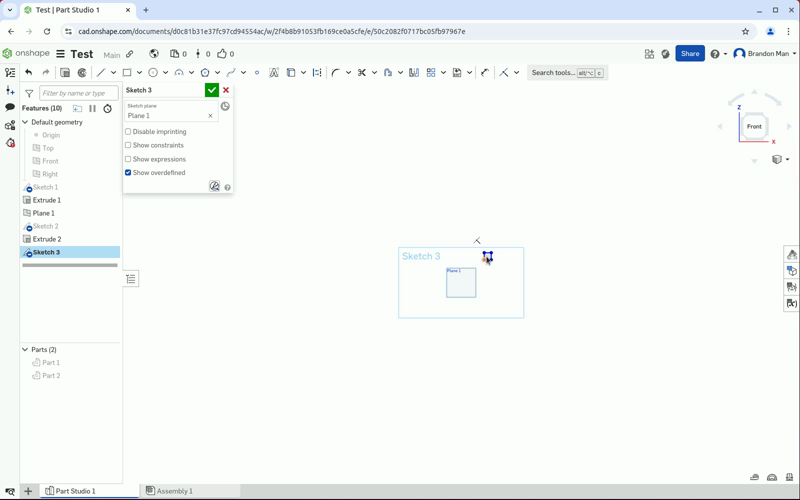
scroll(6)
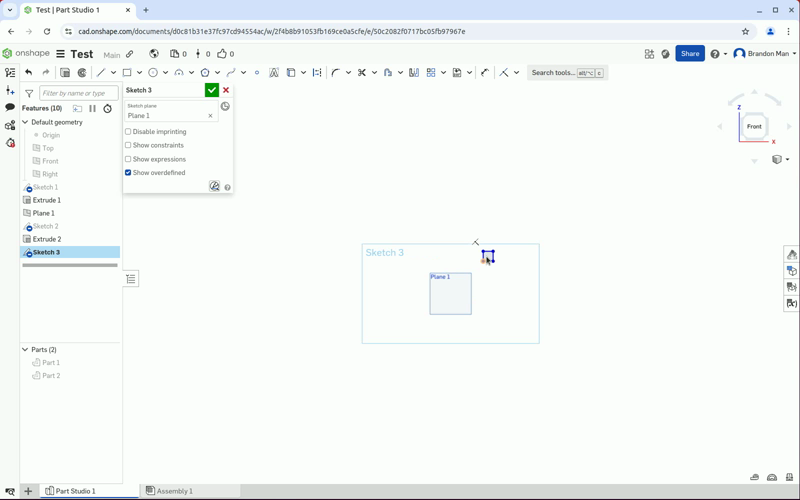
scroll(6)
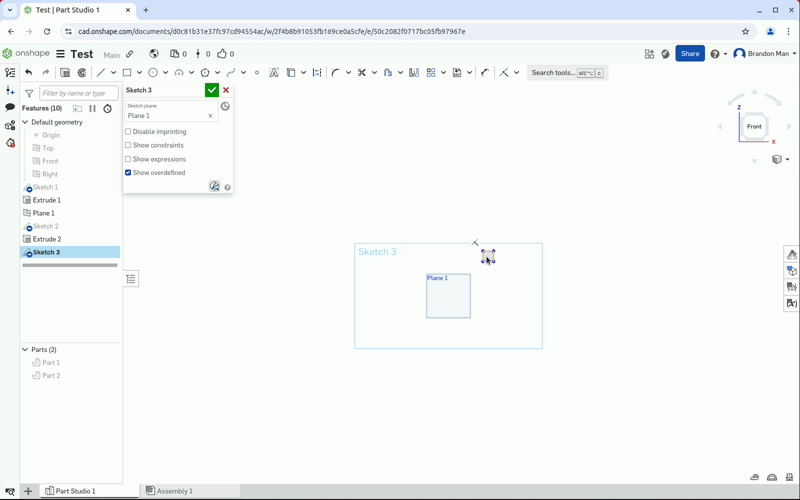
scroll(6)
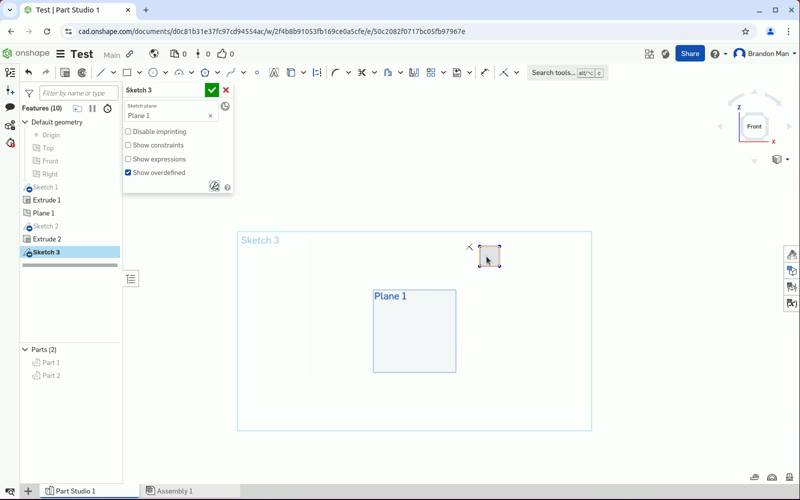
scroll(6)
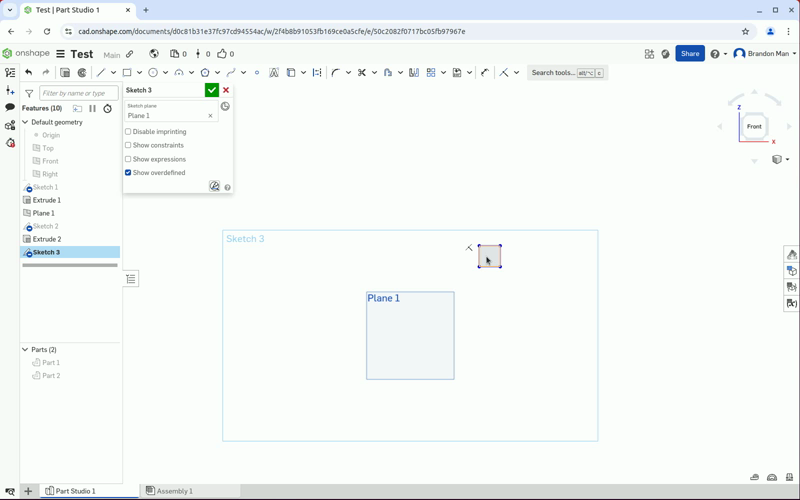
scroll(6)
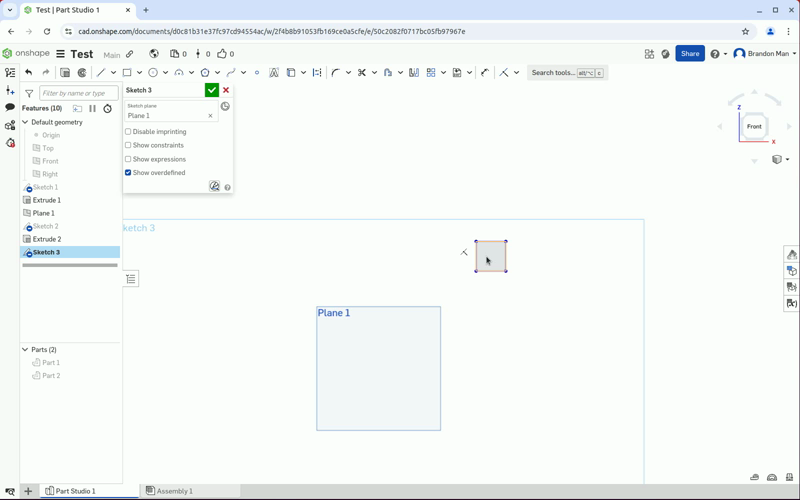
scroll(6)
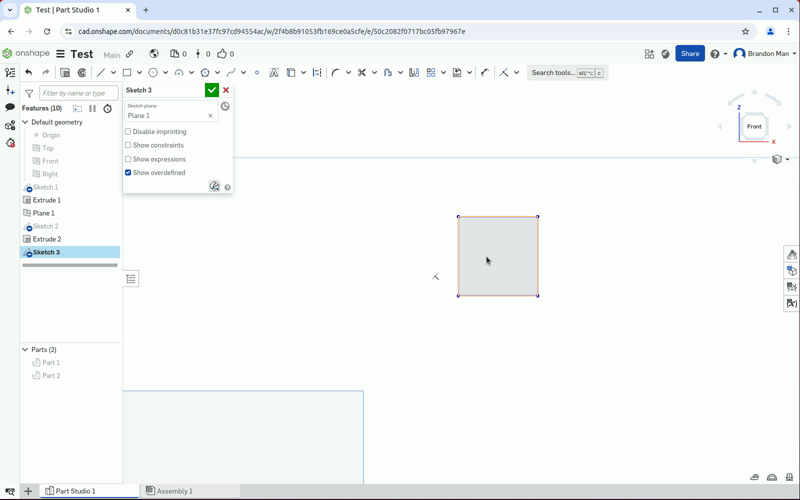
click(486, 256)
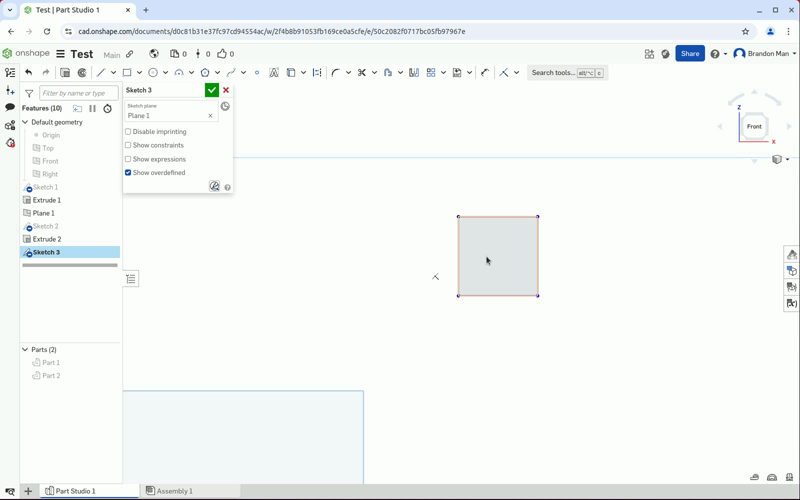
scroll(-6)
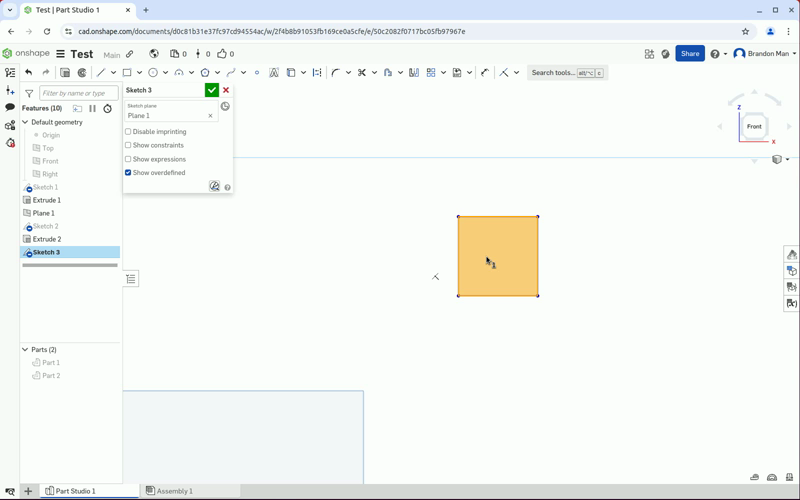
scroll(-6)
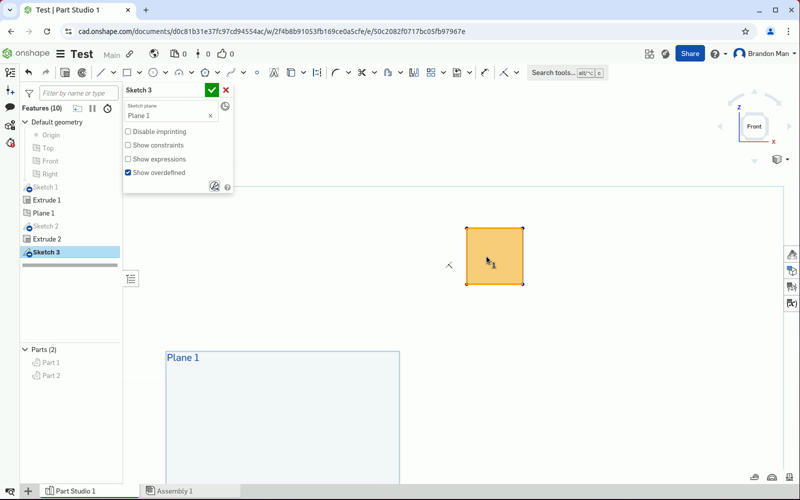
scroll(-6)
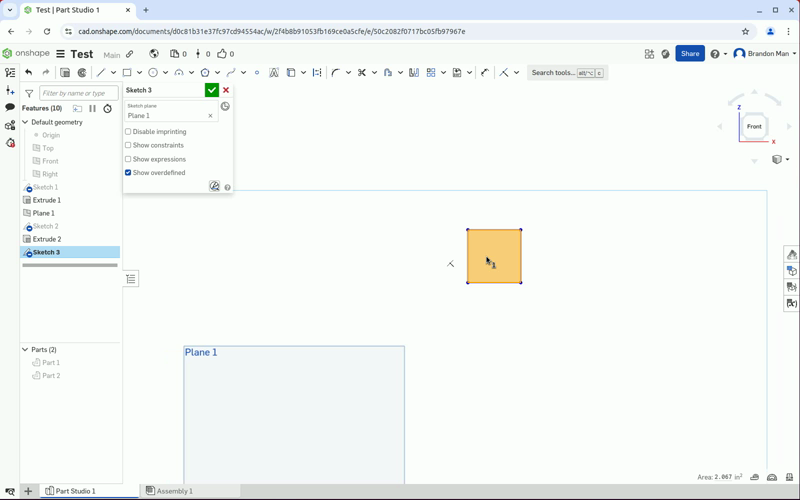
scroll(-6)
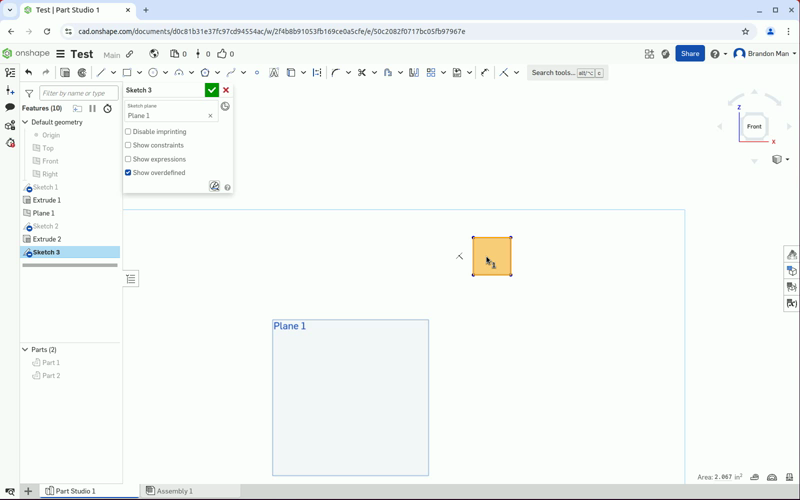
scroll(-6)
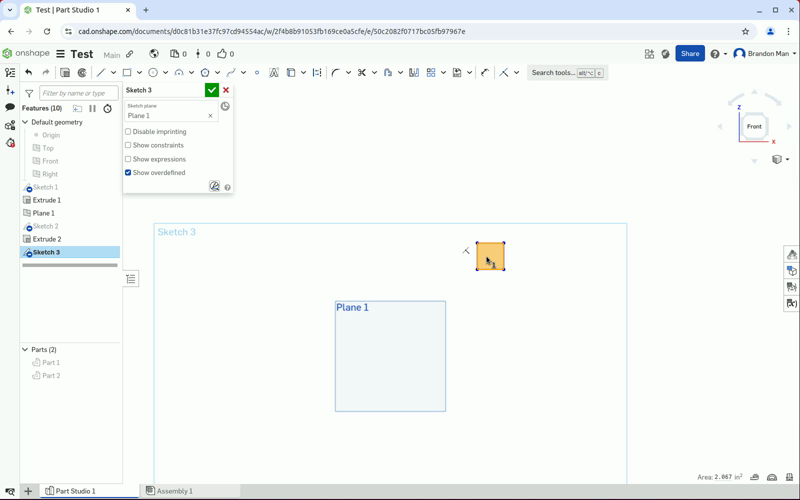
scroll(-6)
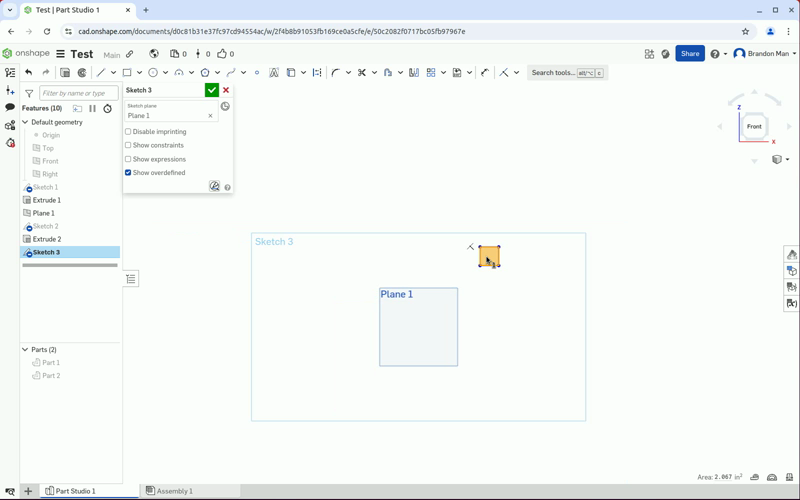
scroll(-6)
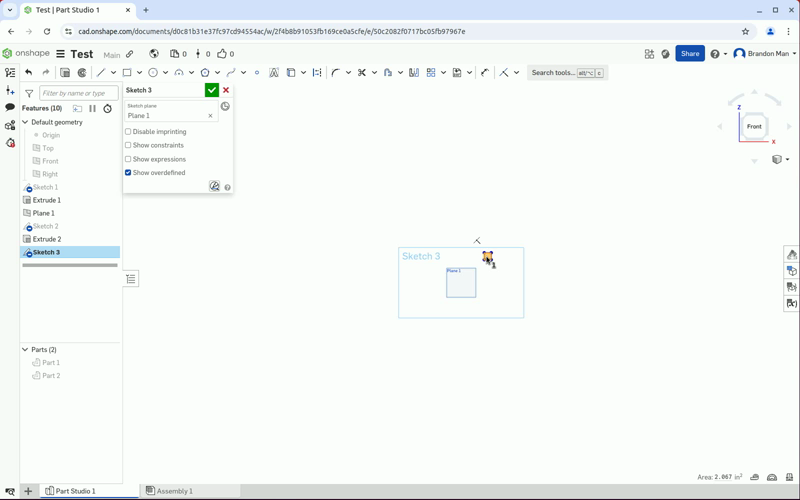
mouse_move(73, 352)
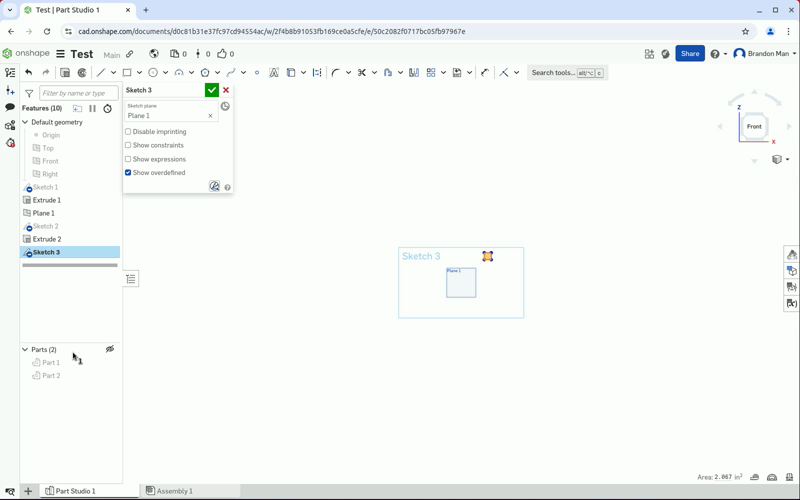
key(shift+y)
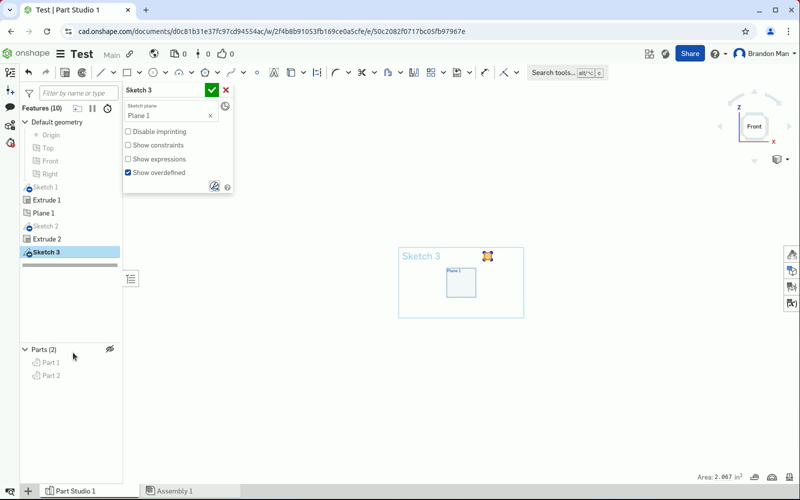
key(shift+e)
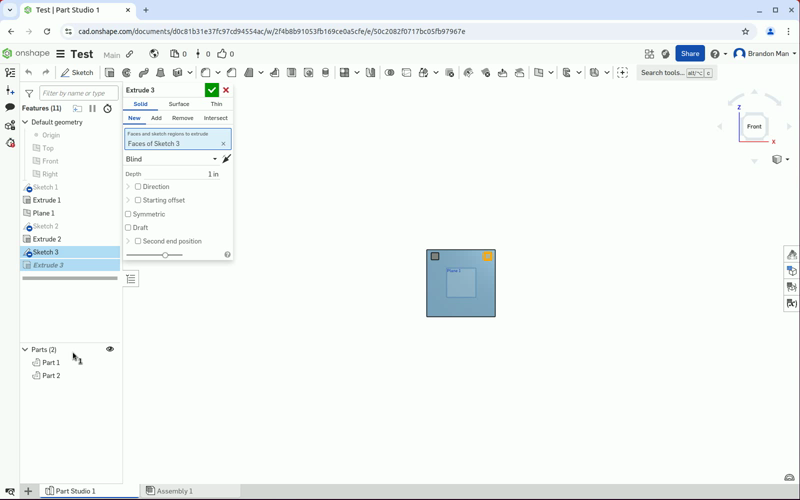
mouse_move(143, 106)
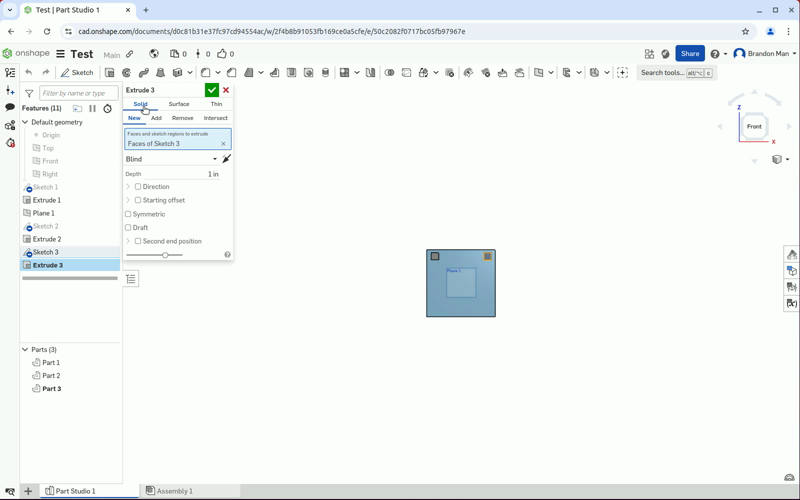
click(143, 106)
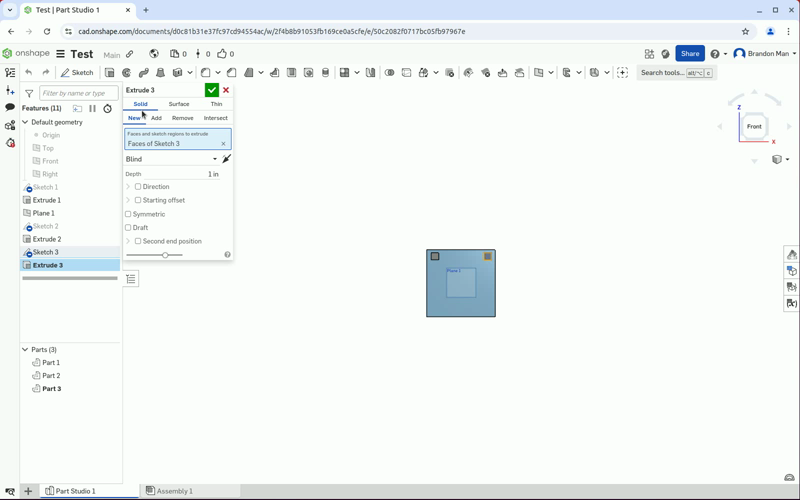
mouse_move(137, 120)
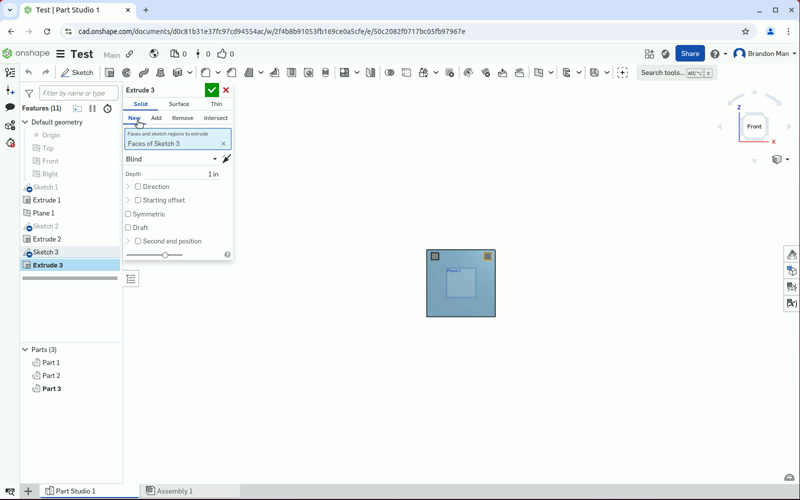
click(137, 120)
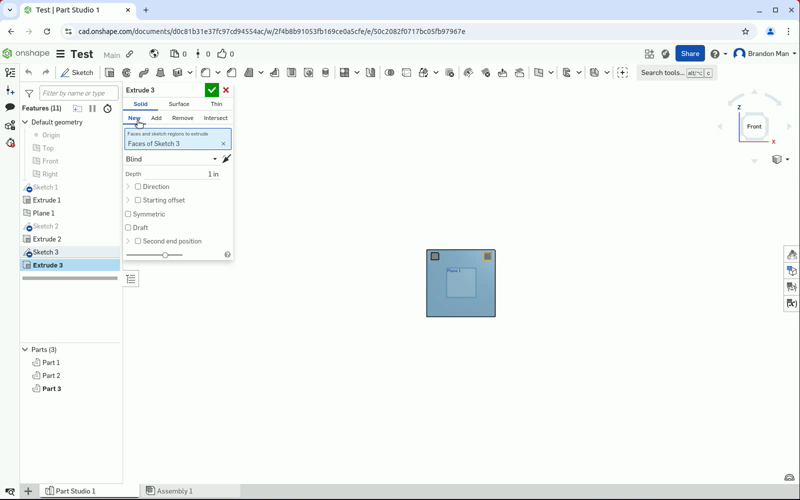
key(tab, 4)
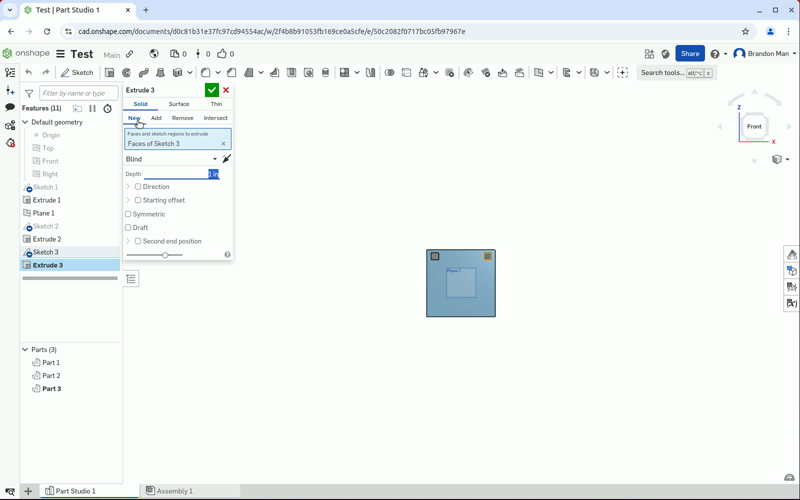
text(21.664)
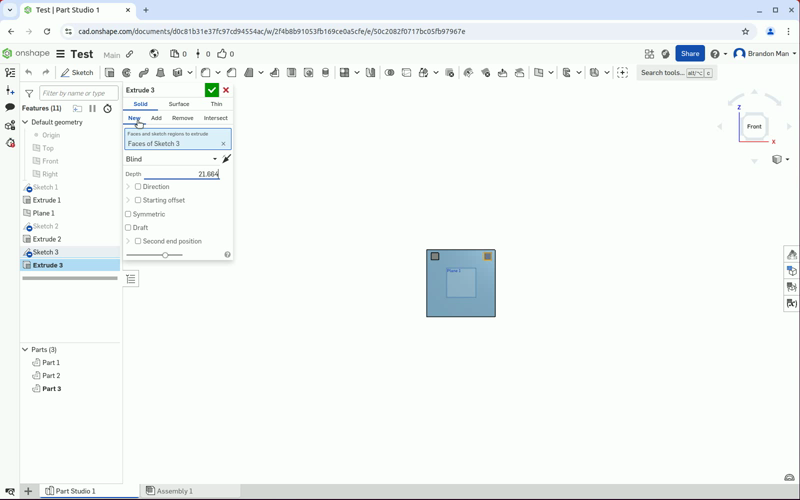
key(enter)
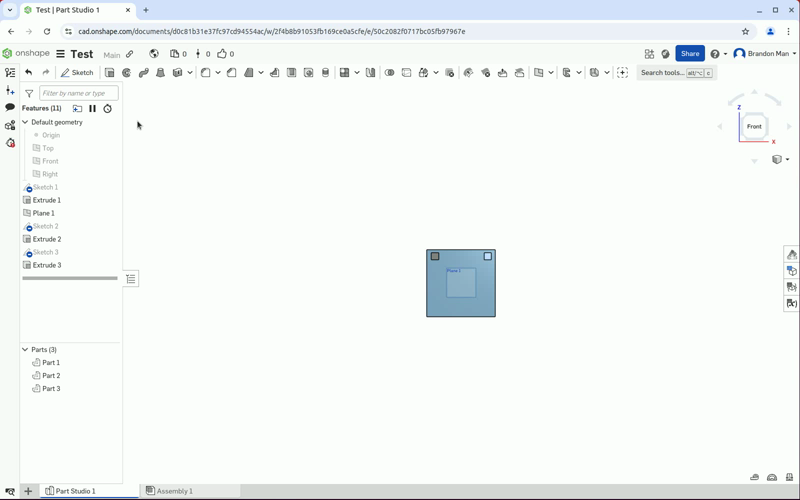
key(shift+h)
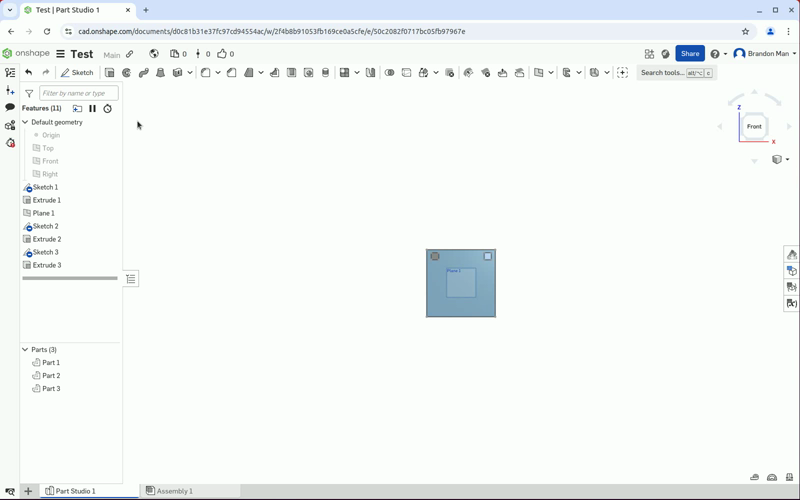
key(shift+h)
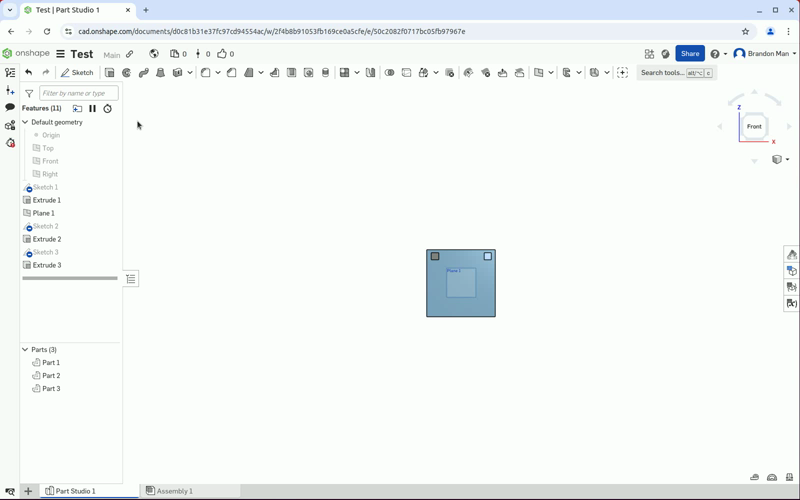
mouse_move(73, 189)
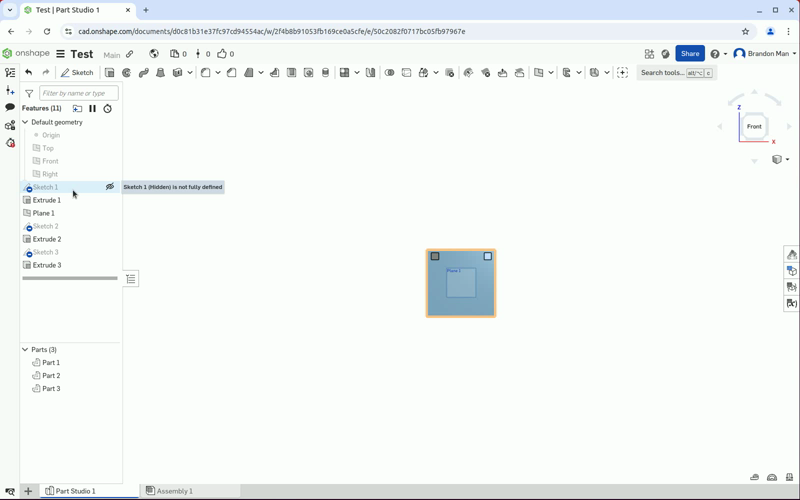
click(73, 189)
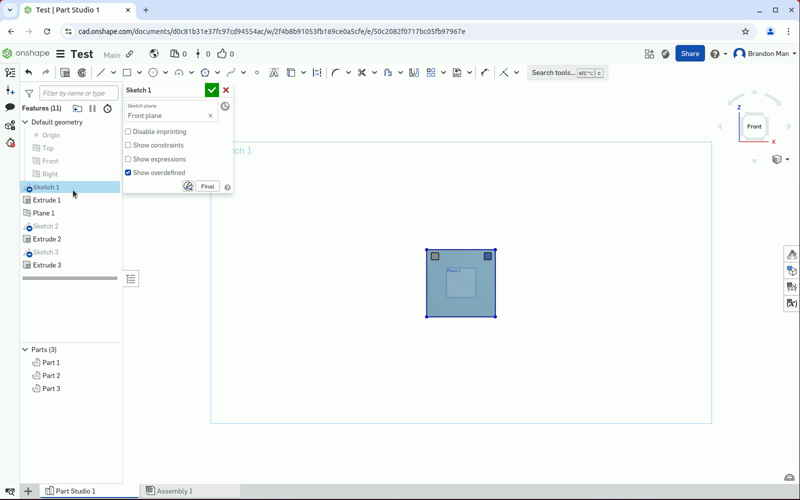
mouse_move(229, 92)
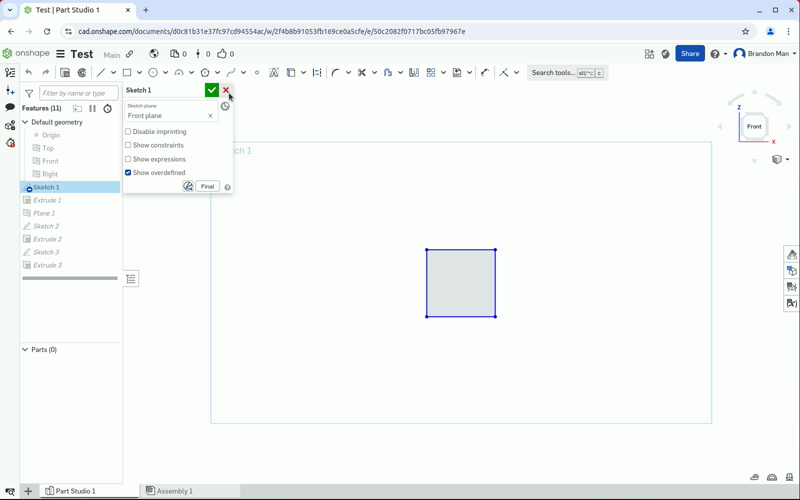
click(229, 92)
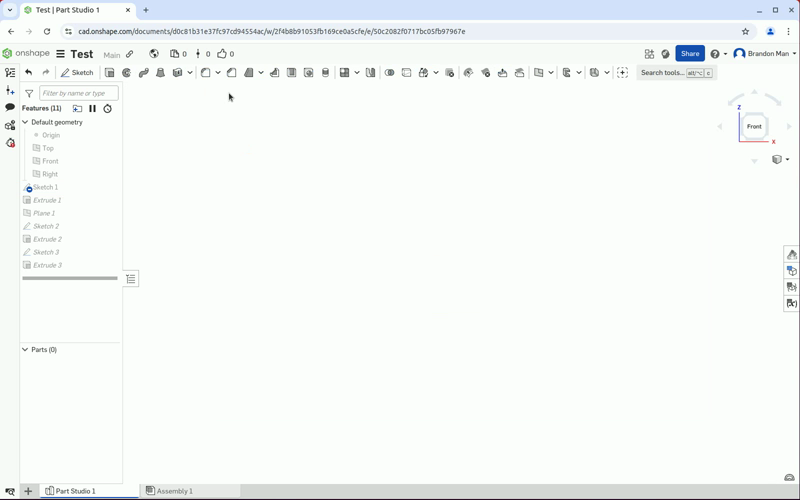
key(shift+s)
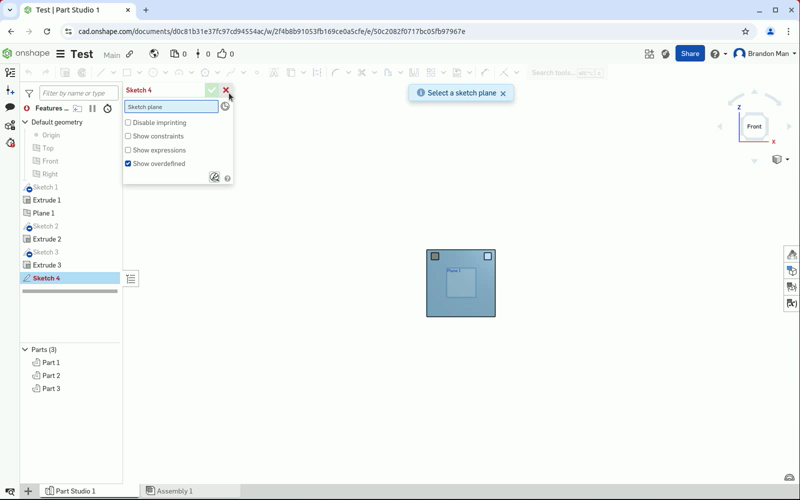
mouse_move(73, 215)
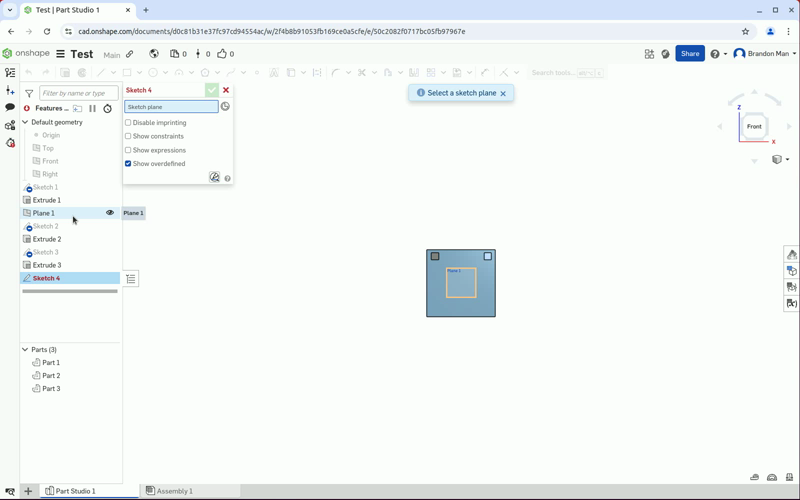
click(73, 215)
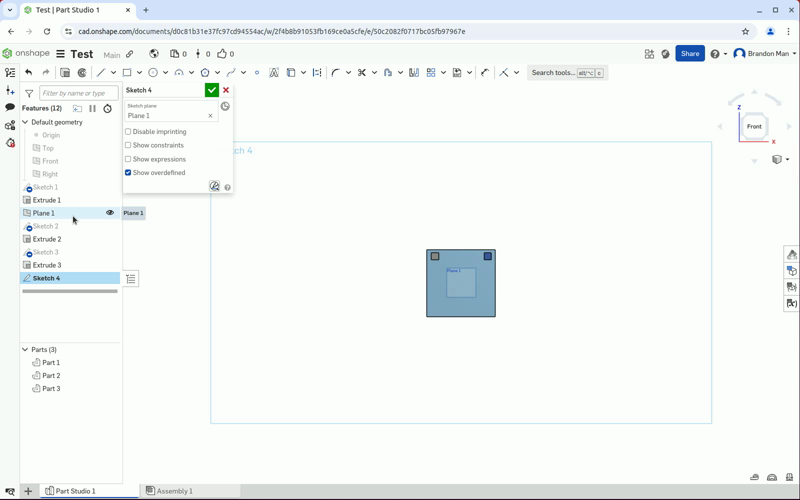
mouse_move(73, 352)
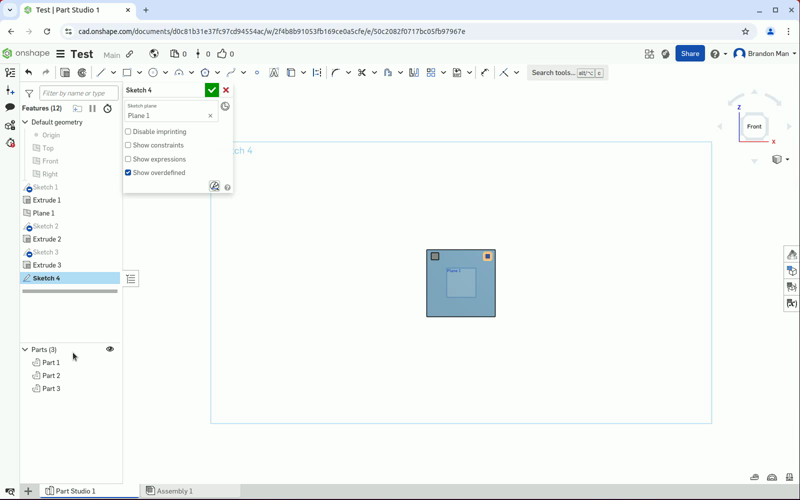
key(y)
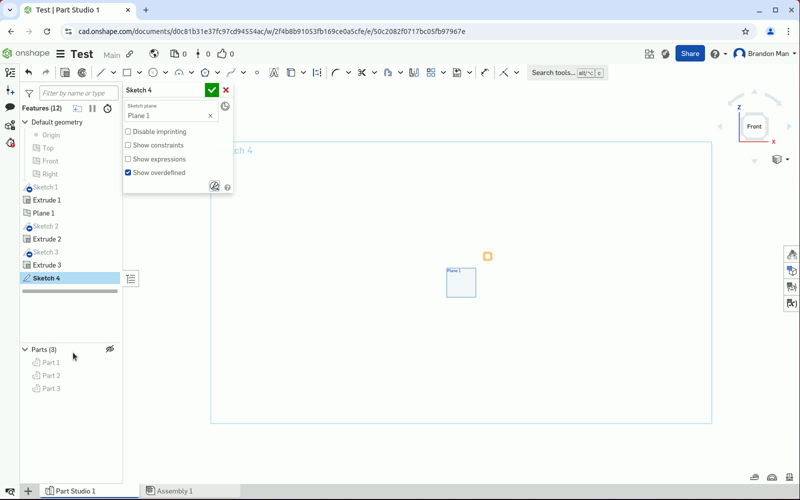
key(l)
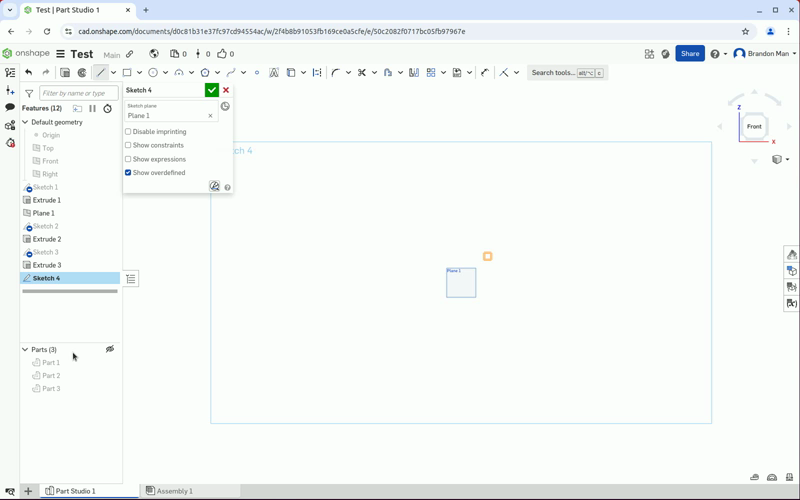
key_down(shift)
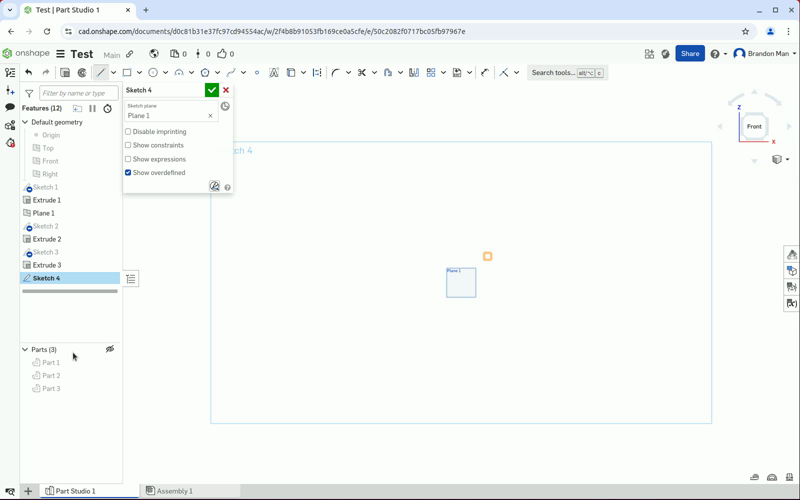
mouse_move(431, 311)
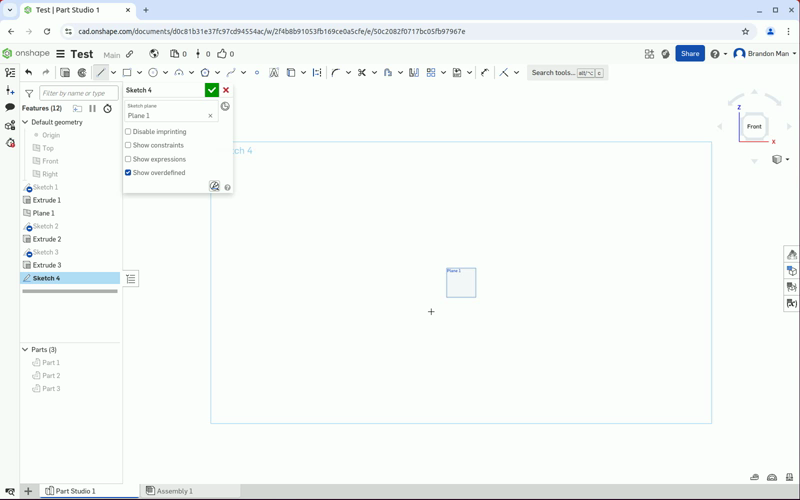
click(431, 311)
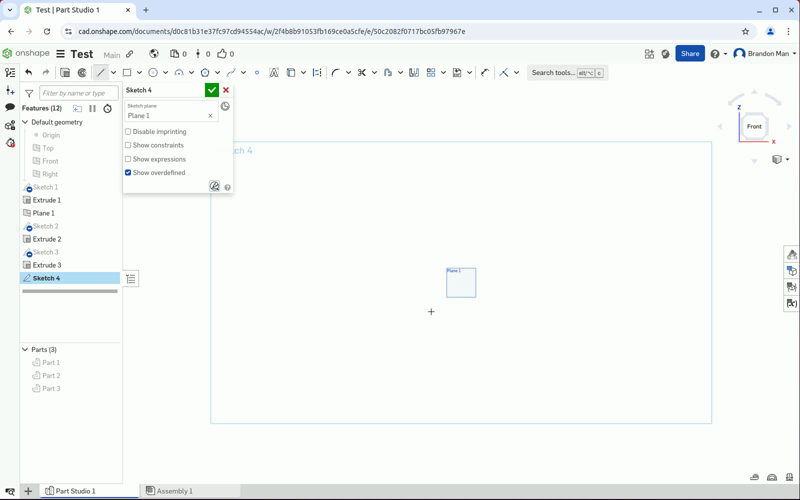
key_up(shift)
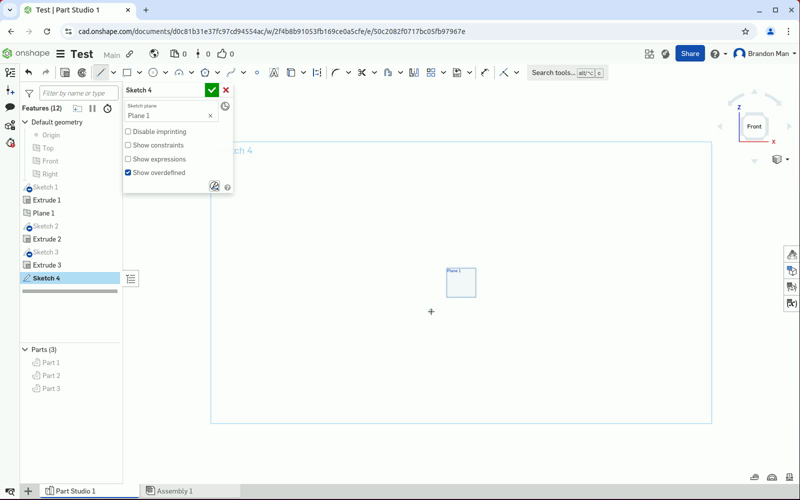
key_down(shift)
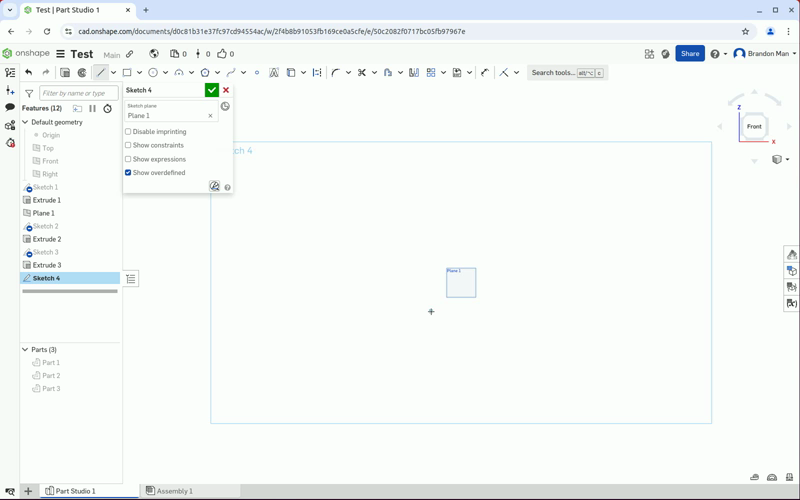
mouse_move(461, 311)
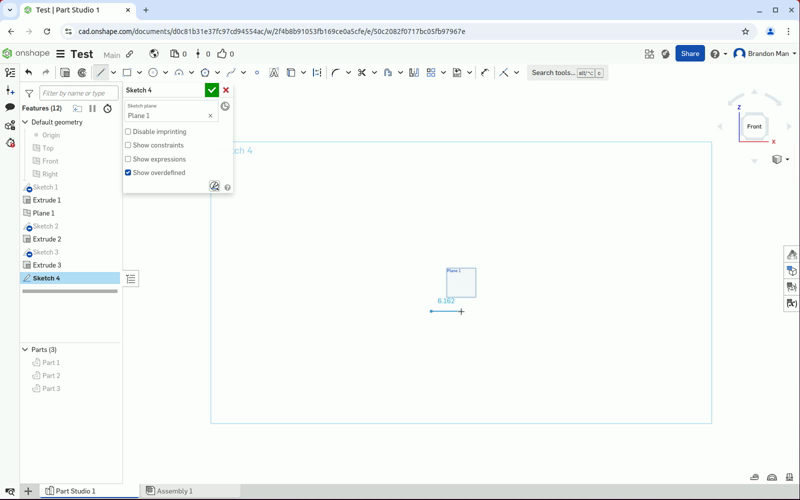
mouse_move(438, 311)
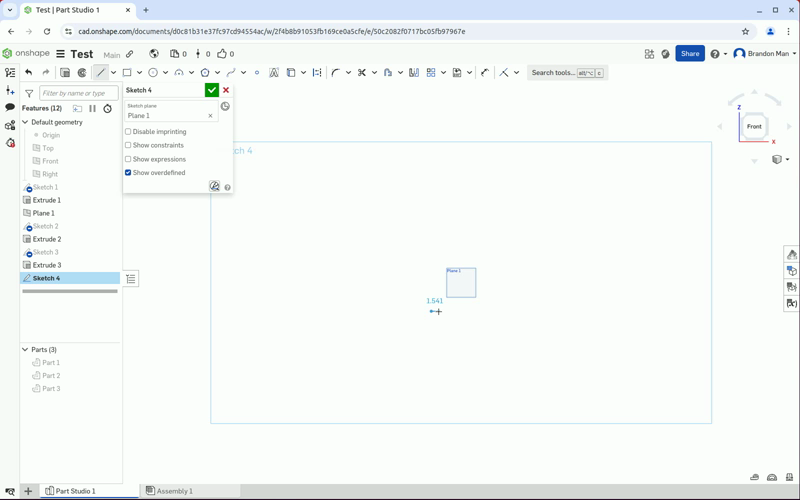
scroll(6)
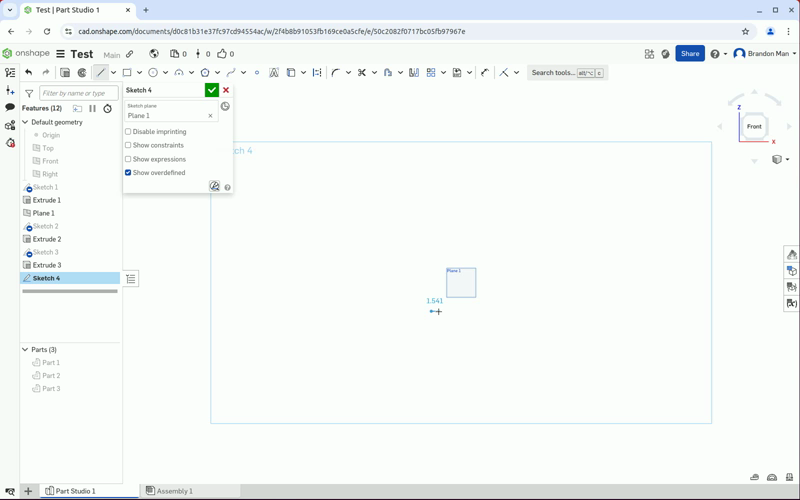
scroll(6)
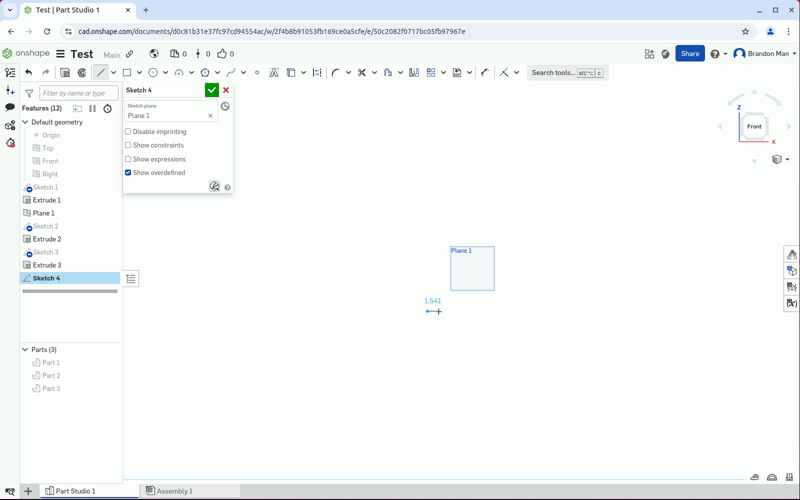
scroll(6)
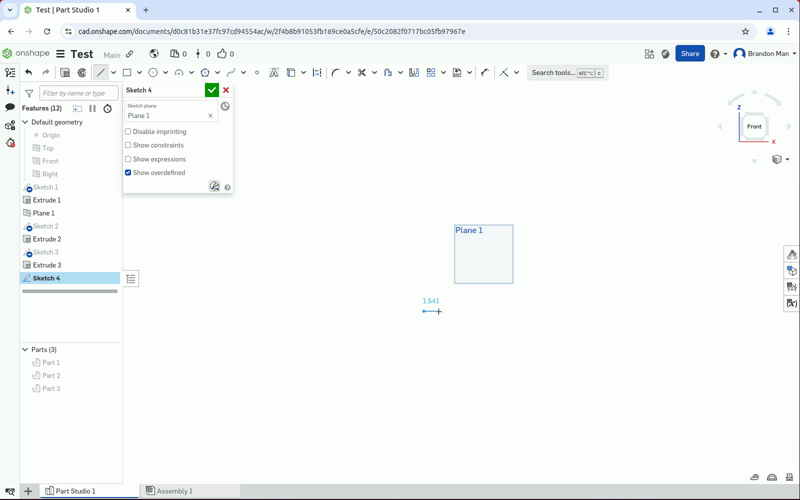
scroll(6)
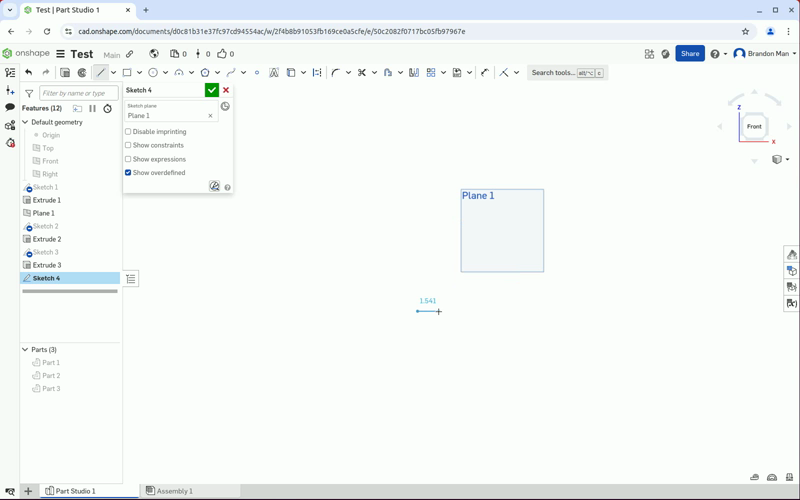
scroll(6)
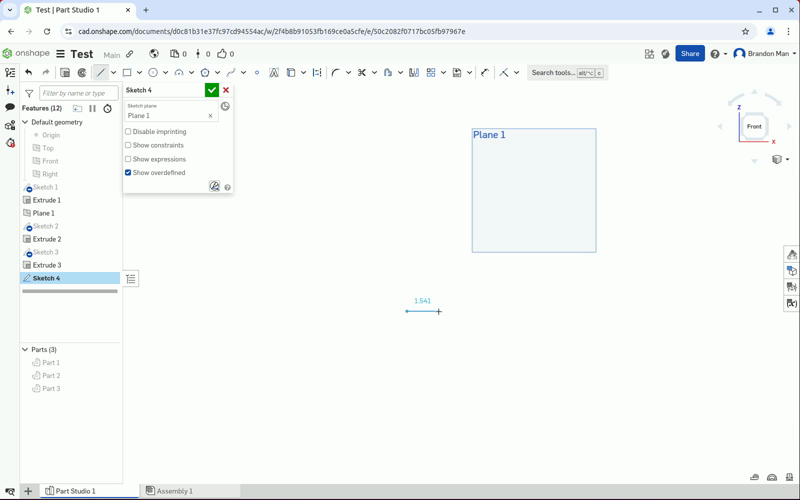
scroll(6)
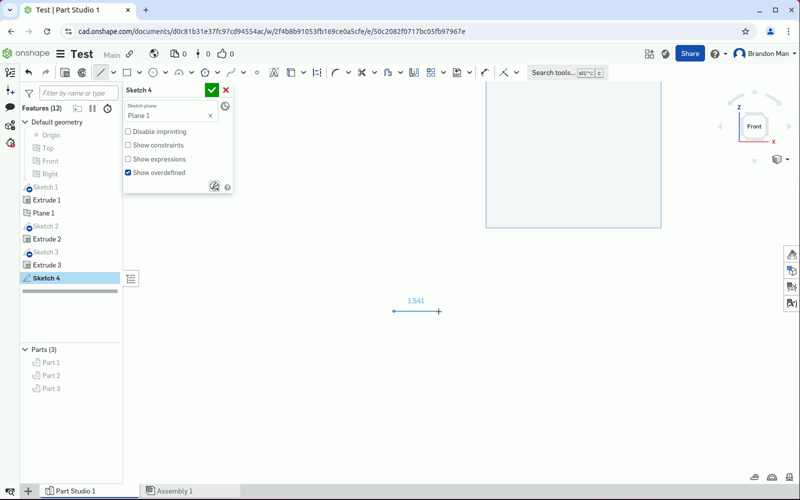
scroll(6)
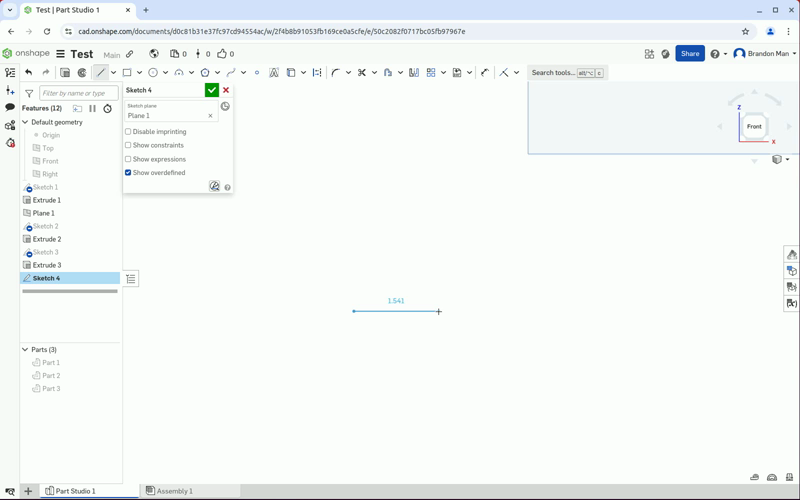
click(438, 311)
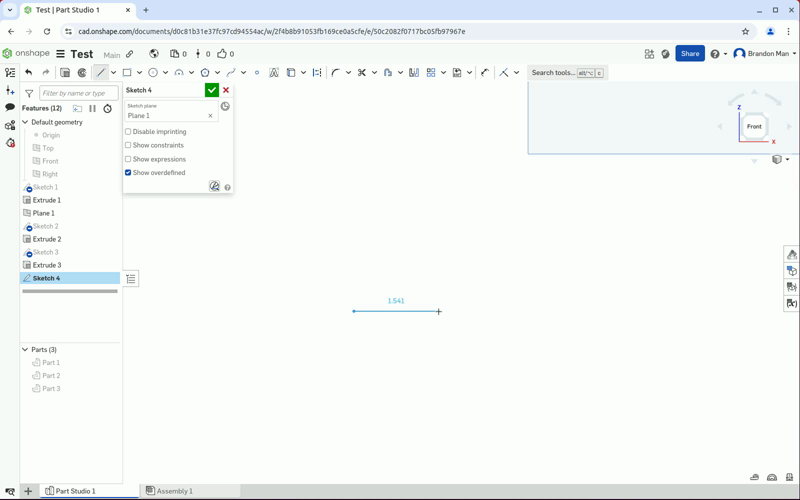
scroll(-6)
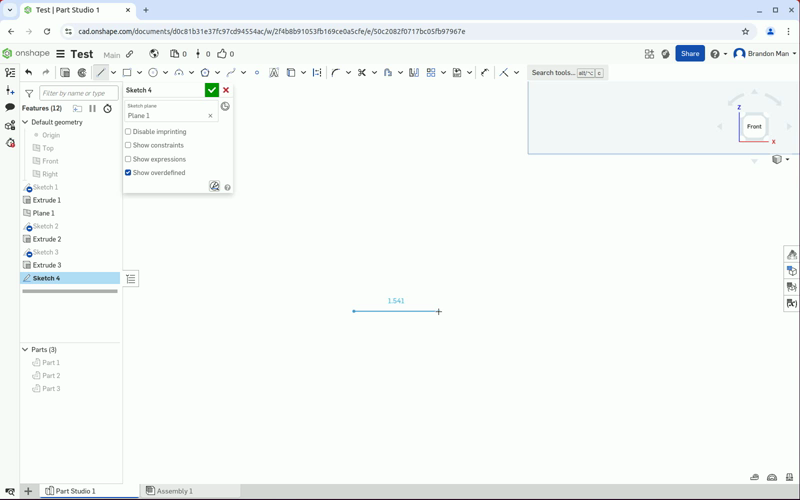
scroll(-6)
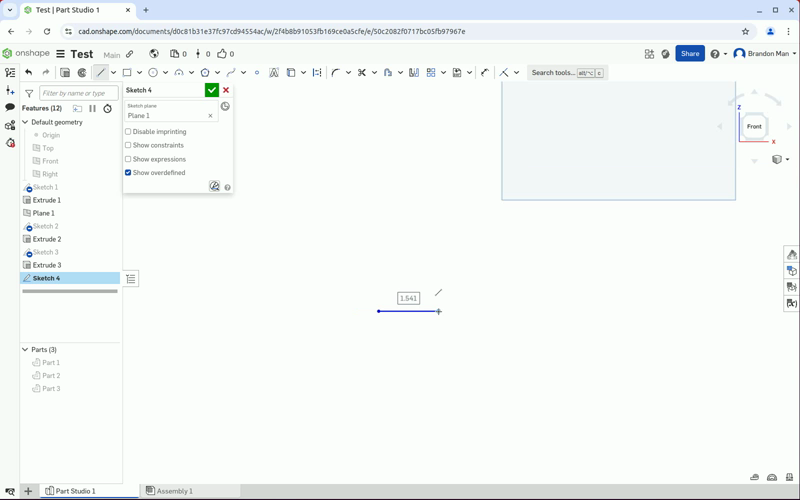
scroll(-6)
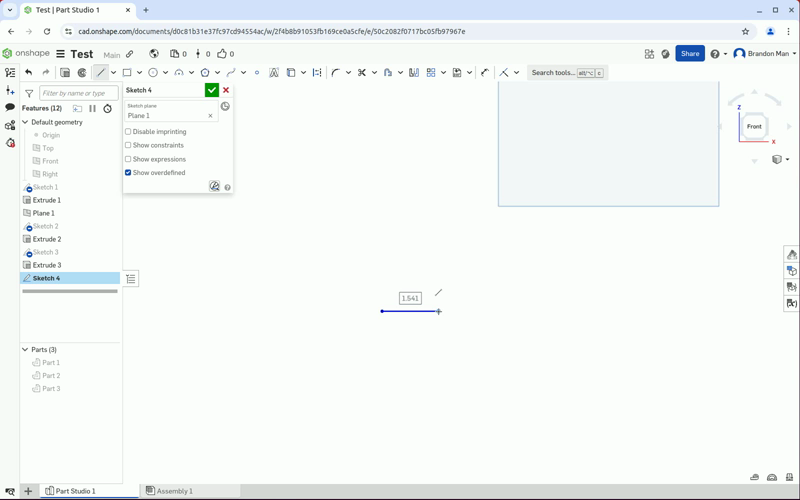
scroll(-6)
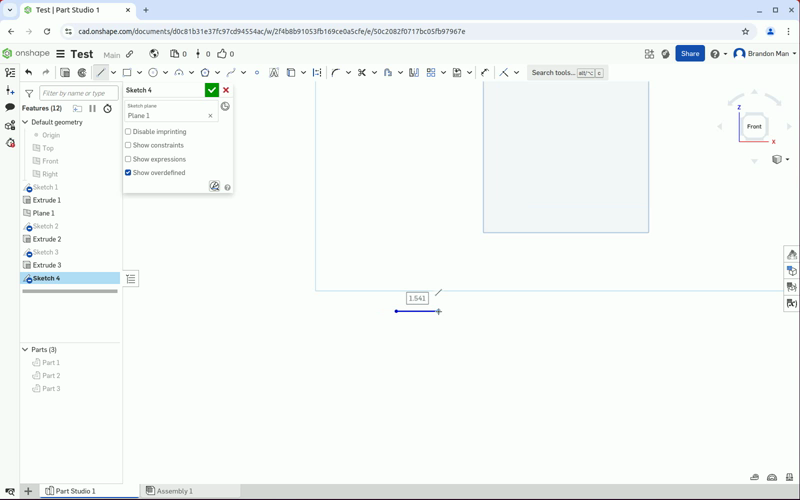
scroll(-6)
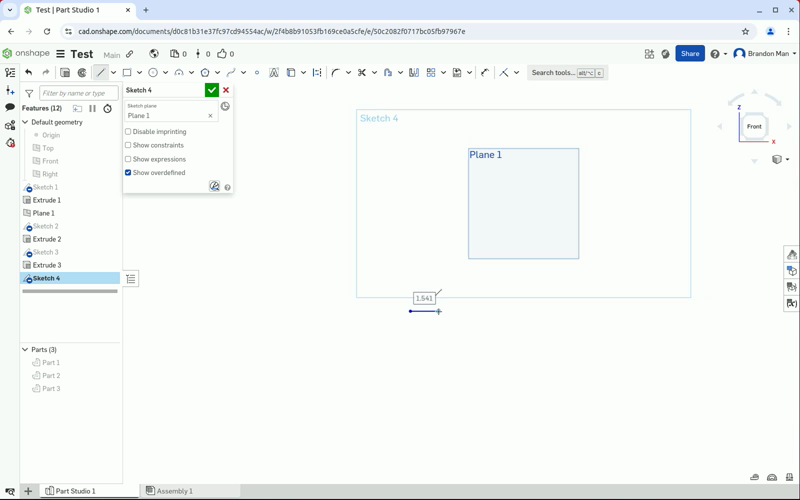
scroll(-6)
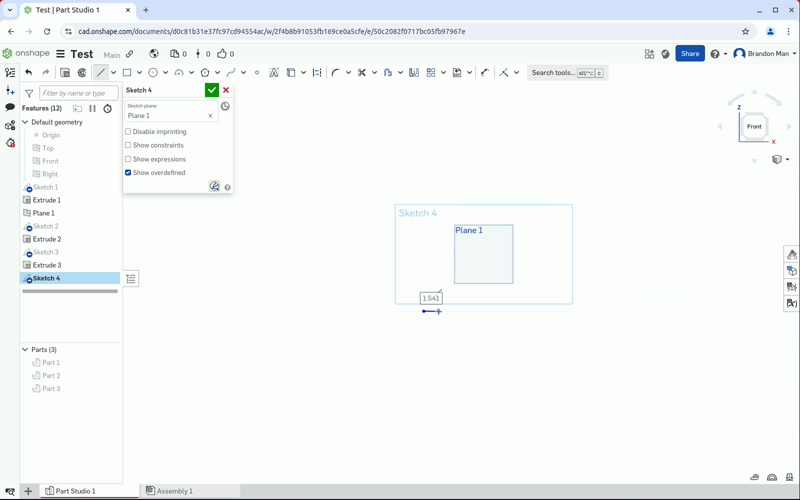
scroll(-6)
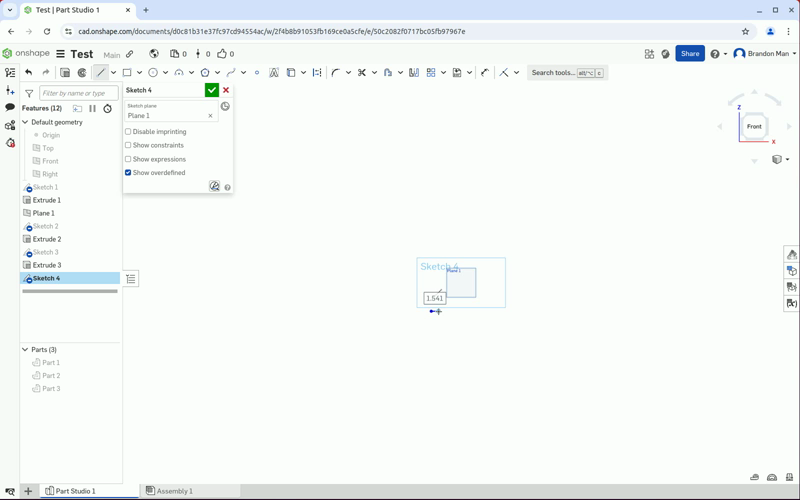
key_up(shift)
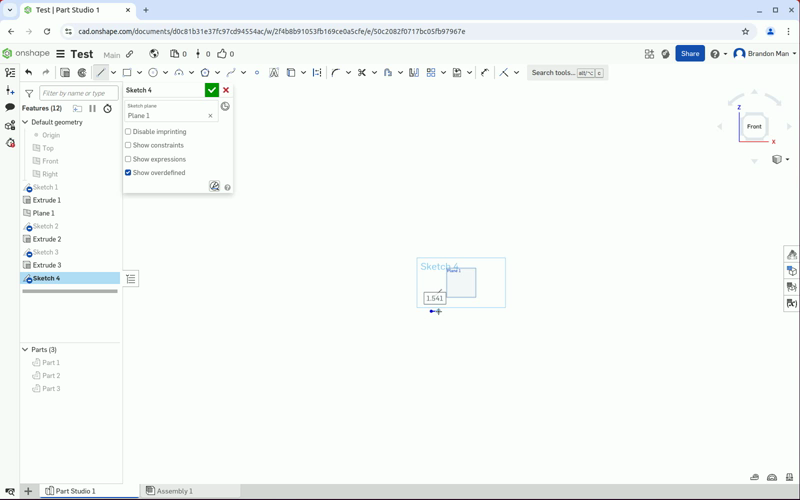
key_down(shift)
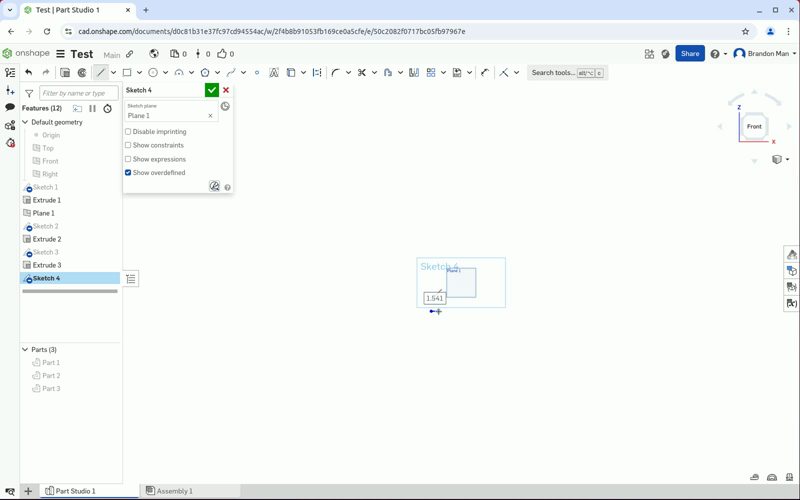
mouse_move(468, 311)
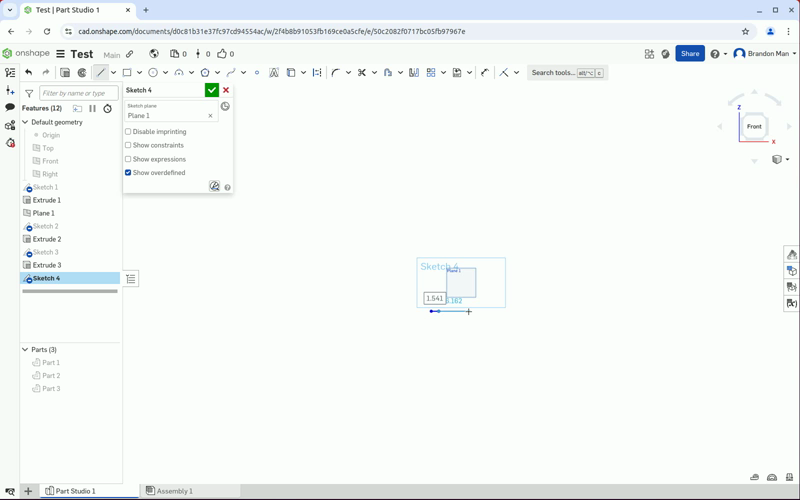
mouse_move(438, 304)
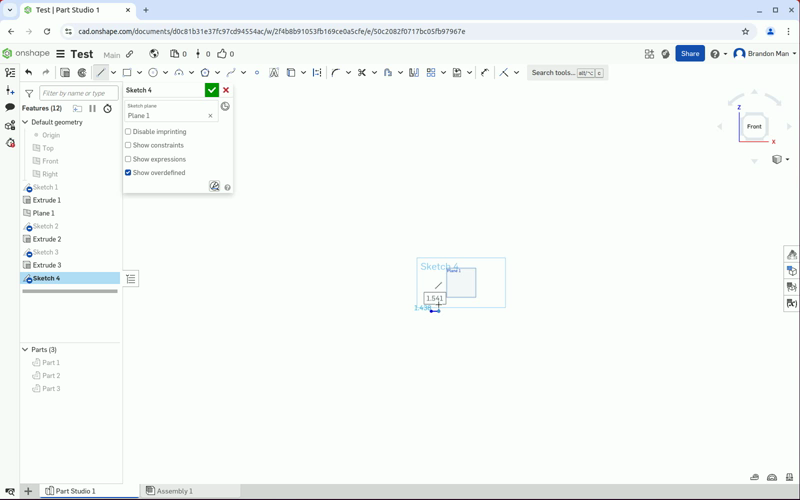
scroll(6)
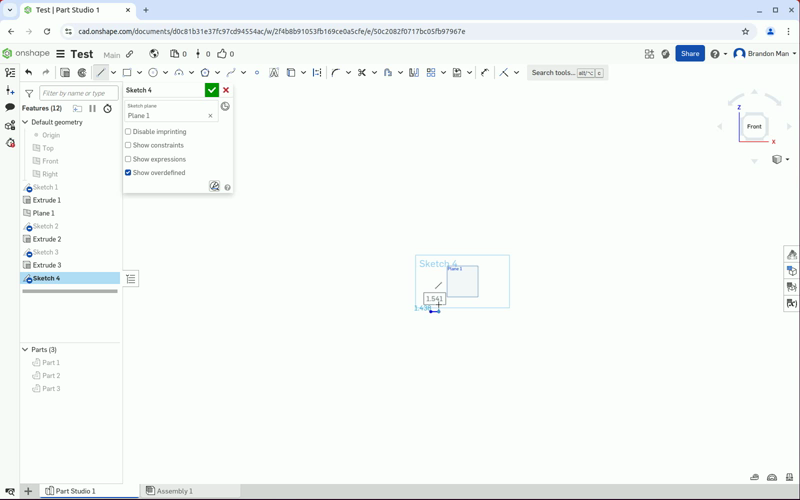
scroll(6)
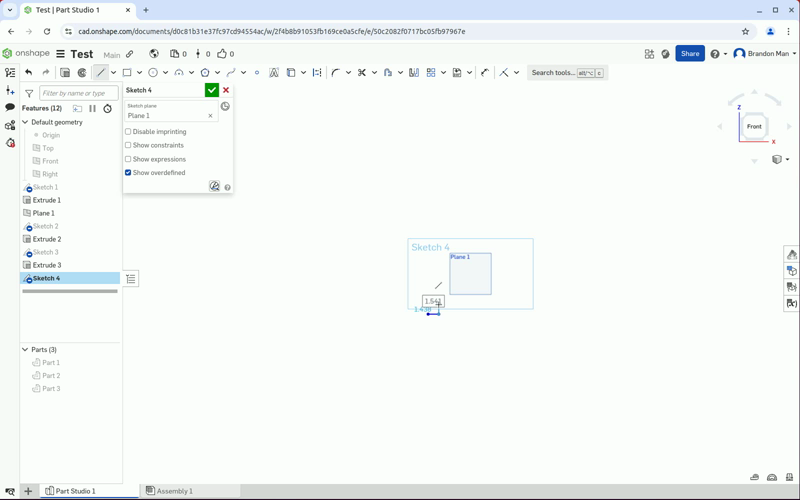
scroll(6)
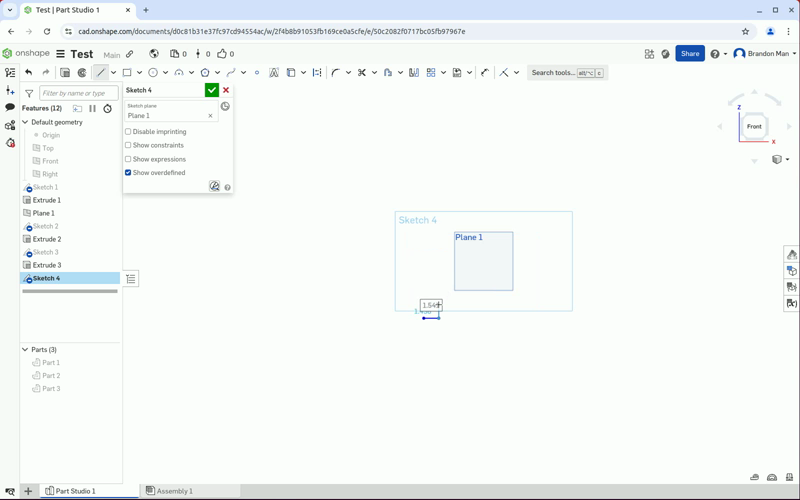
scroll(6)
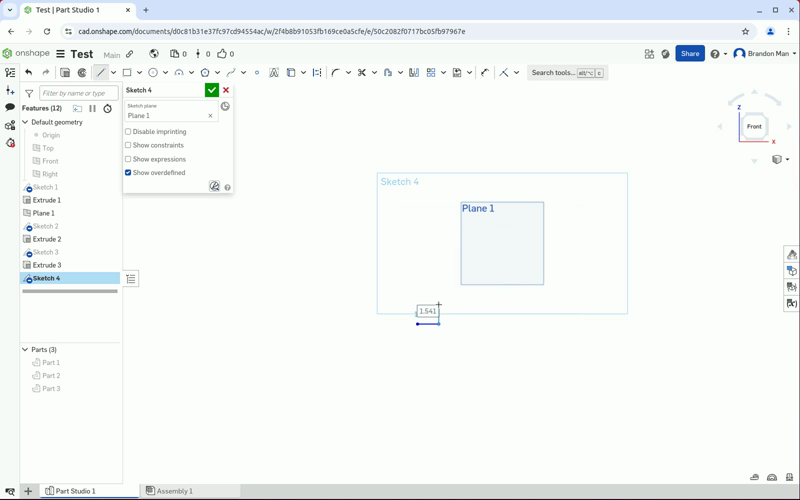
scroll(6)
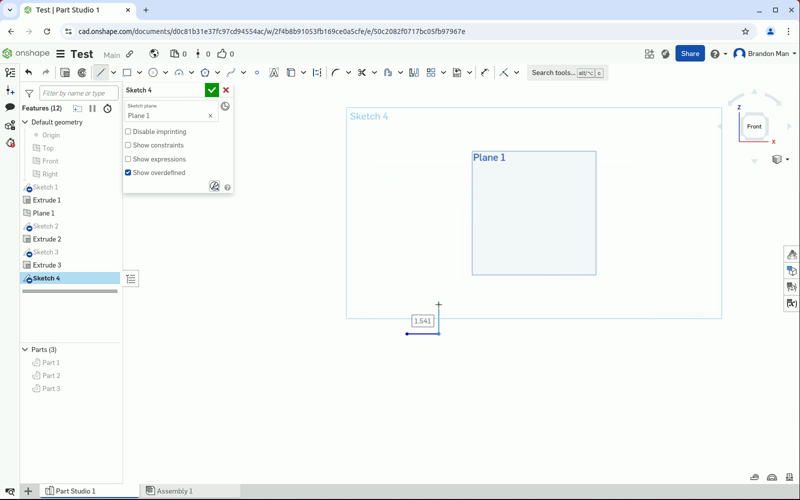
scroll(6)
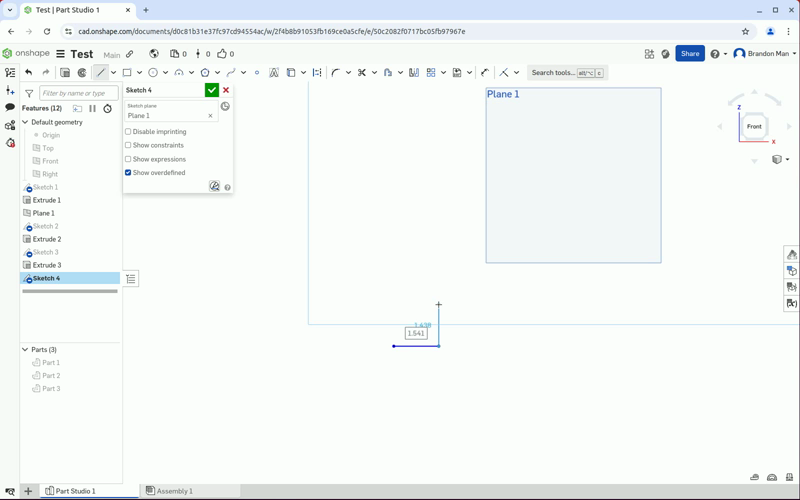
scroll(6)
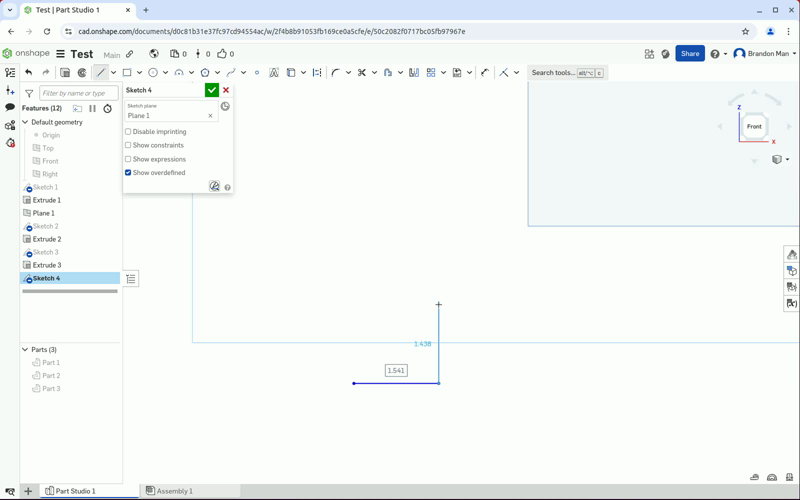
click(438, 304)
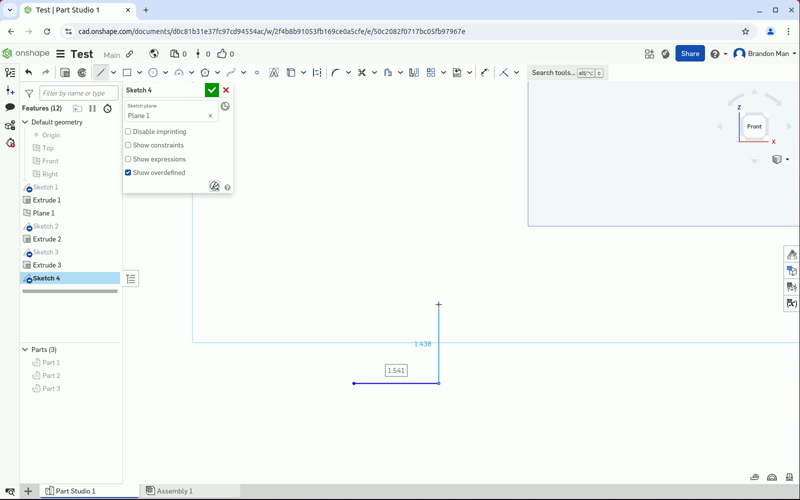
scroll(-6)
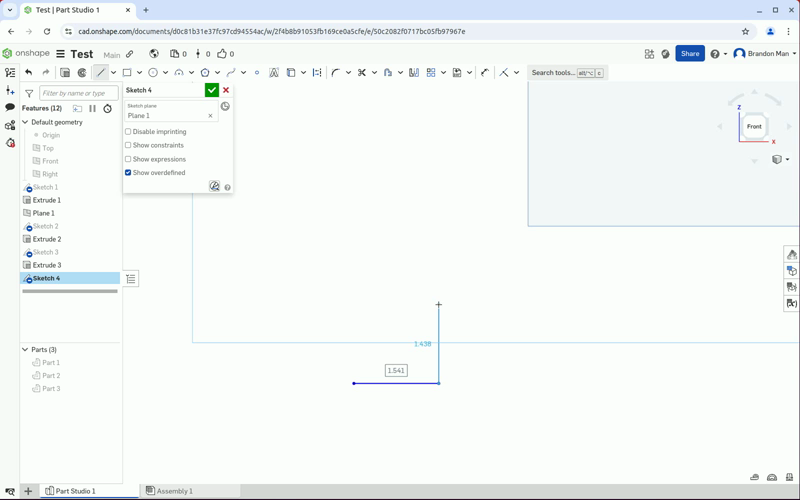
scroll(-6)
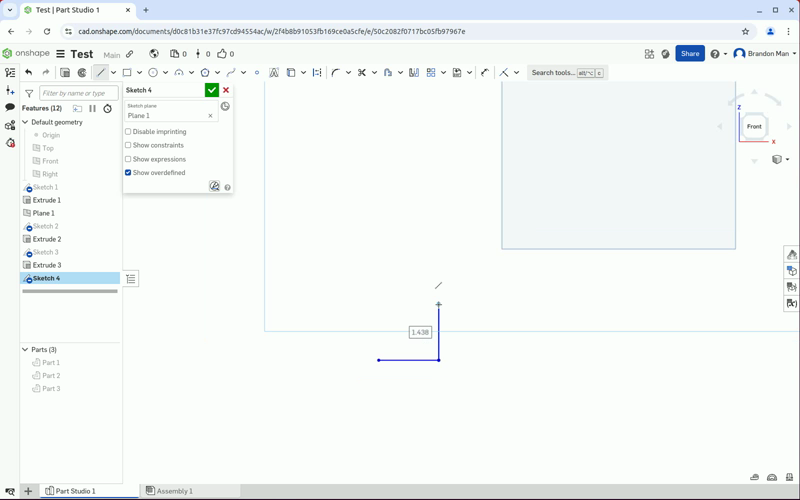
scroll(-6)
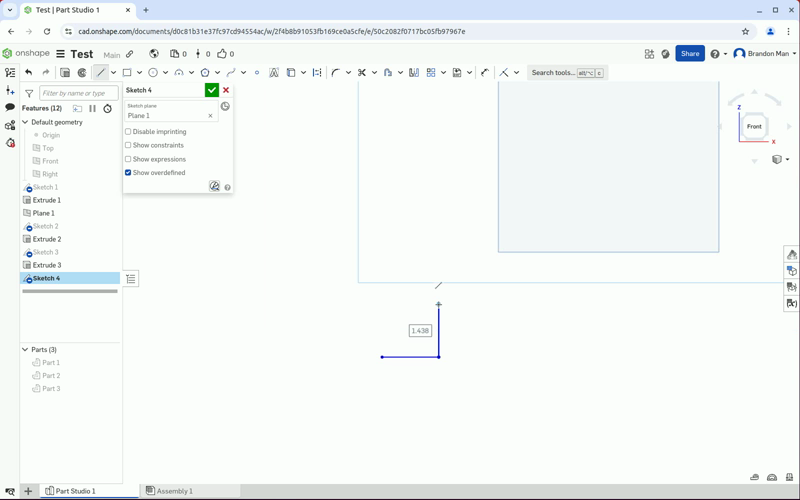
scroll(-6)
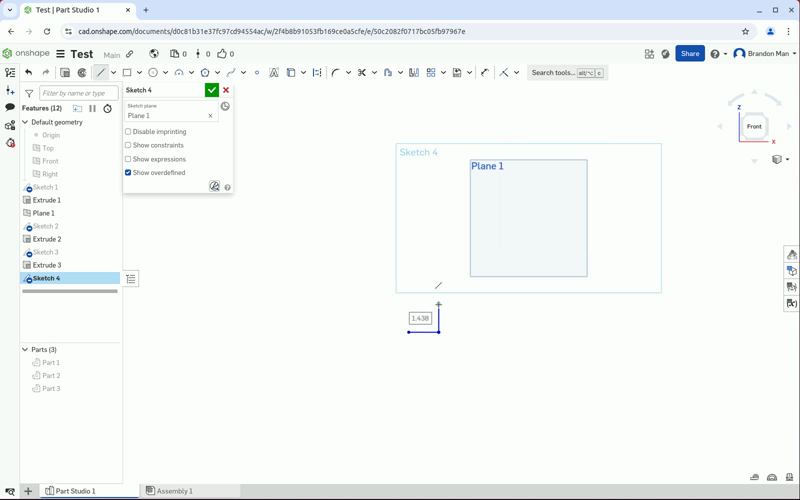
scroll(-6)
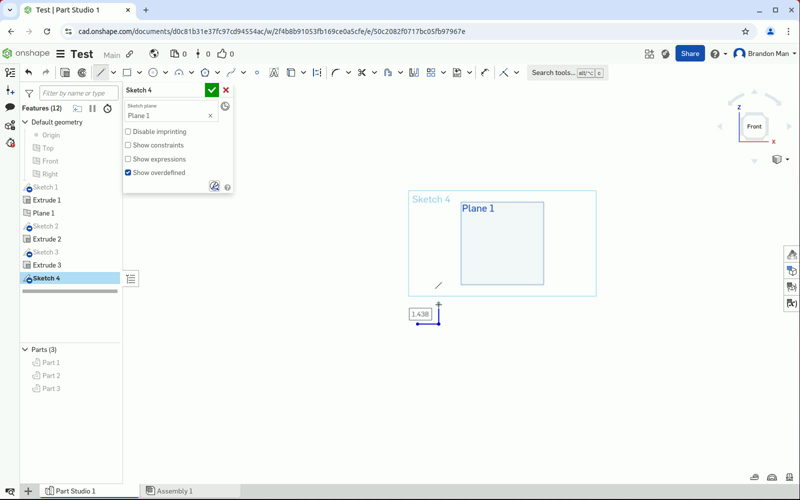
scroll(-6)
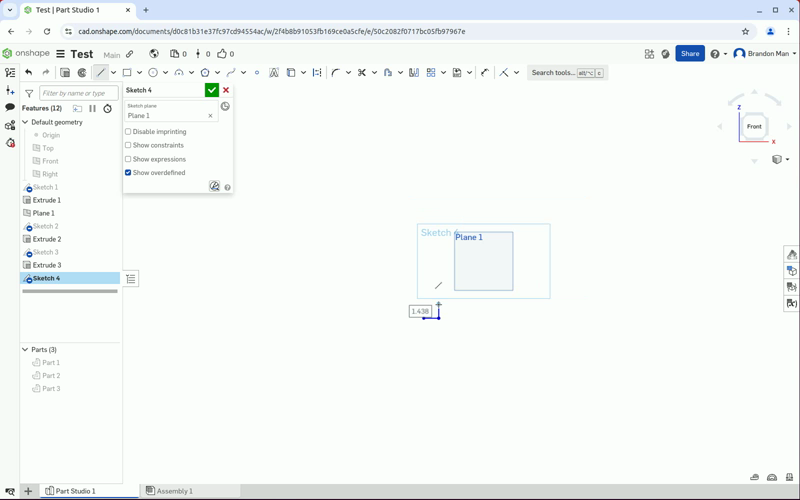
scroll(-6)
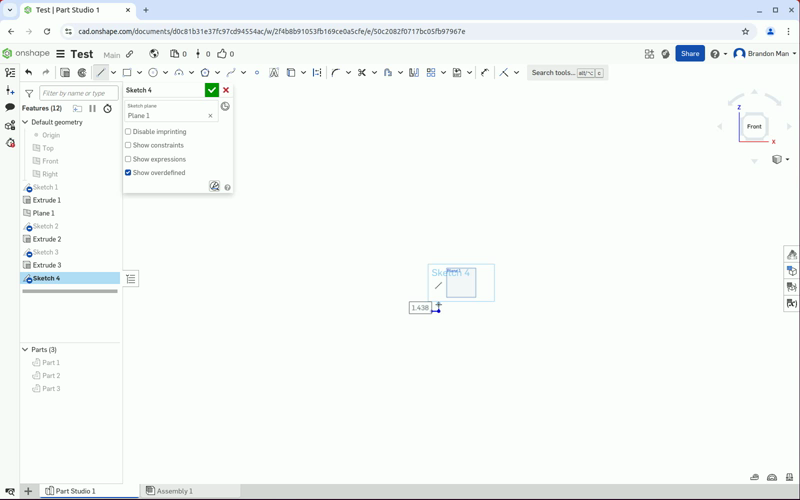
key_up(shift)
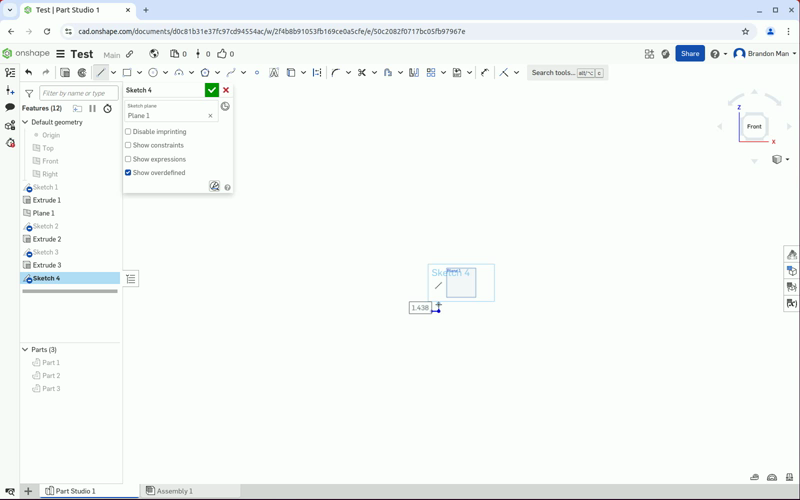
key_down(shift)
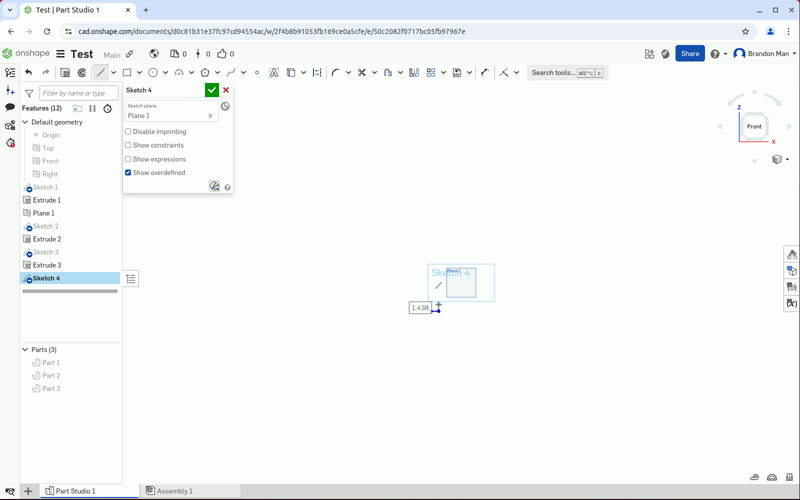
mouse_move(468, 304)
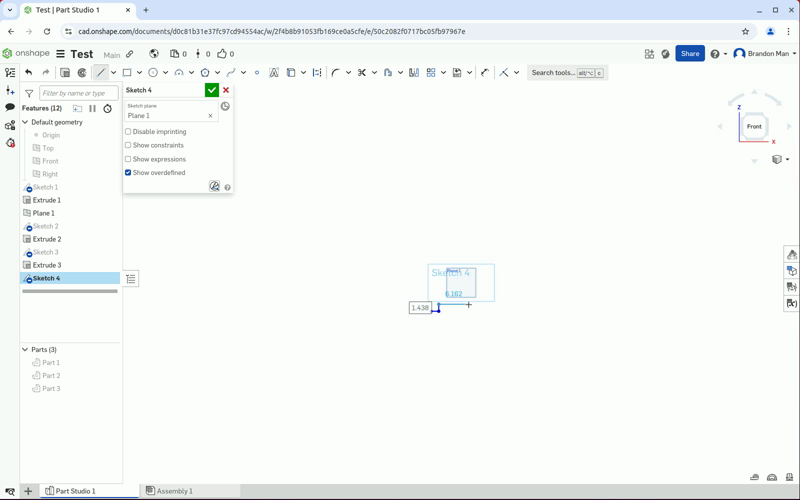
mouse_move(431, 304)
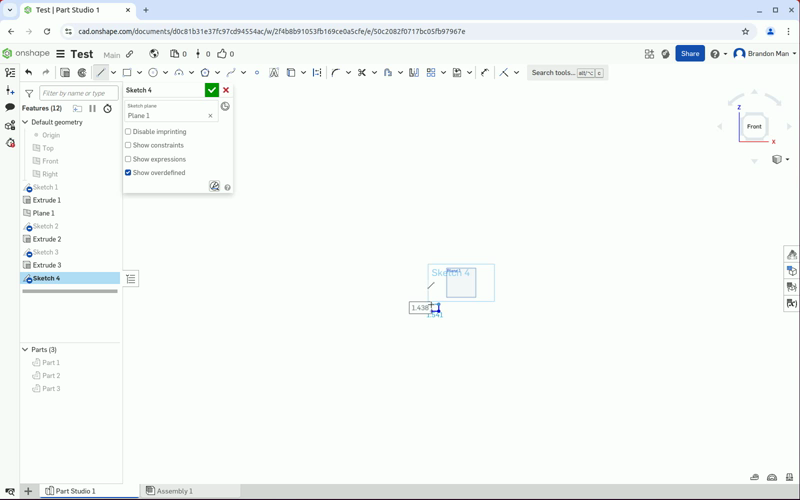
scroll(6)
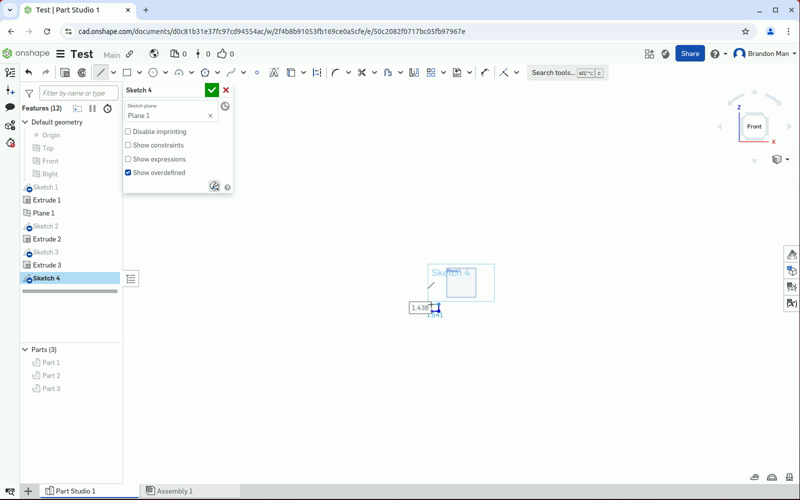
scroll(6)
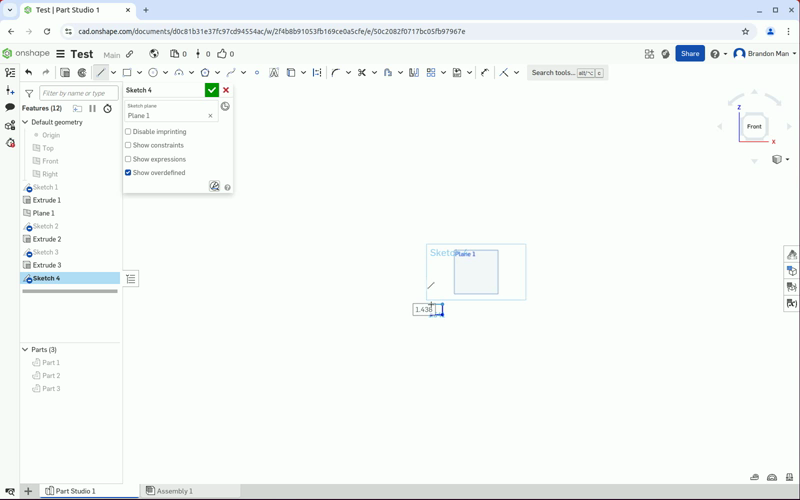
scroll(6)
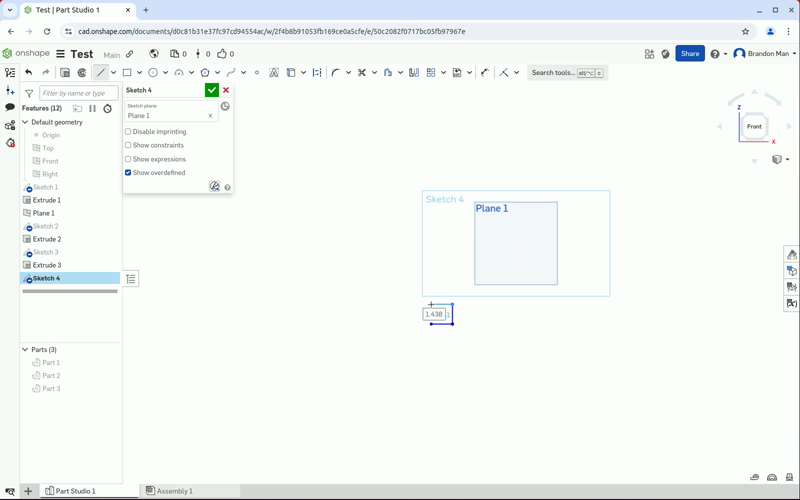
scroll(6)
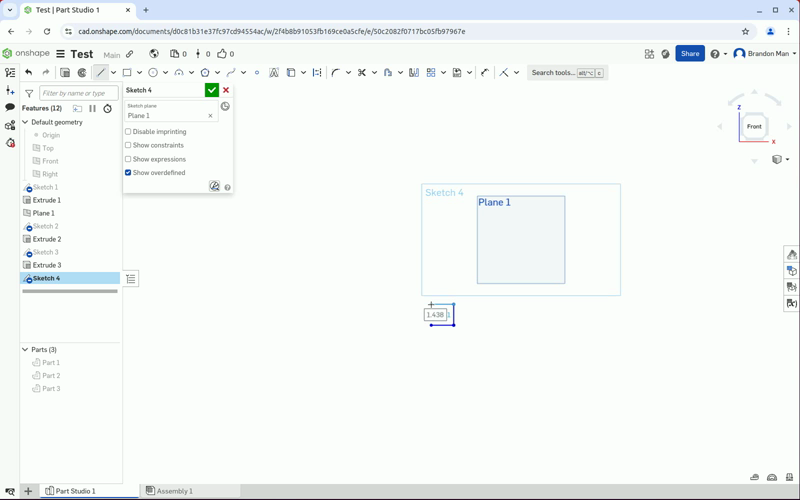
scroll(6)
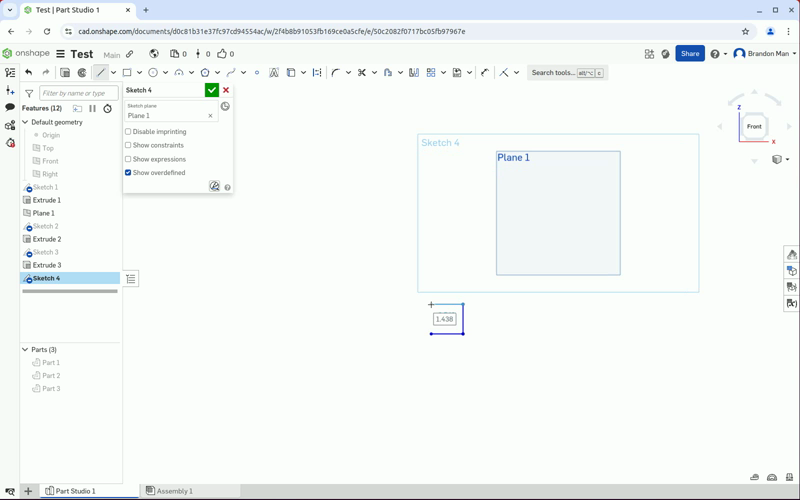
scroll(6)
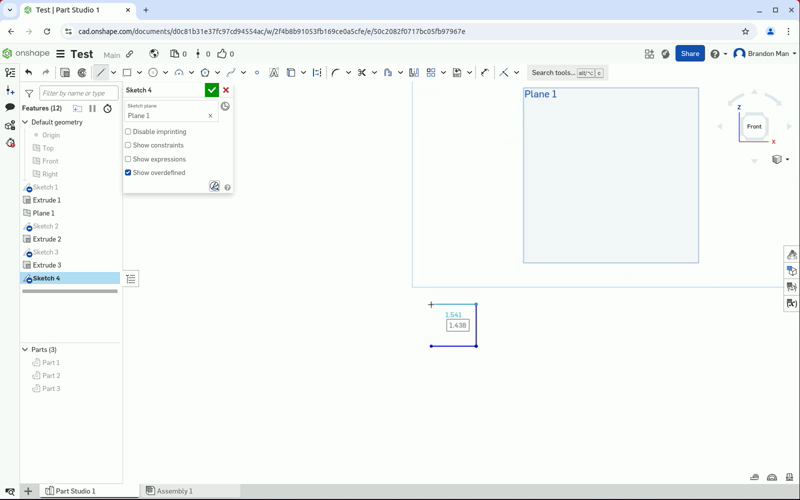
scroll(6)
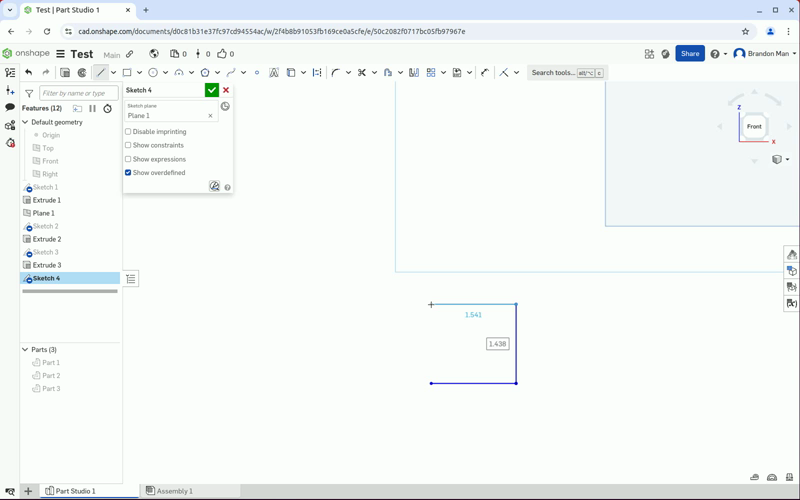
click(431, 304)
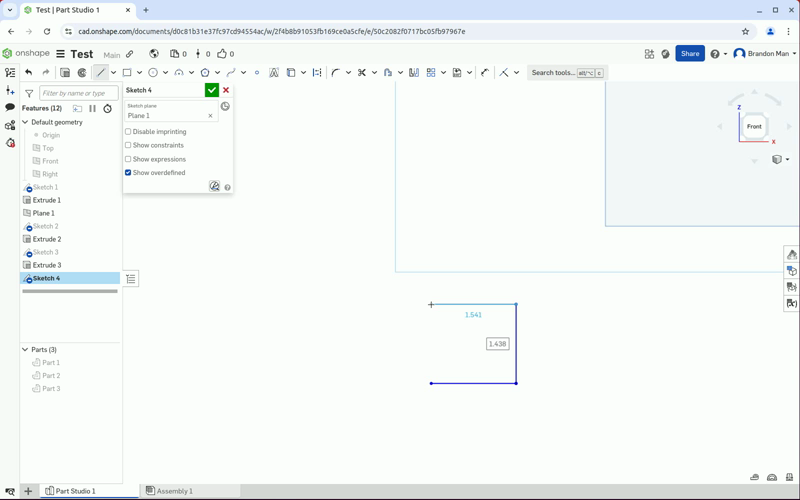
scroll(-6)
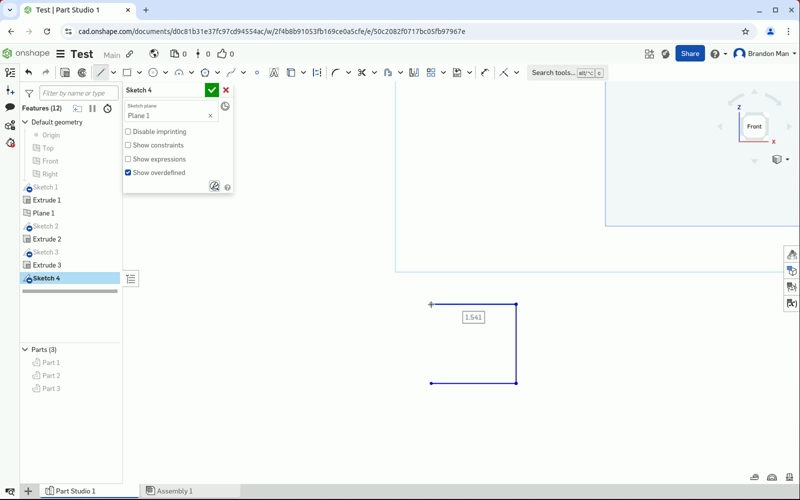
scroll(-6)
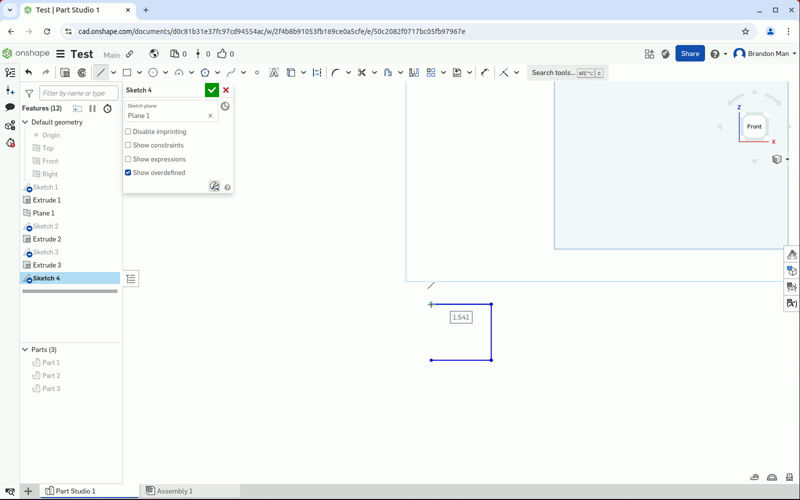
scroll(-6)
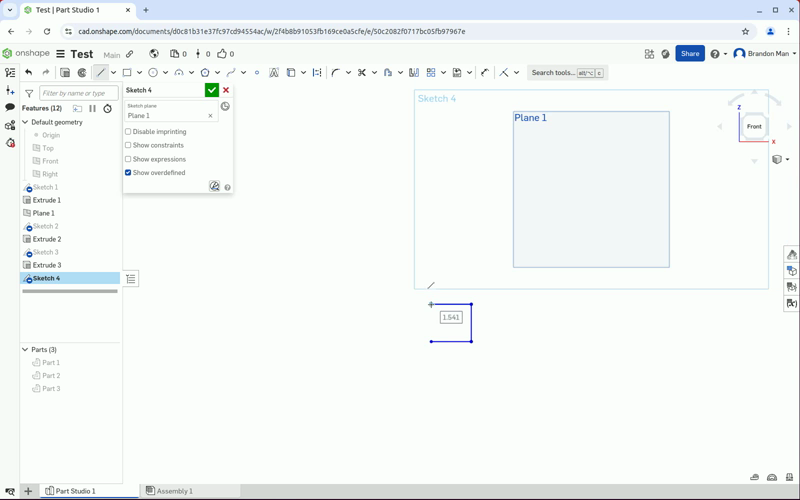
scroll(-6)
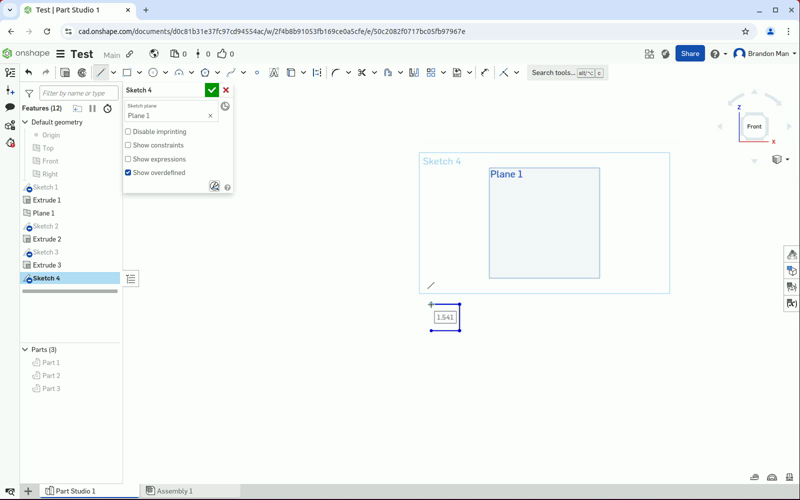
scroll(-6)
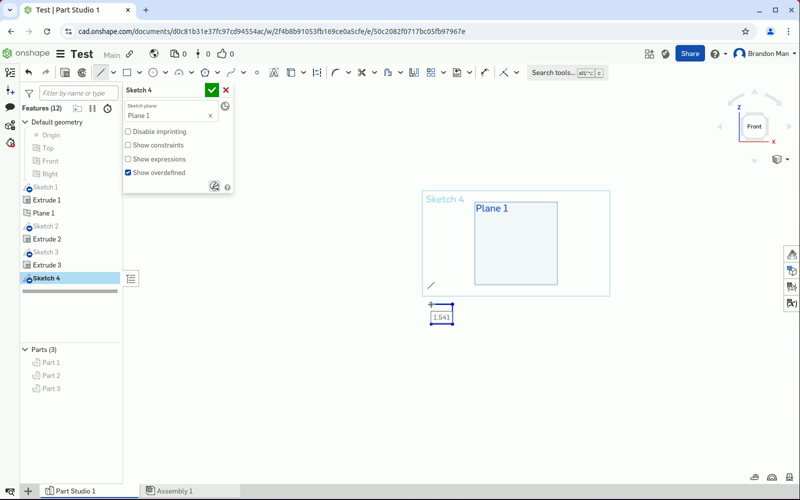
scroll(-6)
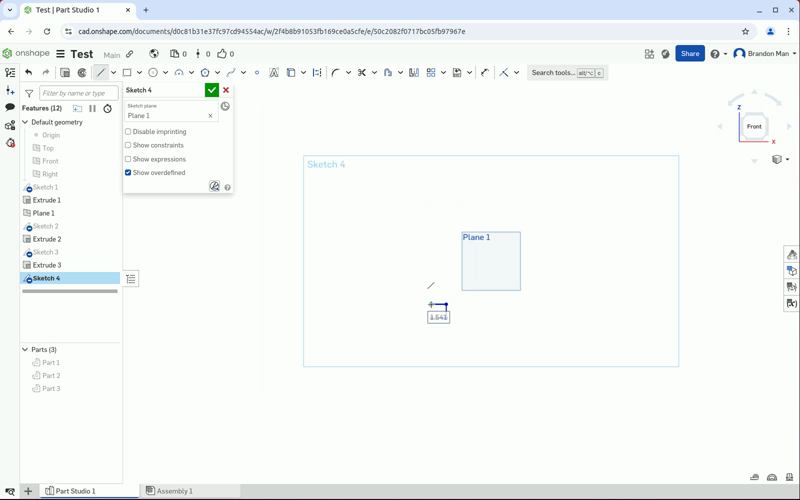
scroll(-6)
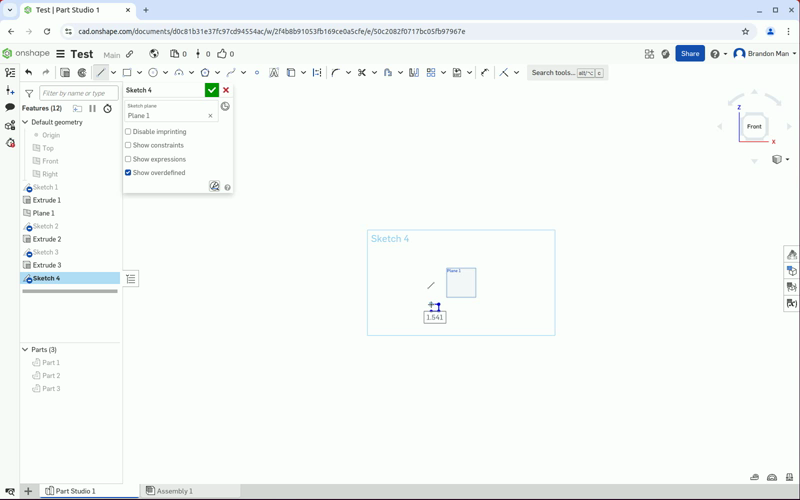
key_up(shift)
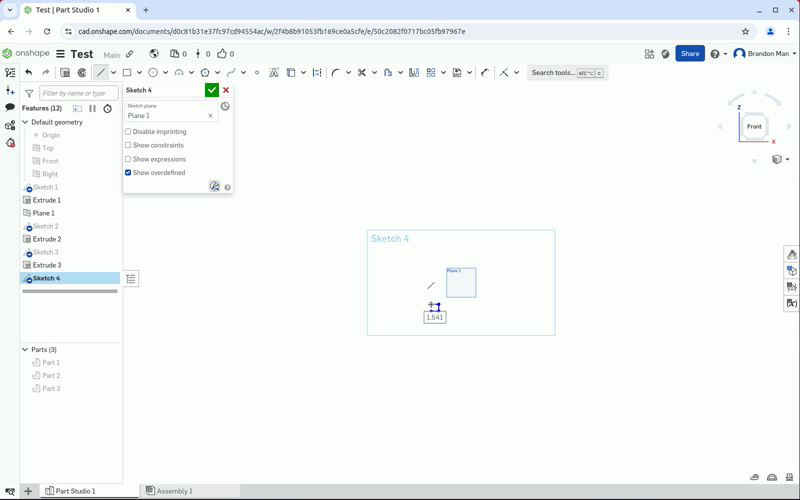
mouse_move(461, 304)
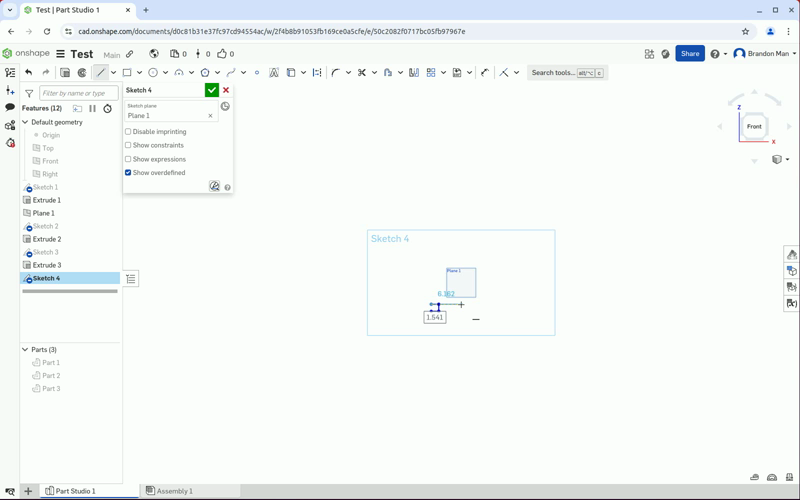
key_down(shift)
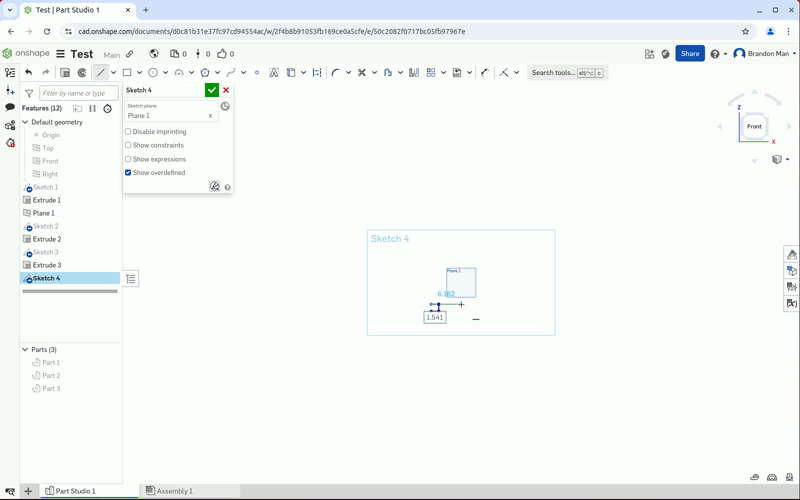
mouse_move(431, 311)
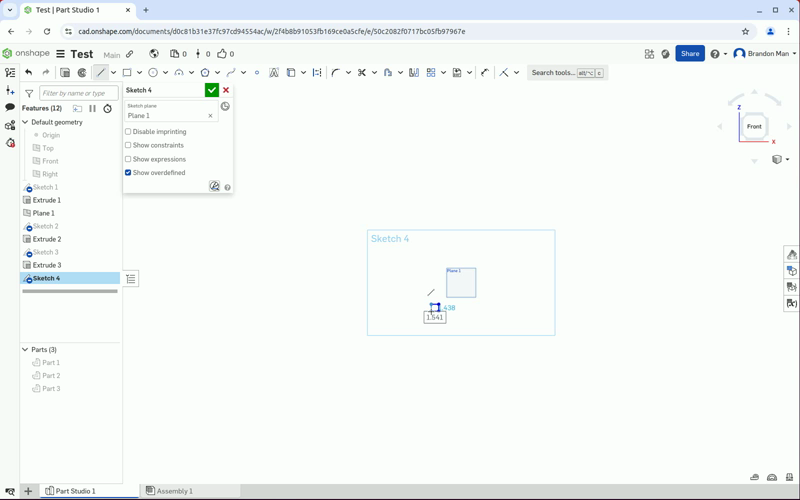
scroll(6)
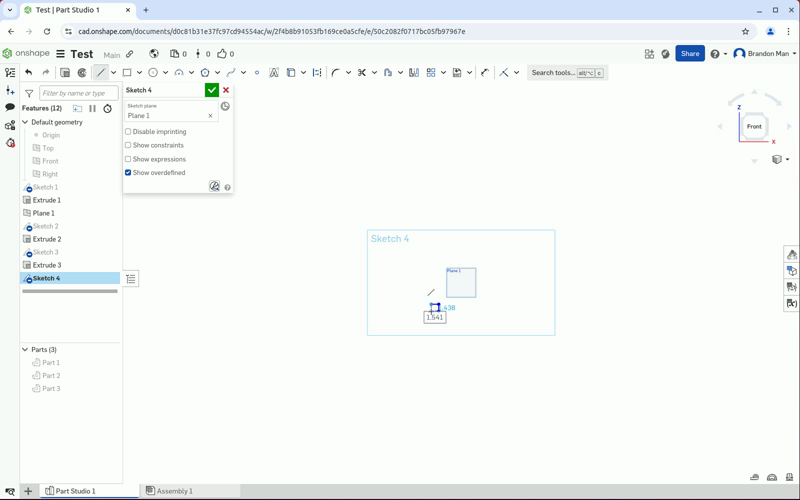
scroll(6)
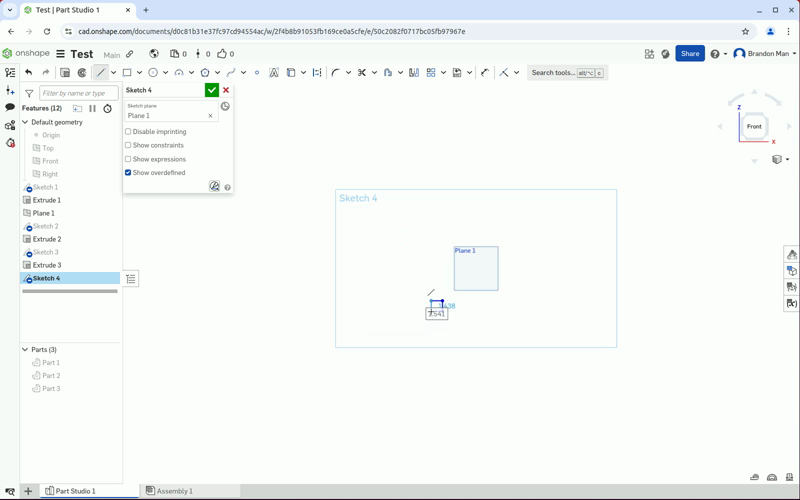
scroll(6)
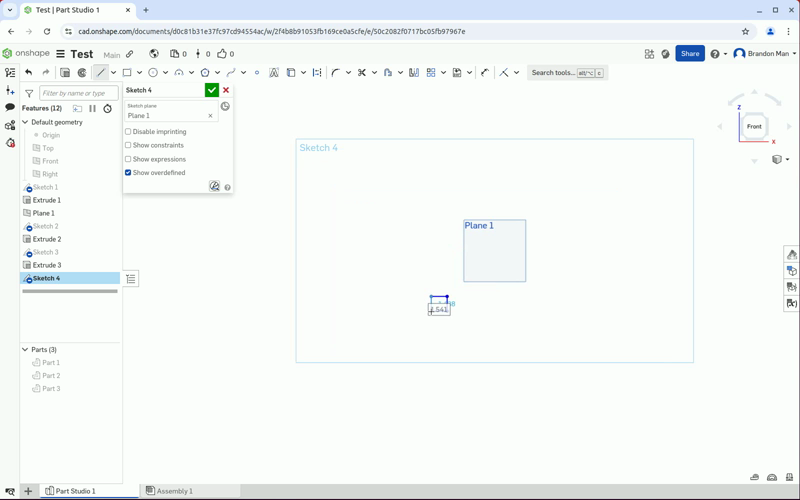
scroll(6)
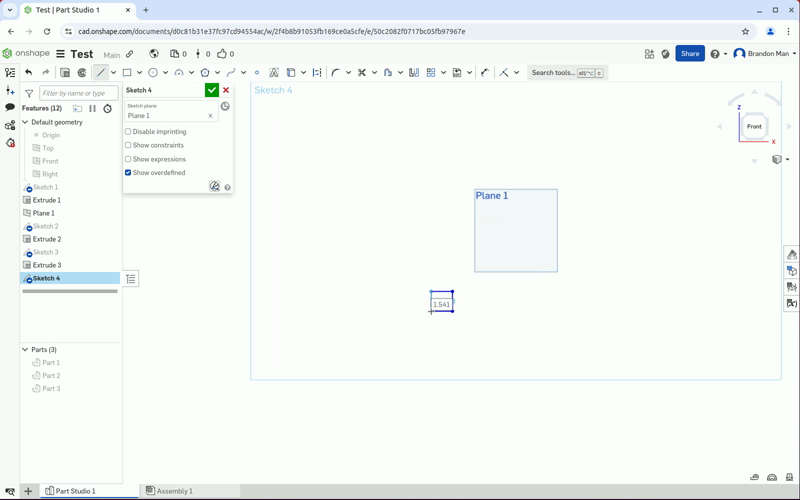
scroll(6)
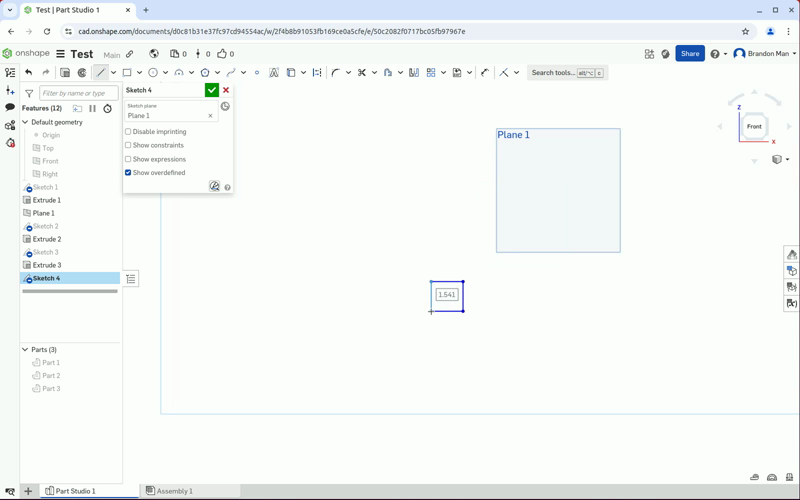
scroll(6)
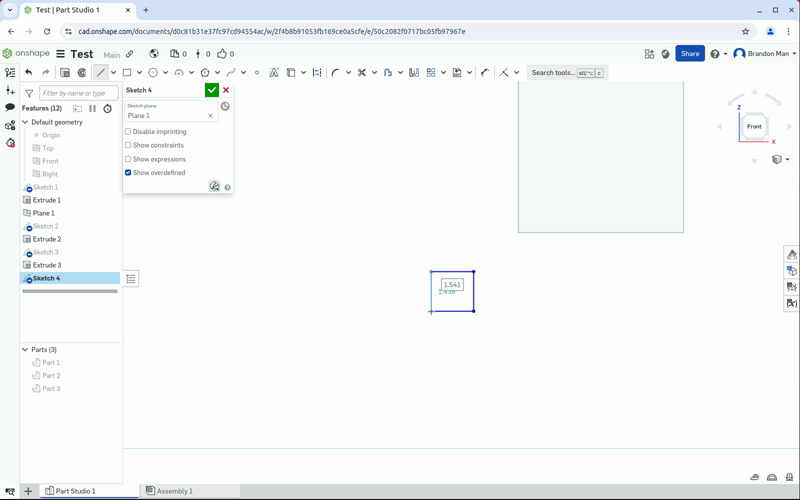
scroll(6)
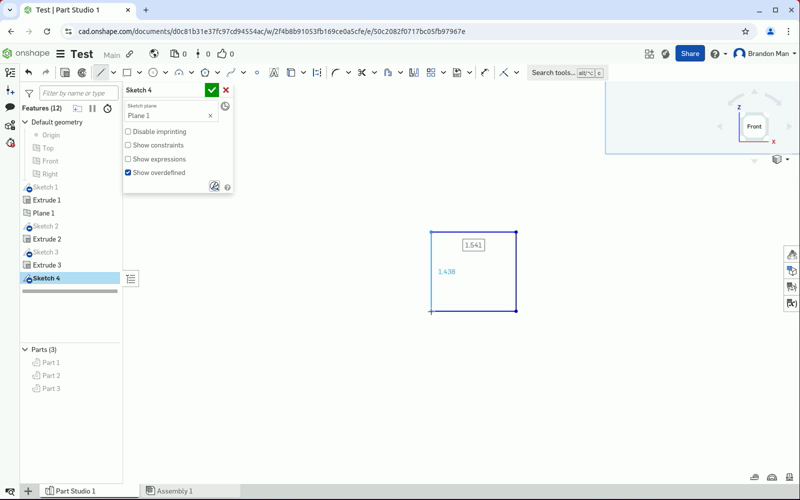
key_up(shift)
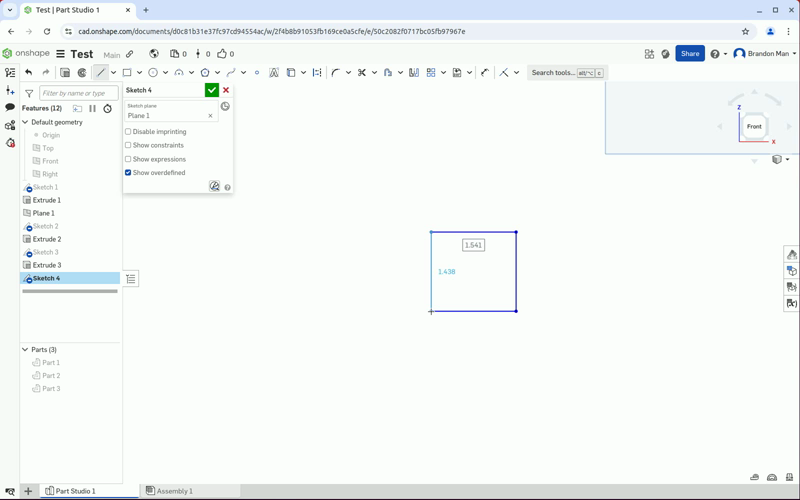
click(431, 311)
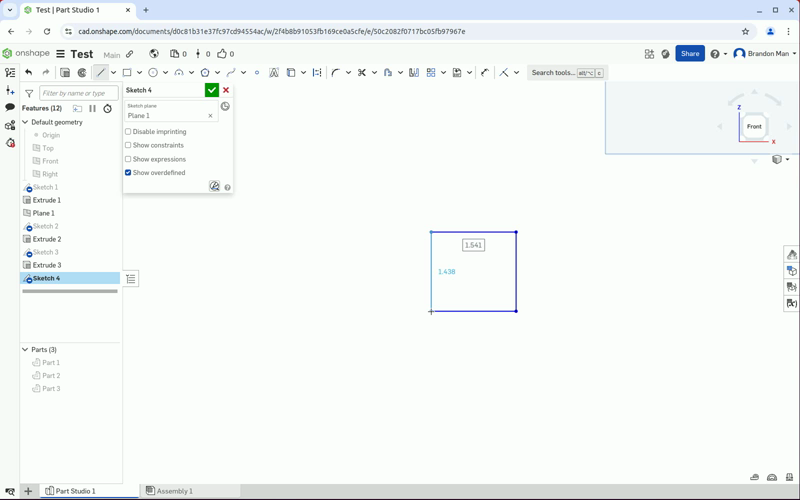
scroll(-6)
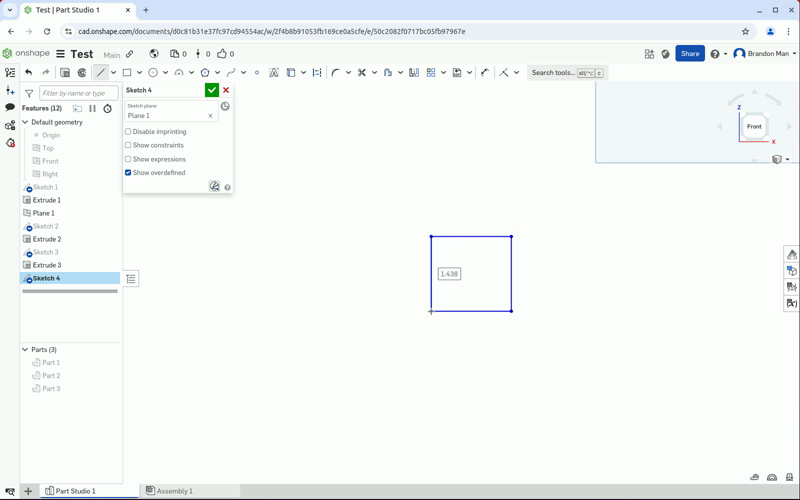
scroll(-6)
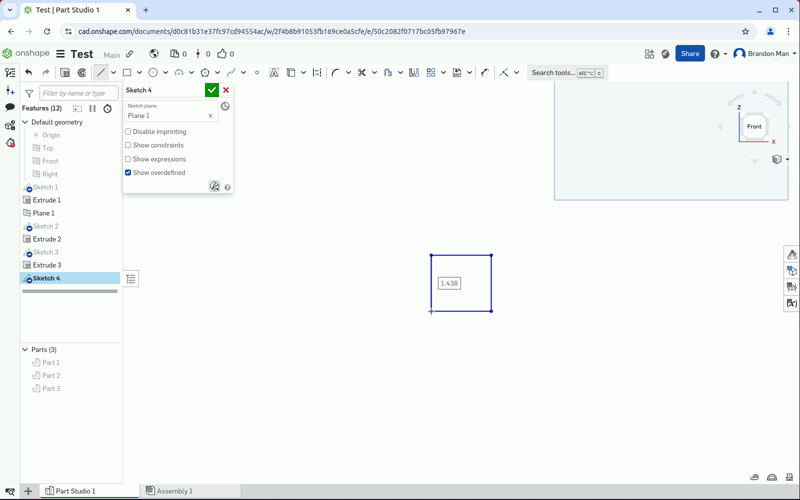
scroll(-6)
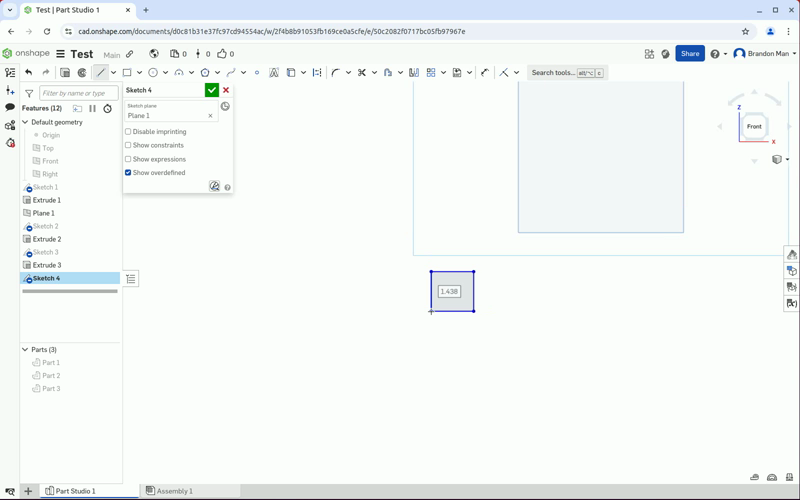
scroll(-6)
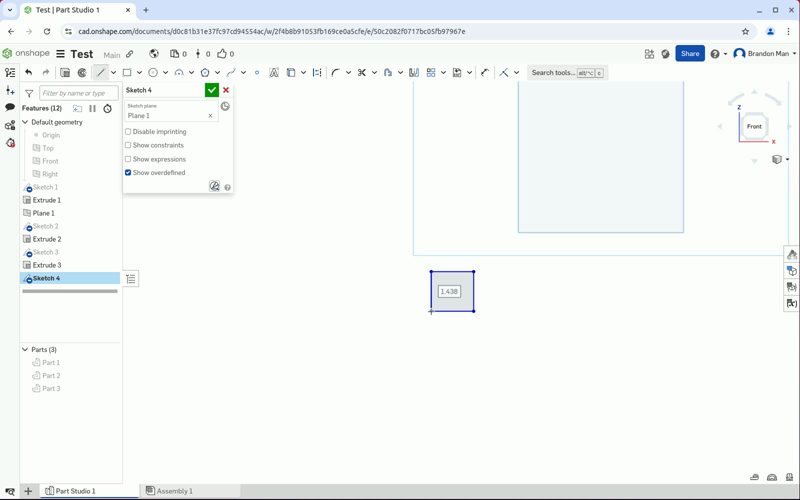
scroll(-6)
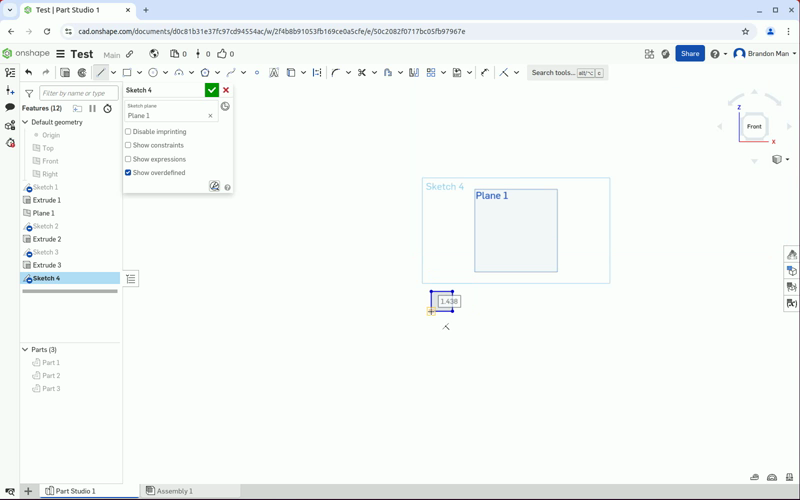
scroll(-6)
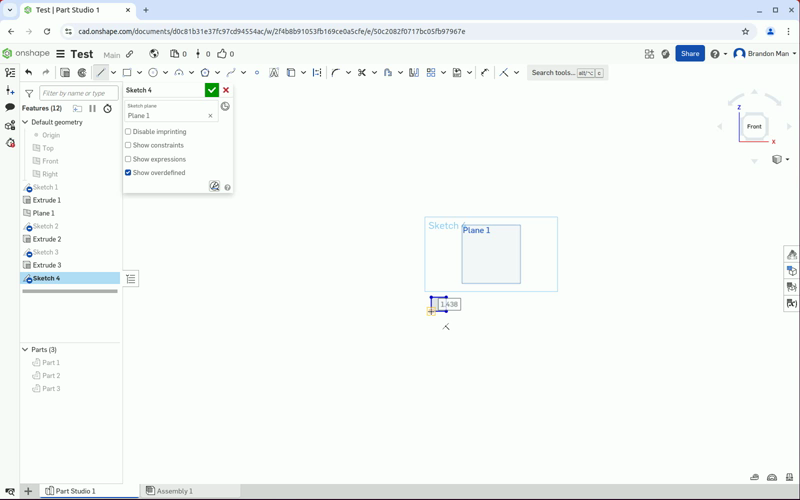
scroll(-6)
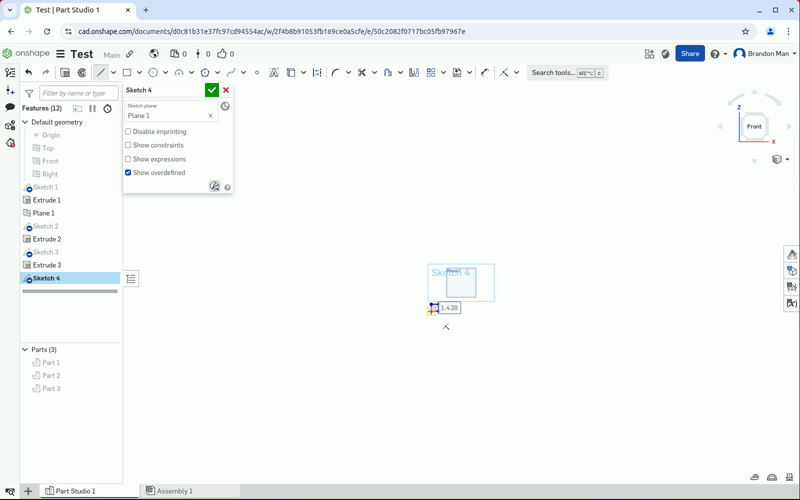
key(esc)
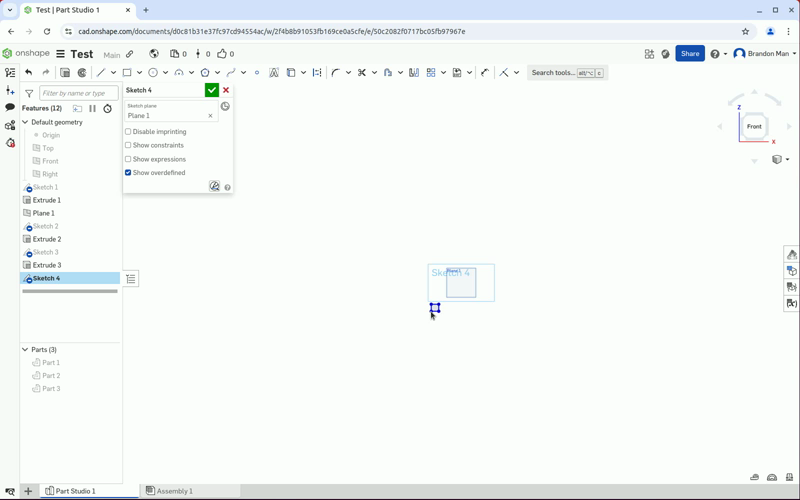
mouse_move(436, 310)
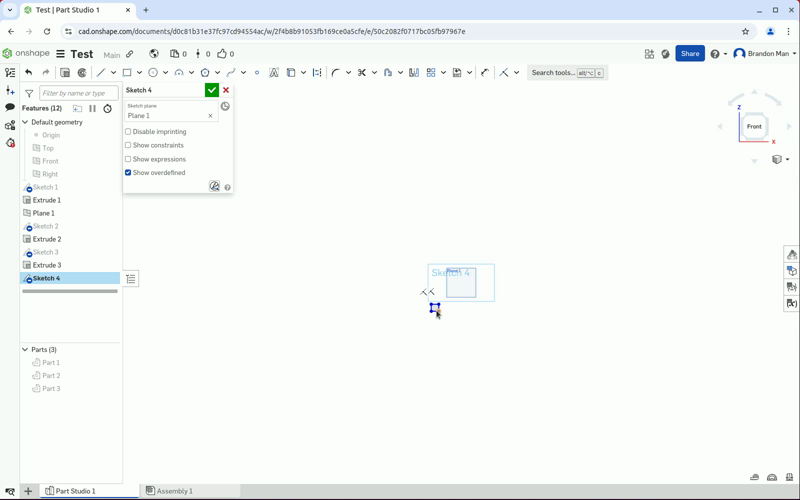
scroll(6)
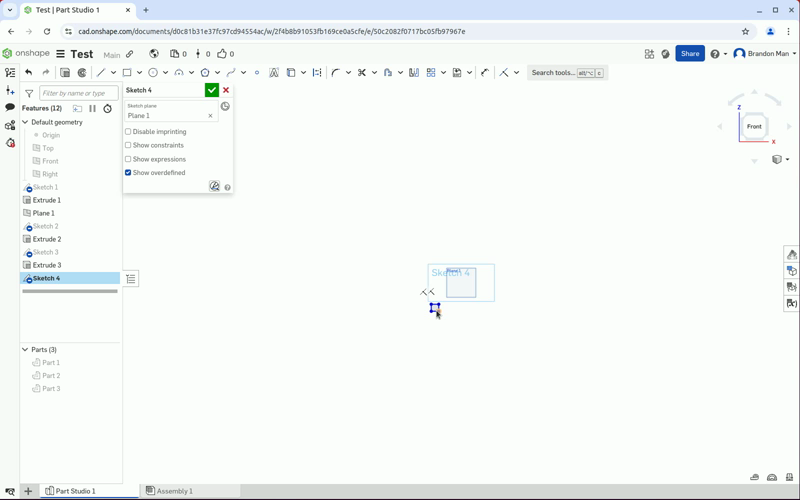
scroll(6)
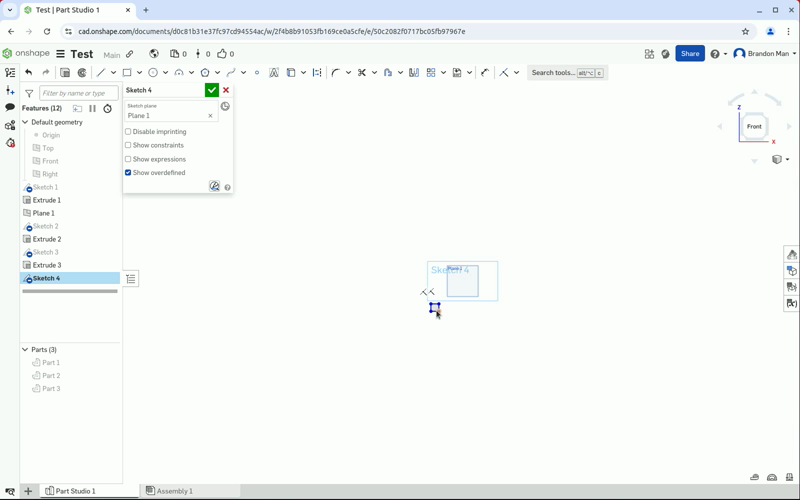
scroll(6)
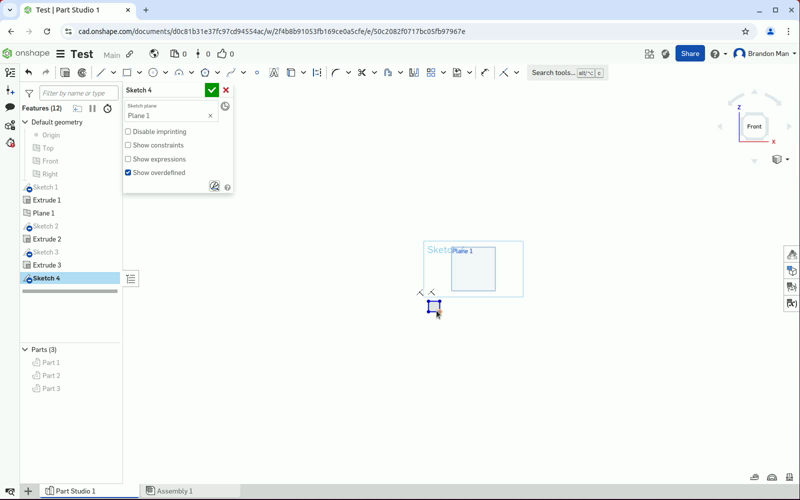
scroll(6)
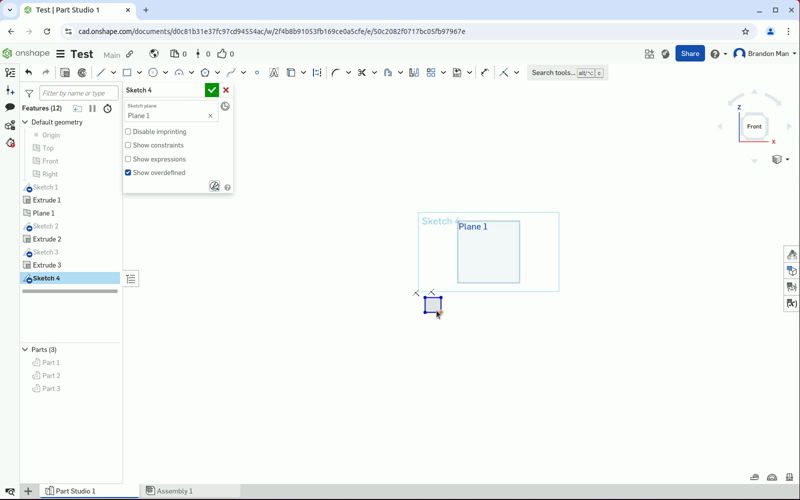
scroll(6)
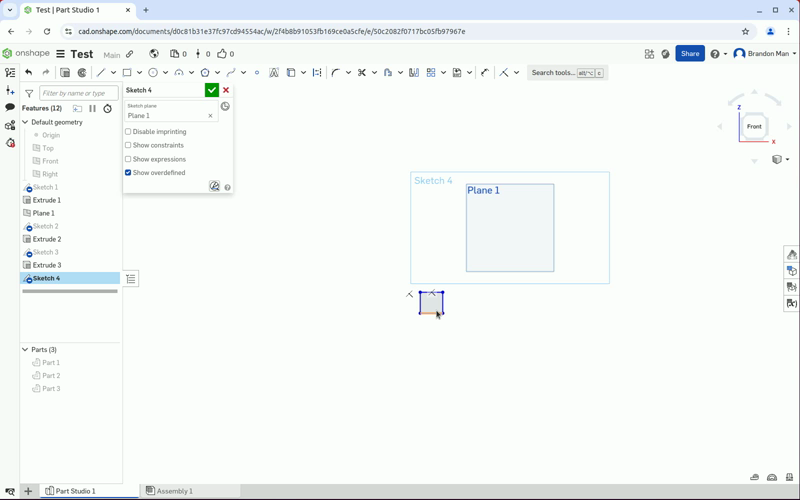
scroll(6)
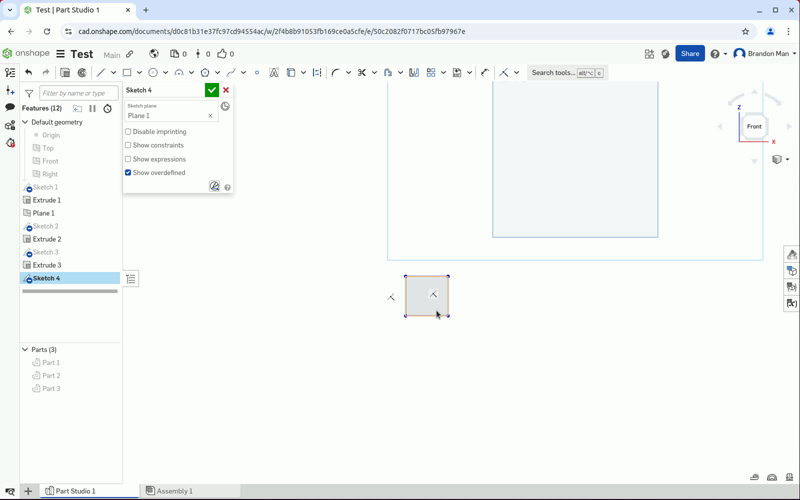
scroll(6)
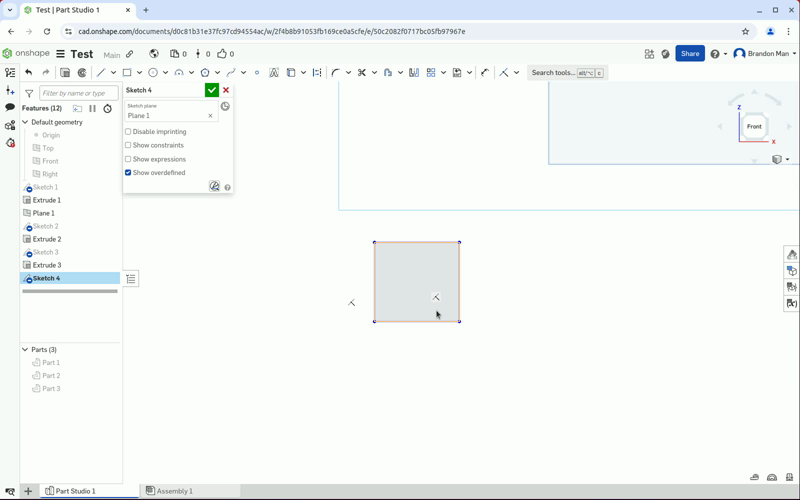
click(436, 310)
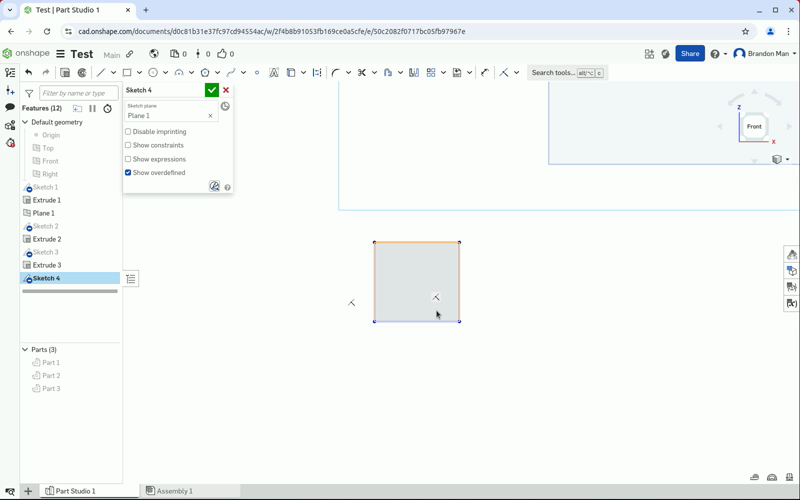
scroll(-6)
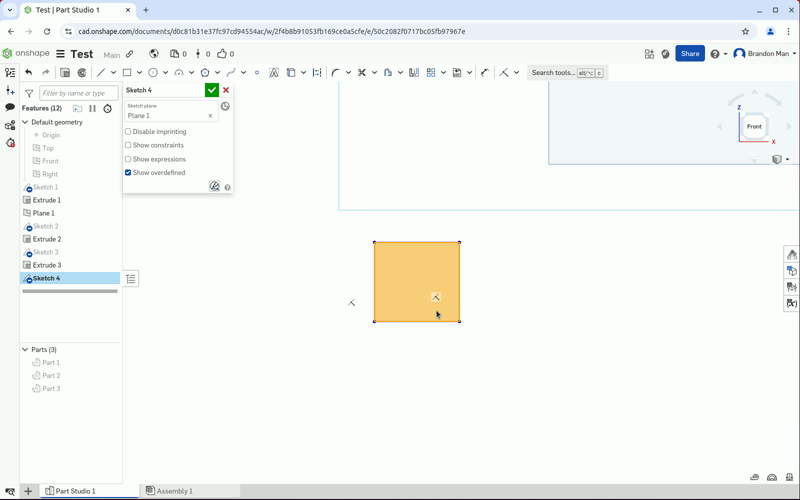
scroll(-6)
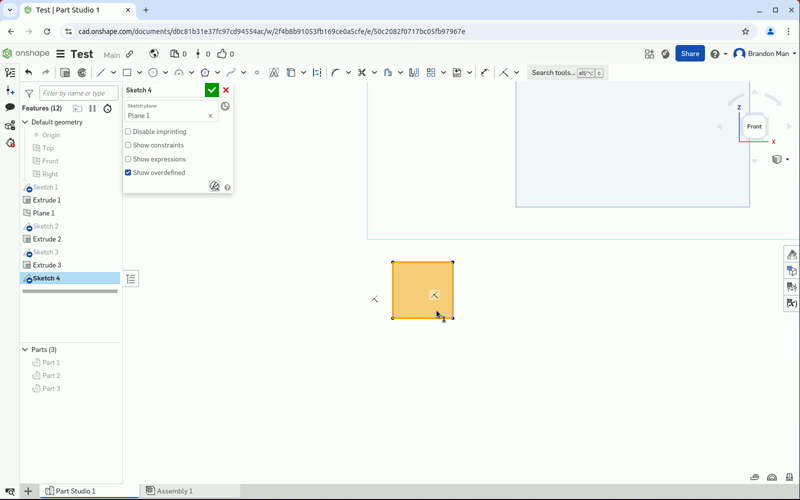
scroll(-6)
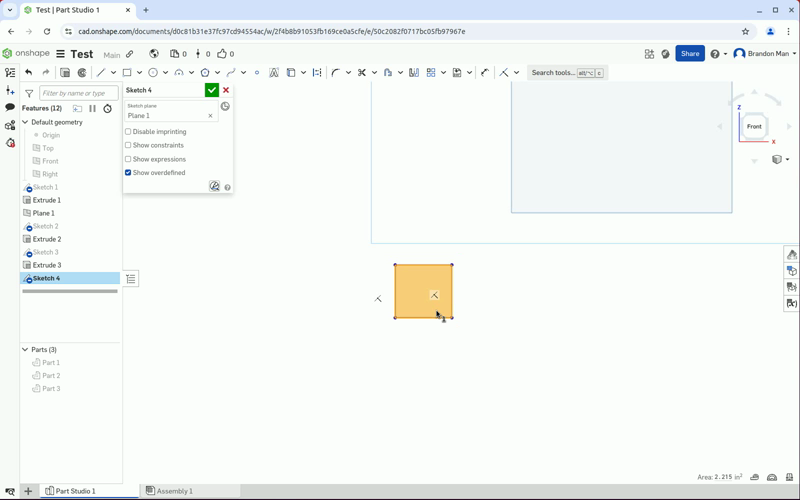
scroll(-6)
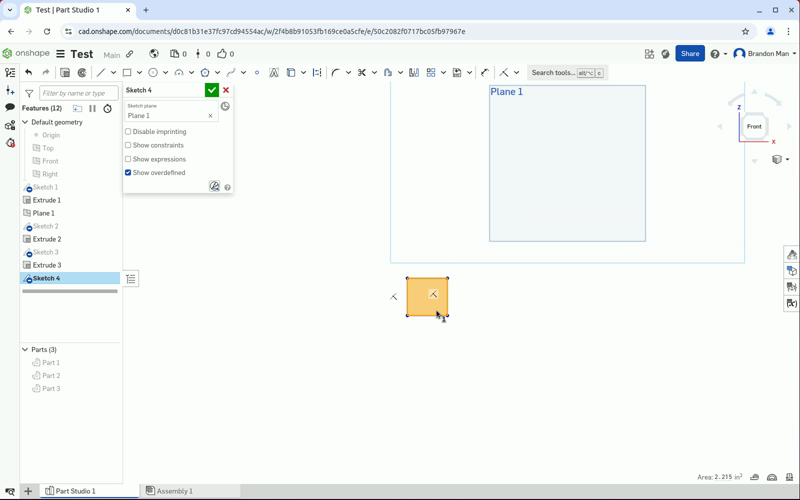
scroll(-6)
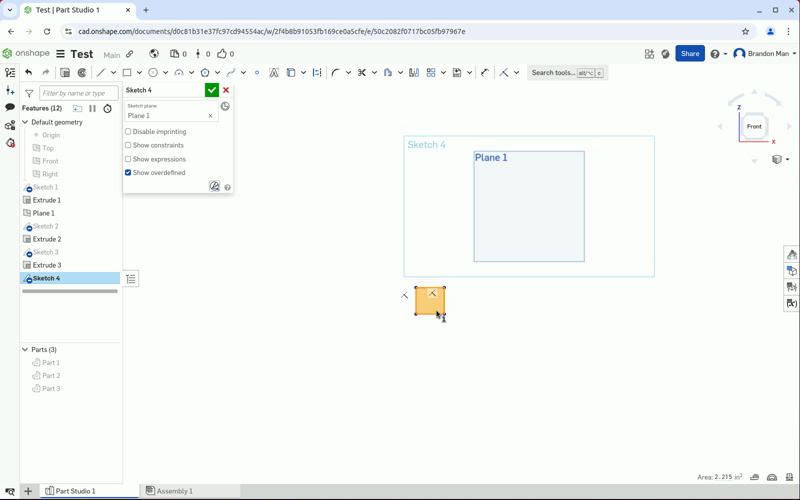
scroll(-6)
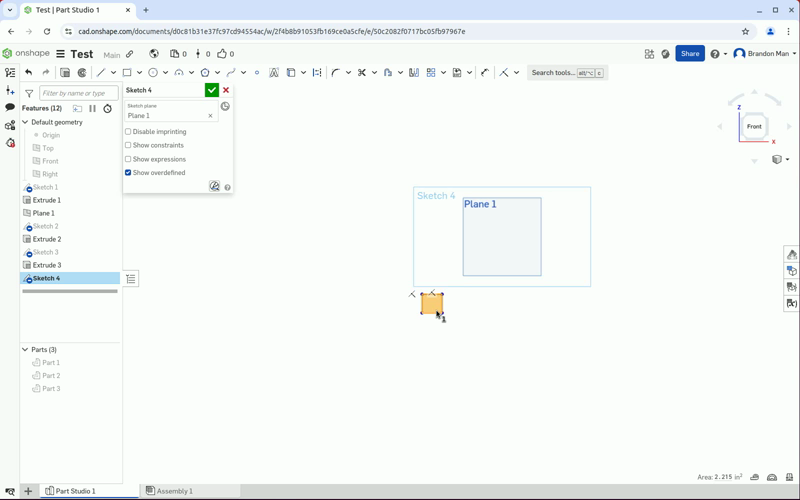
scroll(-6)
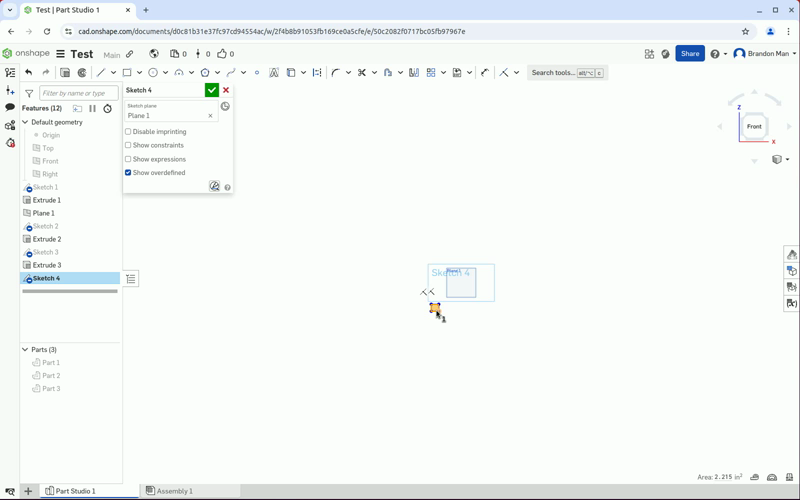
mouse_move(73, 352)
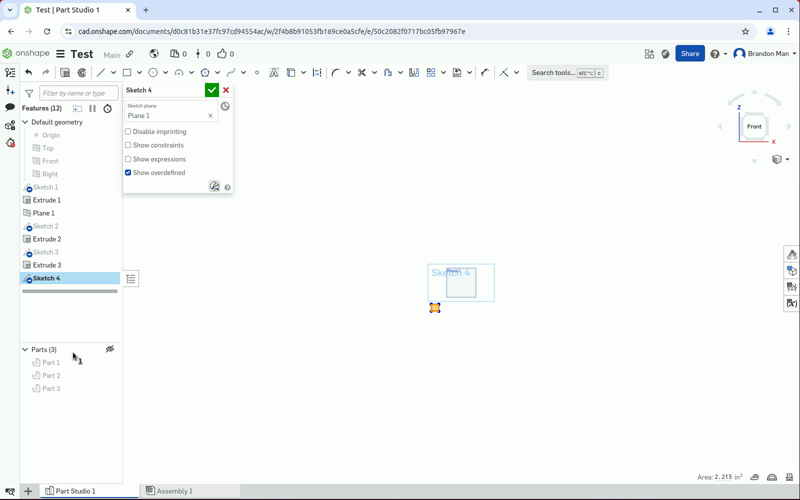
key(shift+y)
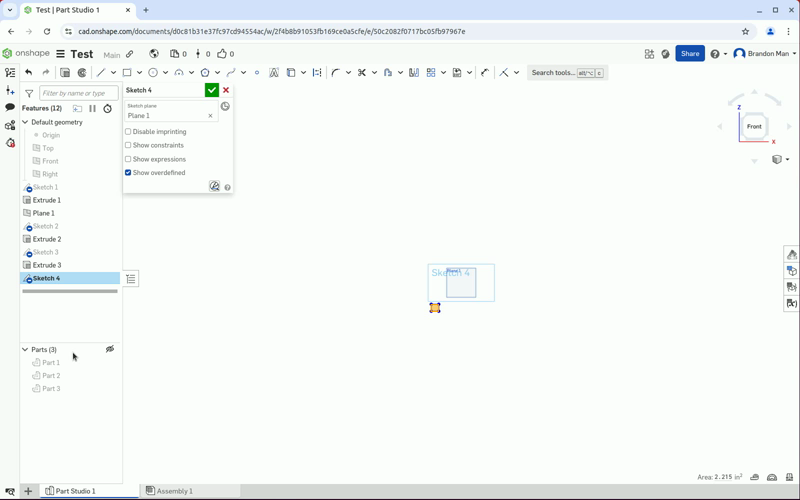
key(shift+e)
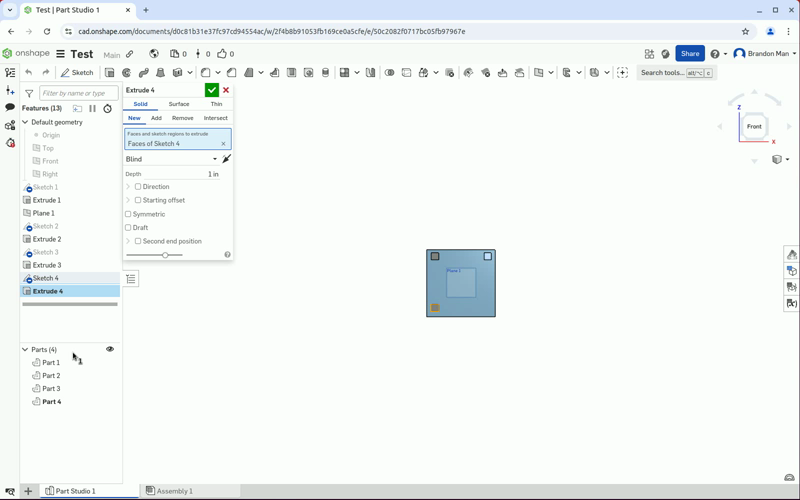
mouse_move(143, 106)
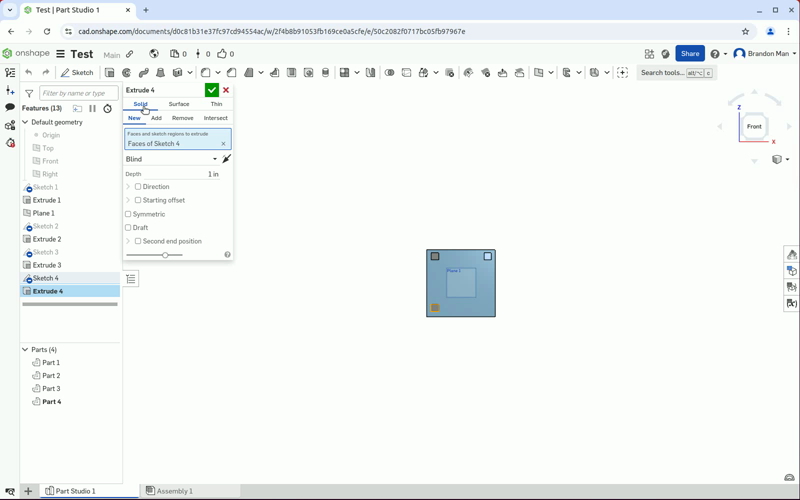
click(143, 106)
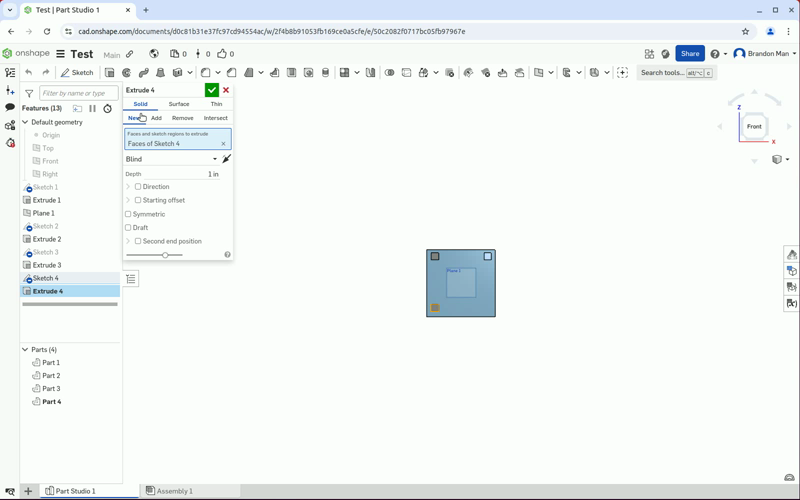
mouse_move(137, 120)
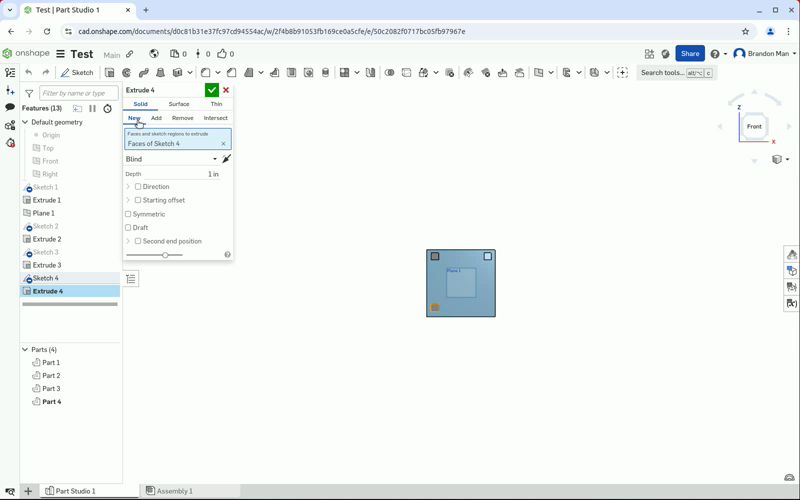
click(137, 120)
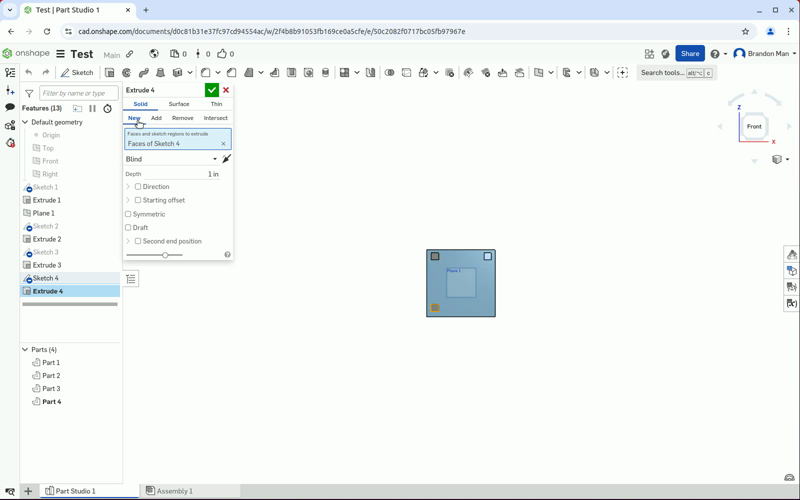
key(tab, 4)
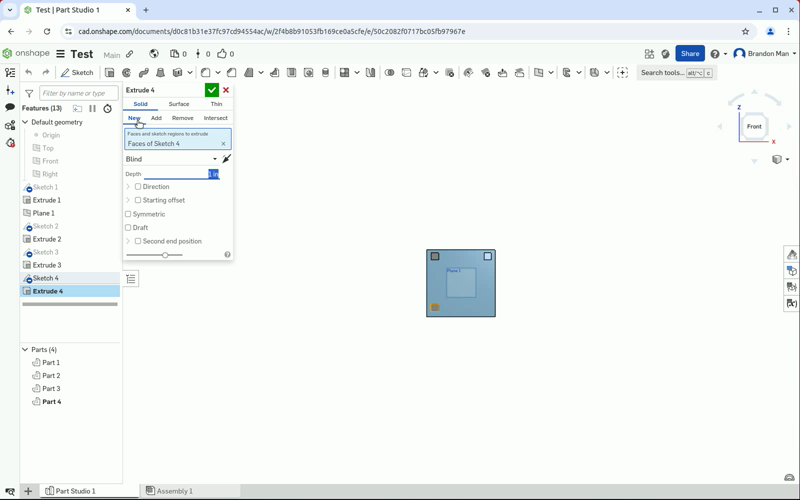
text(21.664)
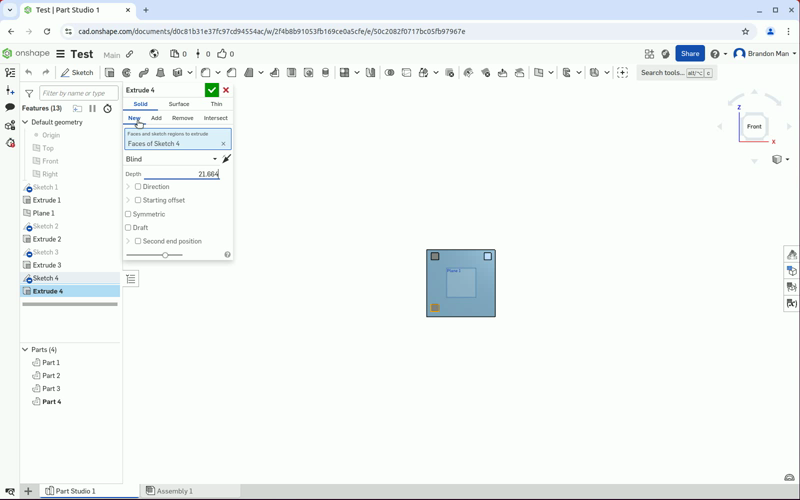
key(enter)
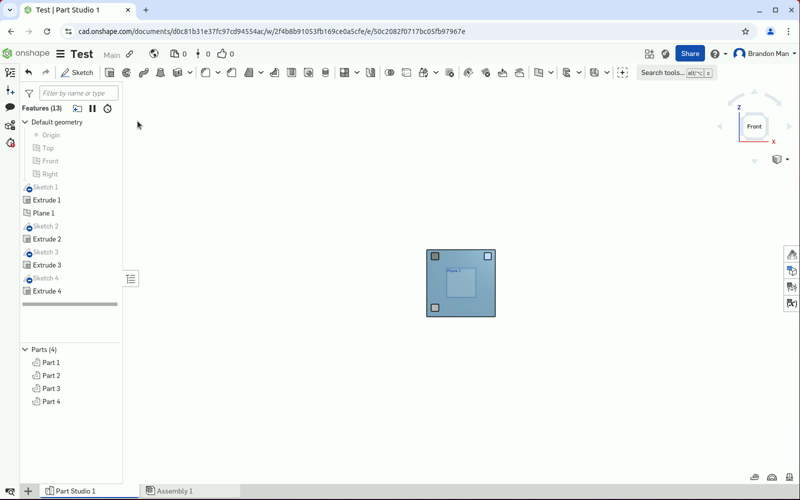
key(shift+h)
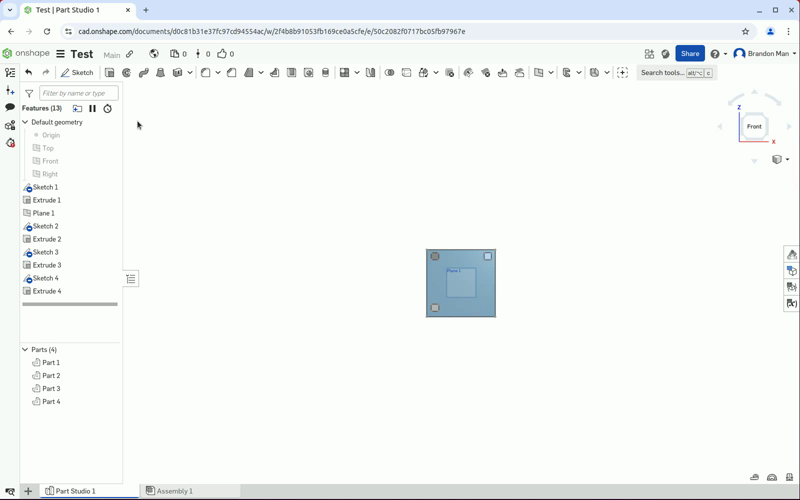
key(shift+h)
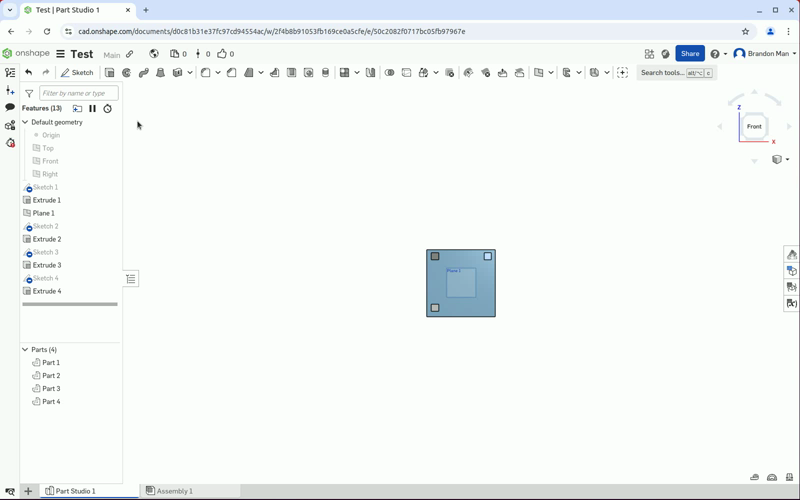
mouse_move(73, 189)
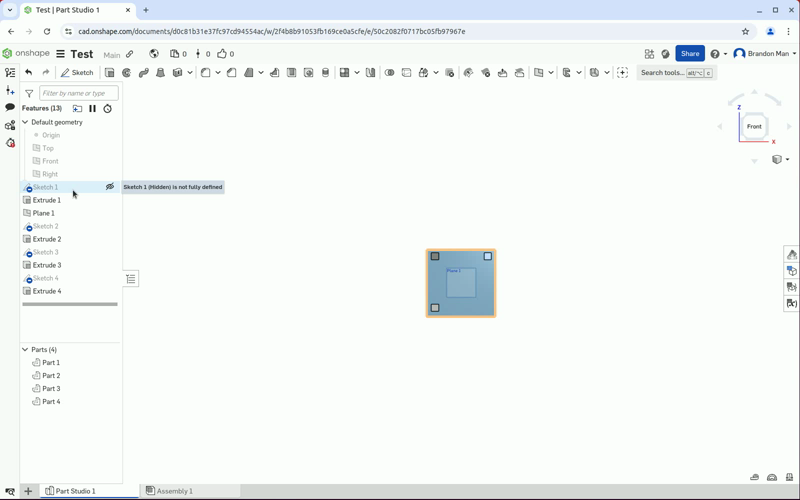
click(73, 189)
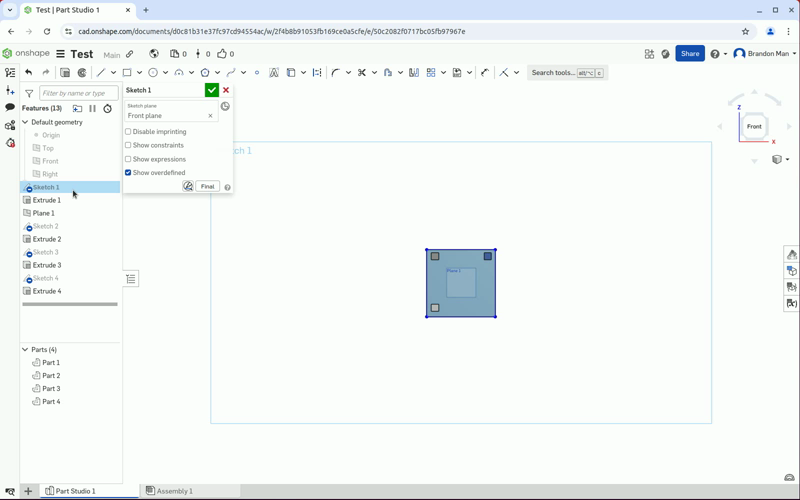
mouse_move(229, 92)
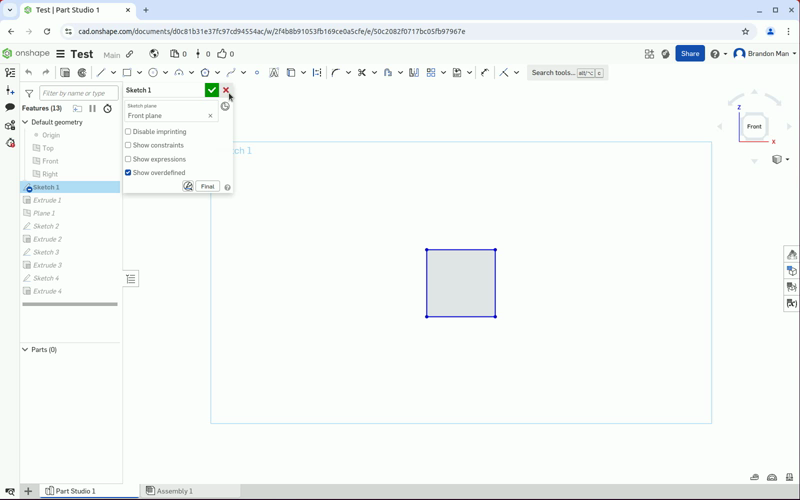
click(229, 92)
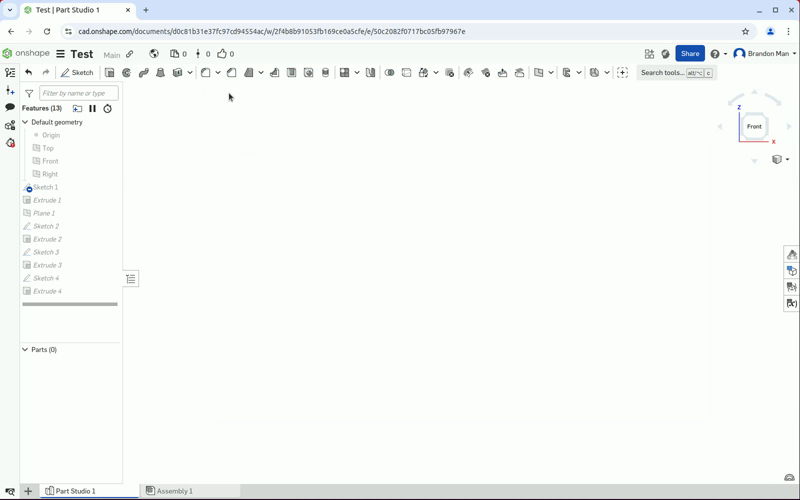
key(shift+s)
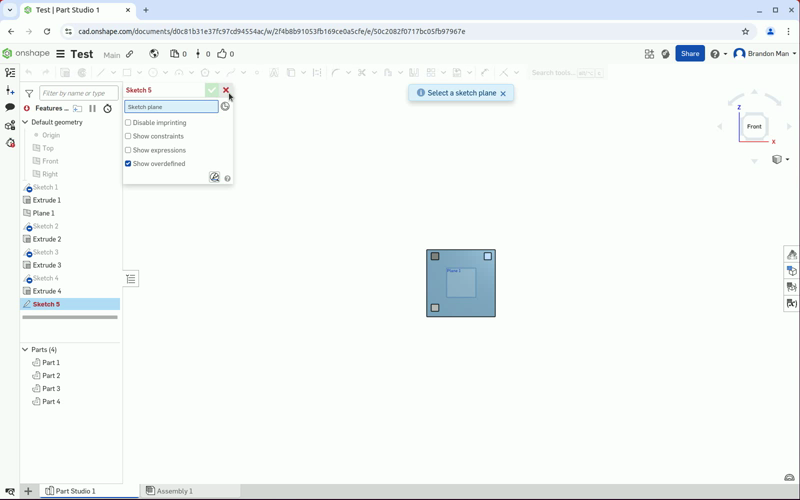
mouse_move(73, 215)
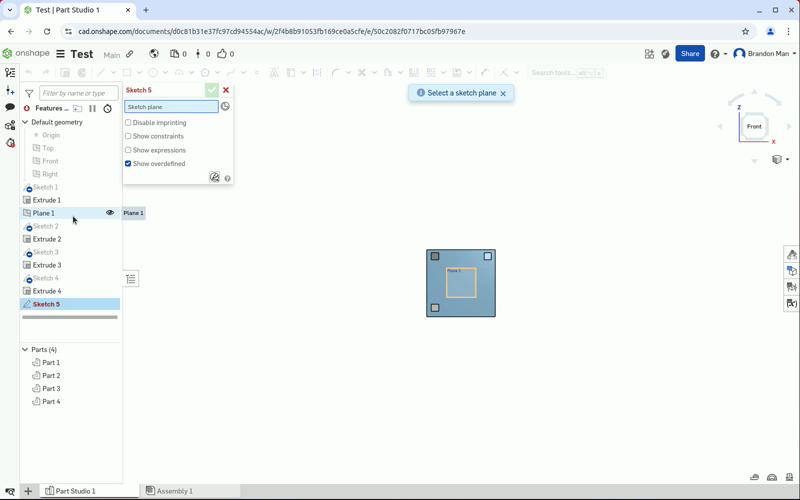
click(73, 215)
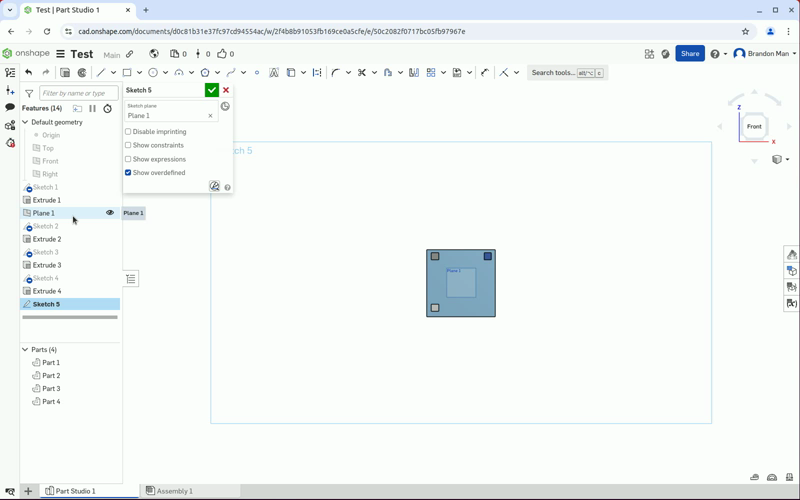
mouse_move(73, 352)
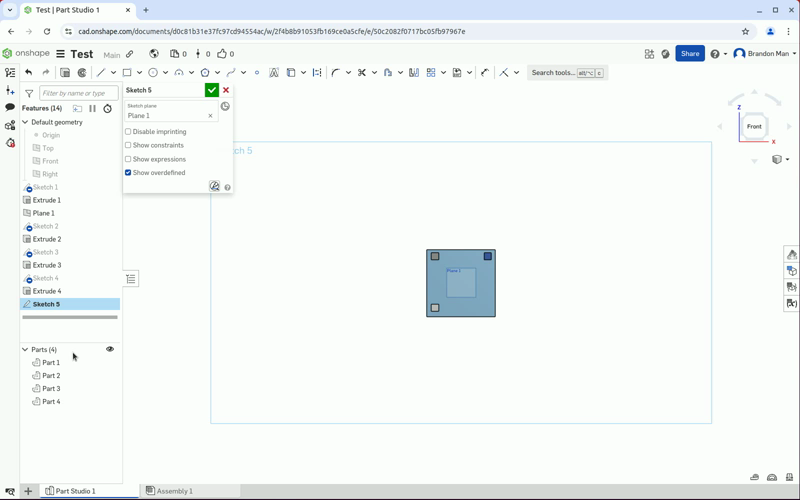
key(y)
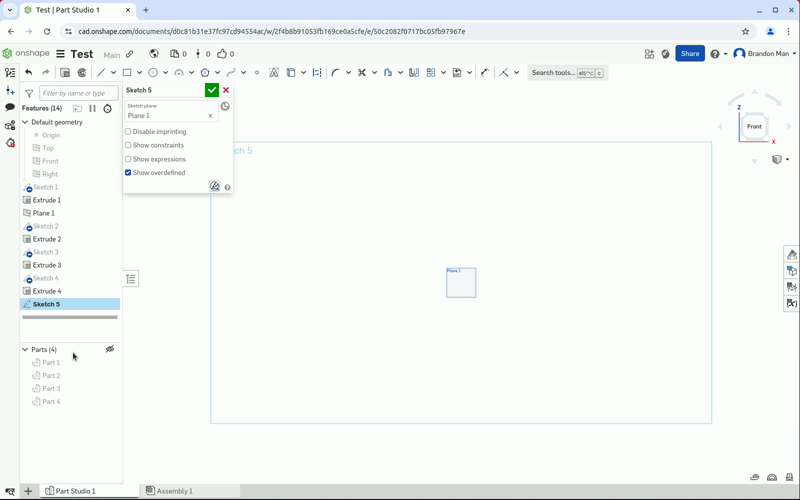
key(l)
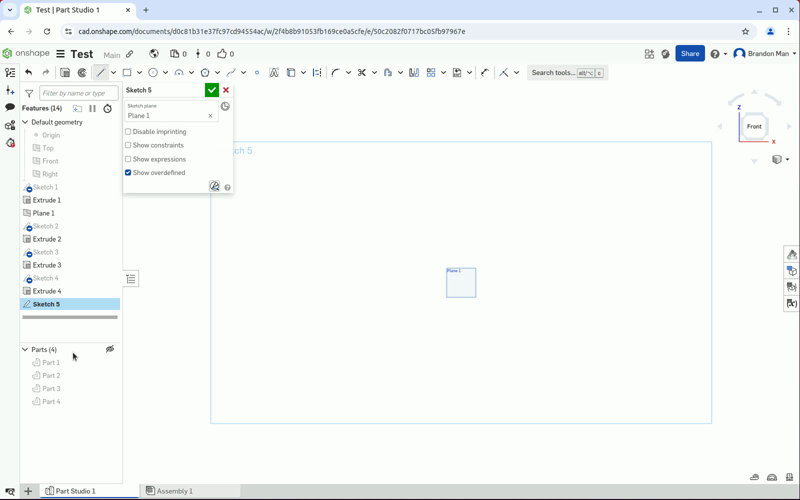
key_down(shift)
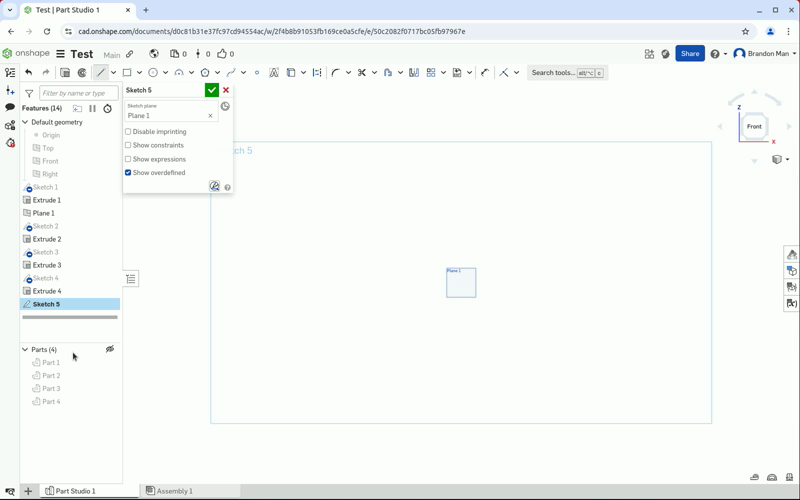
mouse_move(484, 311)
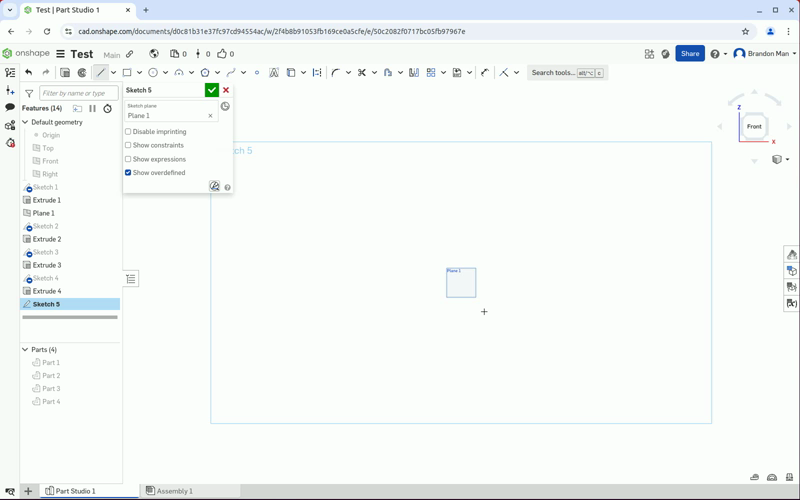
click(484, 311)
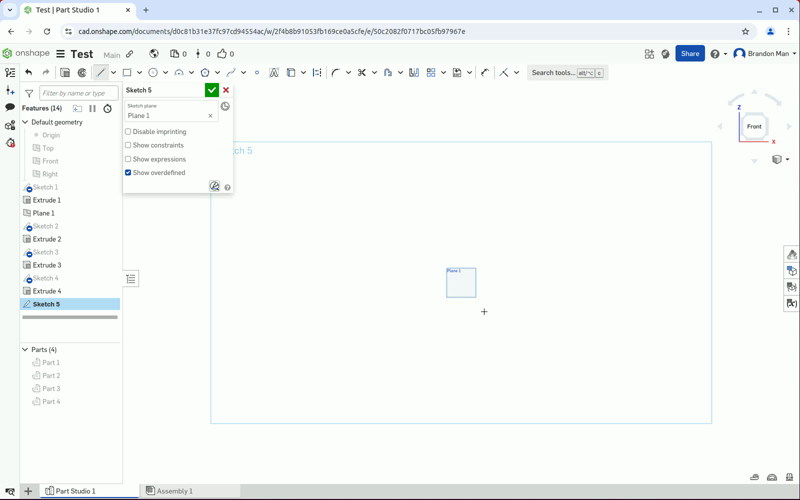
key_up(shift)
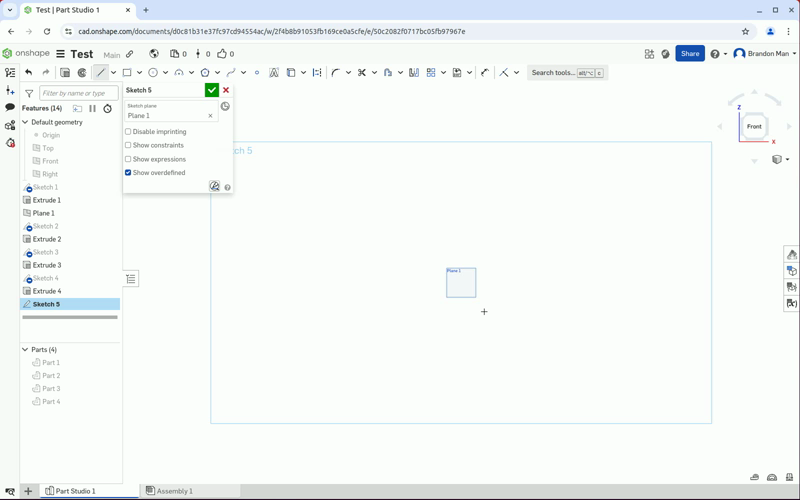
key_down(shift)
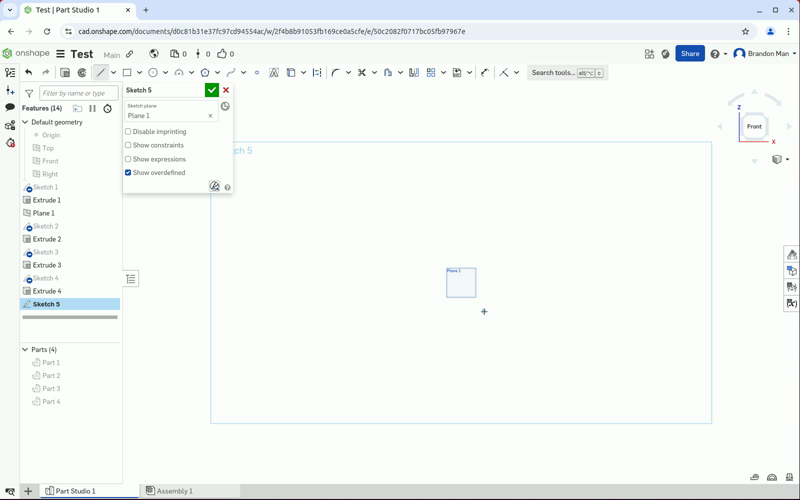
mouse_move(514, 311)
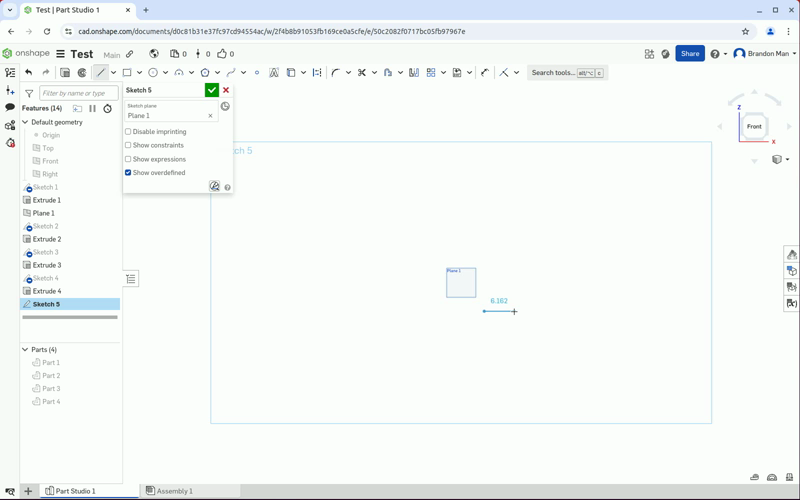
mouse_move(491, 311)
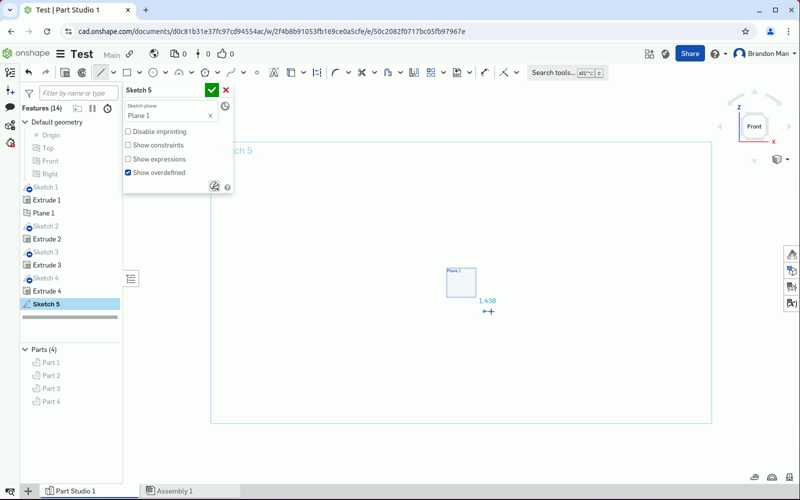
scroll(6)
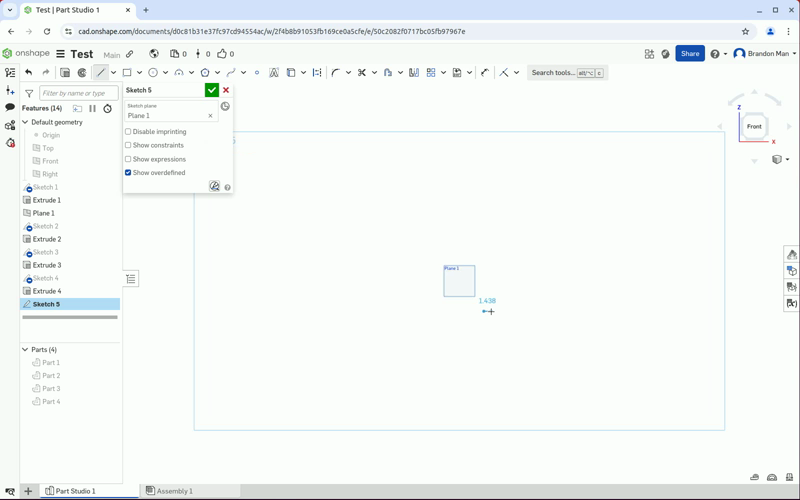
scroll(6)
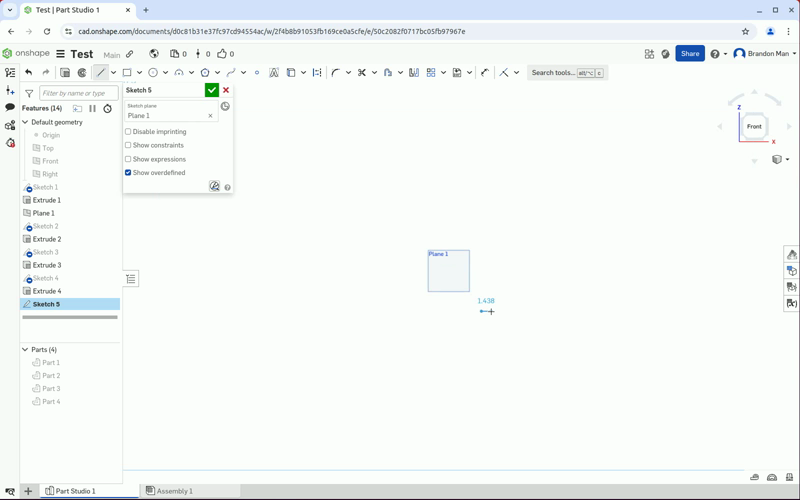
scroll(6)
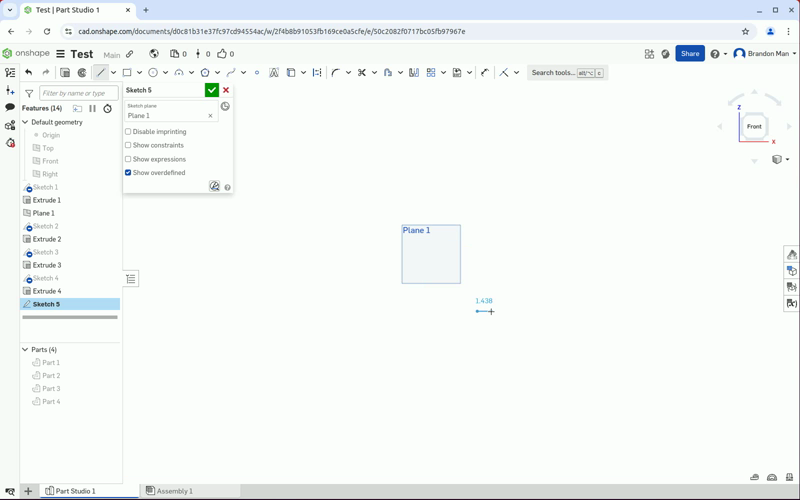
scroll(6)
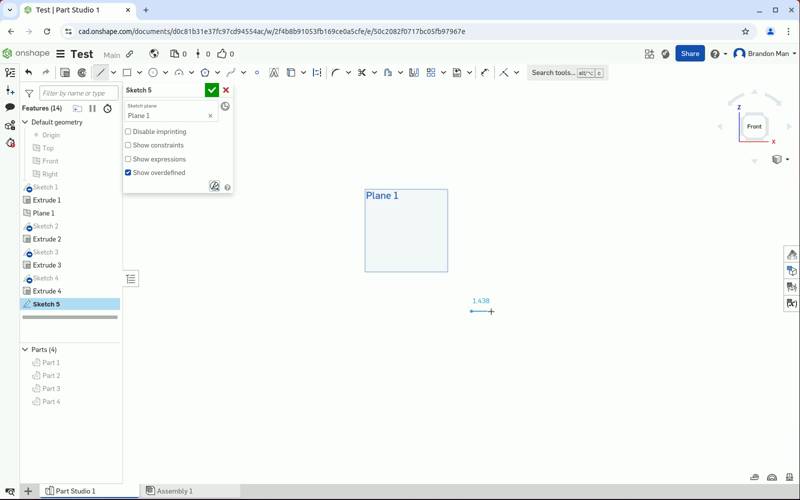
scroll(6)
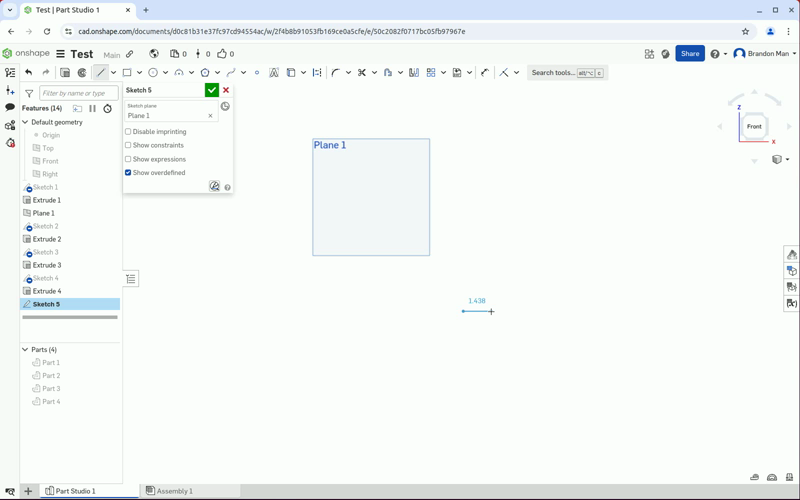
scroll(6)
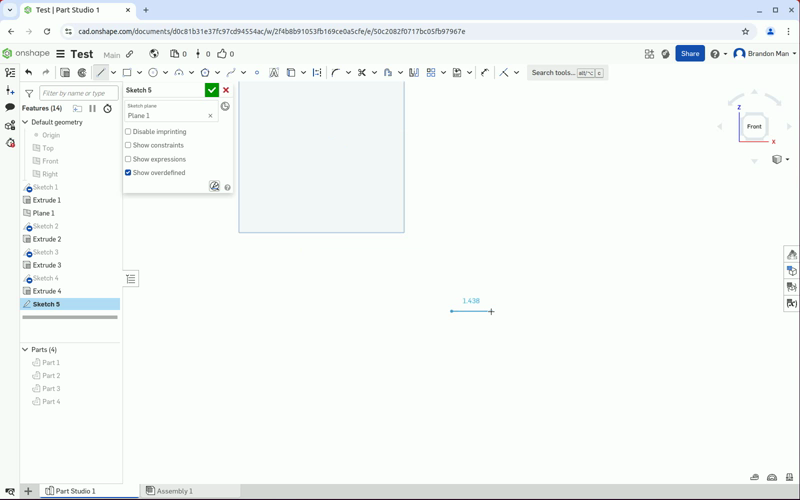
scroll(6)
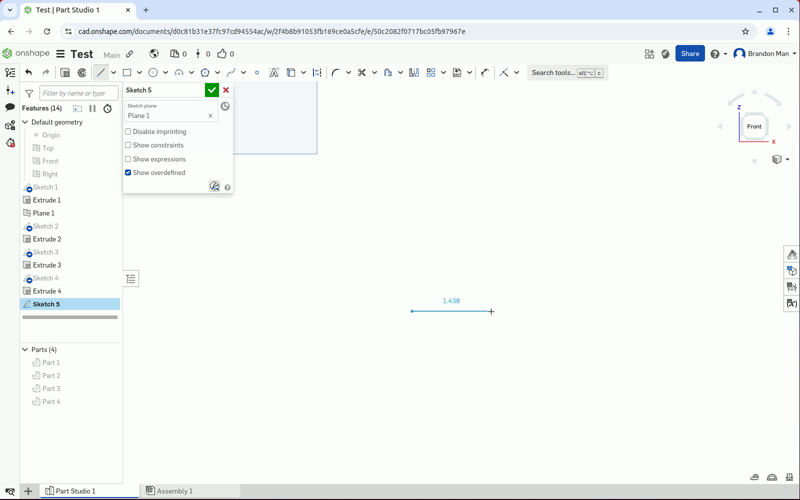
click(491, 311)
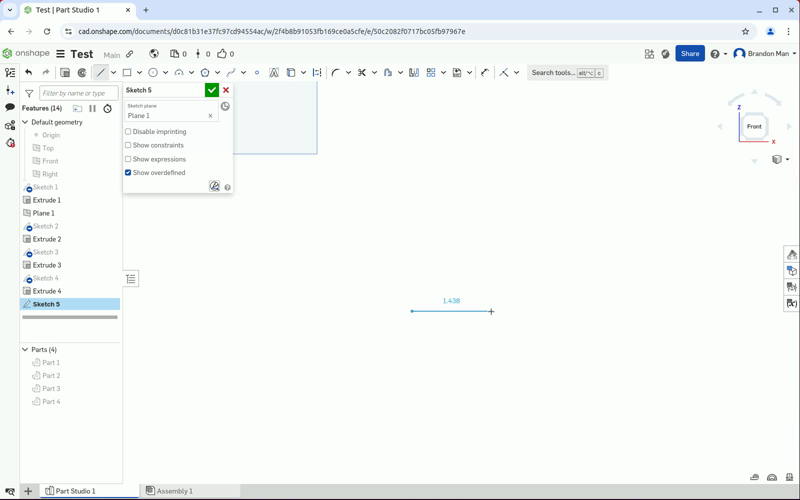
scroll(-6)
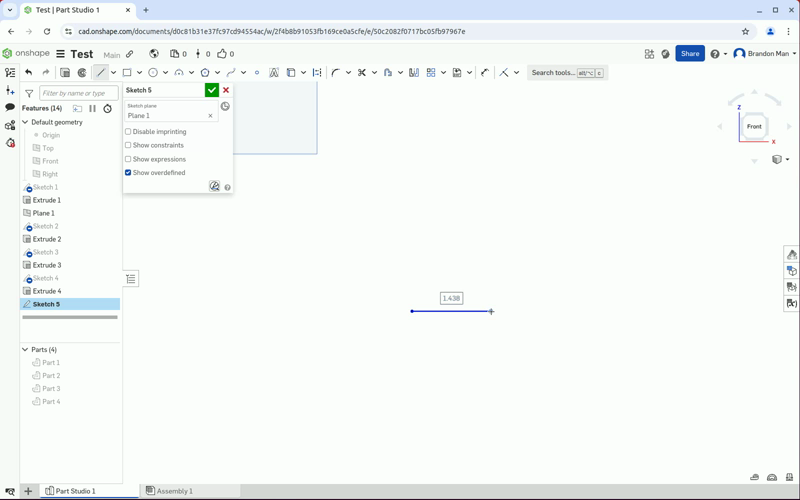
scroll(-6)
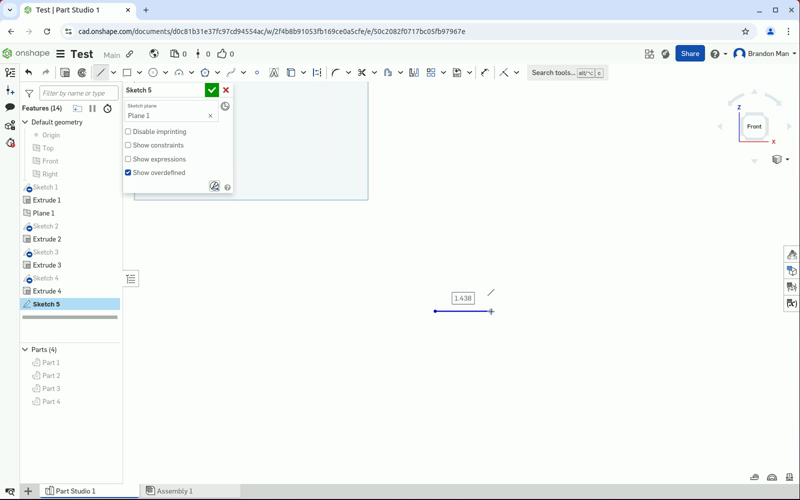
scroll(-6)
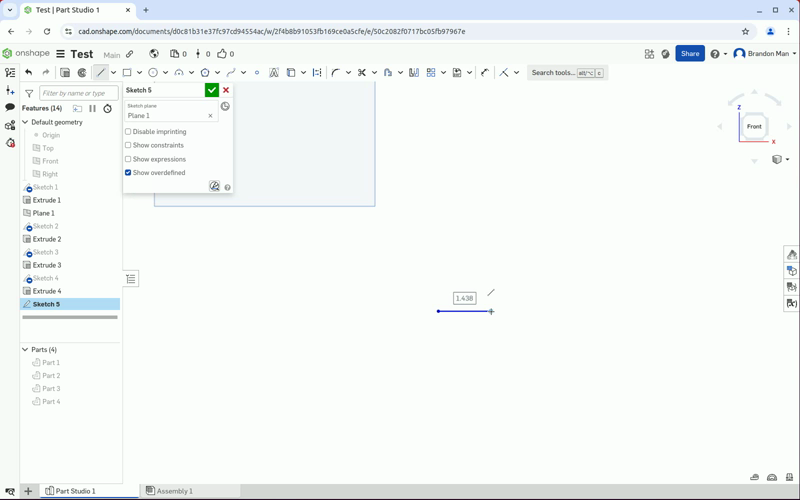
scroll(-6)
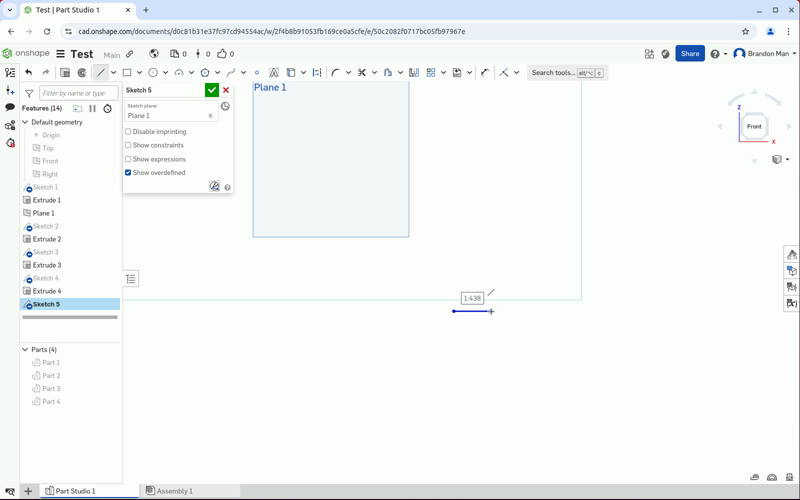
scroll(-6)
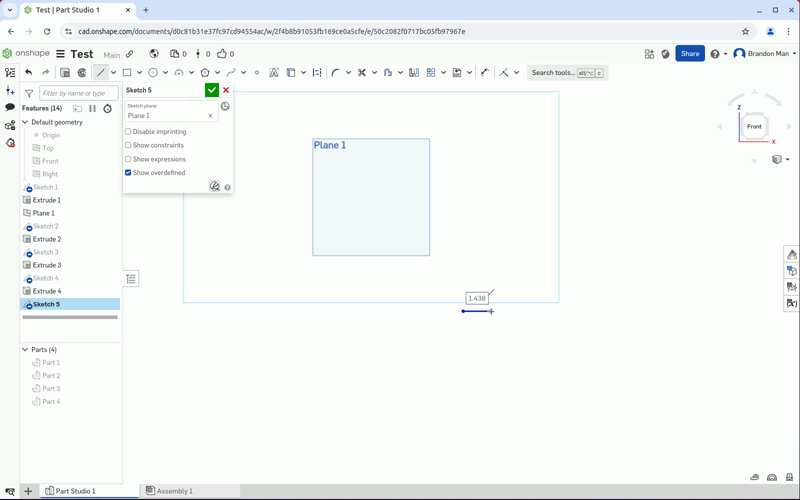
scroll(-6)
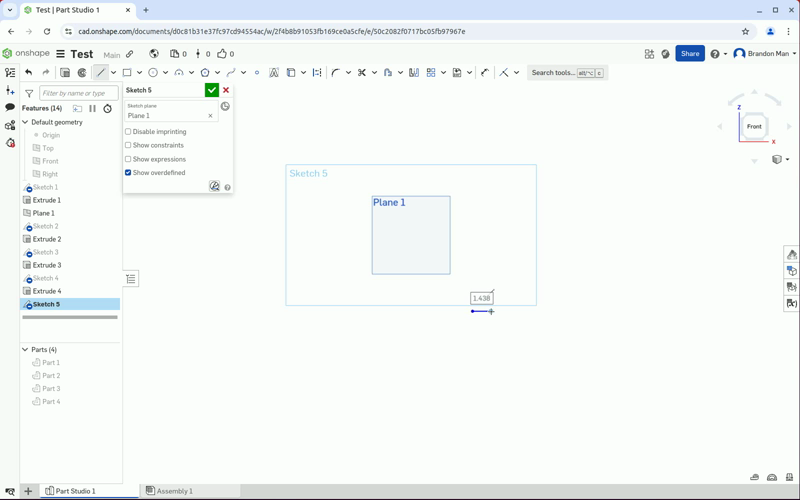
scroll(-6)
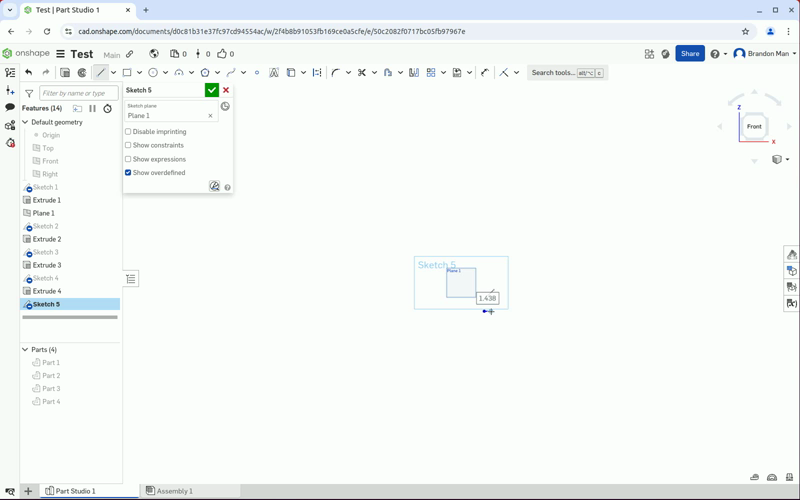
key_up(shift)
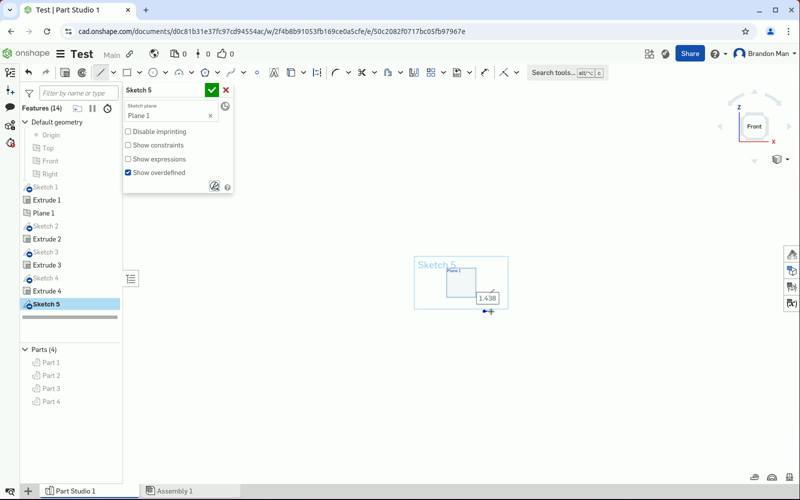
key_down(shift)
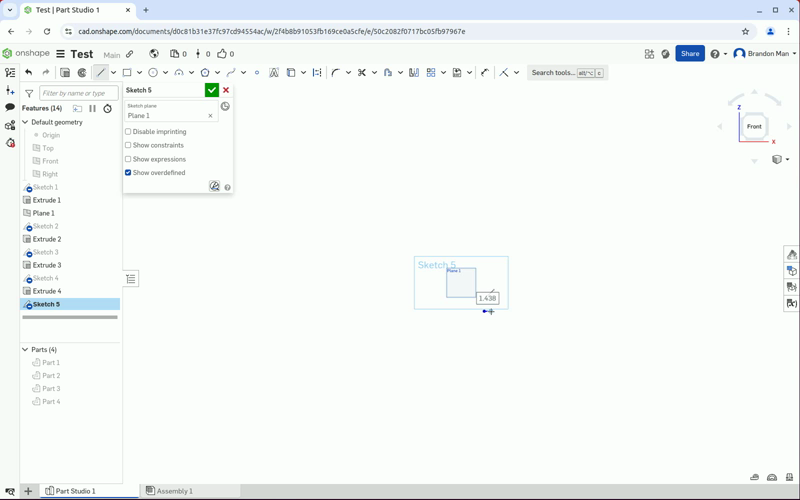
mouse_move(521, 311)
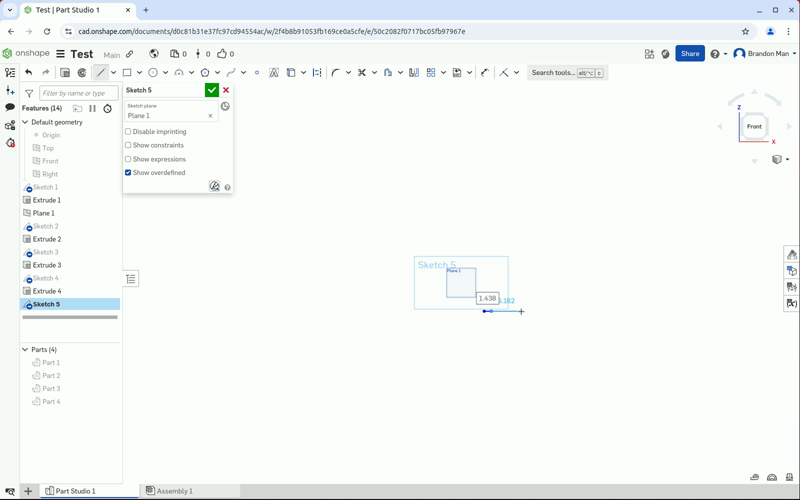
mouse_move(491, 304)
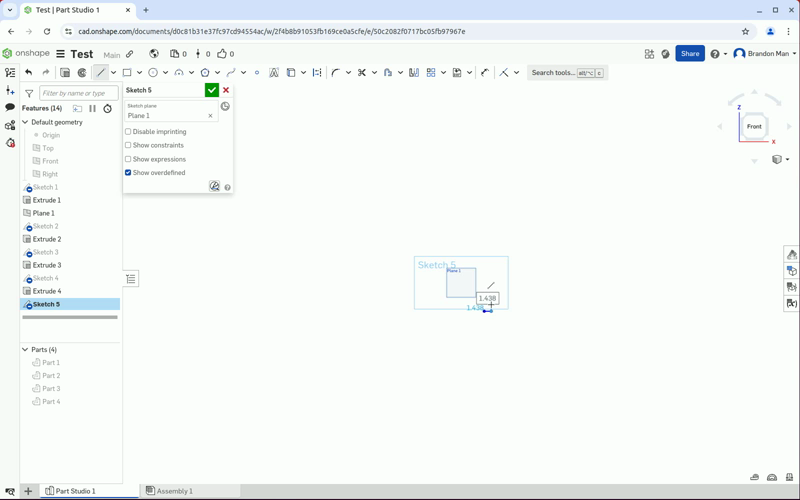
scroll(6)
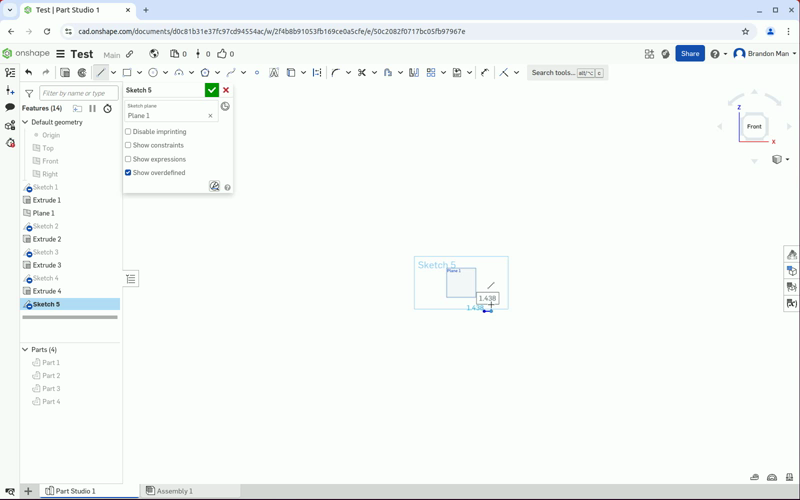
scroll(6)
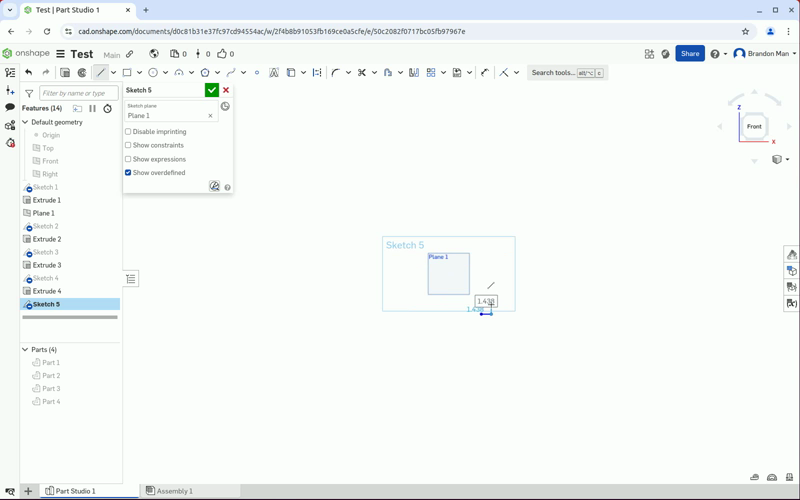
scroll(6)
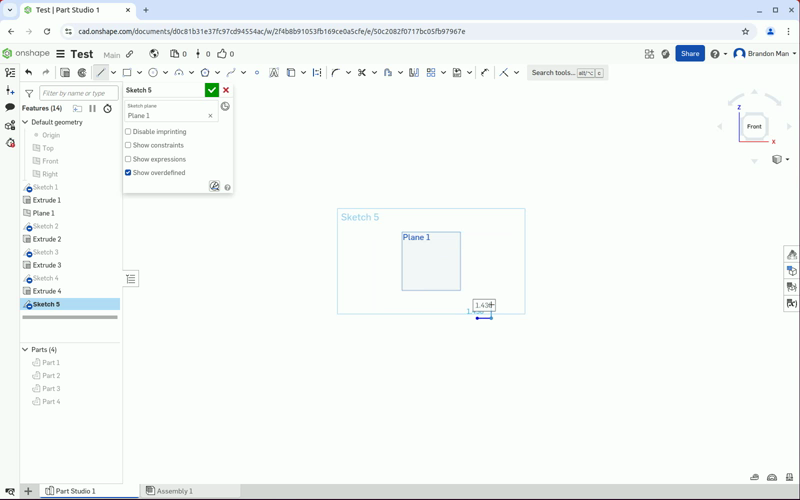
scroll(6)
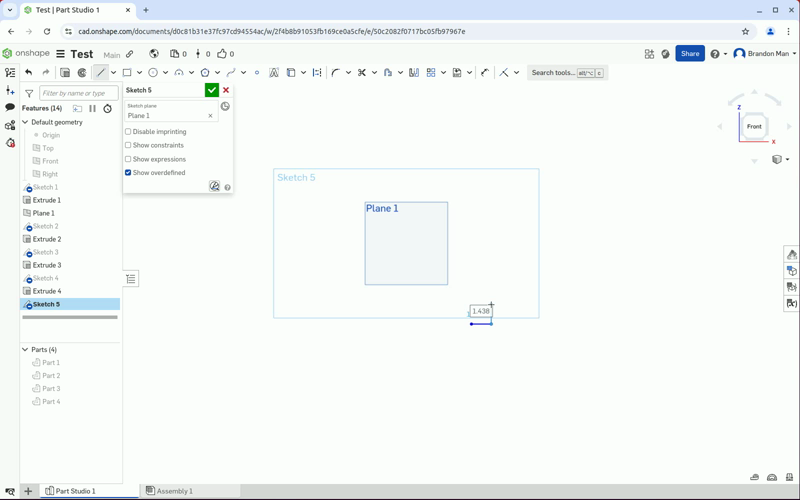
scroll(6)
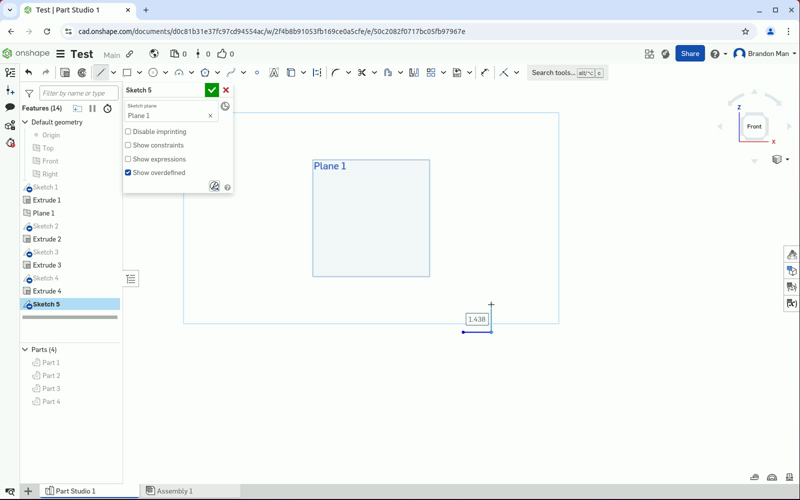
scroll(6)
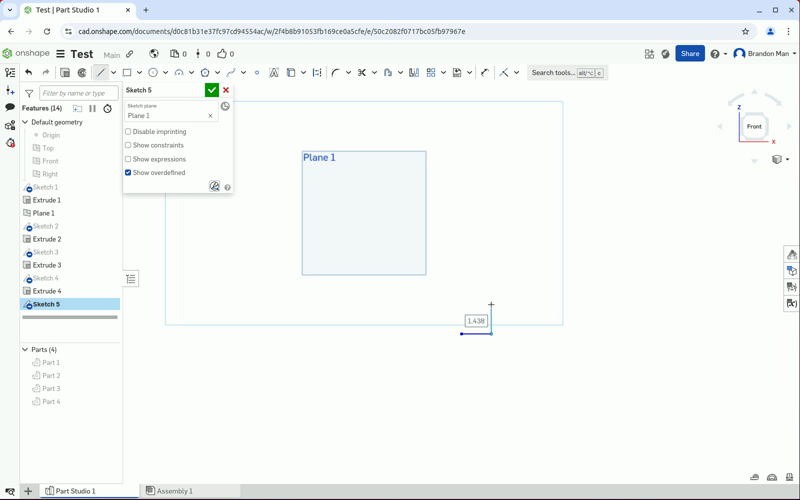
scroll(6)
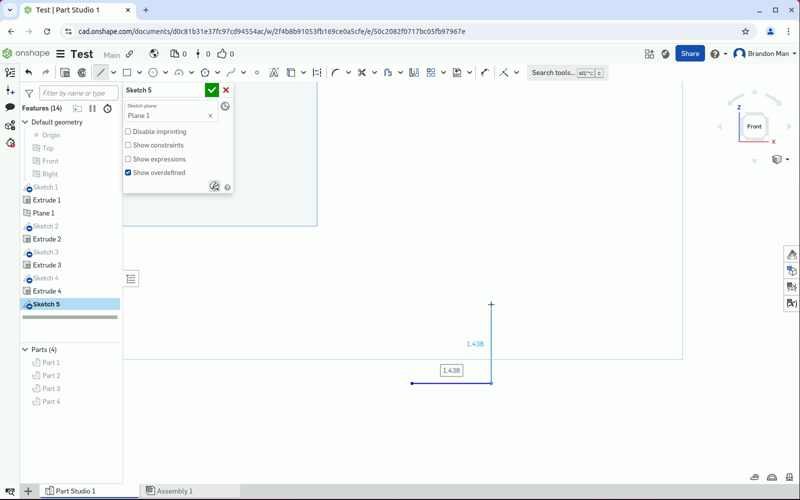
click(491, 304)
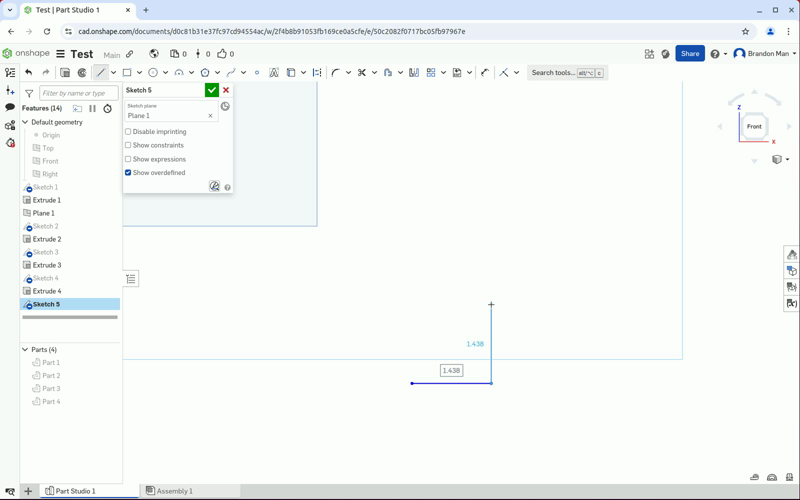
scroll(-6)
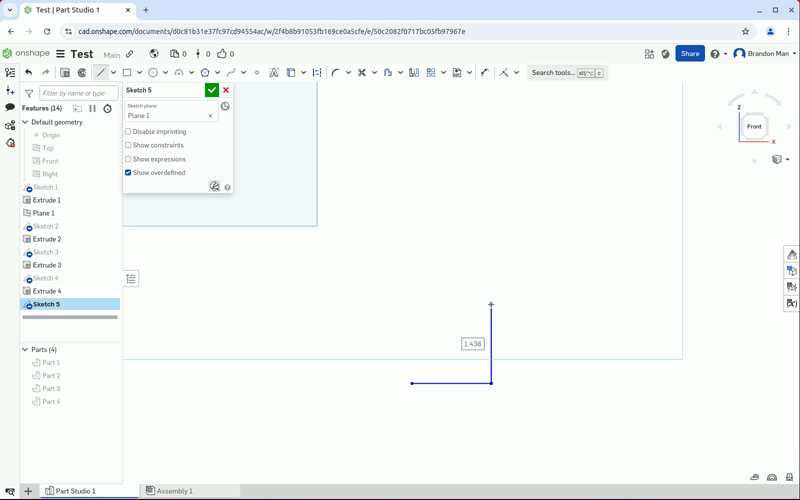
scroll(-6)
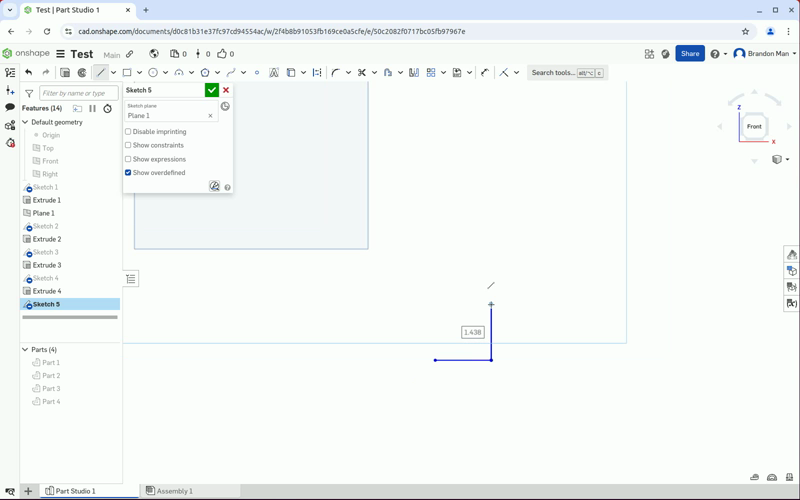
scroll(-6)
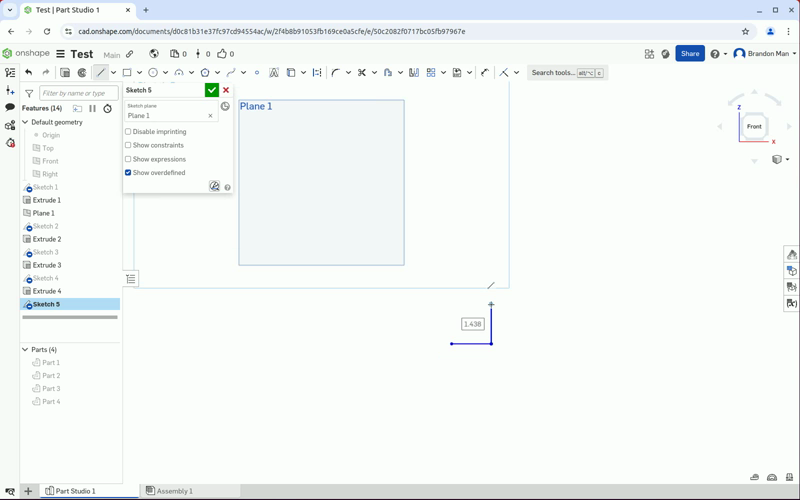
scroll(-6)
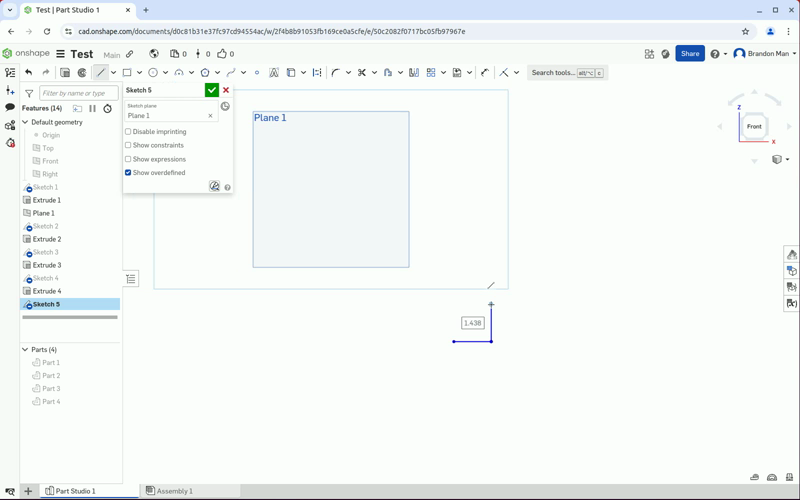
scroll(-6)
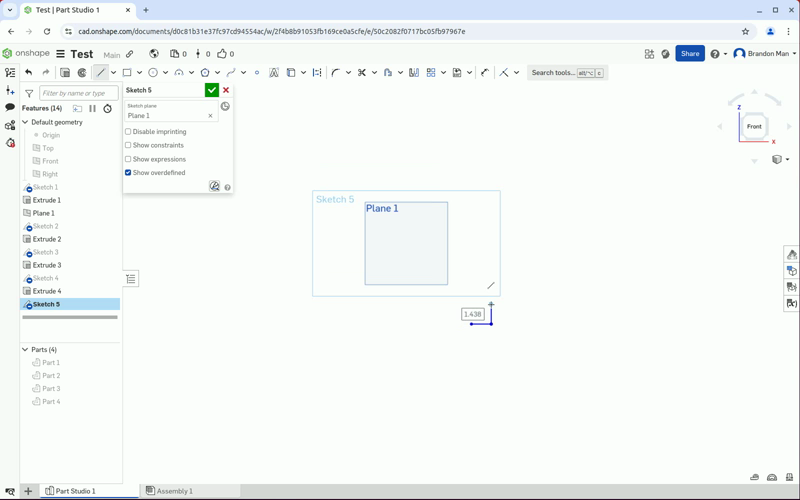
scroll(-6)
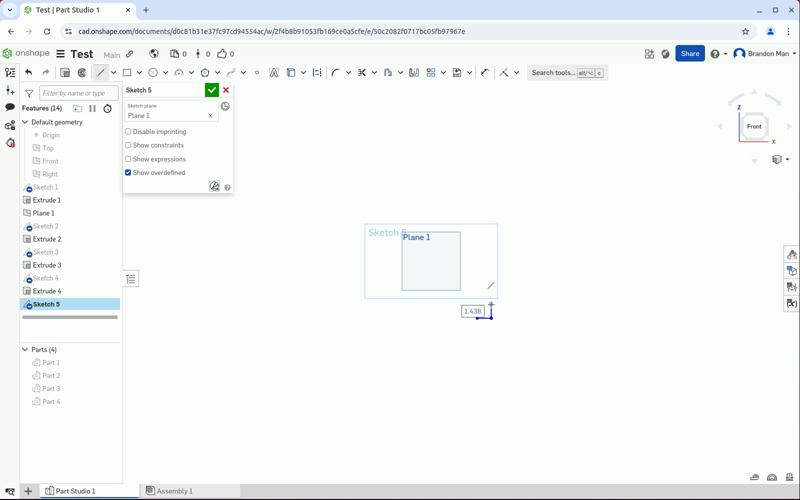
scroll(-6)
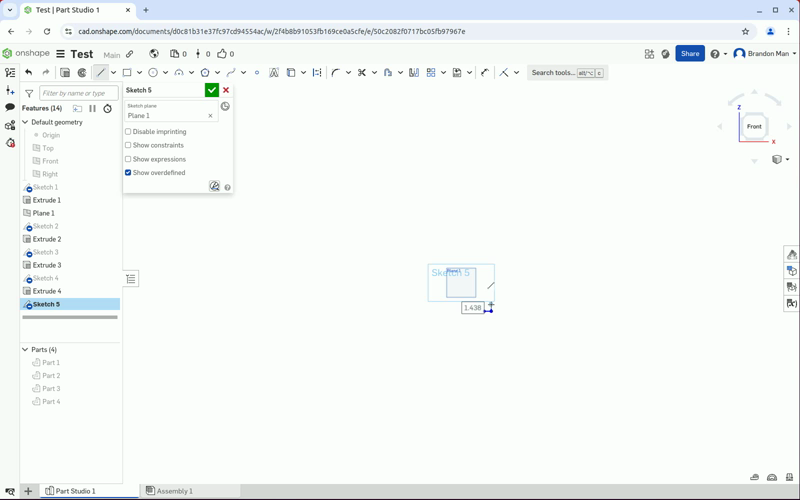
key_up(shift)
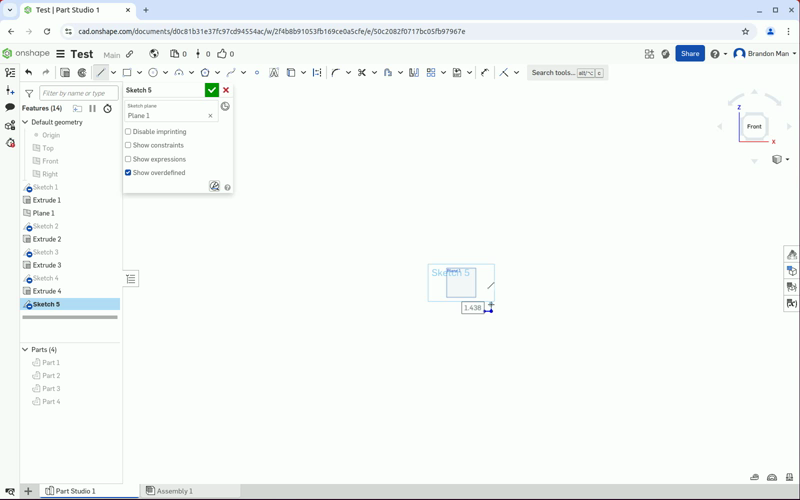
key_down(shift)
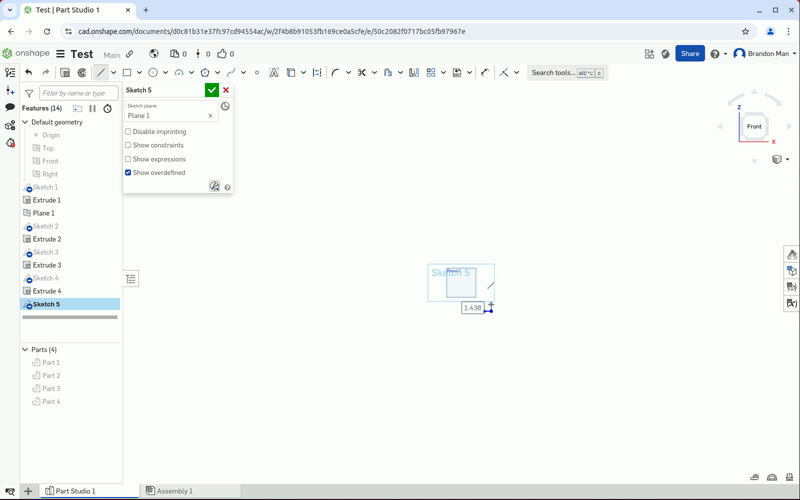
mouse_move(521, 304)
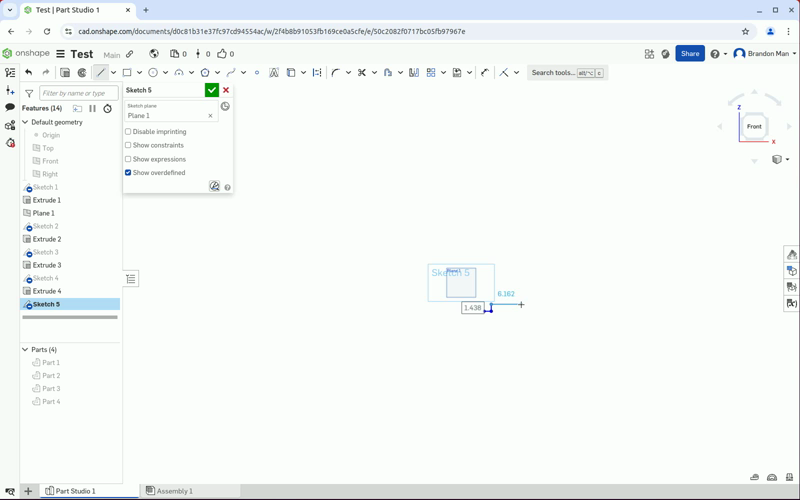
mouse_move(484, 304)
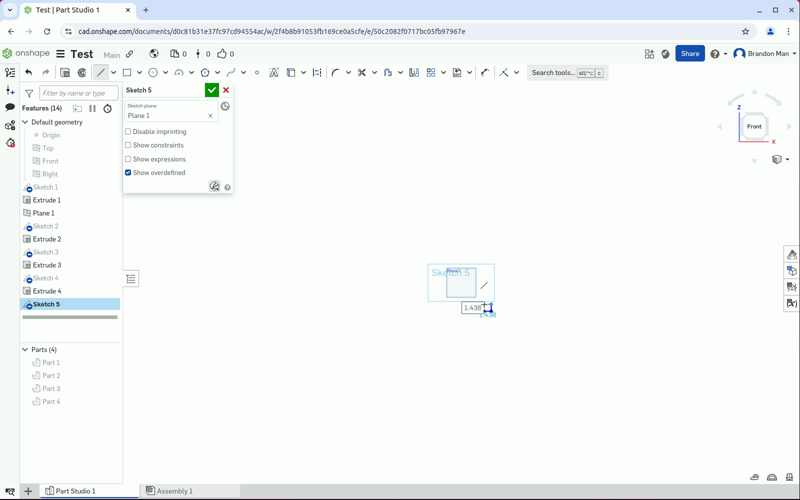
scroll(6)
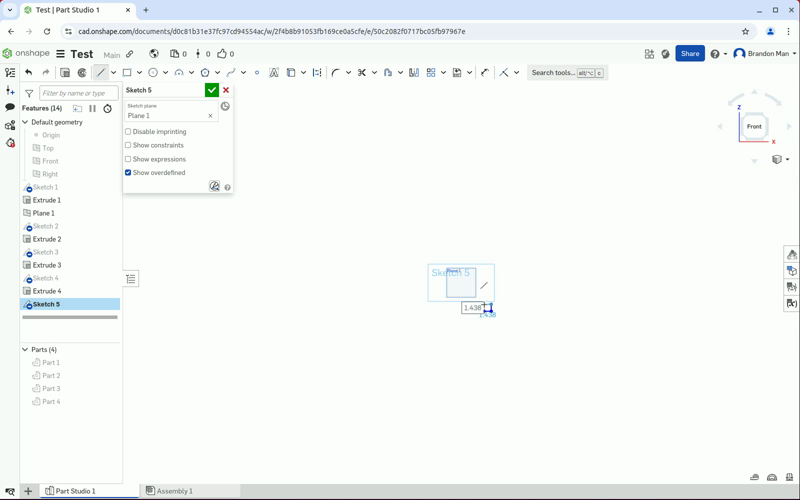
scroll(6)
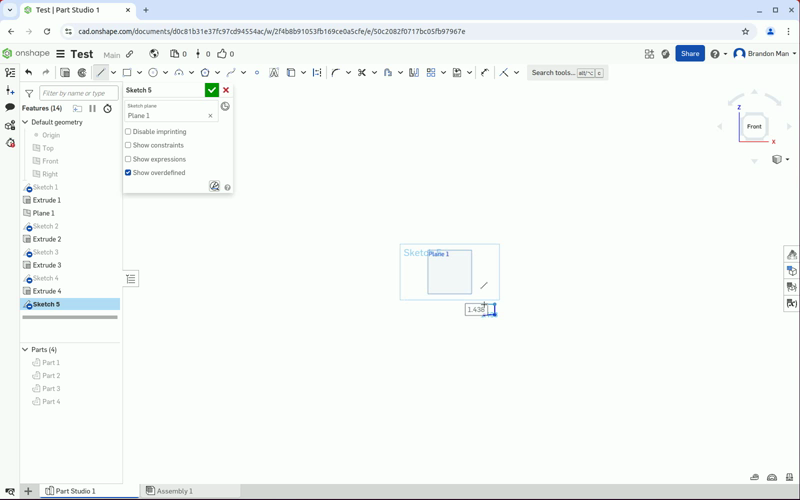
scroll(6)
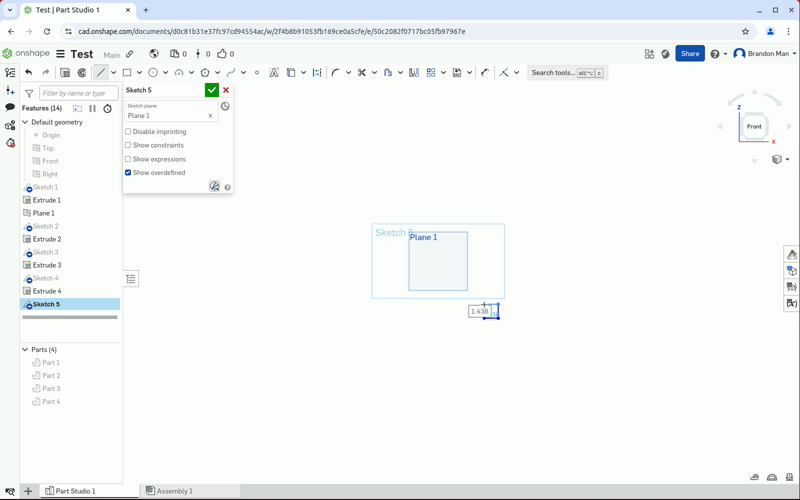
scroll(6)
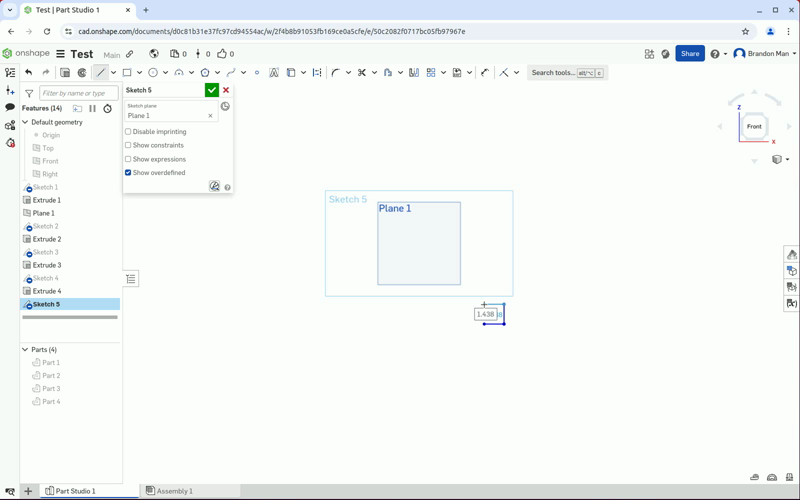
scroll(6)
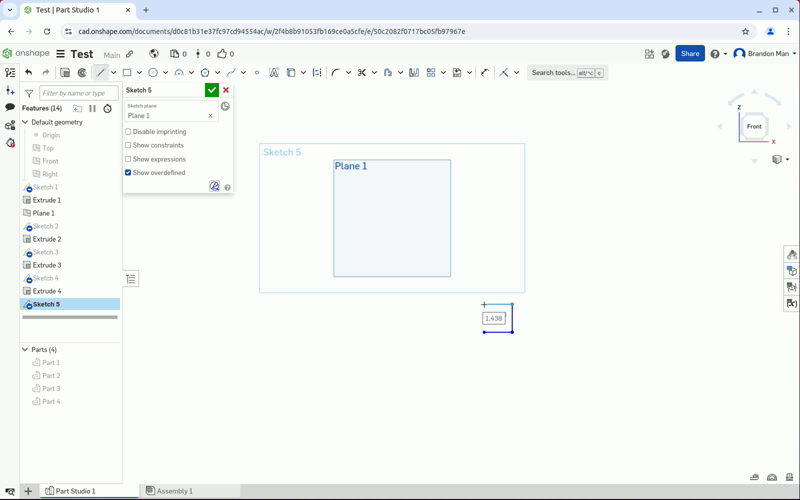
scroll(6)
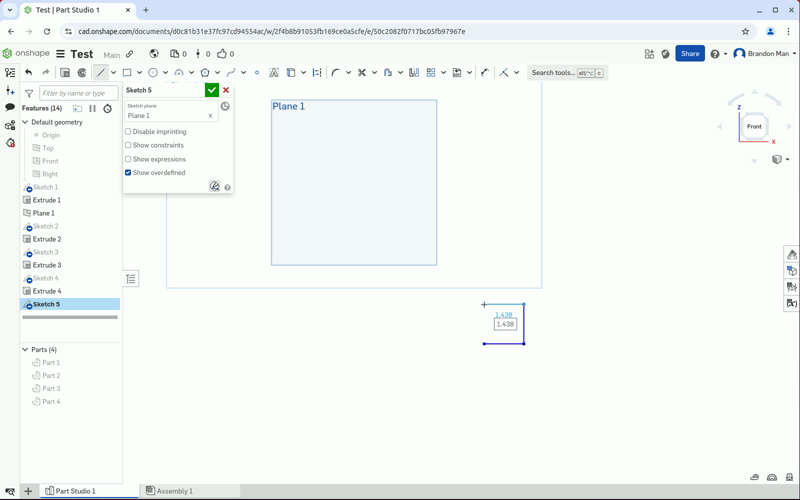
scroll(6)
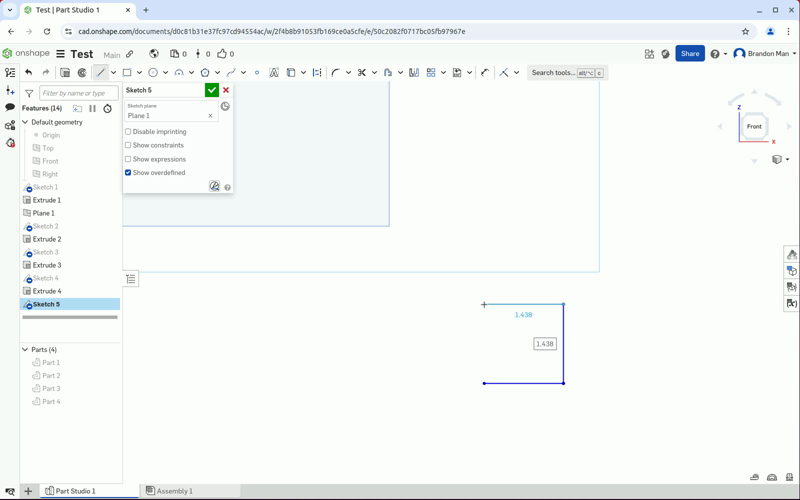
click(484, 304)
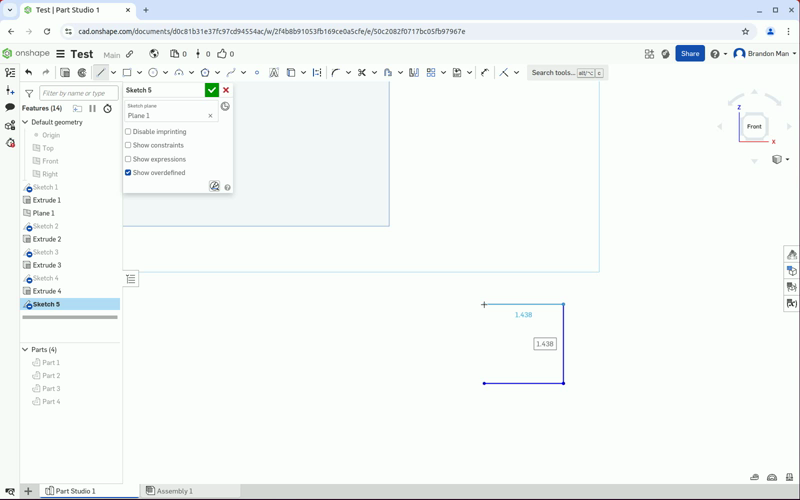
scroll(-6)
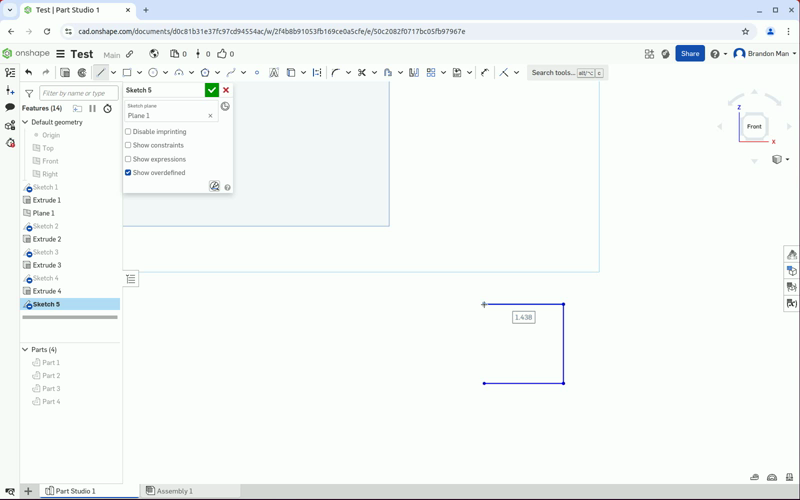
scroll(-6)
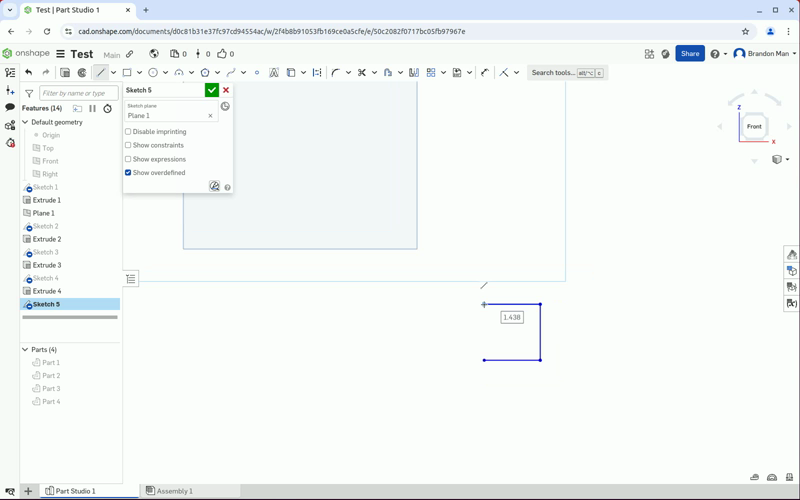
scroll(-6)
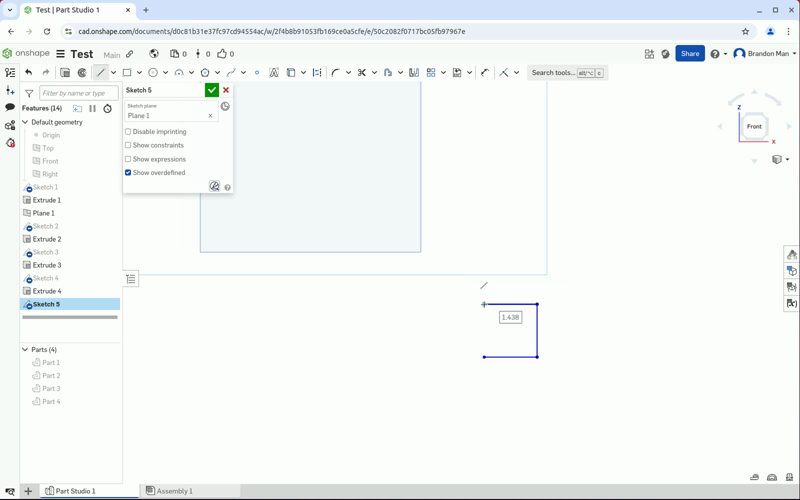
scroll(-6)
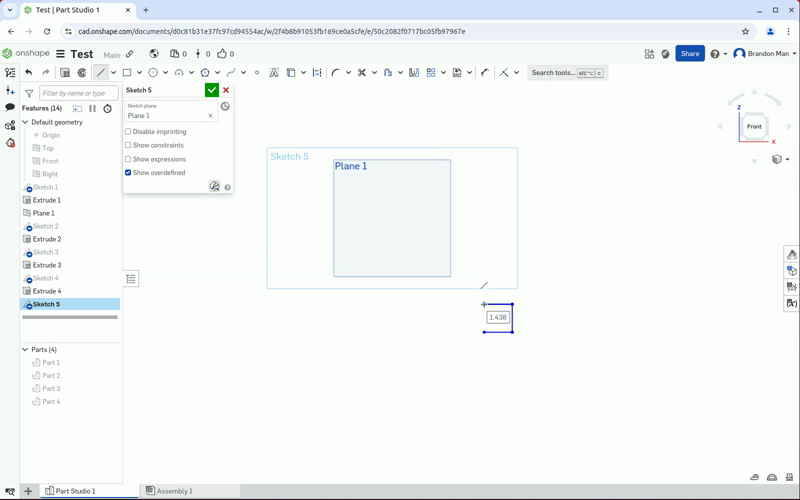
scroll(-6)
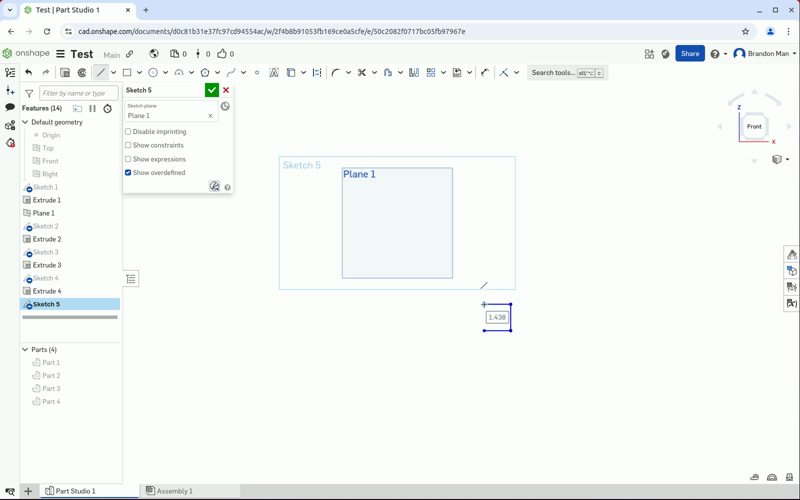
scroll(-6)
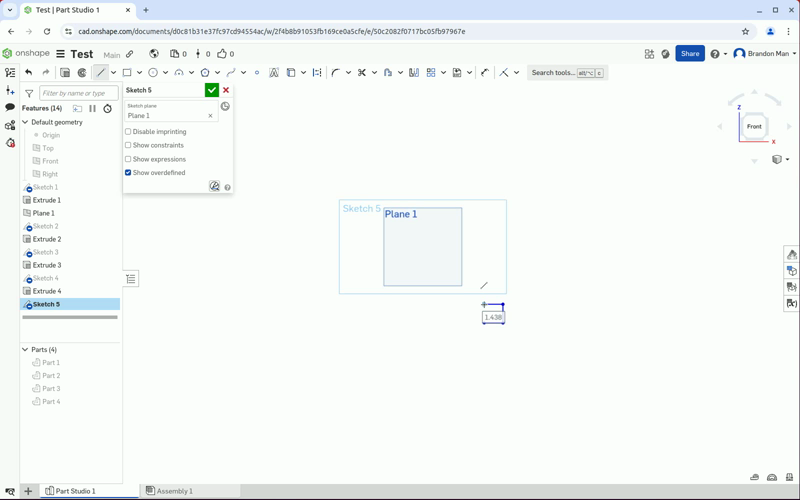
scroll(-6)
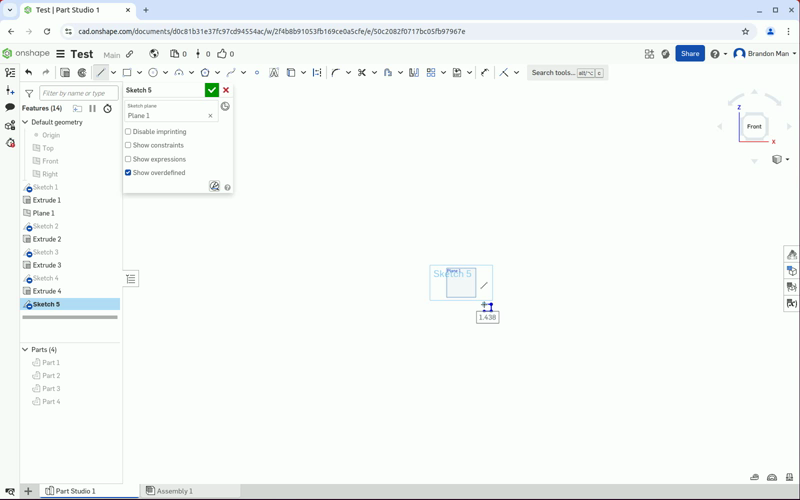
key_up(shift)
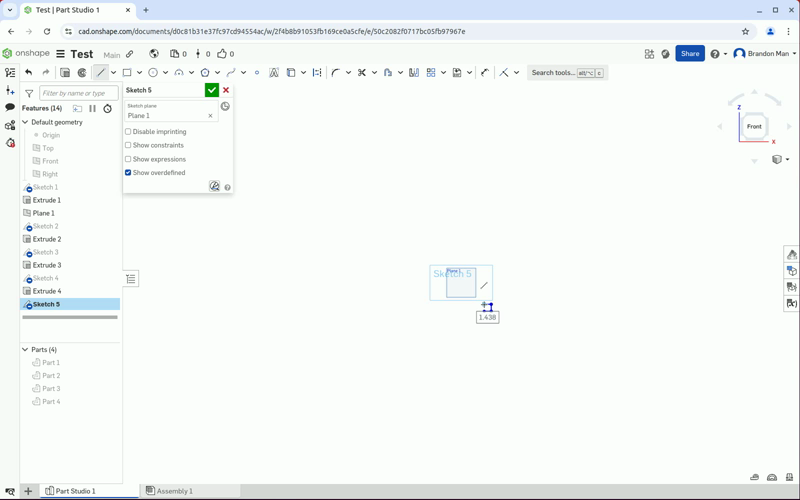
mouse_move(514, 304)
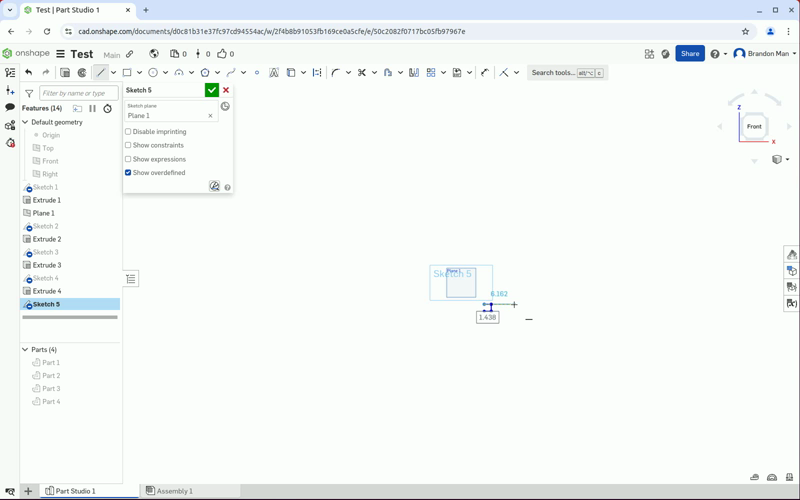
key_down(shift)
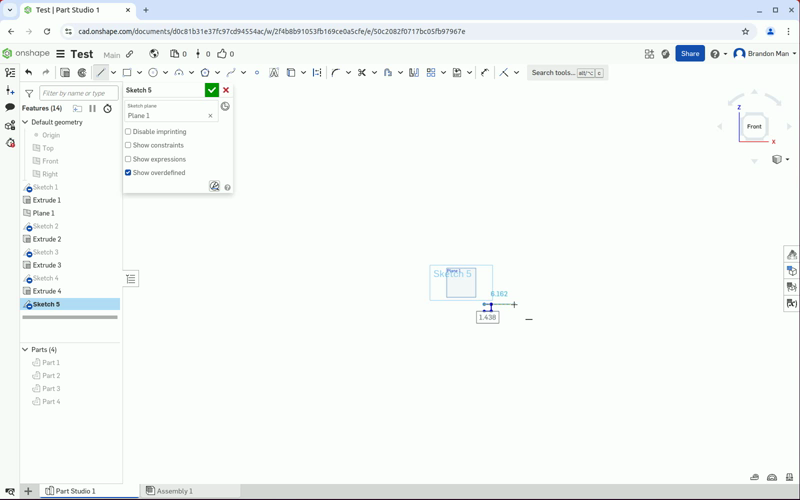
mouse_move(484, 311)
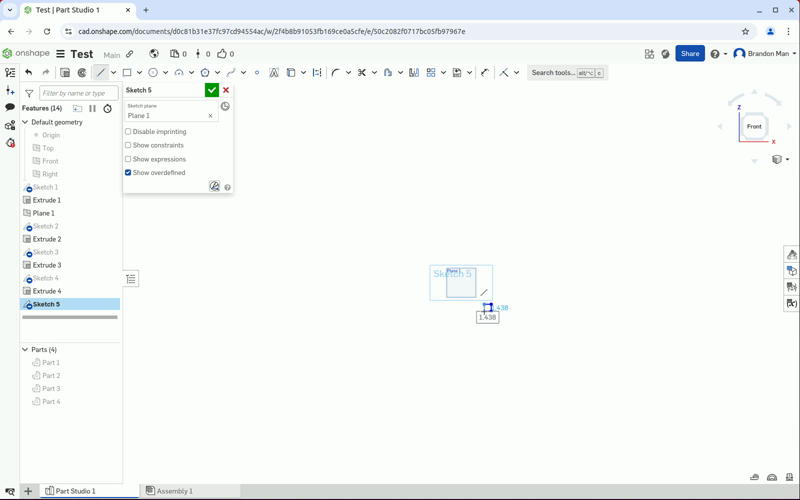
scroll(6)
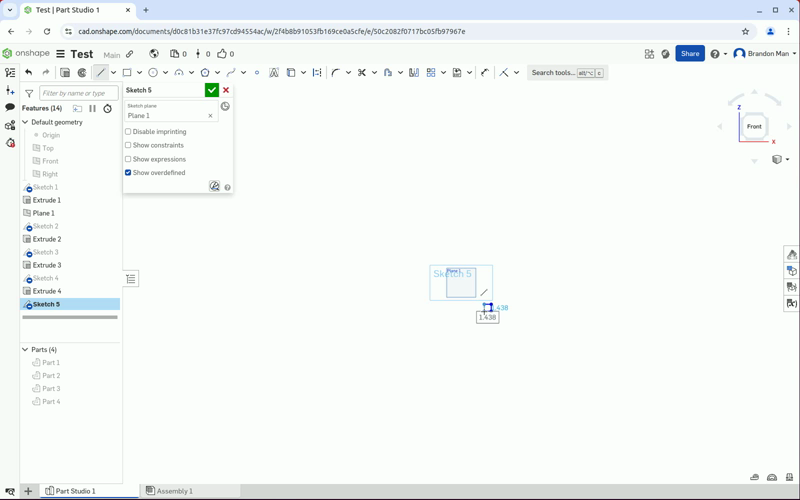
scroll(6)
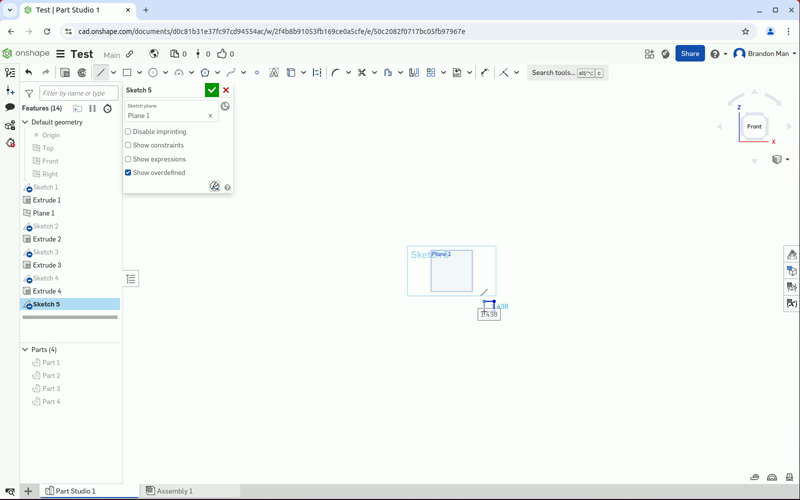
scroll(6)
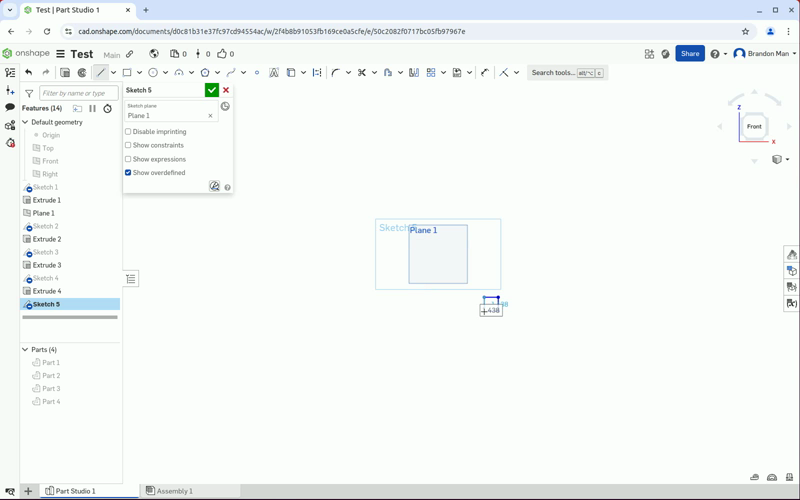
scroll(6)
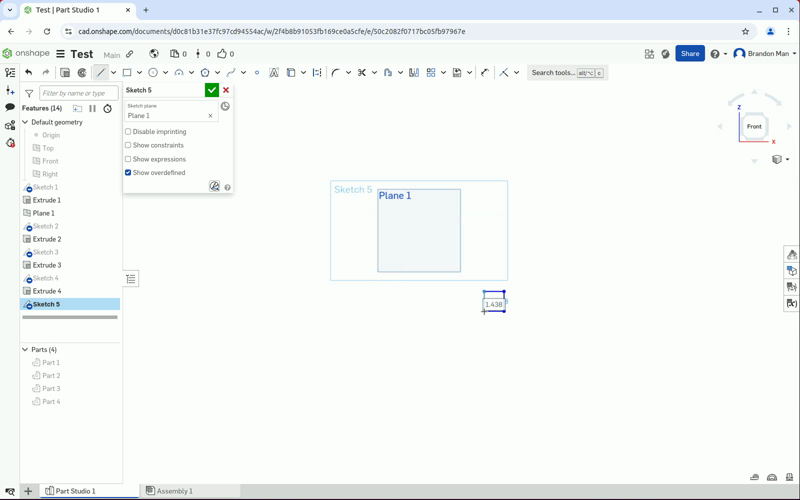
scroll(6)
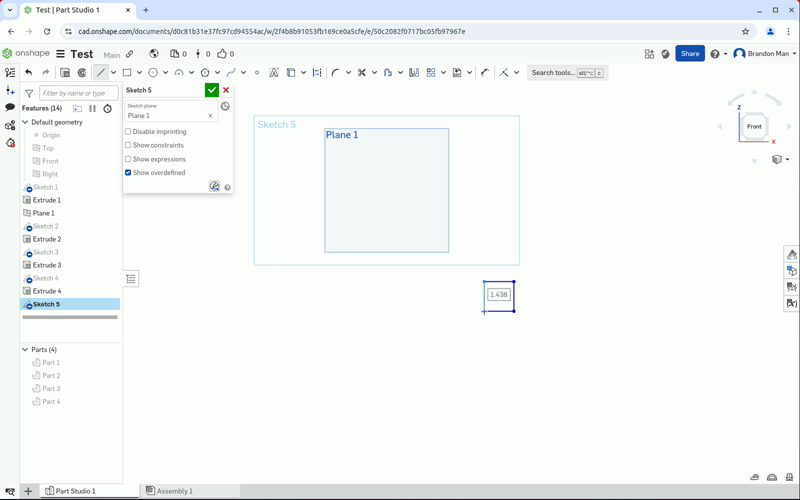
scroll(6)
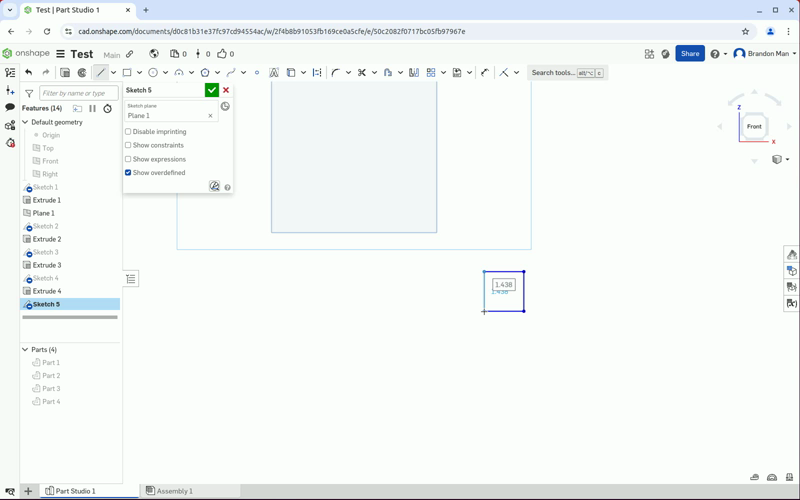
scroll(6)
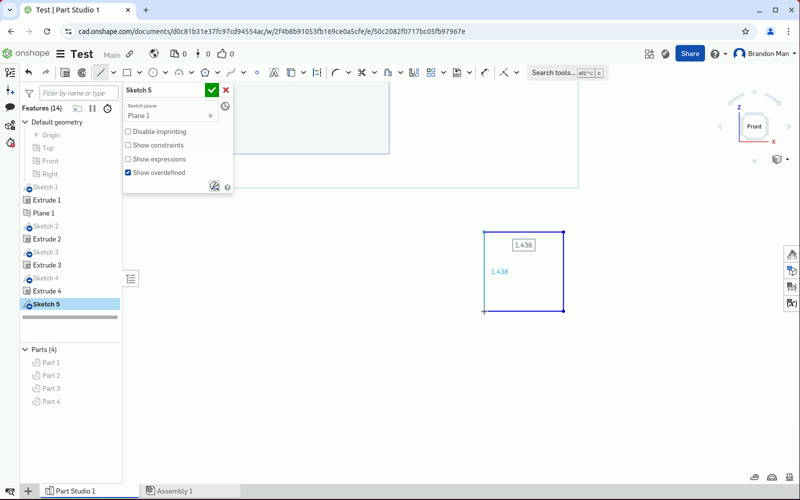
key_up(shift)
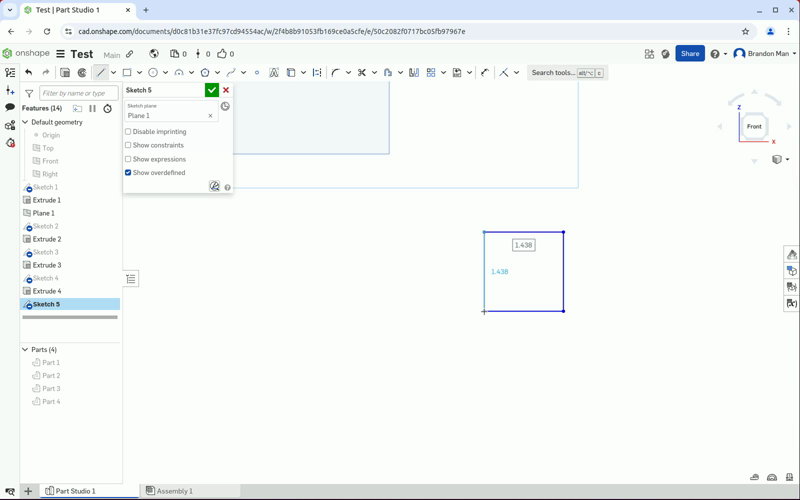
click(484, 311)
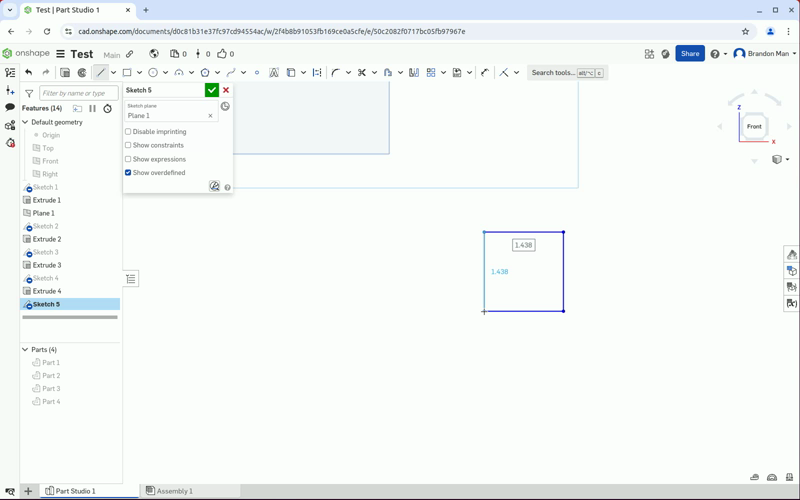
scroll(-6)
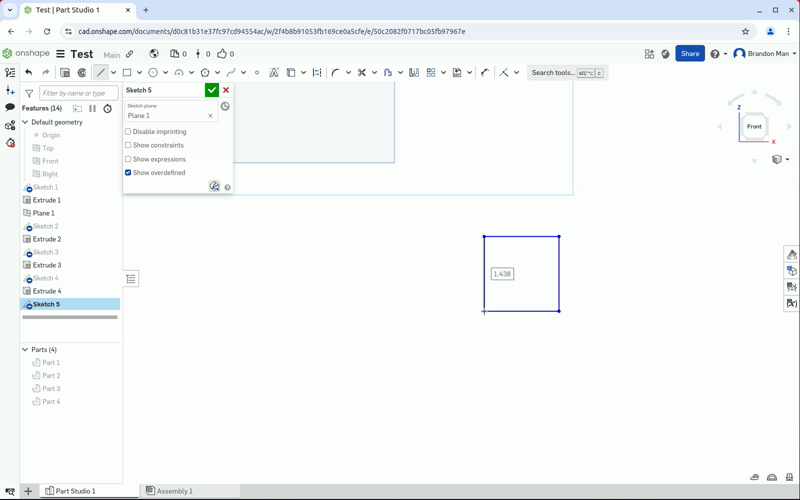
scroll(-6)
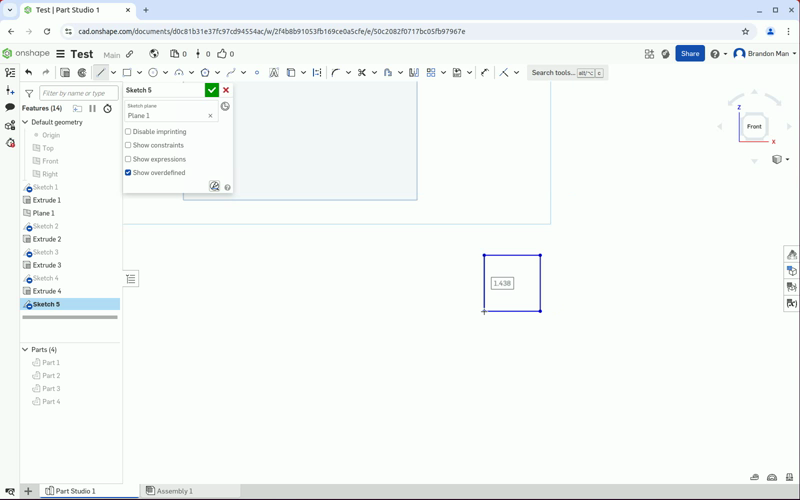
scroll(-6)
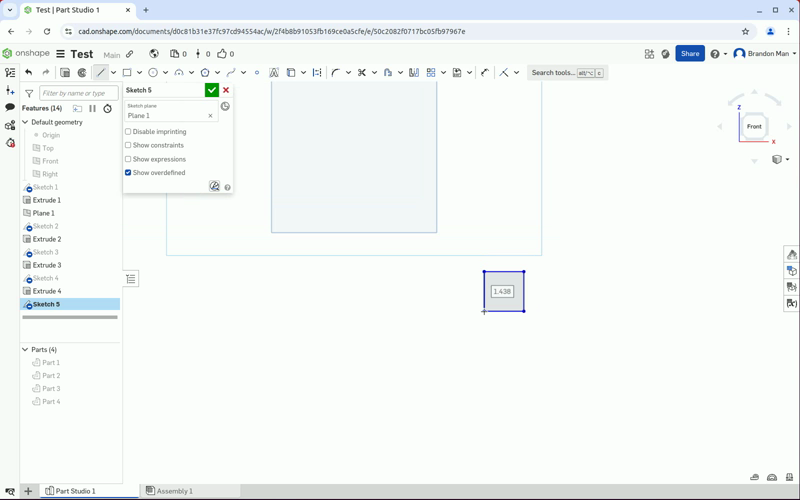
scroll(-6)
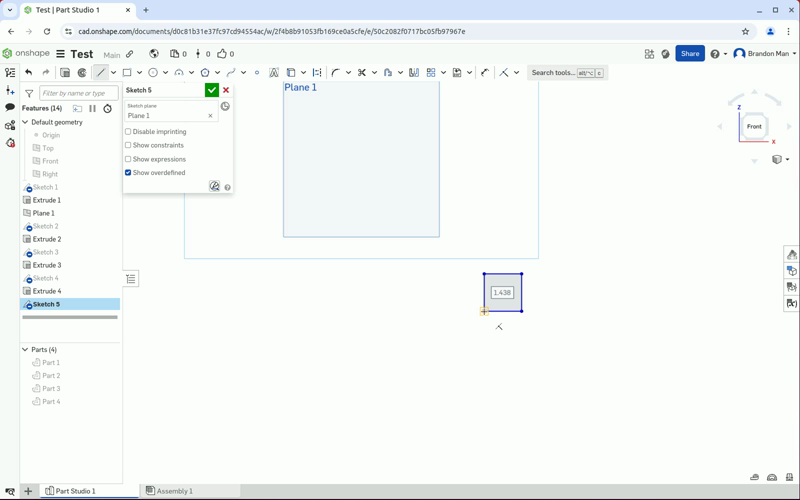
scroll(-6)
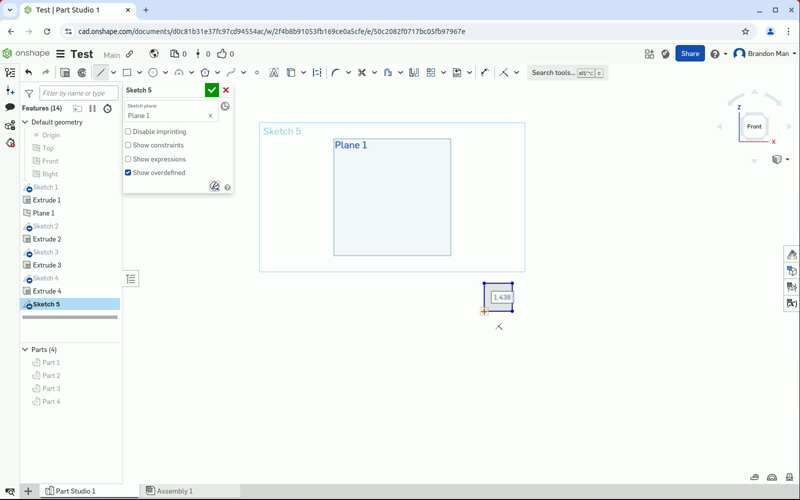
scroll(-6)
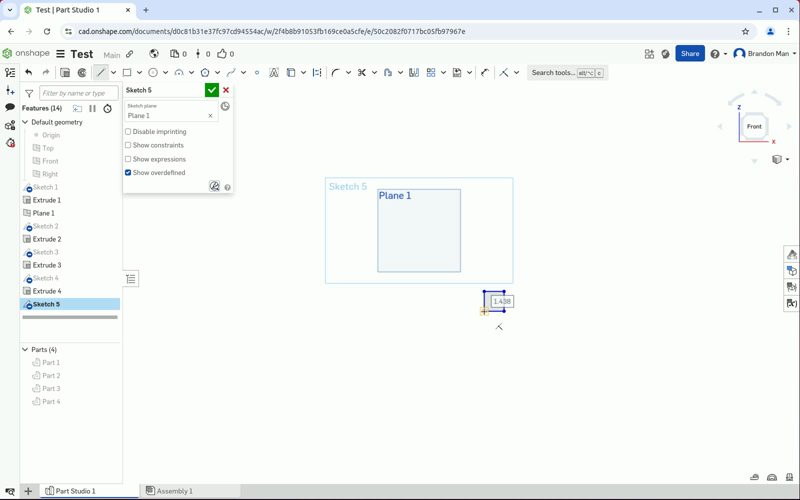
scroll(-6)
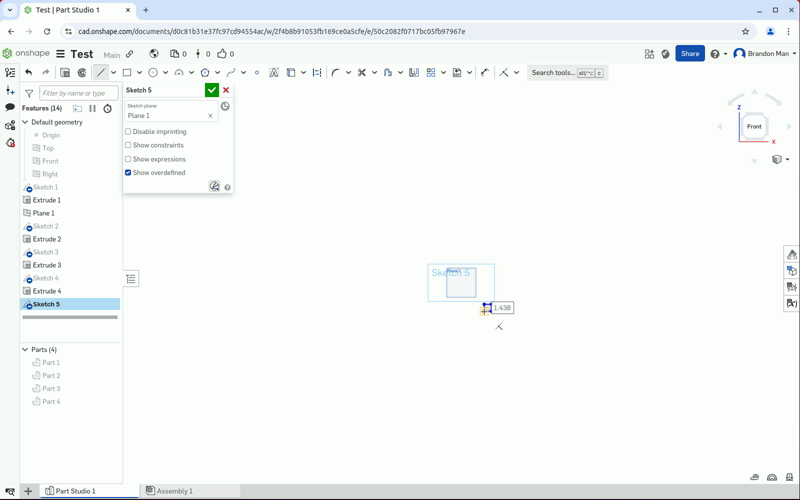
key(esc)
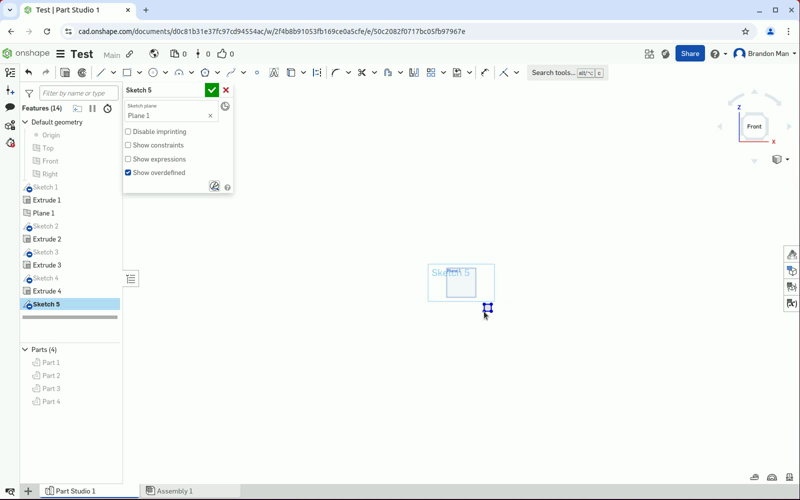
mouse_move(486, 306)
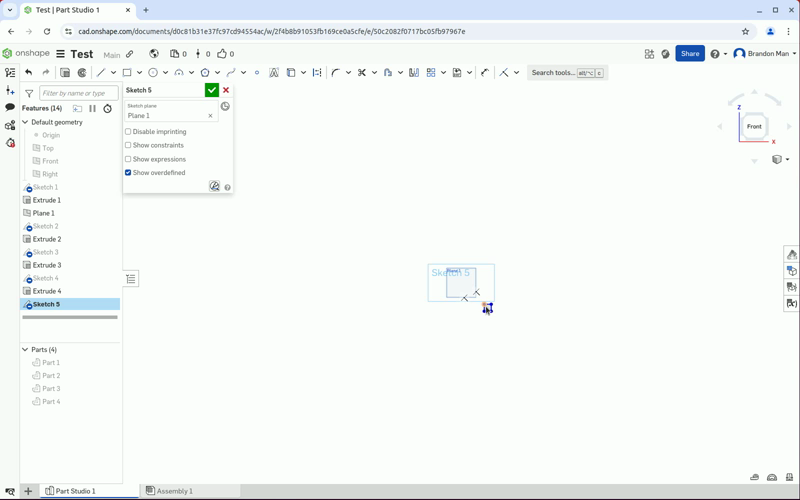
scroll(6)
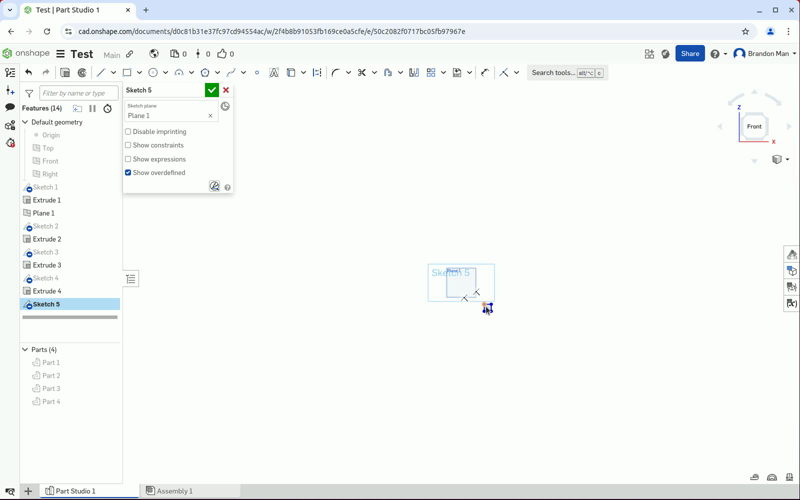
scroll(6)
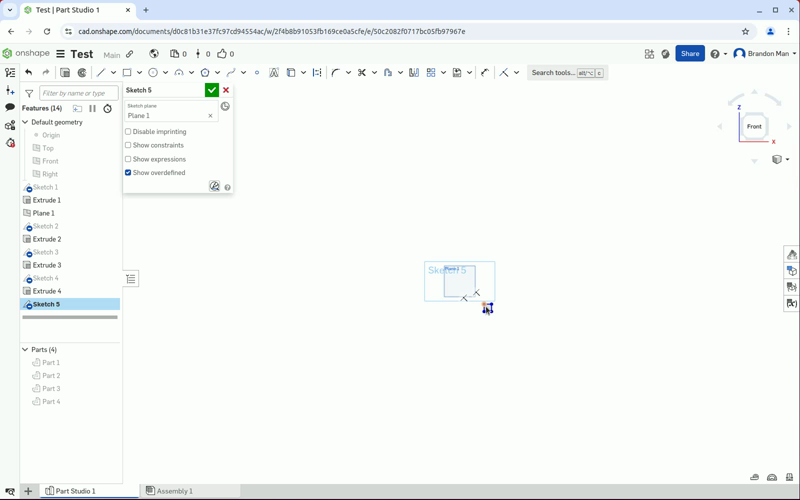
scroll(6)
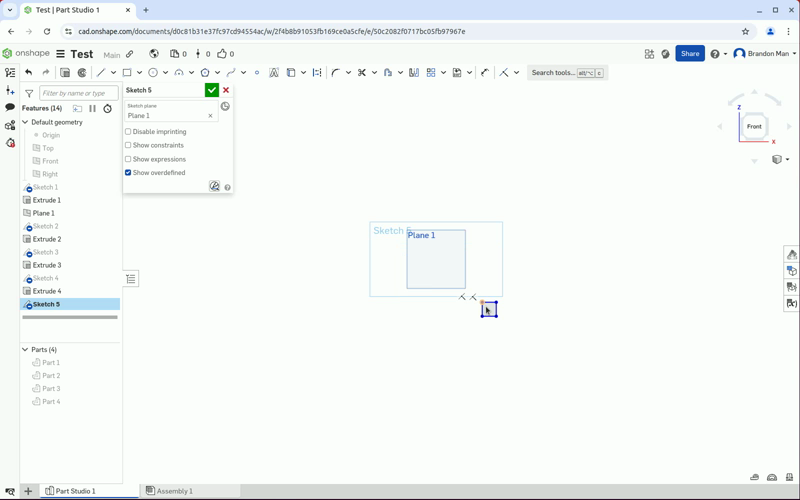
scroll(6)
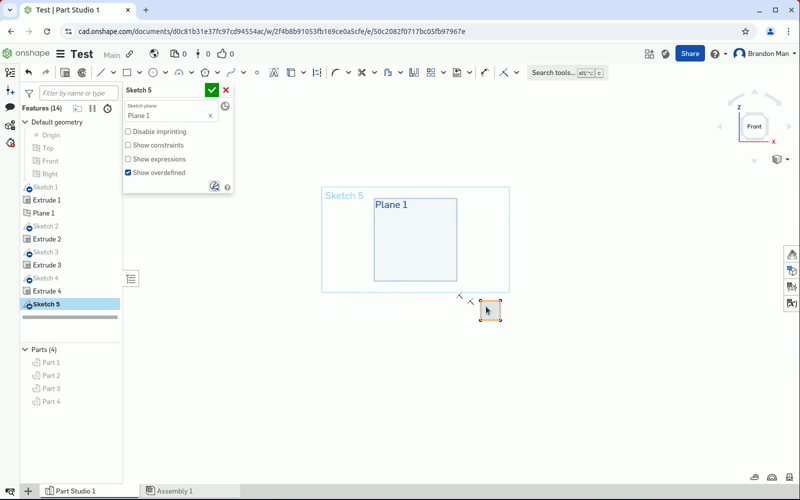
scroll(6)
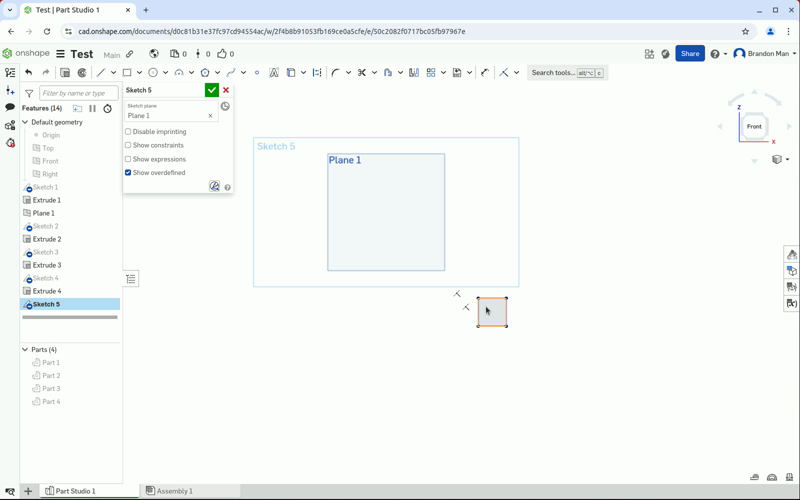
scroll(6)
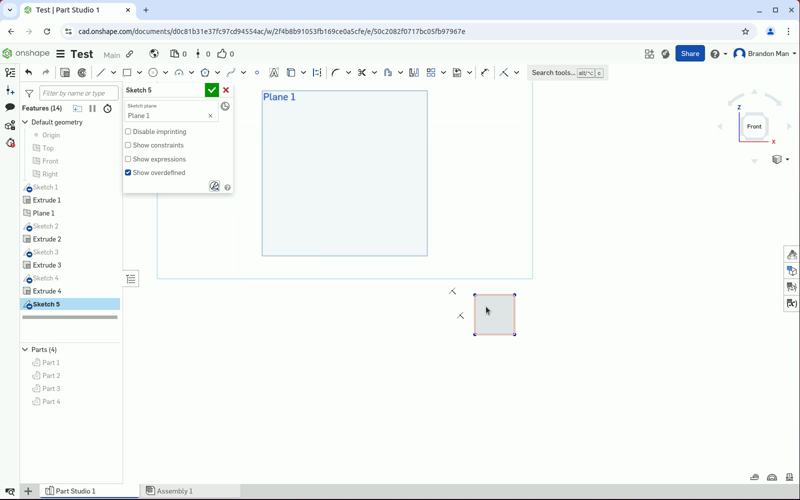
scroll(6)
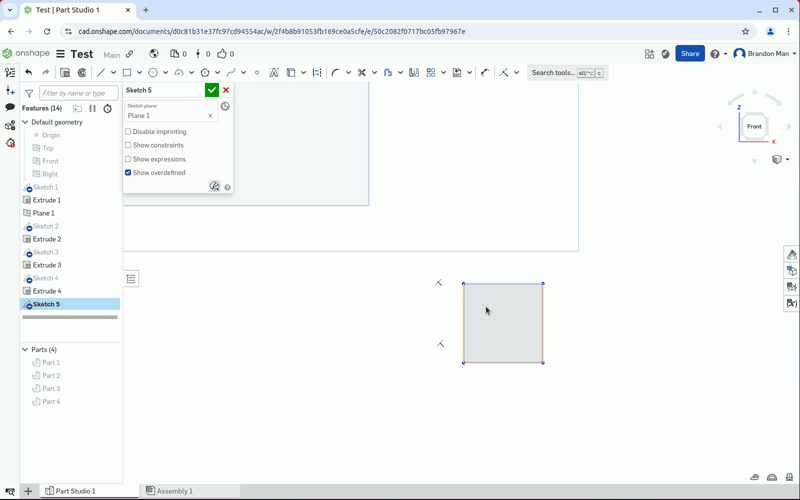
click(486, 306)
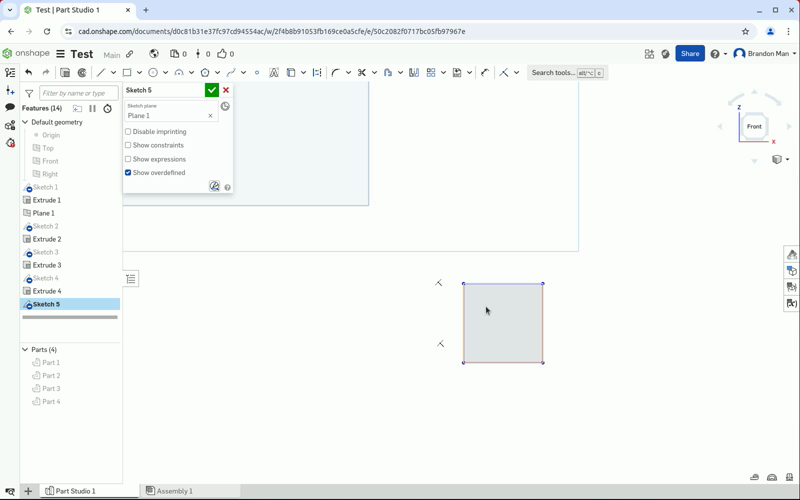
scroll(-6)
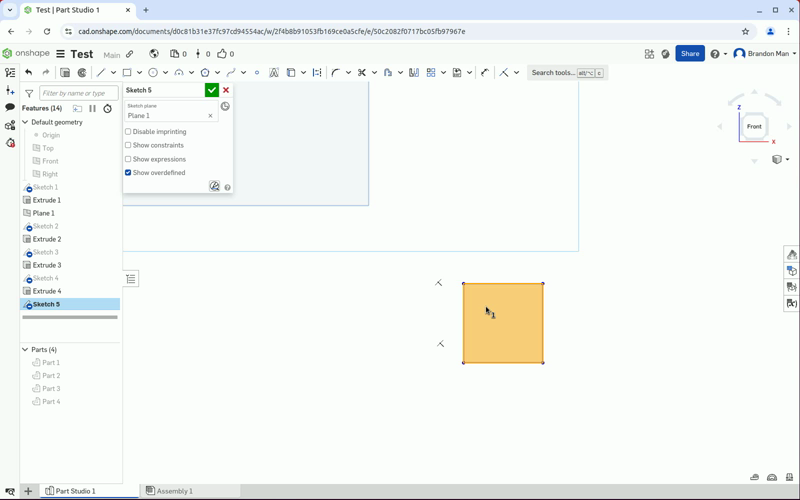
scroll(-6)
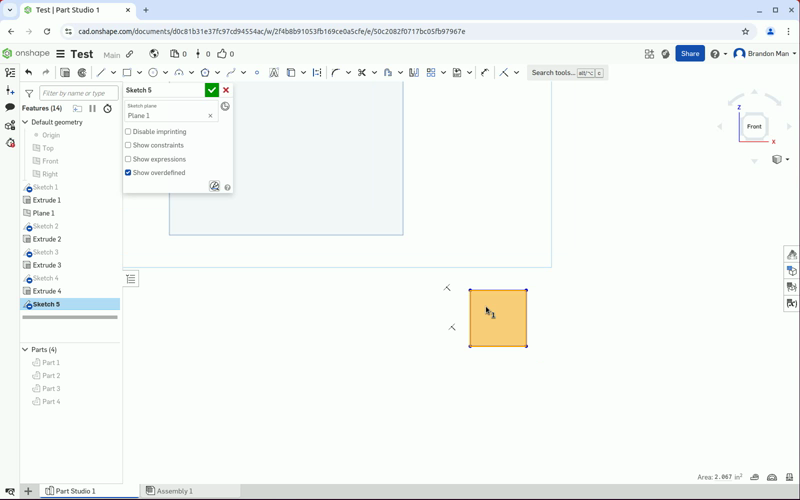
scroll(-6)
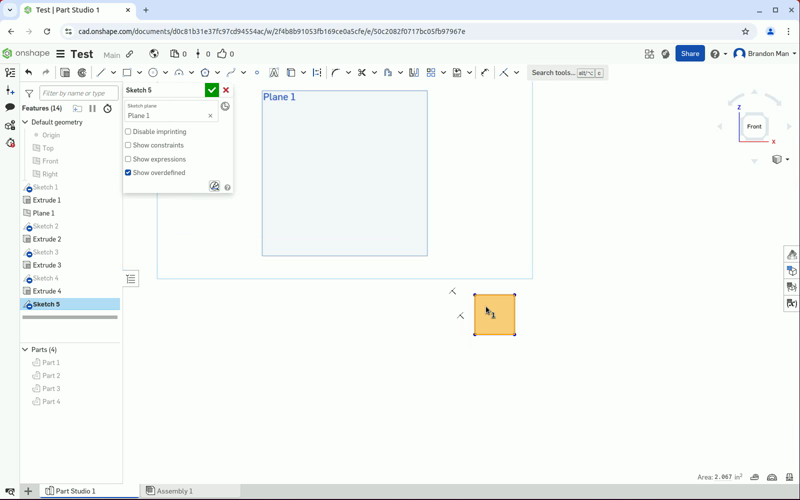
scroll(-6)
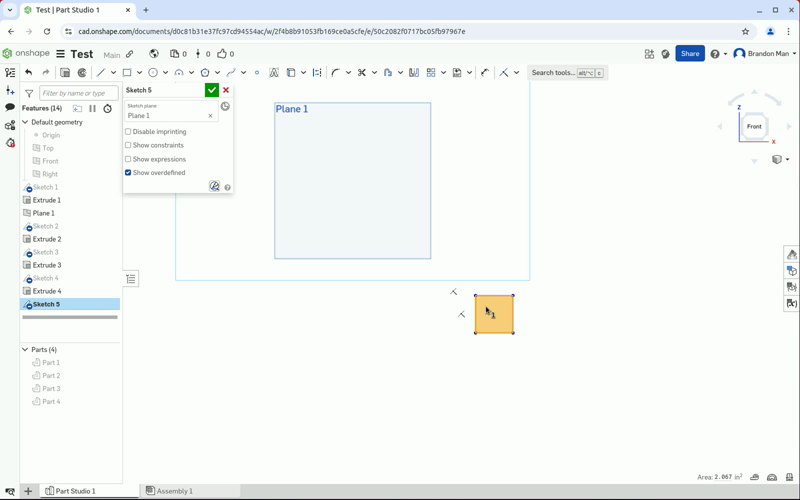
scroll(-6)
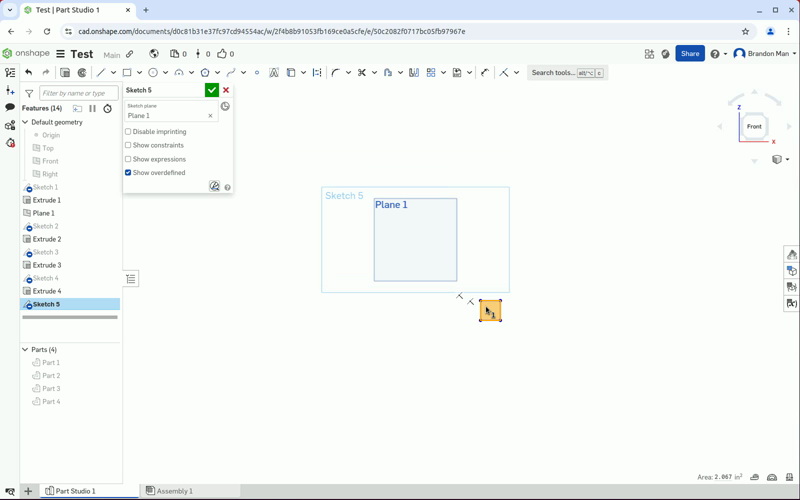
scroll(-6)
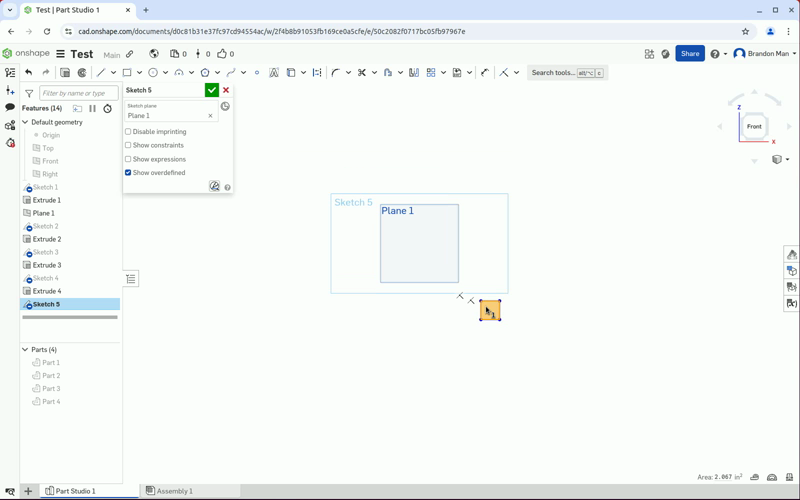
scroll(-6)
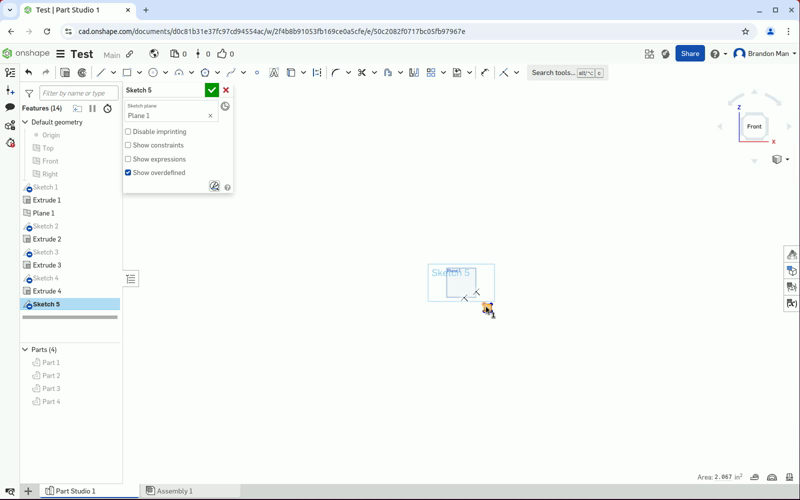
mouse_move(73, 352)
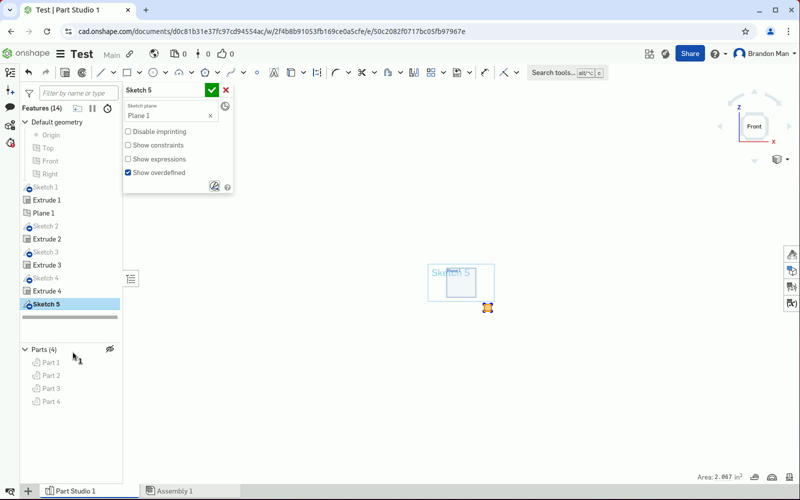
key(shift+y)
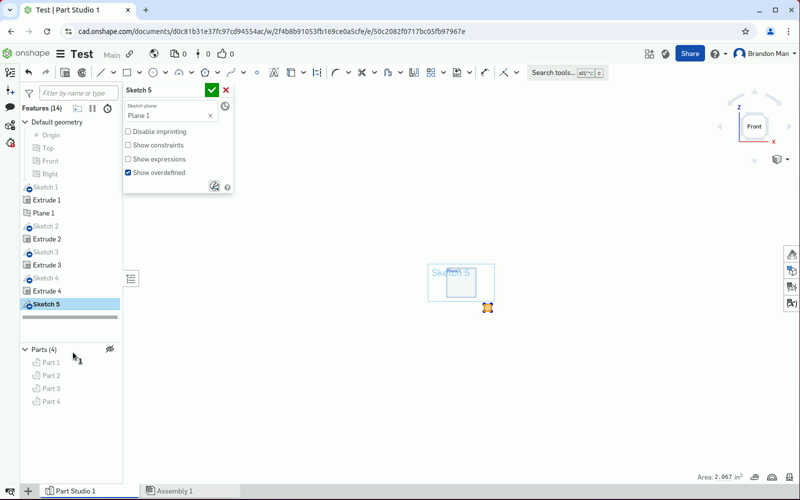
key(shift+e)
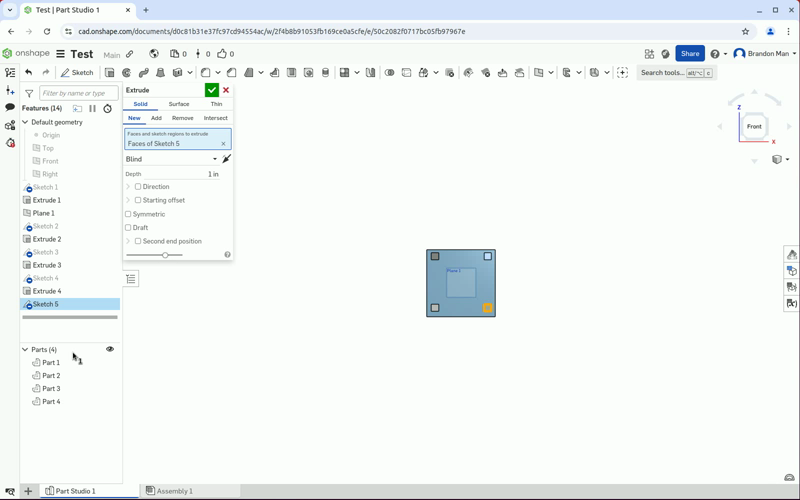
mouse_move(143, 106)
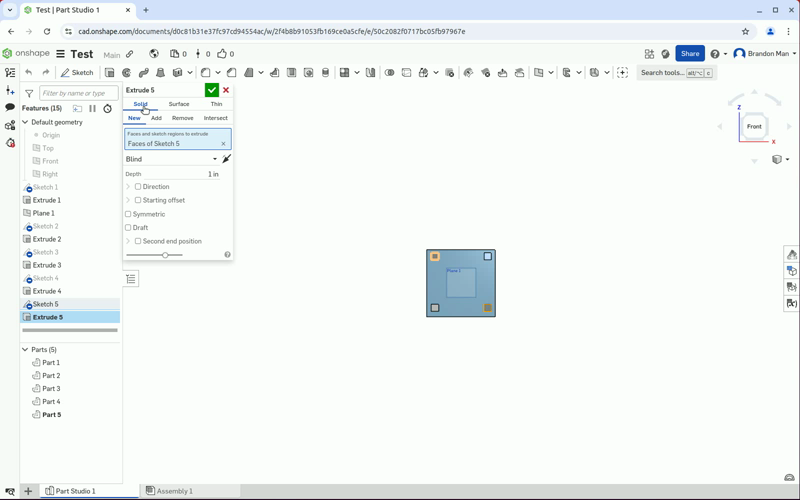
click(143, 106)
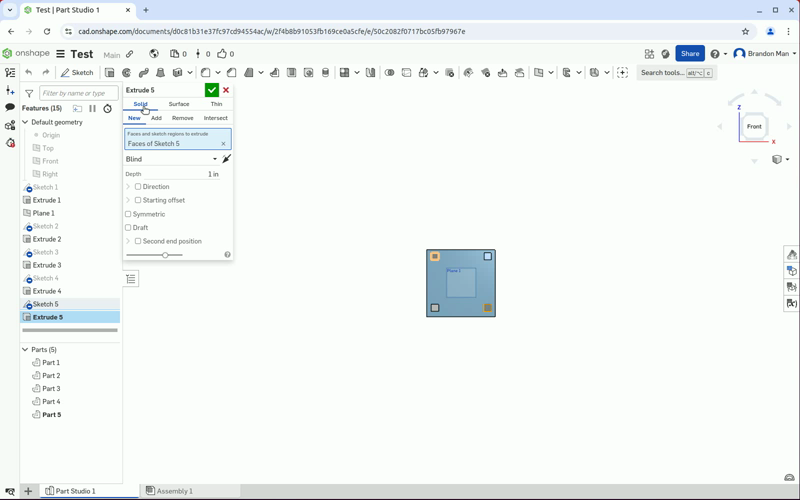
mouse_move(137, 120)
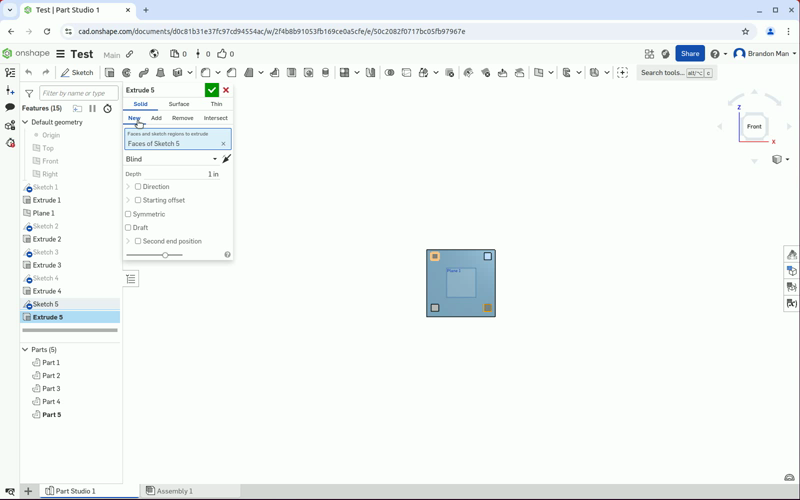
click(137, 120)
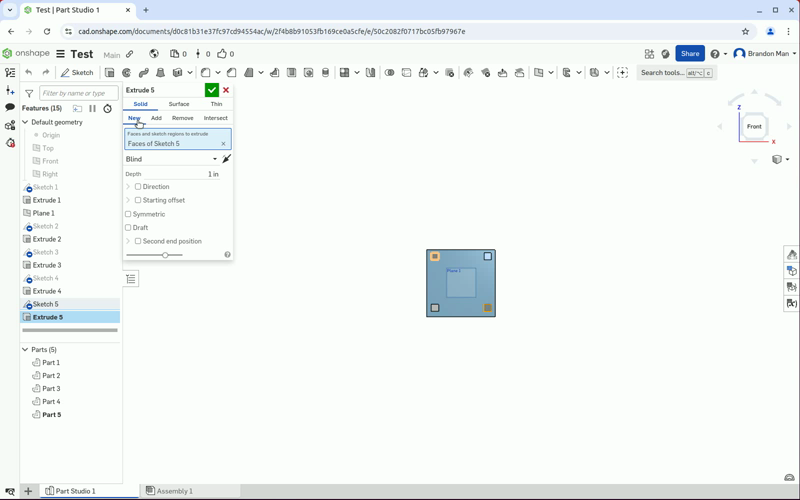
key(tab, 4)
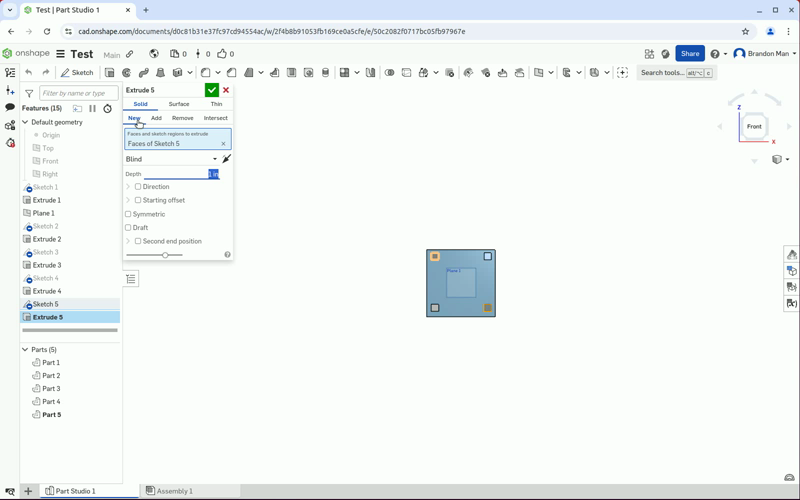
text(21.664)
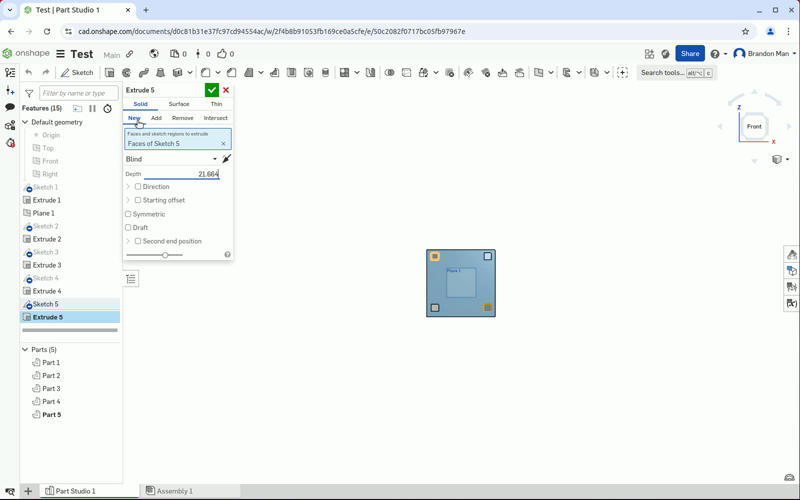
key(enter)
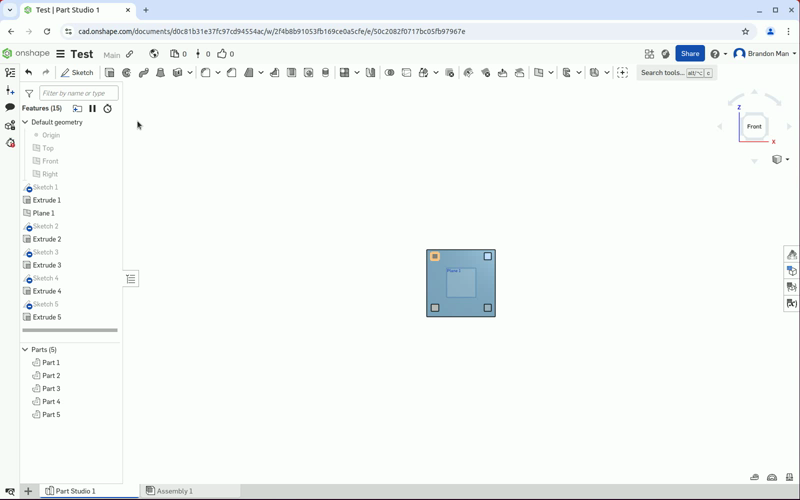
key(shift+h)
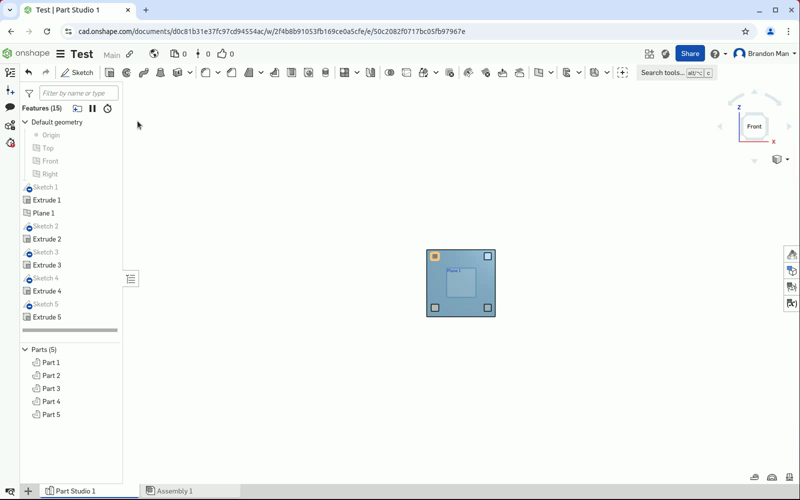
key(shift+h)
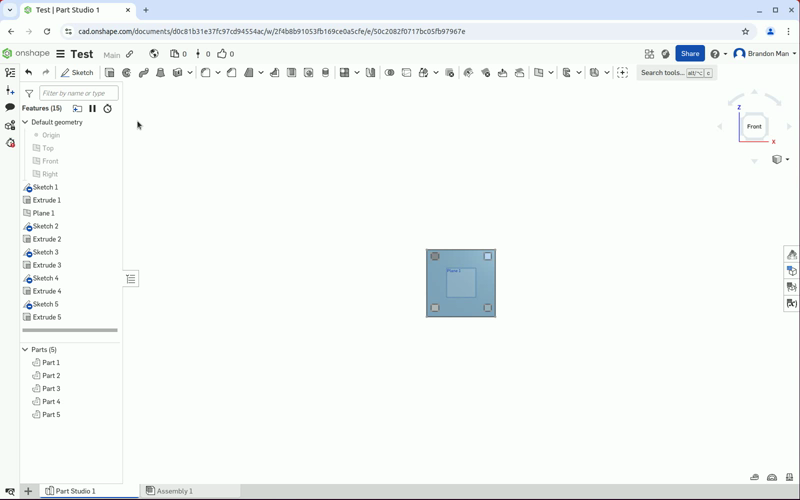
key(shift+7)
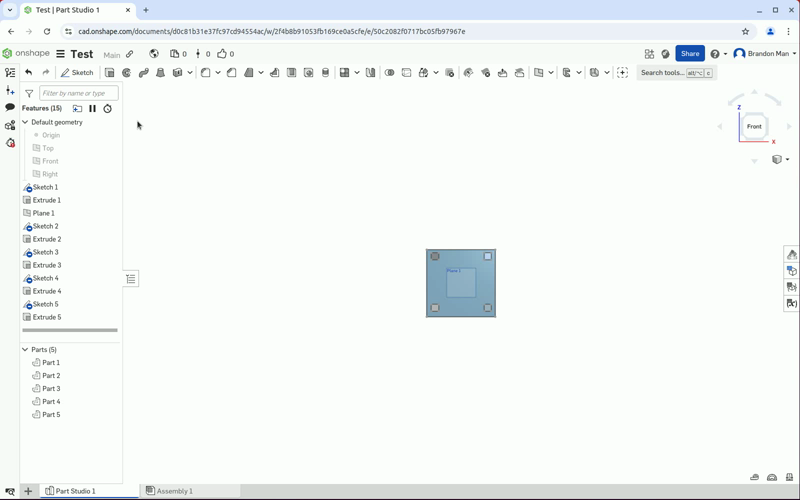
key(left, 2)
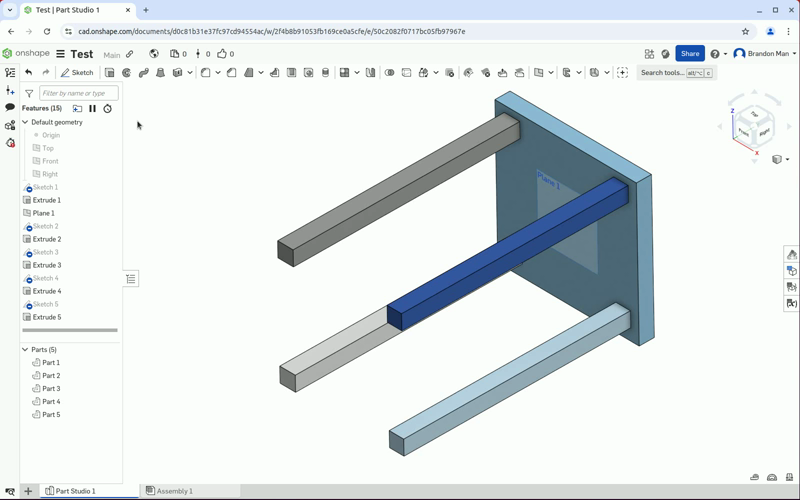
key(down, 2)
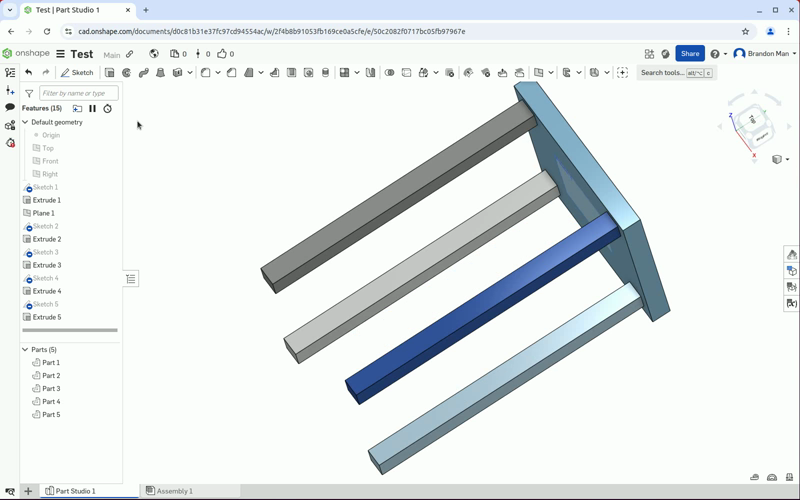
key(up, 2)
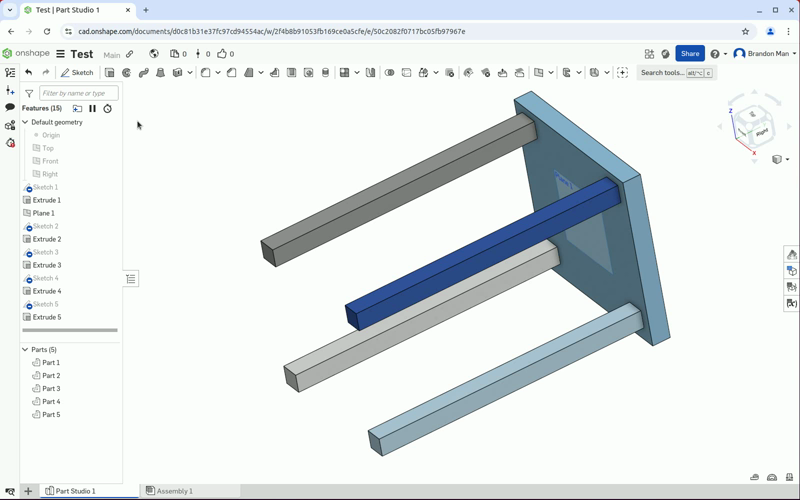
key(right, 2)
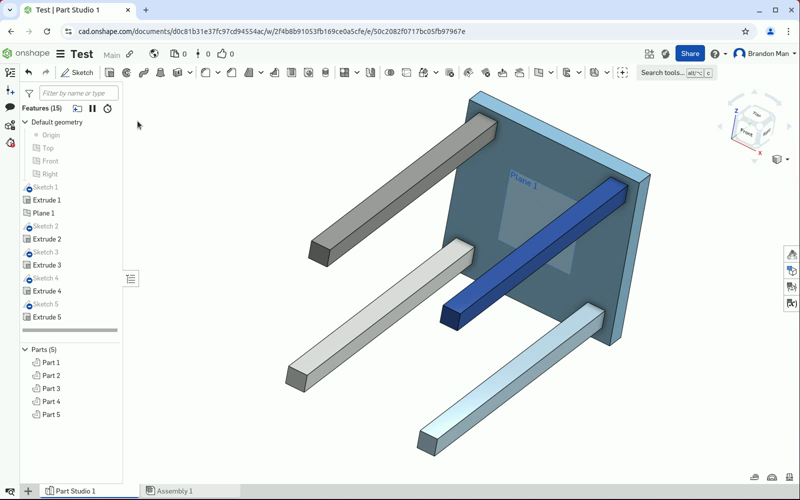
mouse_move(73, 189)
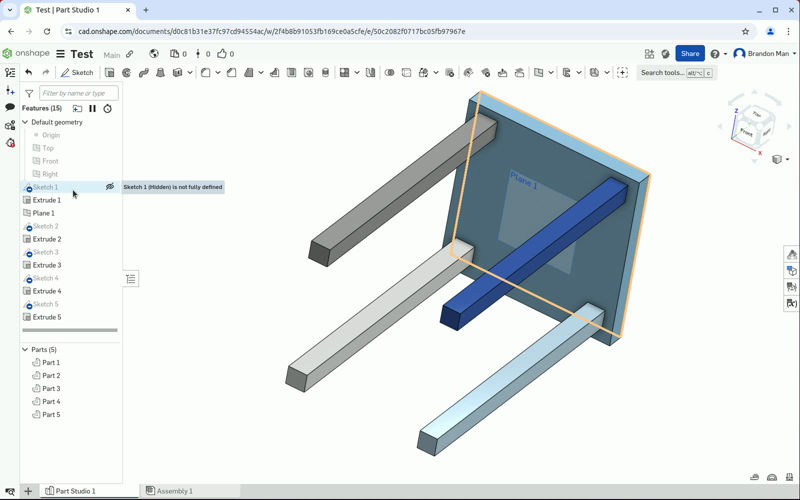
click(73, 189)